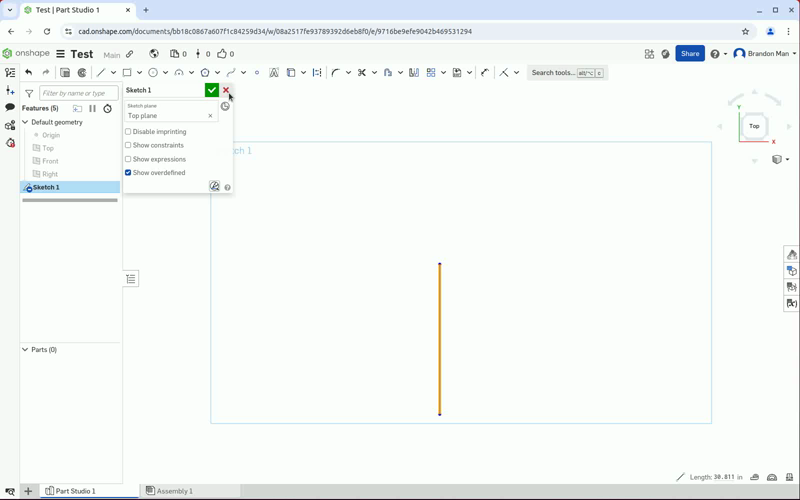
key(shift+h)
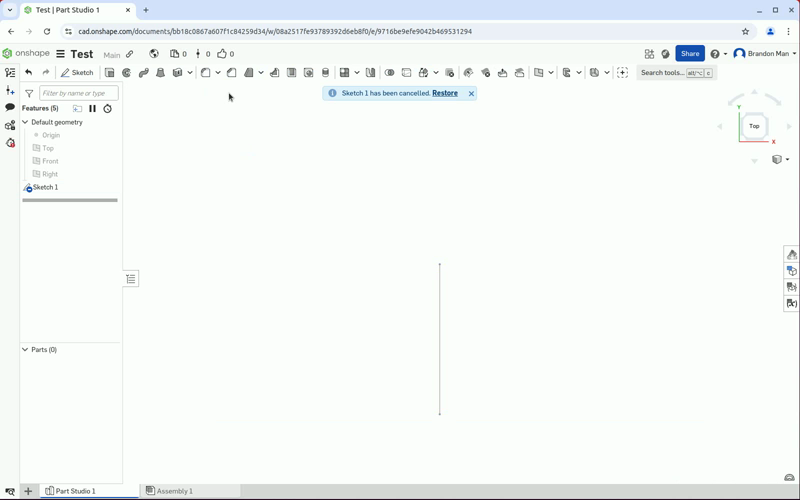
key(shift+s)
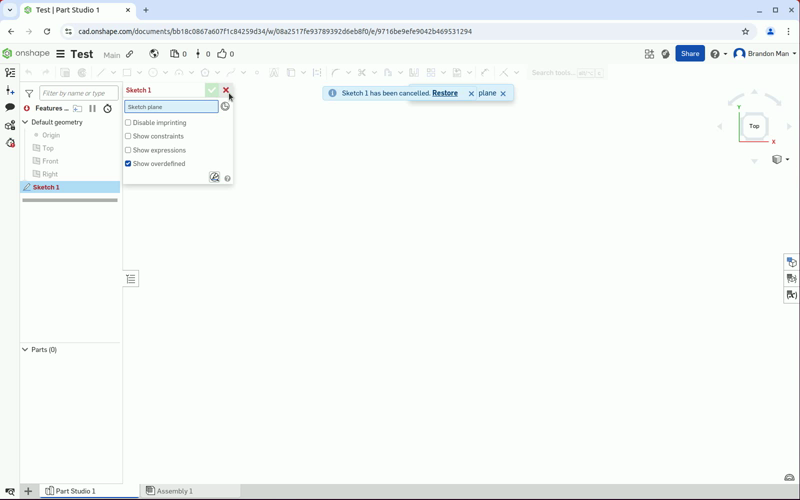
mouse_move(73, 150)
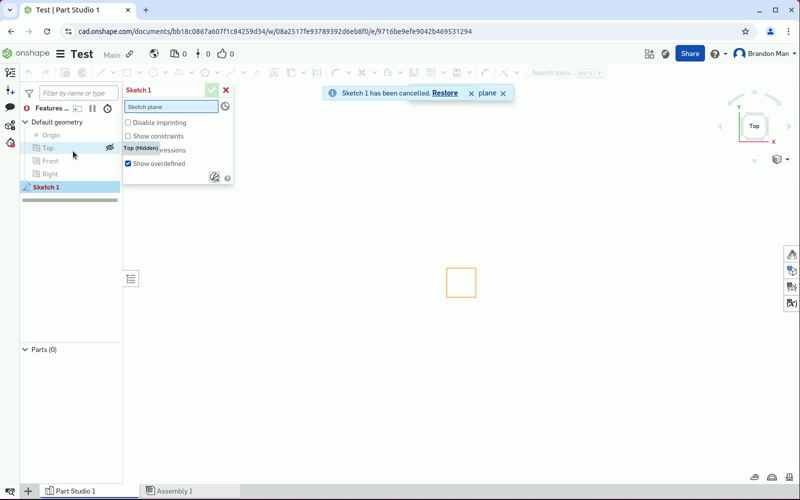
click(73, 150)
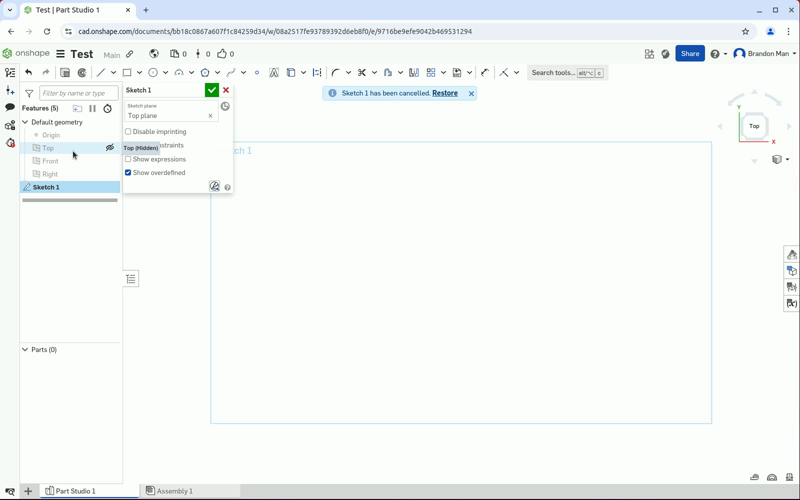
mouse_move(73, 352)
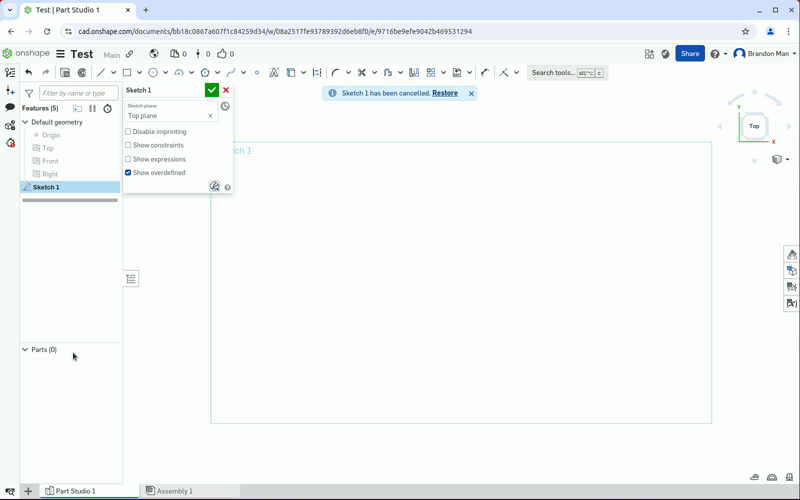
key(y)
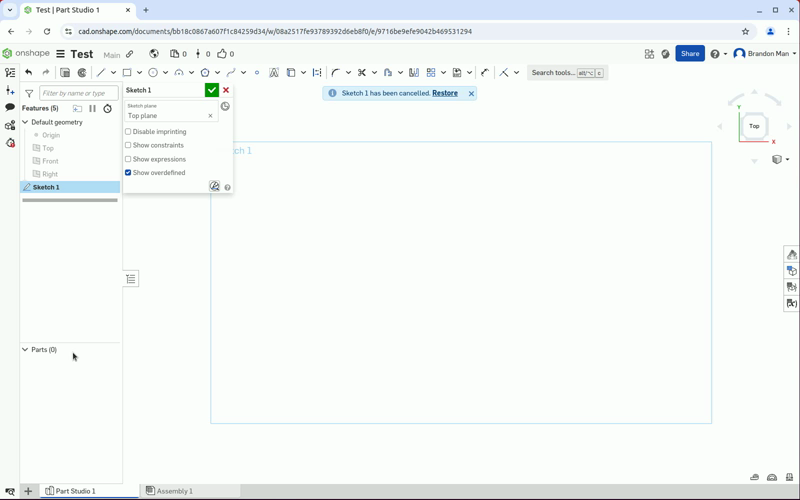
key(l)
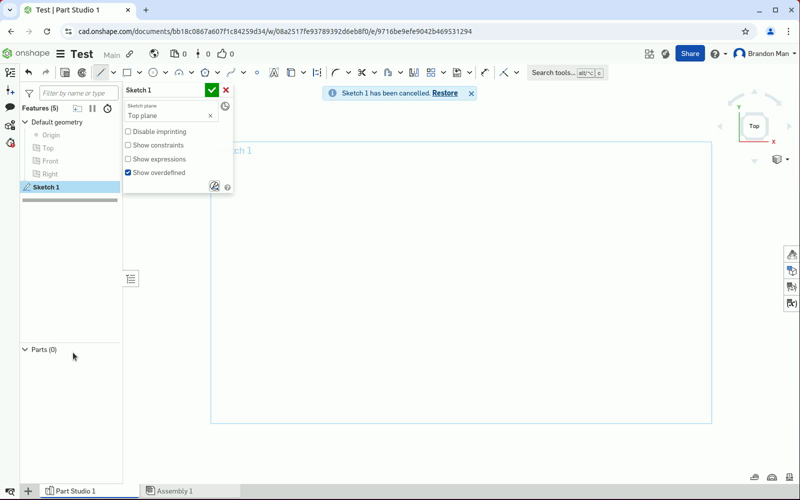
key_down(shift)
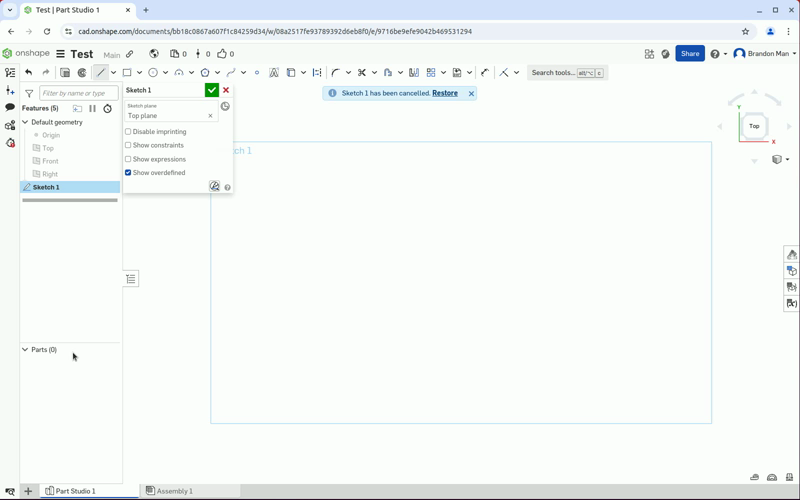
mouse_move(348, 294)
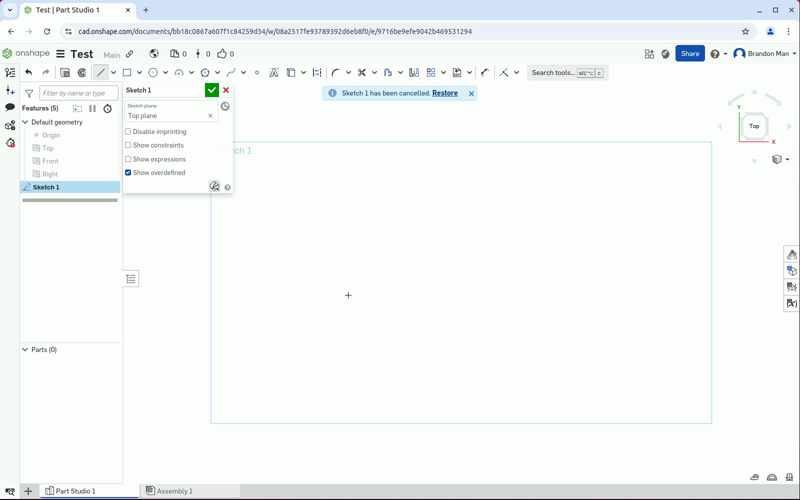
click(348, 294)
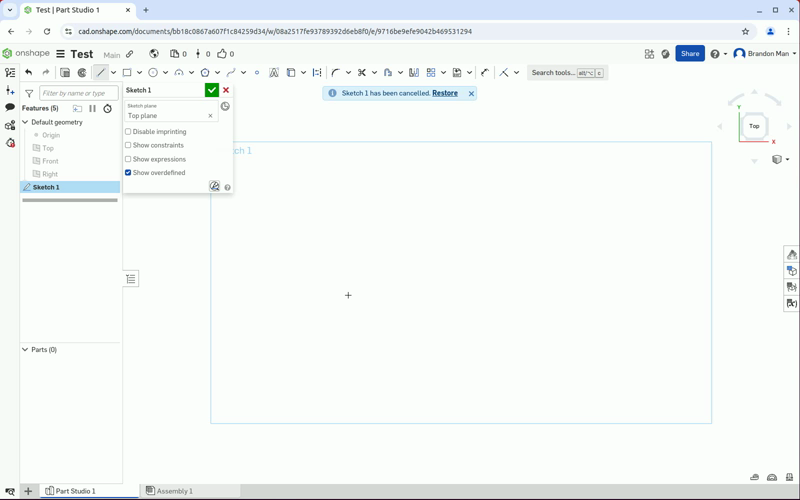
key_up(shift)
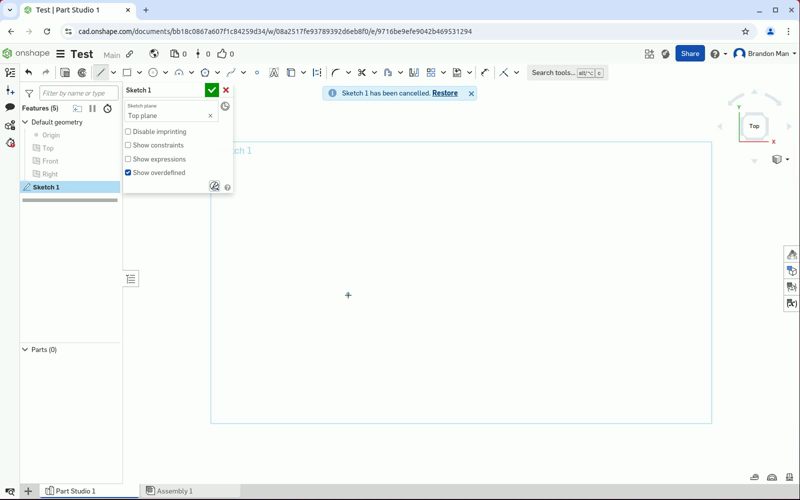
key_down(shift)
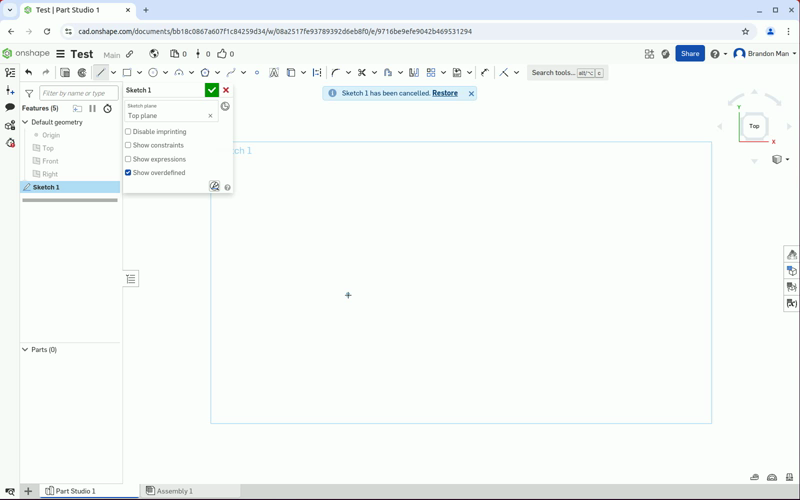
mouse_move(378, 294)
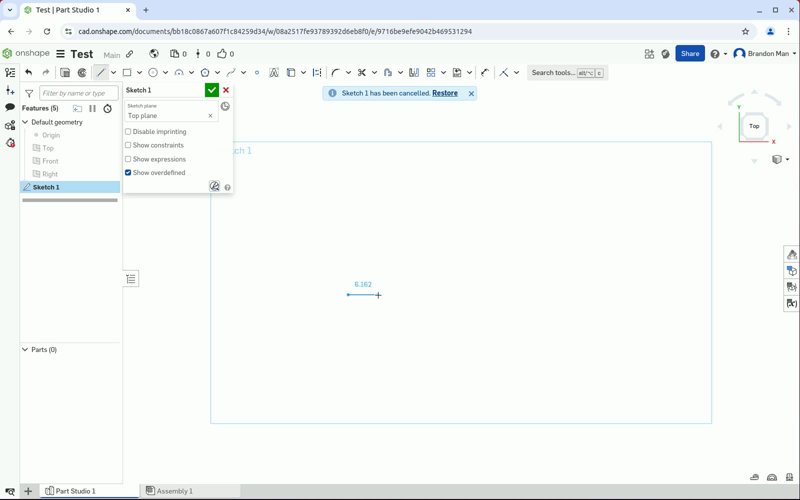
mouse_move(395, 294)
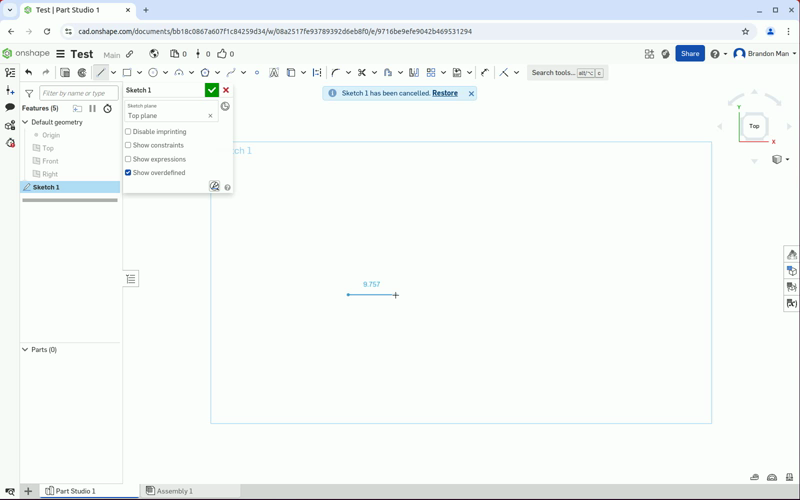
click(395, 294)
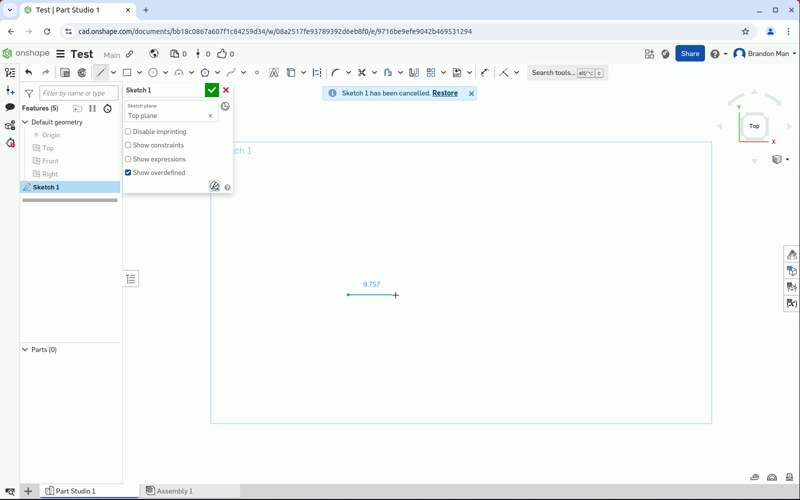
key_up(shift)
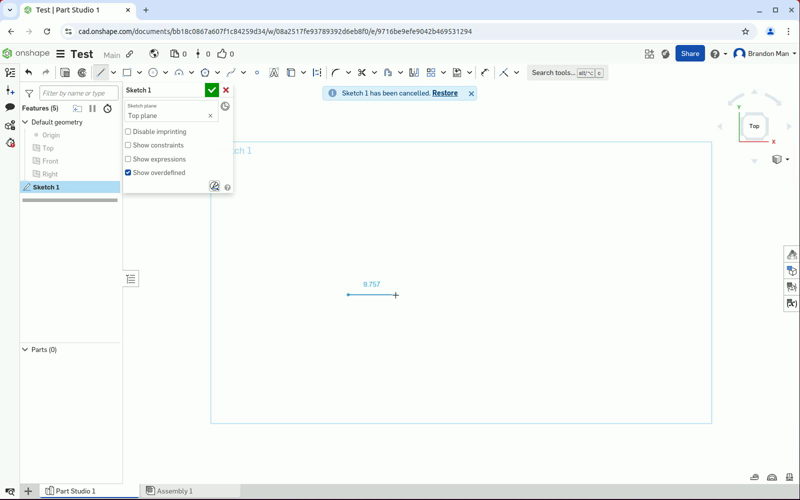
key_down(shift)
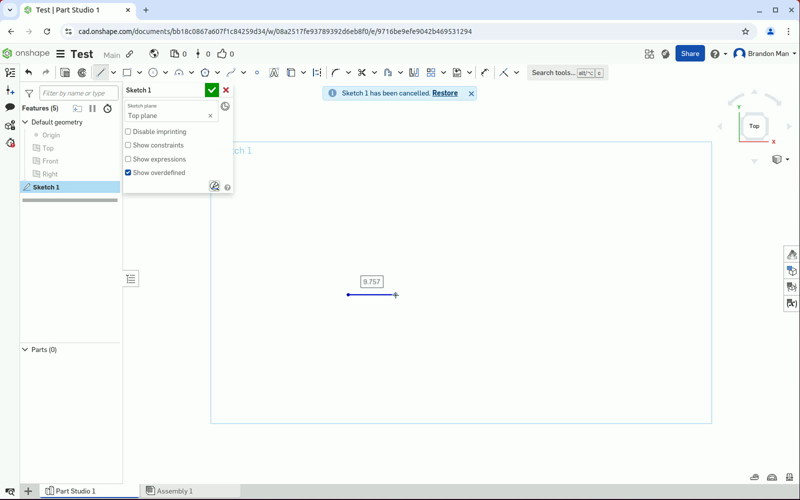
mouse_move(425, 294)
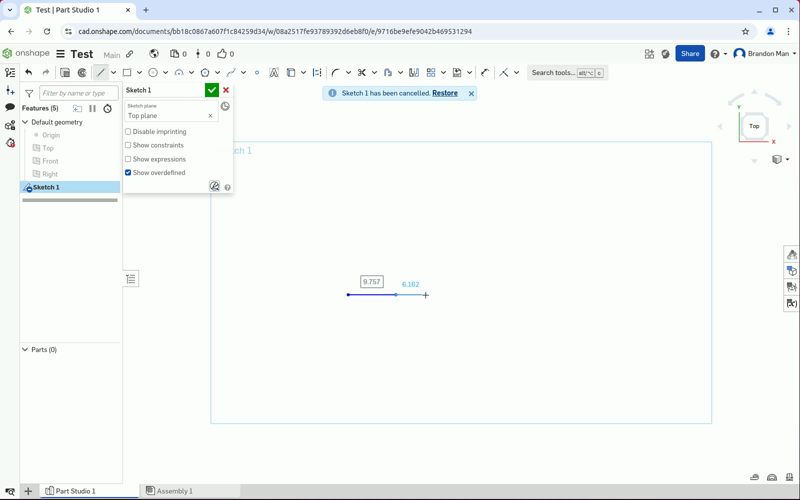
mouse_move(383, 274)
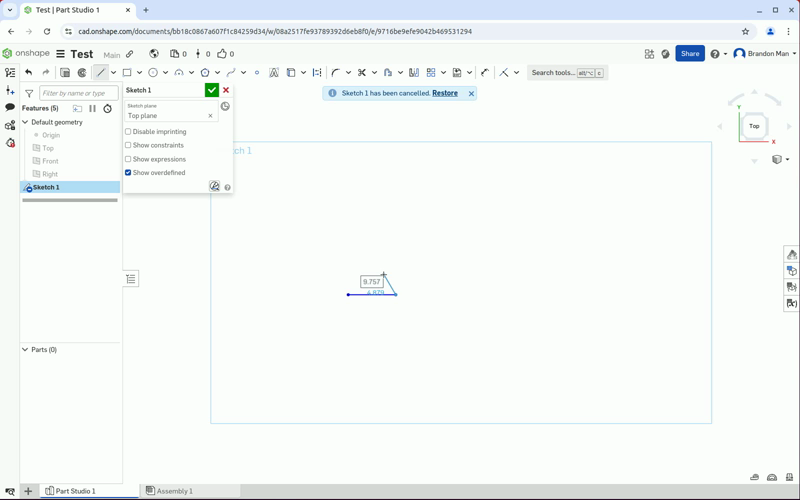
click(383, 274)
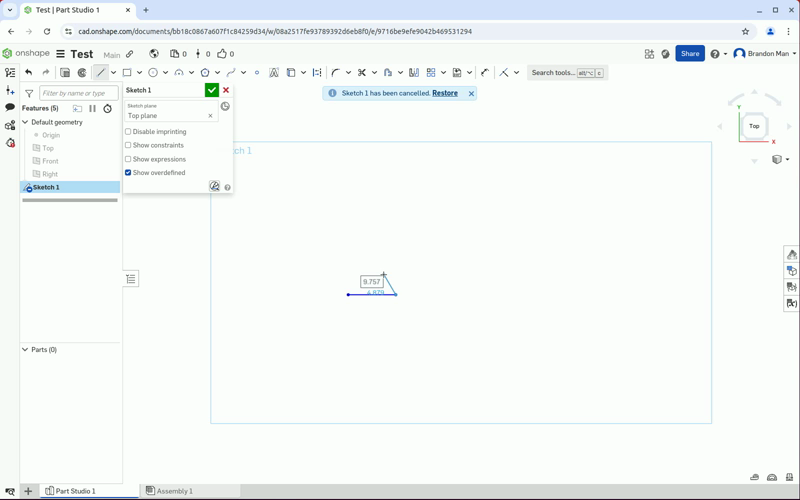
key_up(shift)
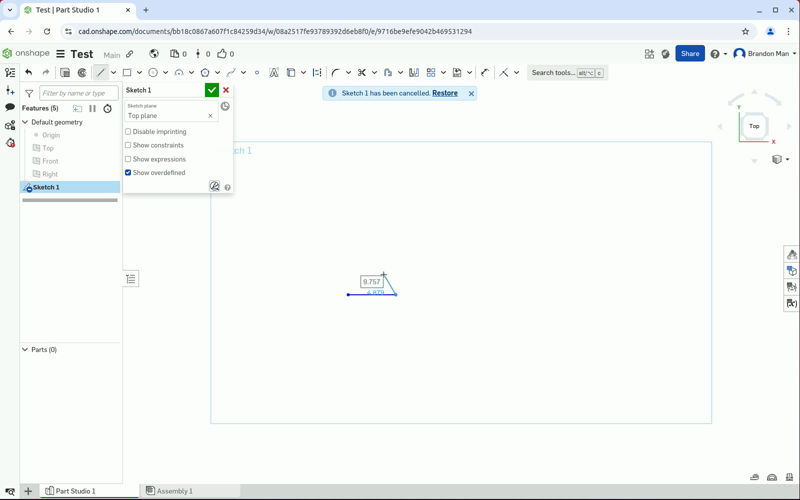
mouse_move(413, 274)
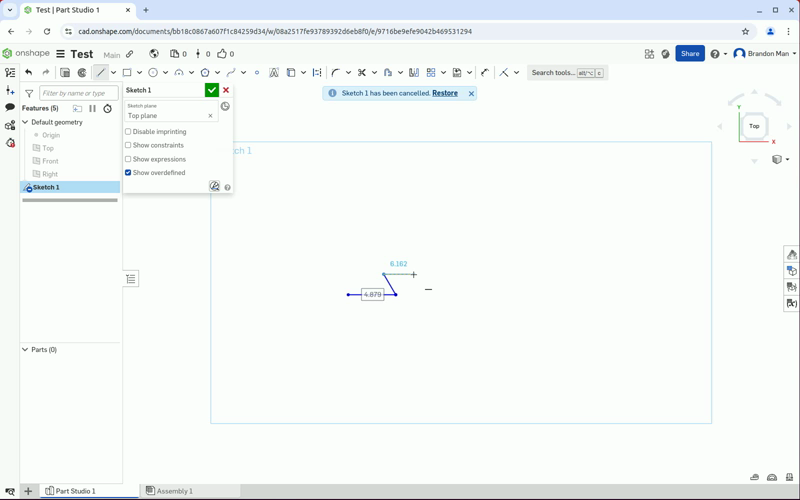
key_down(shift)
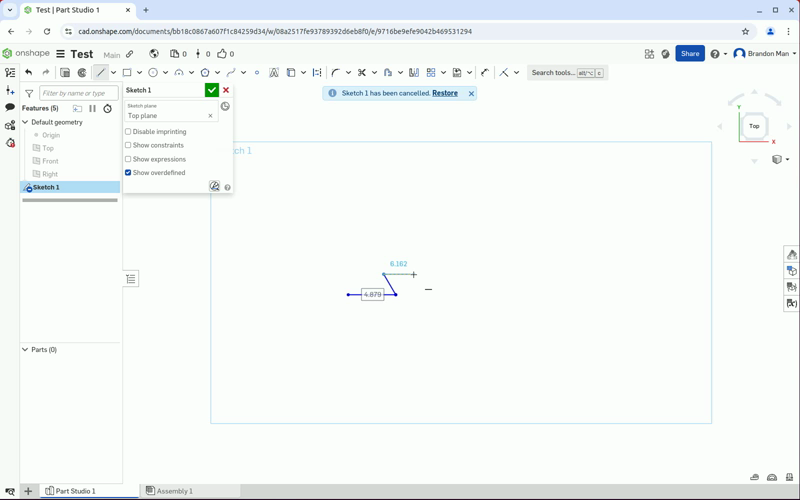
mouse_move(348, 294)
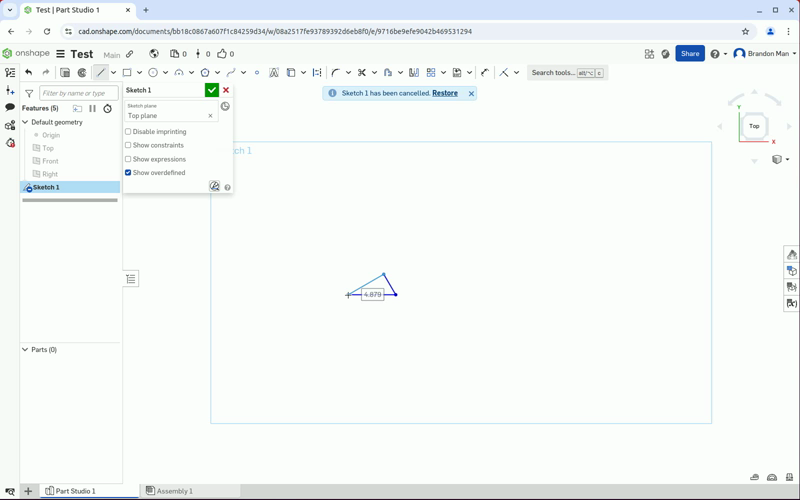
key_up(shift)
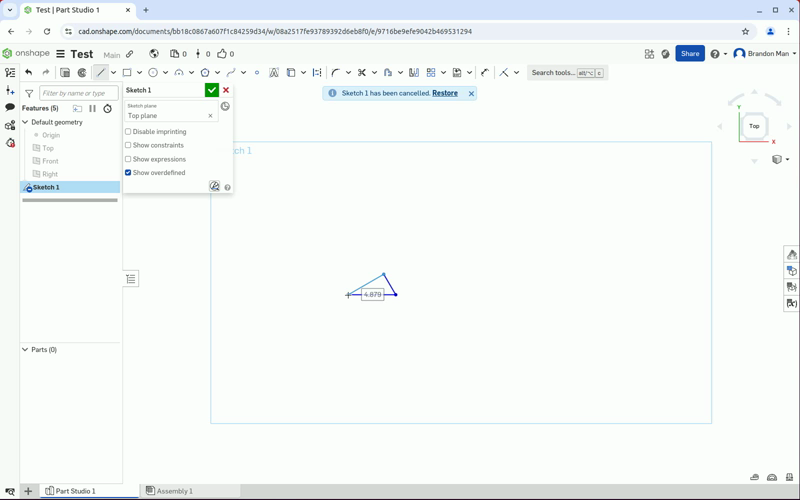
click(348, 294)
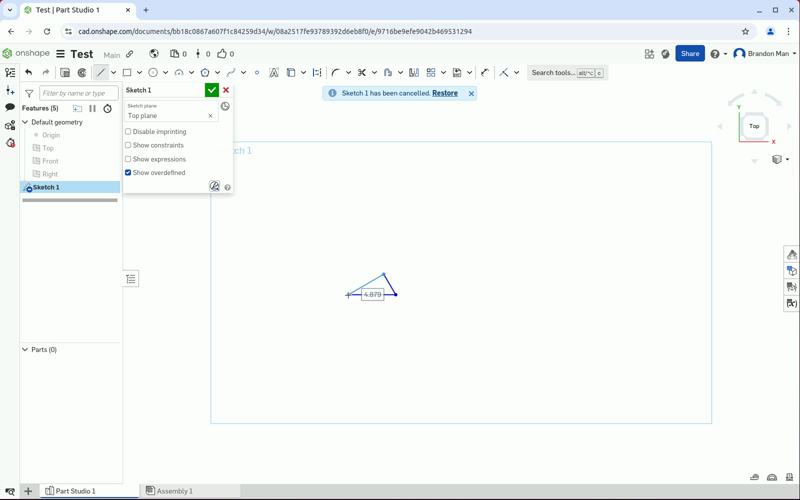
key(esc)
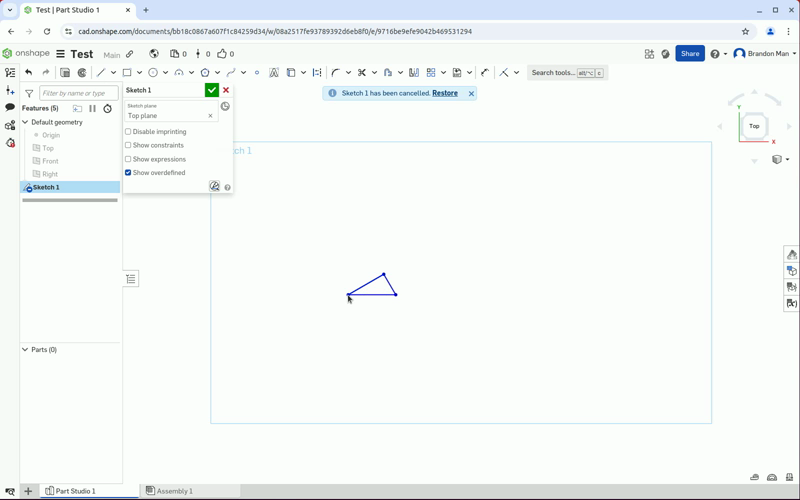
mouse_move(384, 286)
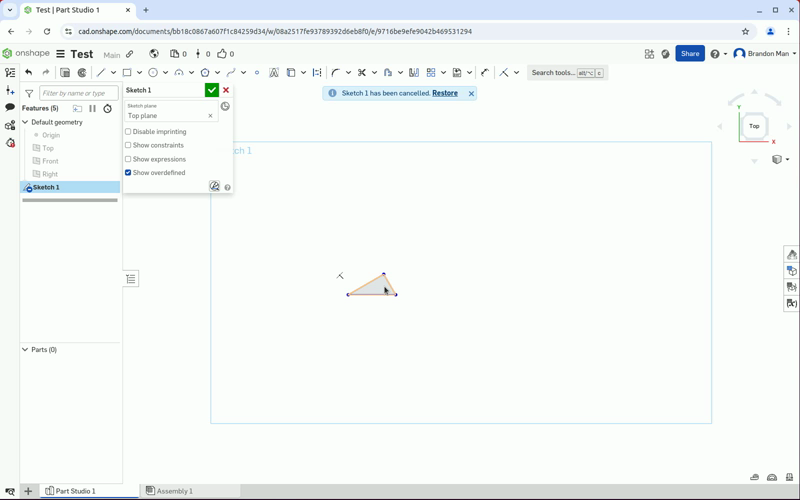
scroll(6)
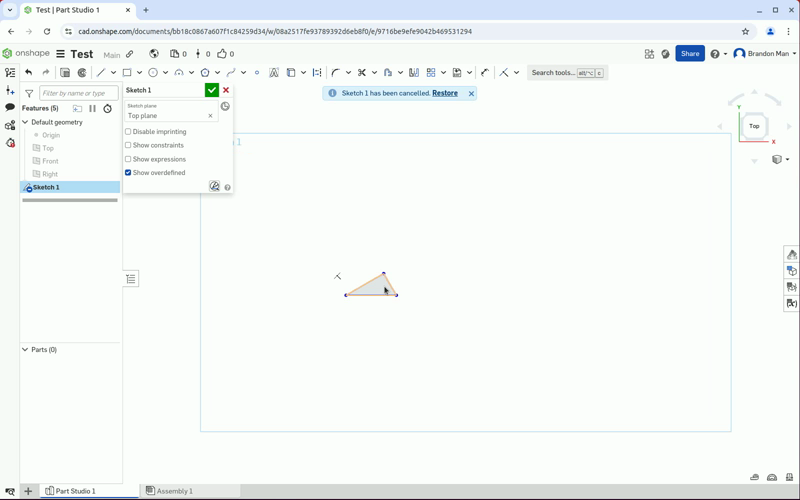
scroll(6)
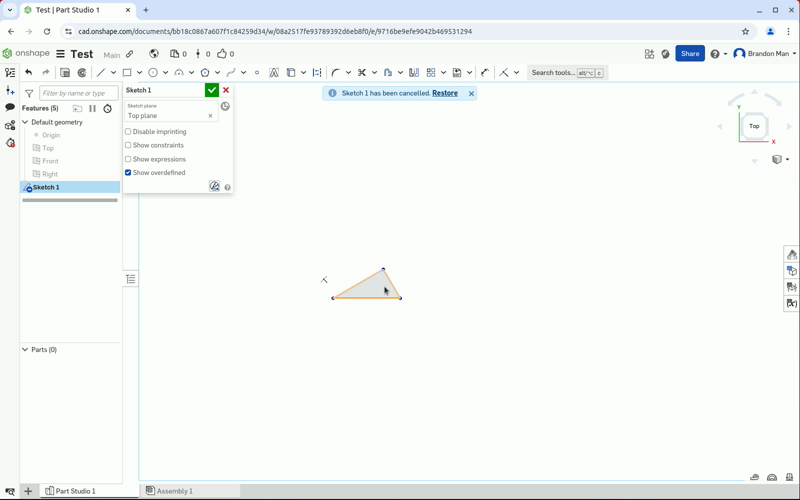
scroll(6)
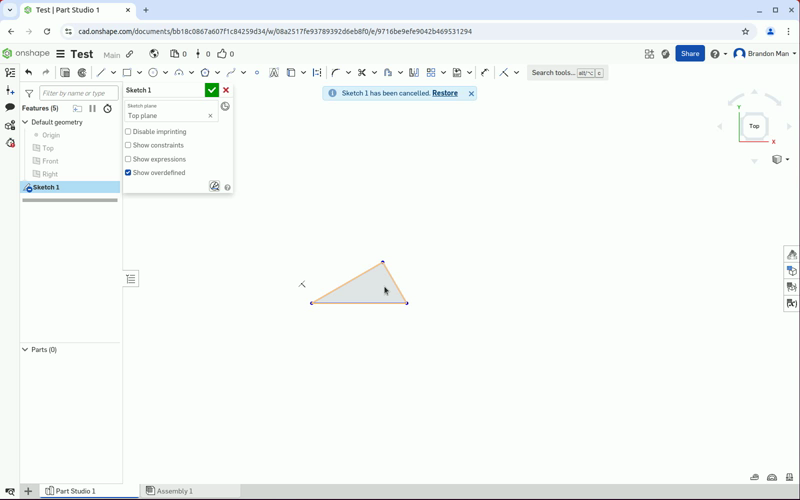
scroll(6)
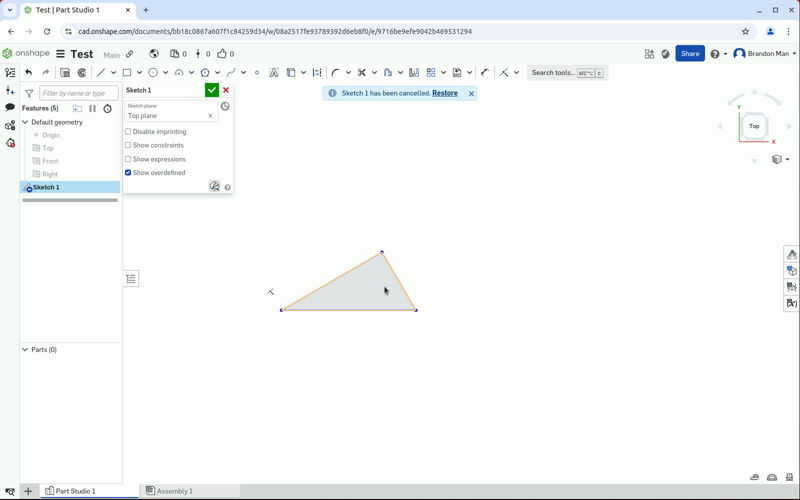
scroll(6)
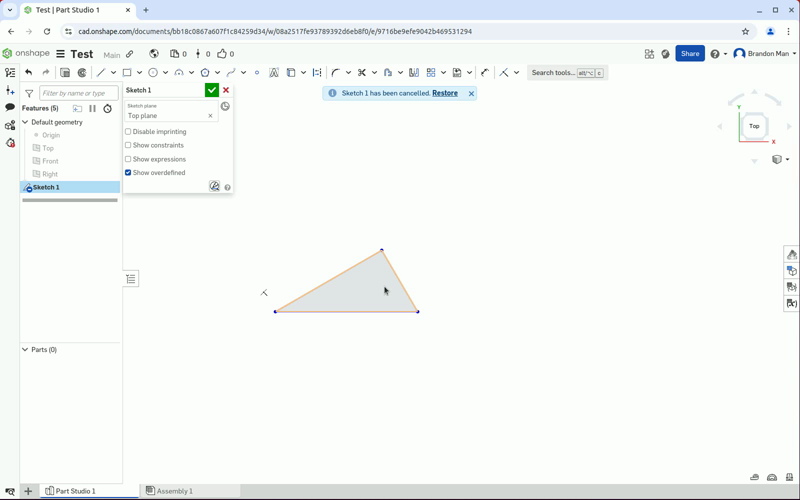
scroll(6)
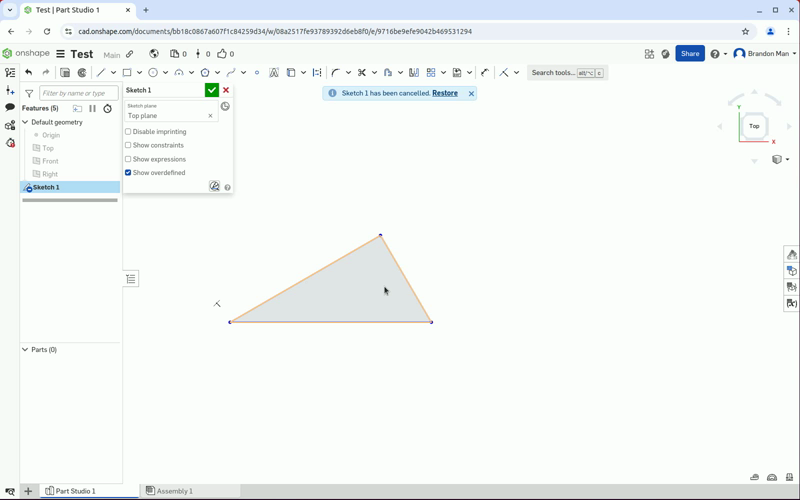
scroll(6)
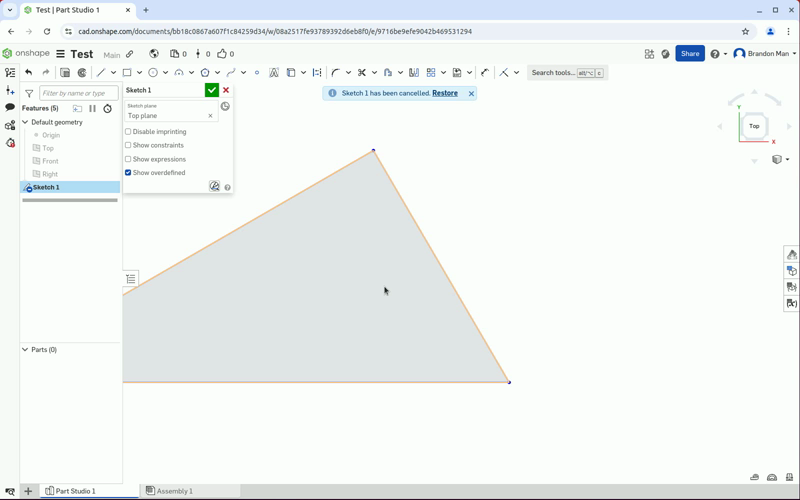
click(384, 286)
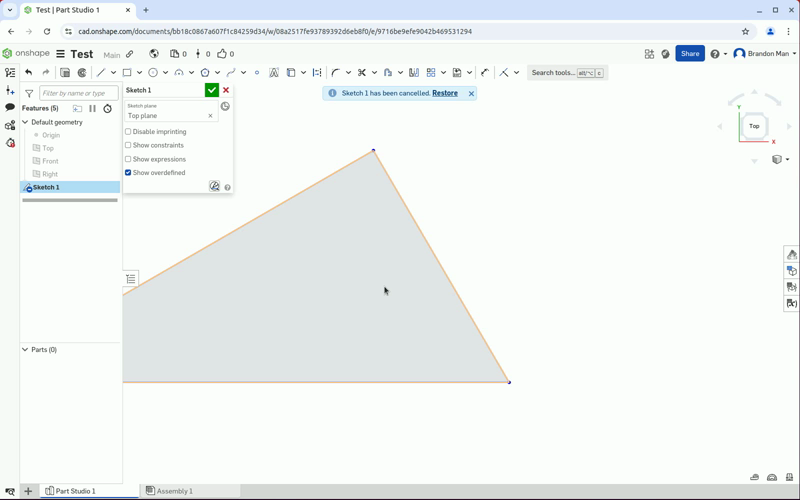
scroll(-6)
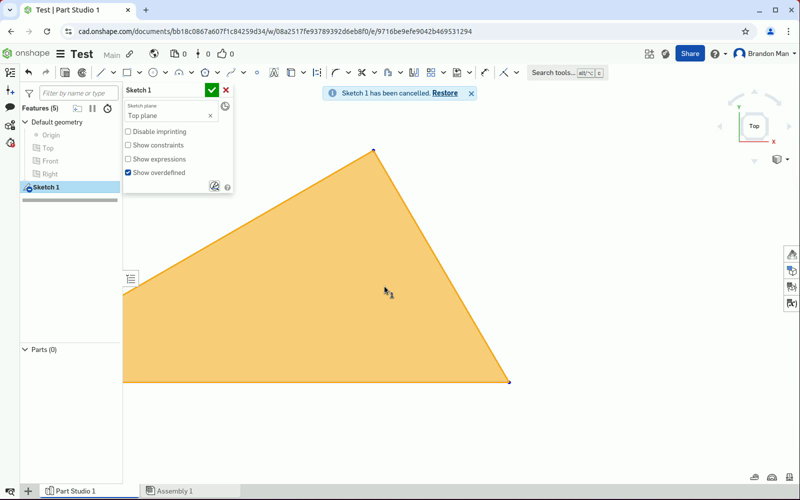
scroll(-6)
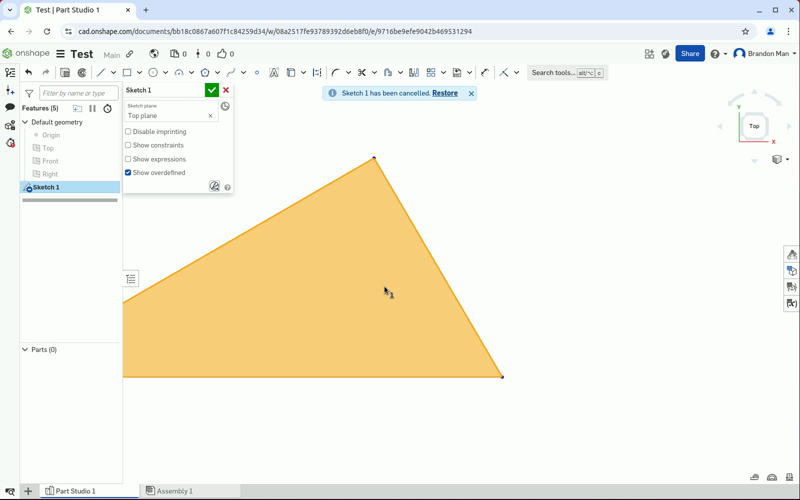
scroll(-6)
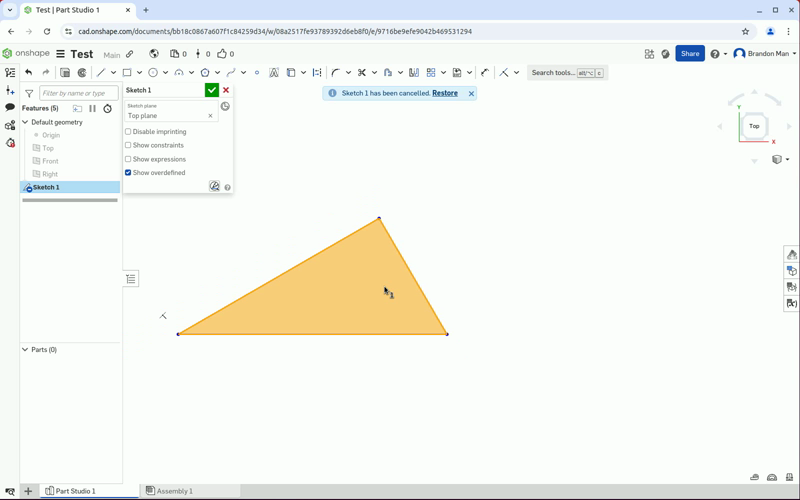
scroll(-6)
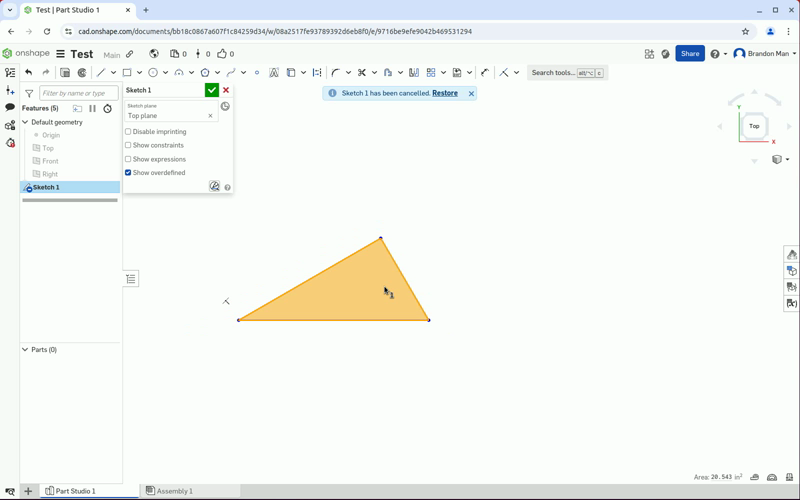
scroll(-6)
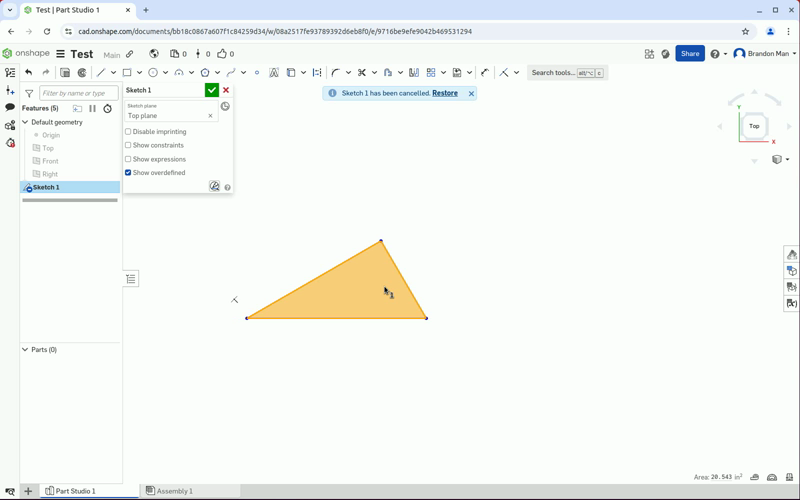
scroll(-6)
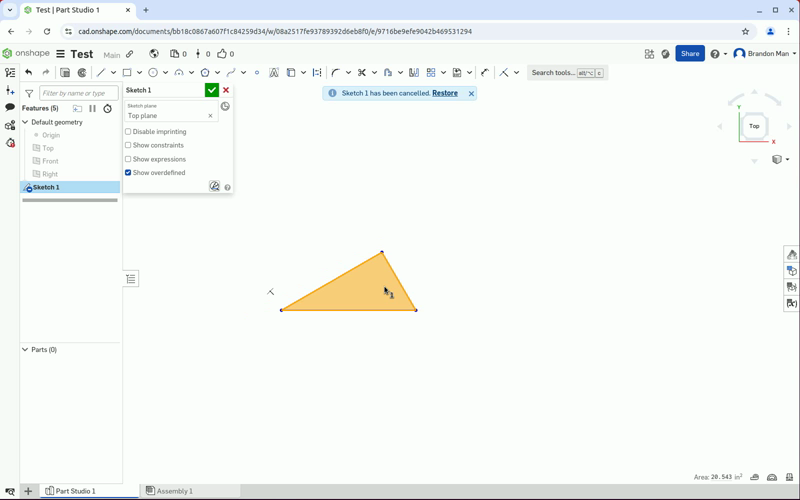
scroll(-6)
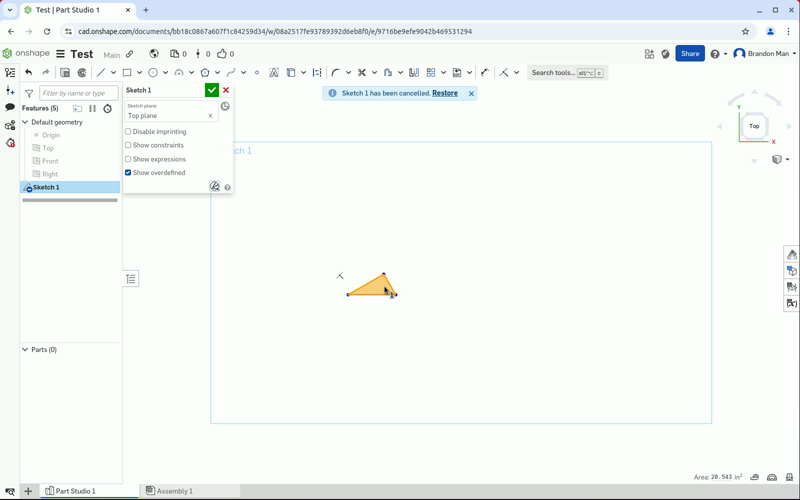
mouse_move(73, 352)
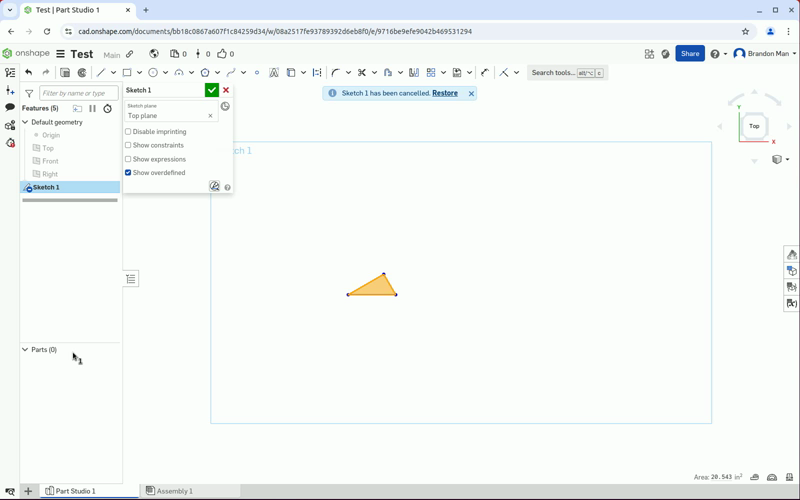
key(shift+y)
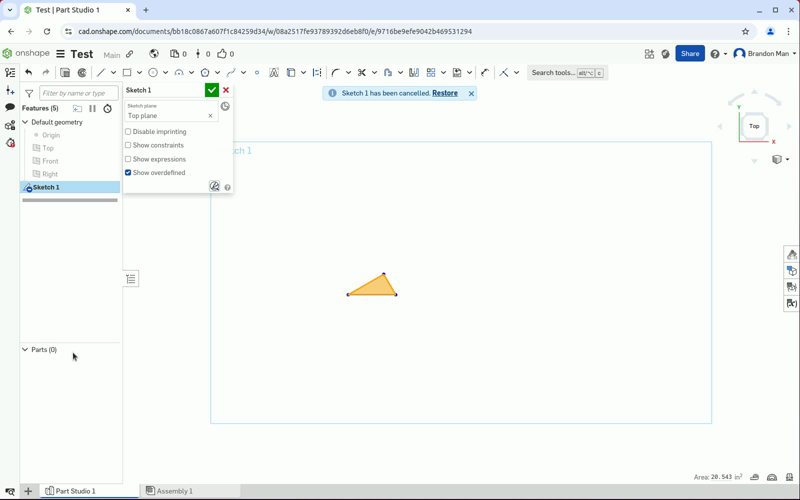
key(shift+e)
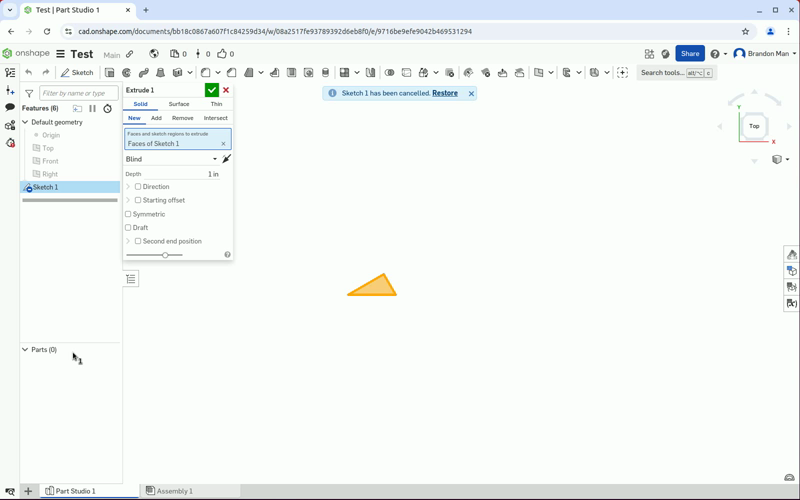
mouse_move(143, 106)
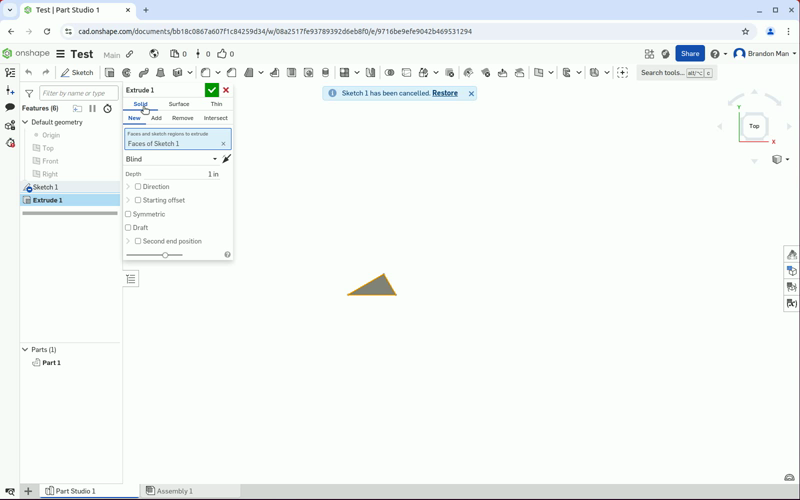
click(143, 106)
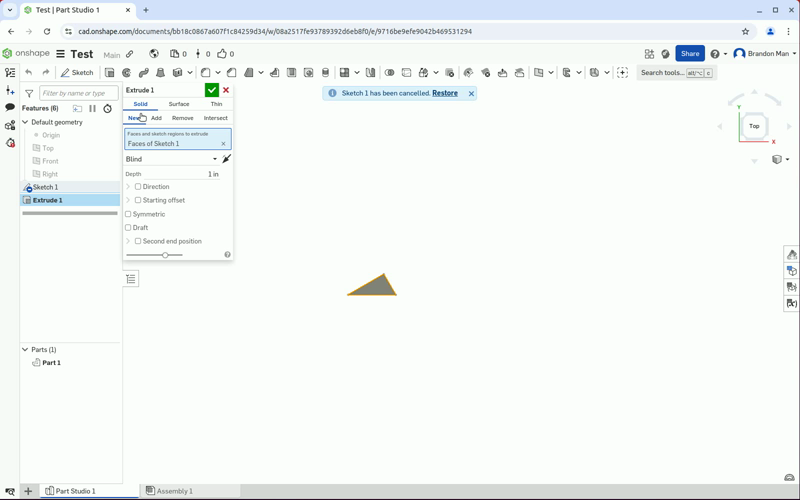
mouse_move(137, 120)
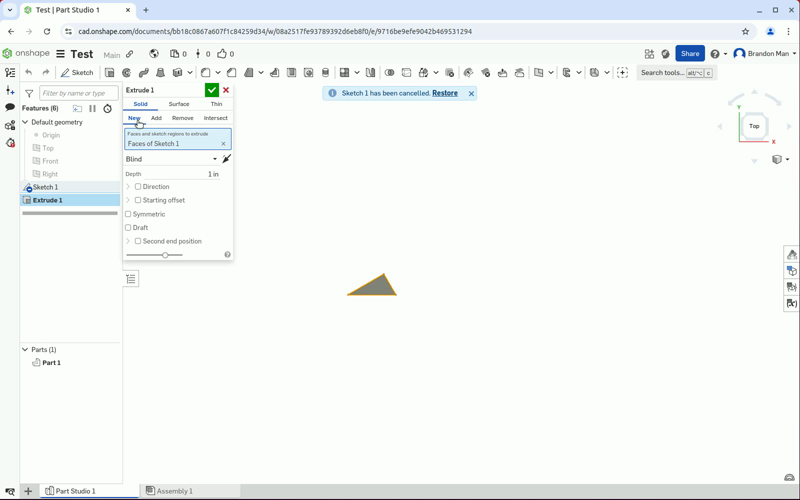
click(137, 120)
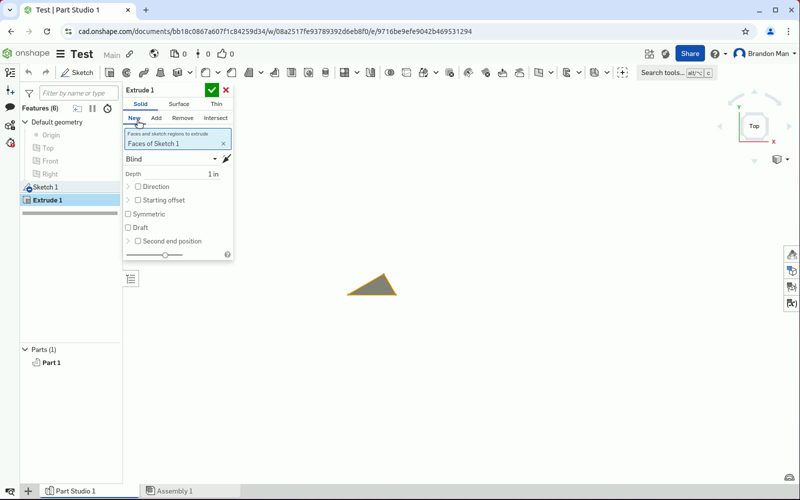
key(tab, 4)
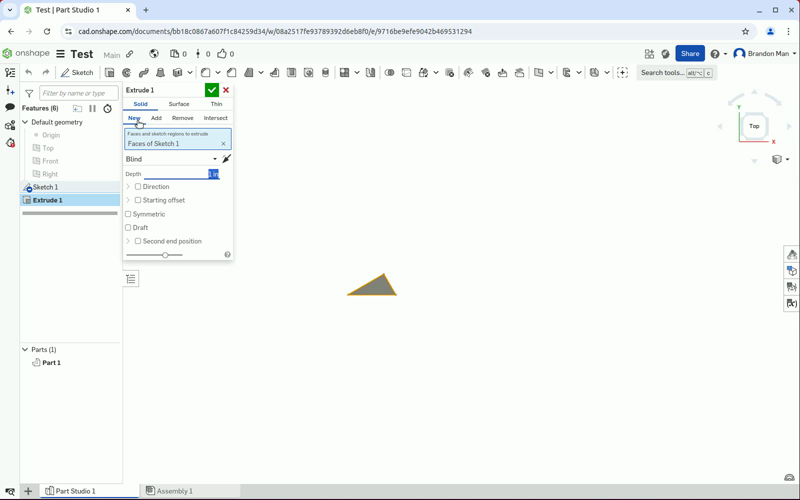
text(1.204)
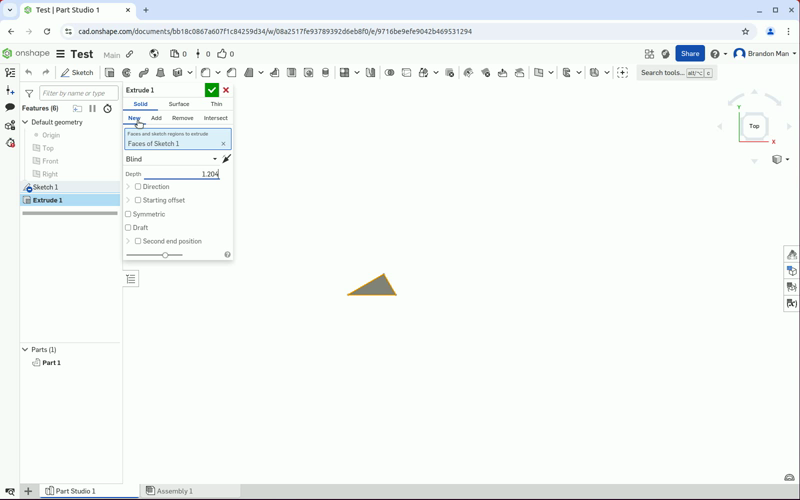
key(enter)
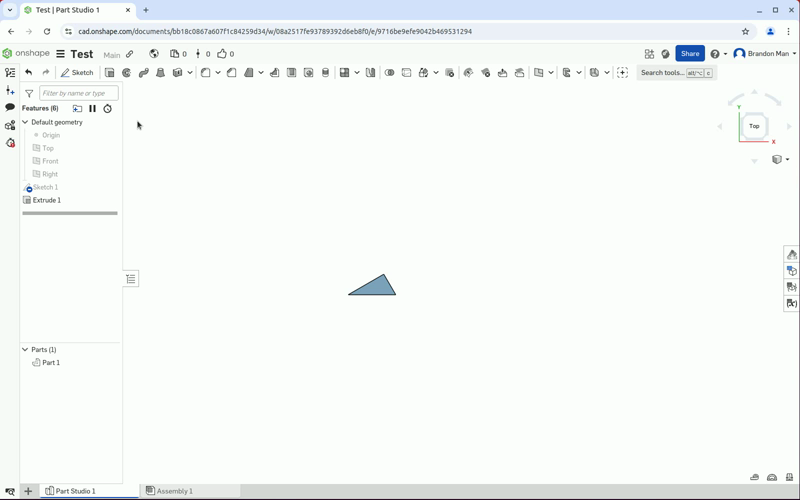
key(shift+h)
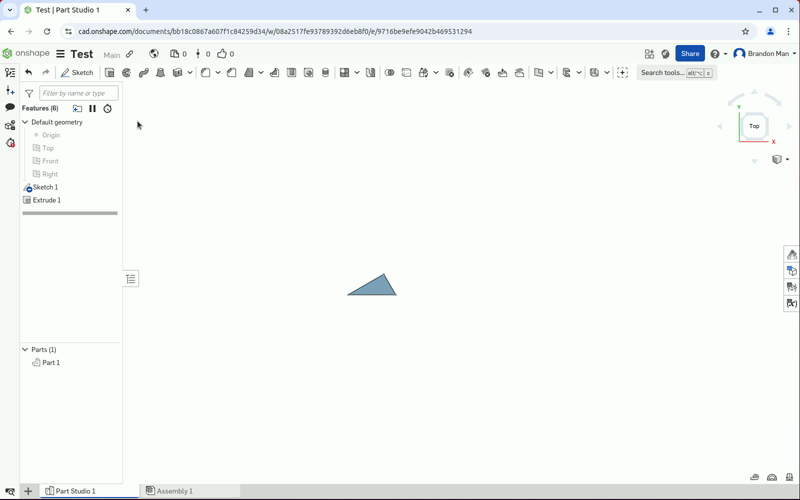
key(shift+h)
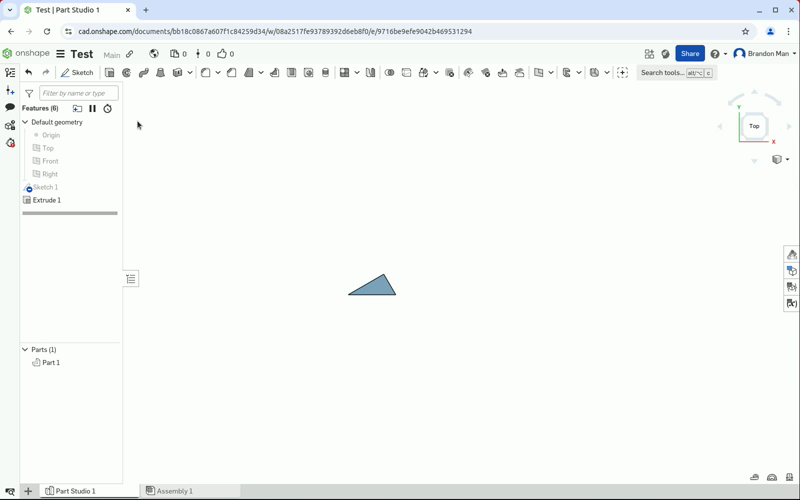
mouse_move(73, 189)
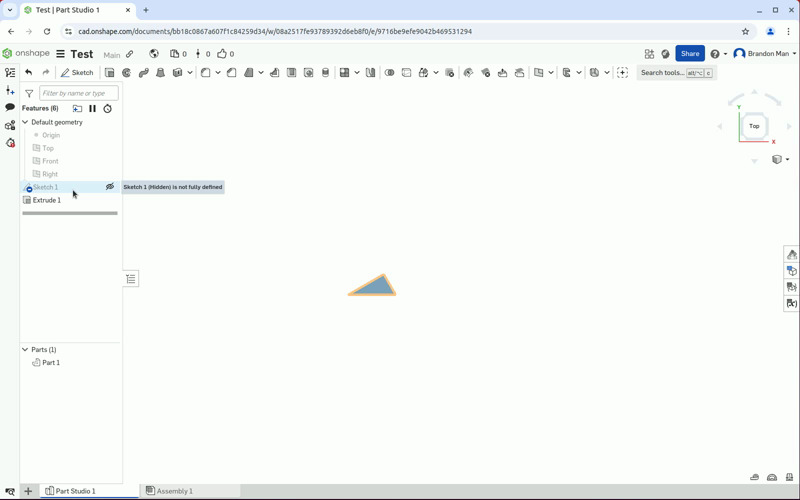
click(73, 189)
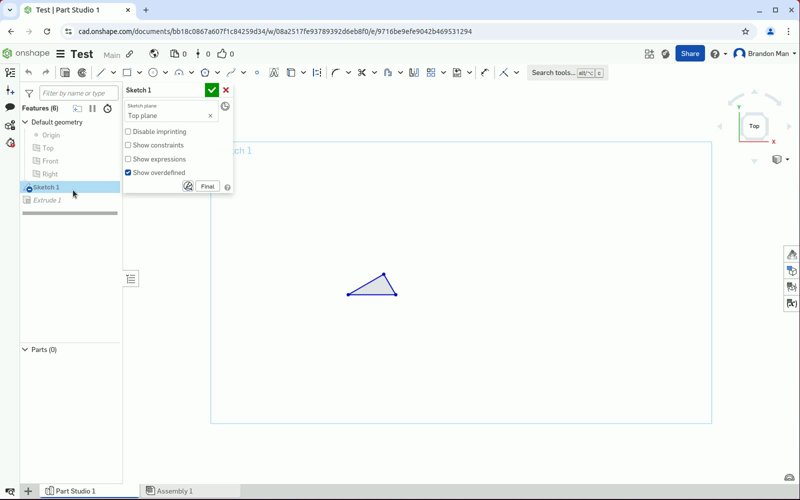
mouse_move(229, 92)
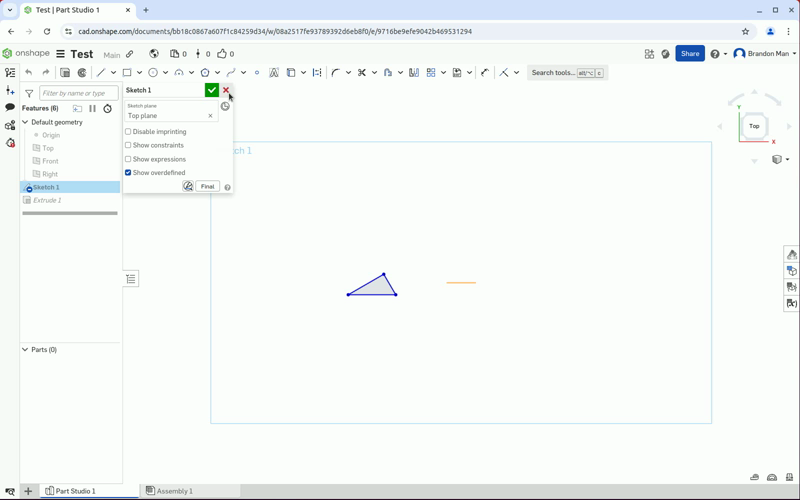
click(229, 92)
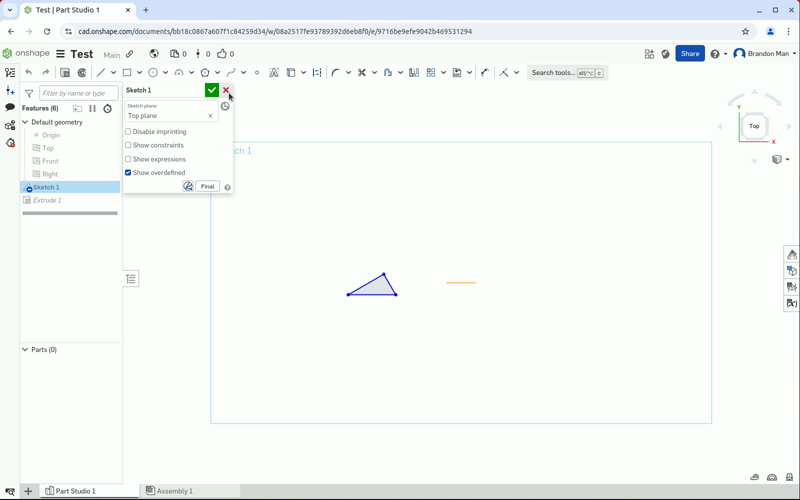
key(shift+s)
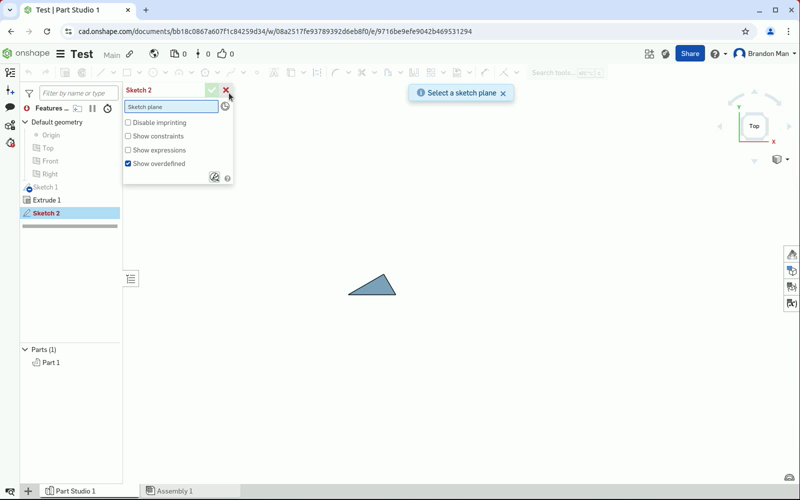
mouse_move(73, 150)
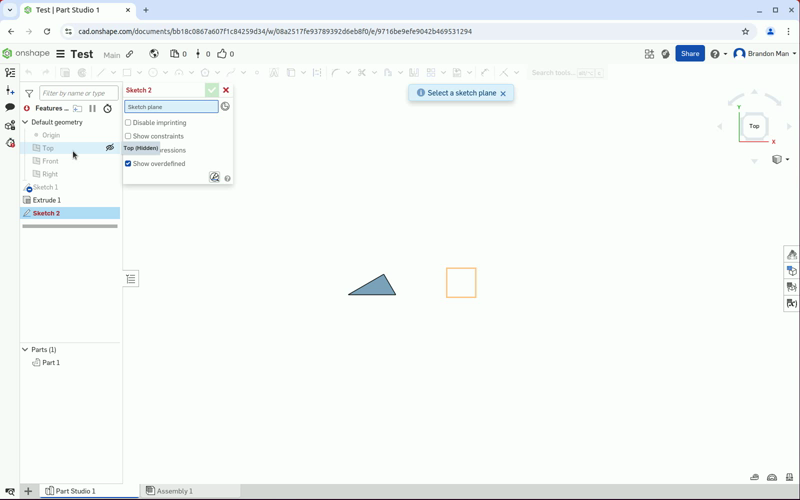
click(73, 150)
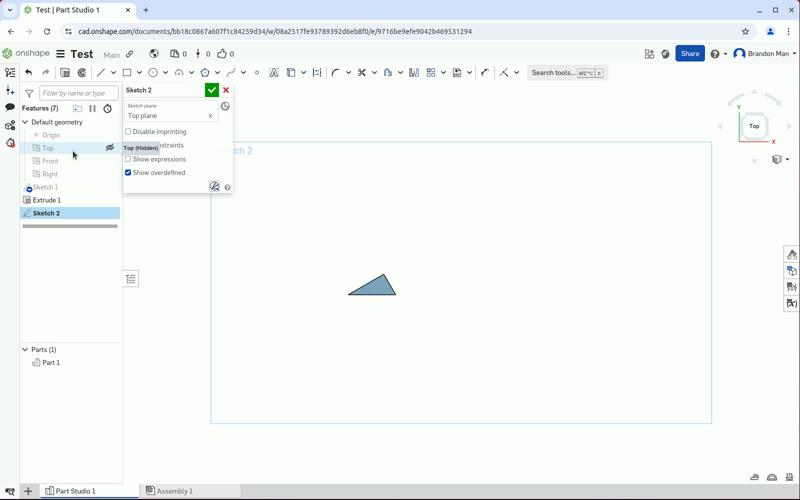
mouse_move(73, 352)
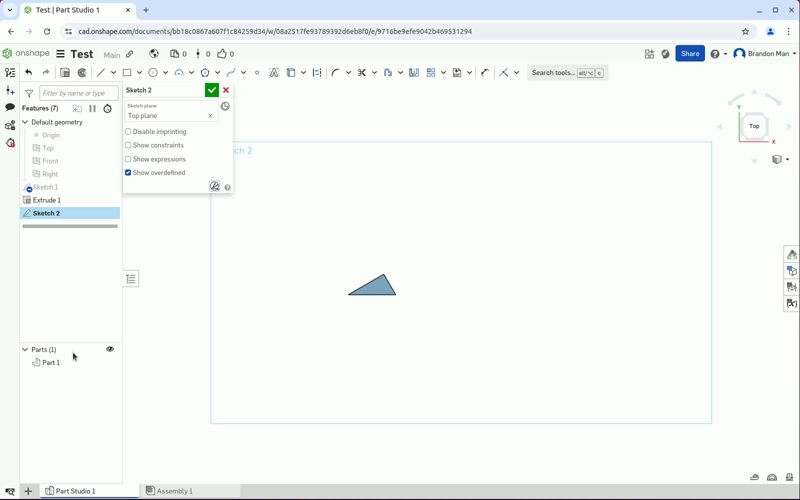
key(y)
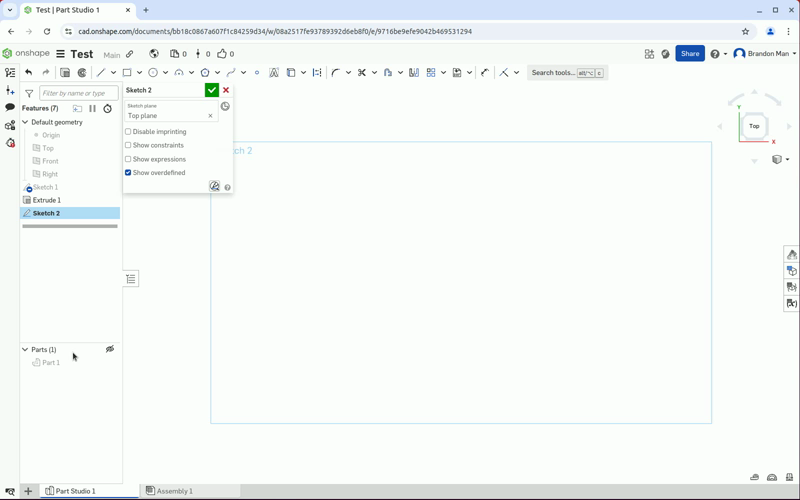
key(l)
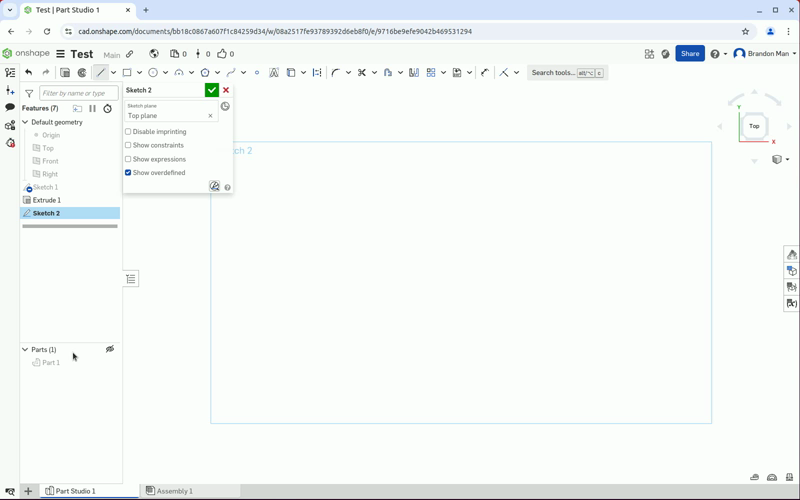
key_down(shift)
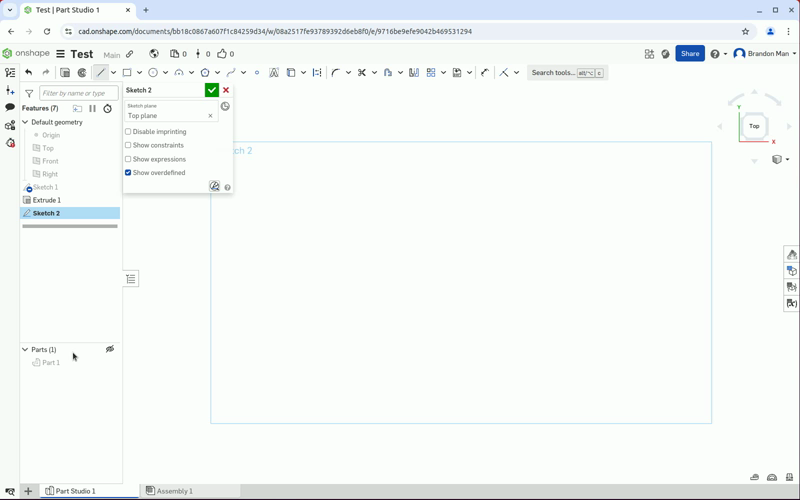
mouse_move(383, 274)
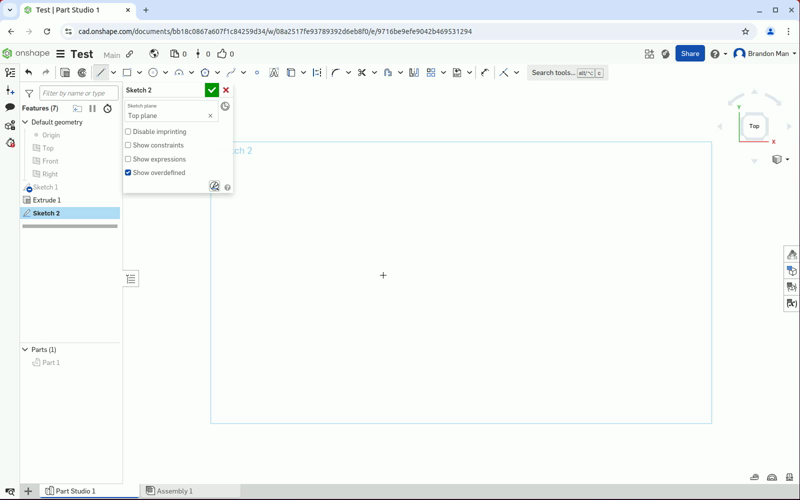
click(383, 274)
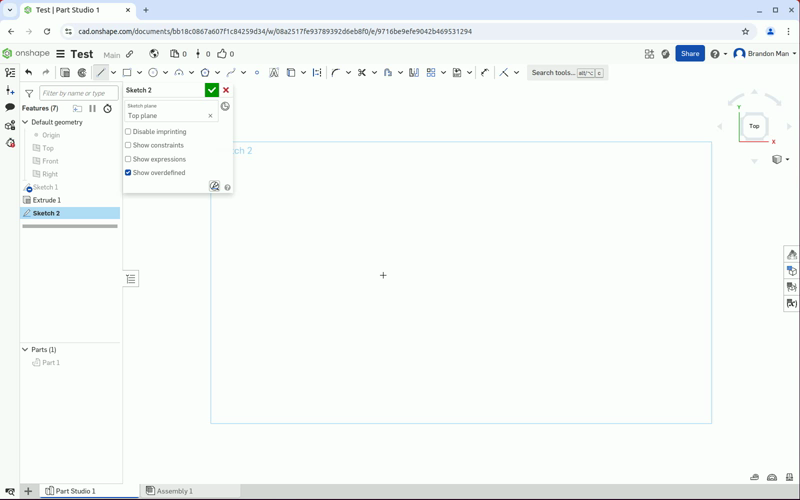
key_up(shift)
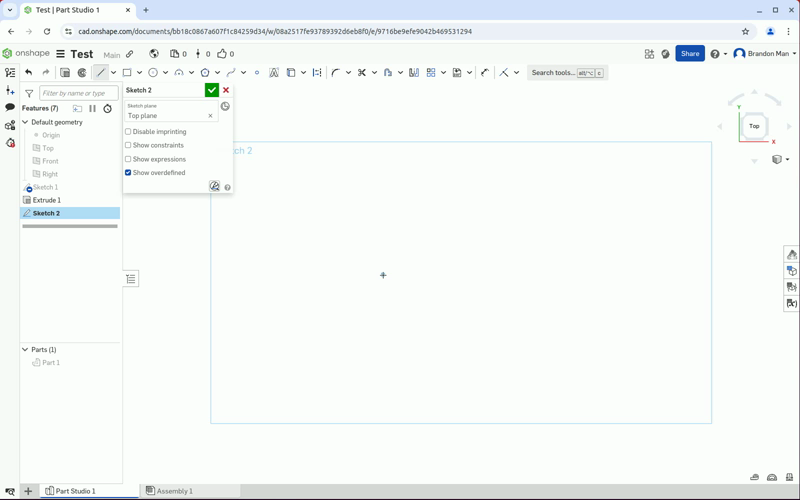
key_down(shift)
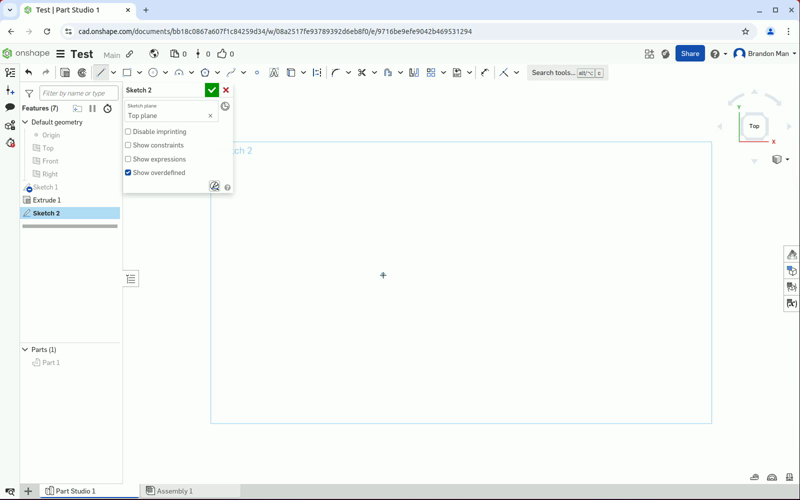
mouse_move(413, 274)
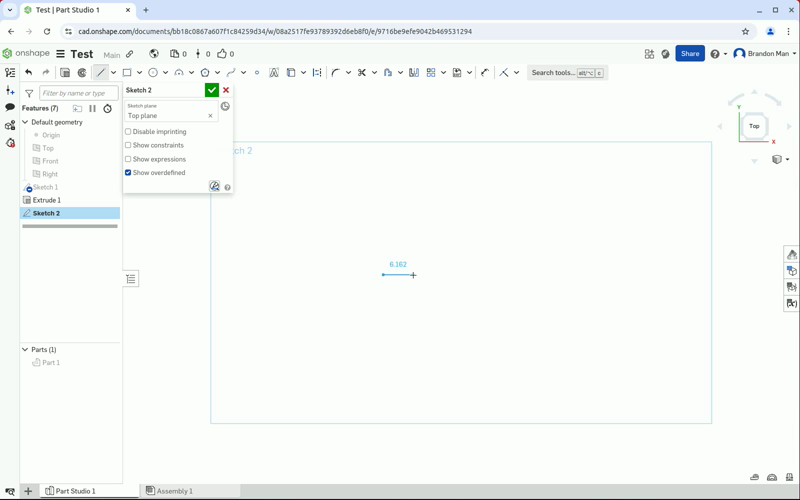
mouse_move(395, 295)
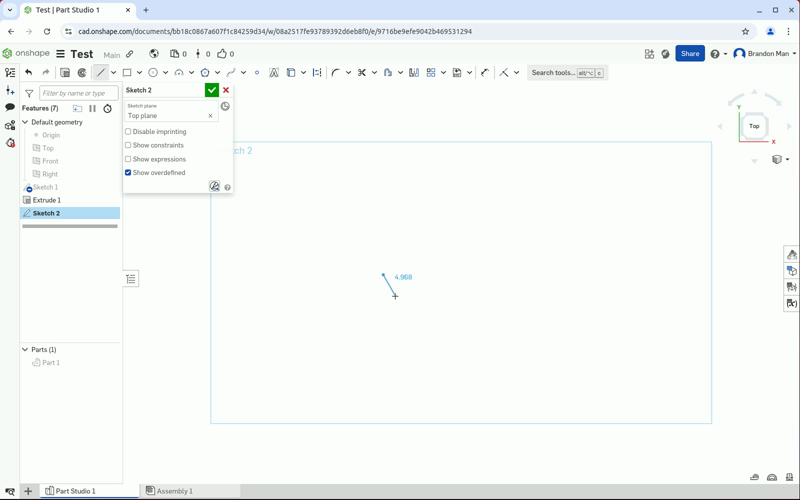
click(395, 295)
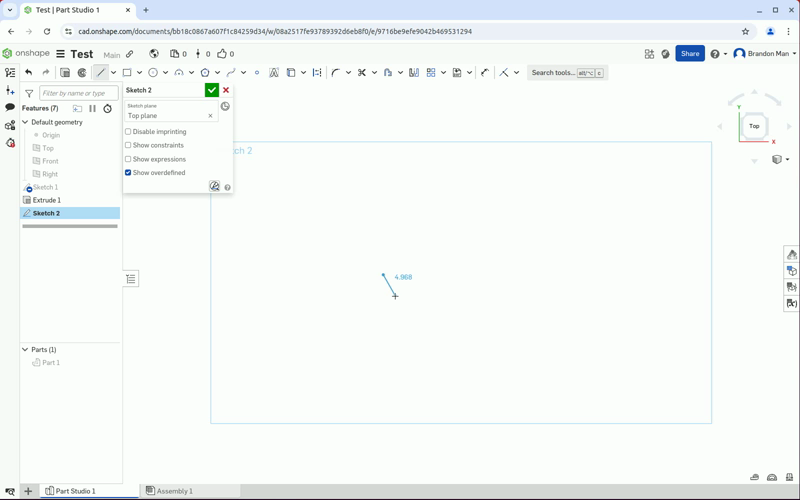
key_up(shift)
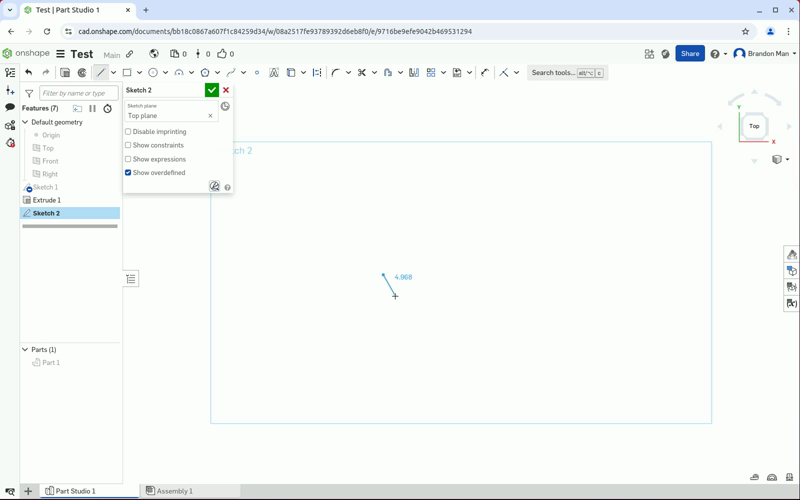
key_down(shift)
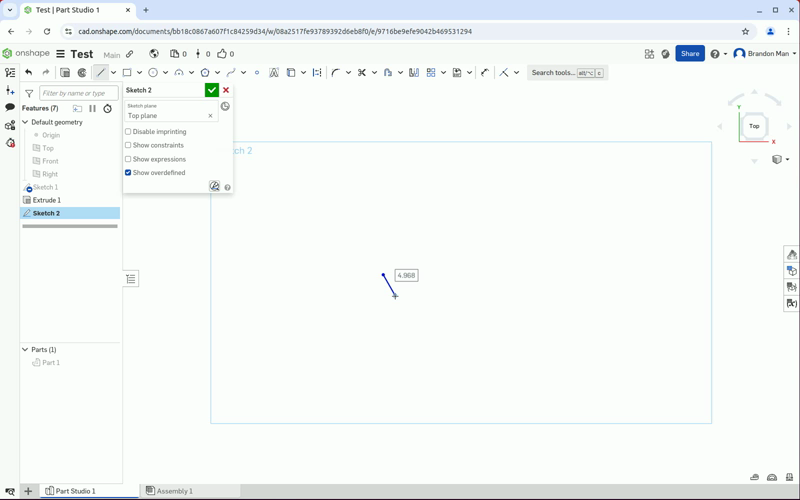
mouse_move(425, 295)
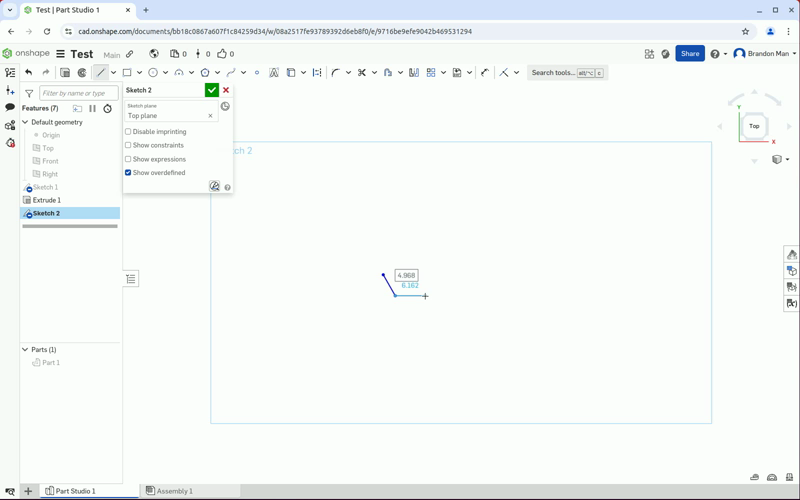
mouse_move(395, 271)
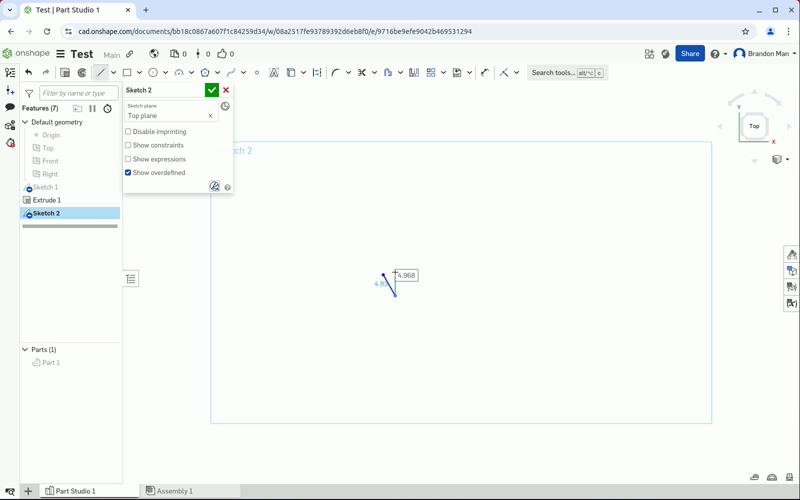
click(395, 271)
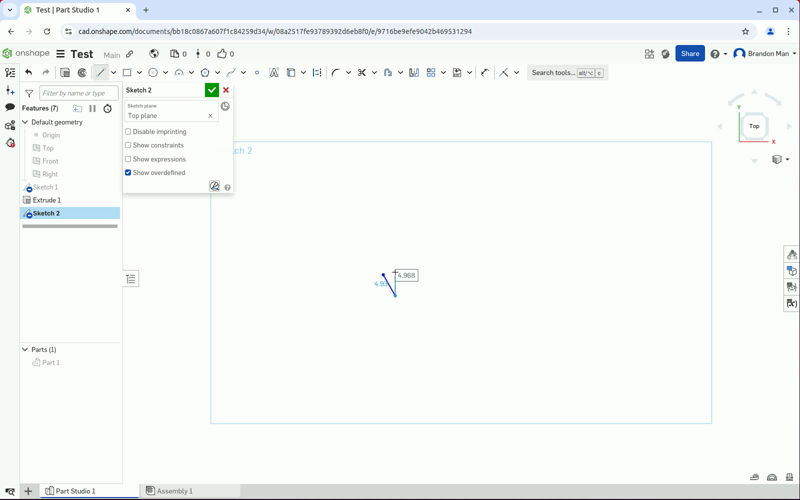
key_up(shift)
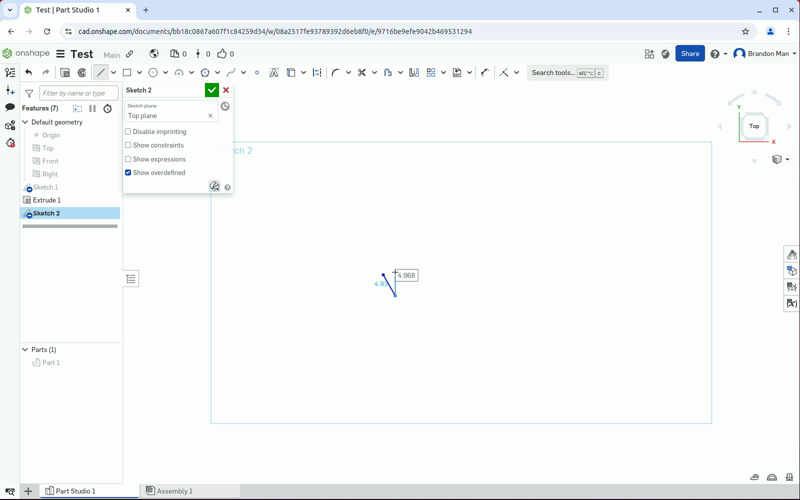
key(esc)
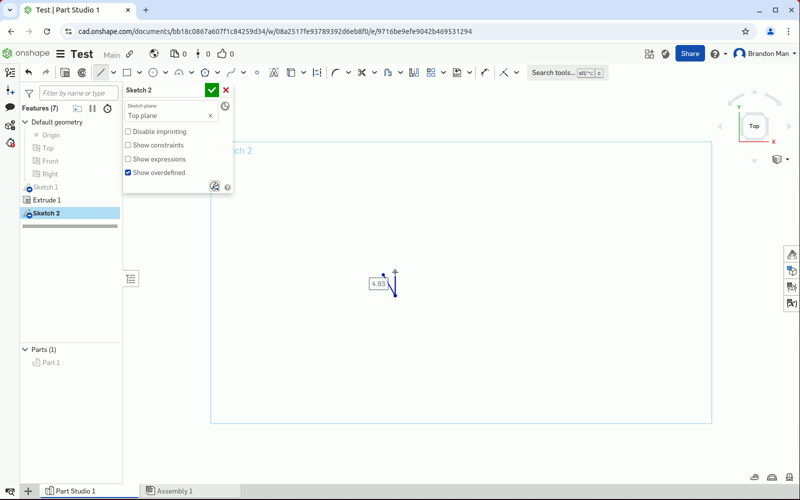
key(a)
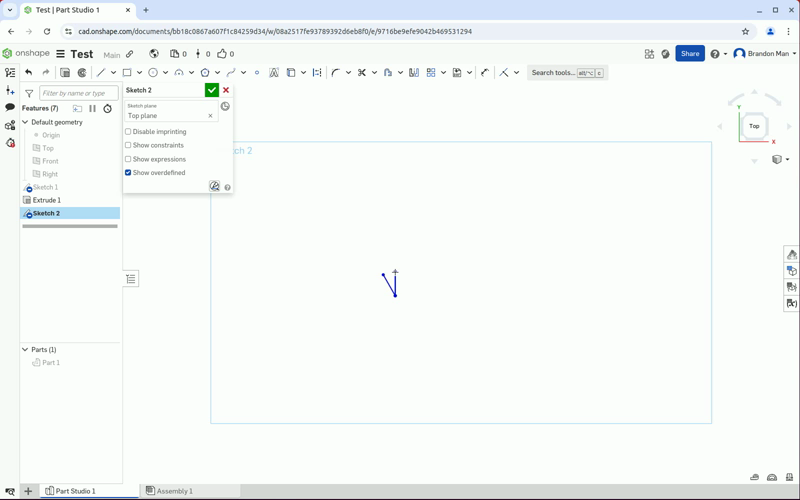
mouse_move(395, 271)
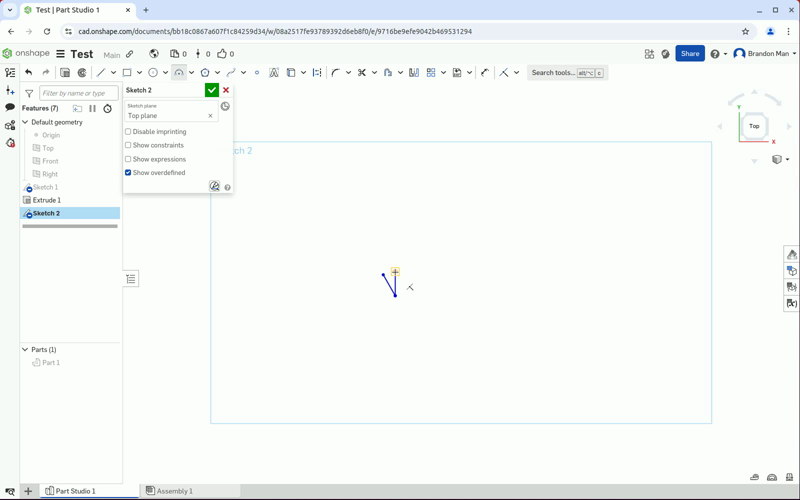
click(395, 271)
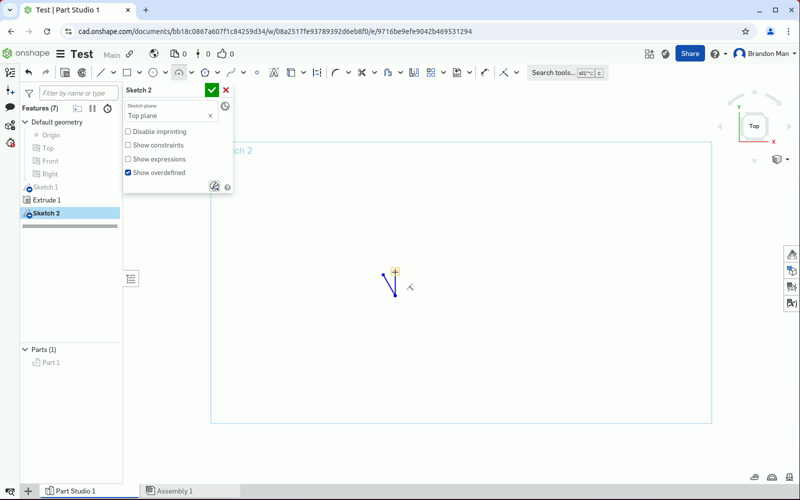
mouse_move(383, 274)
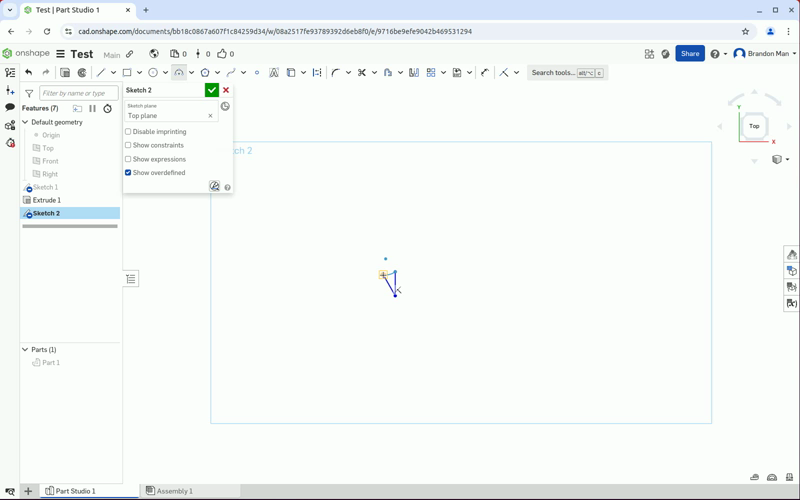
click(383, 274)
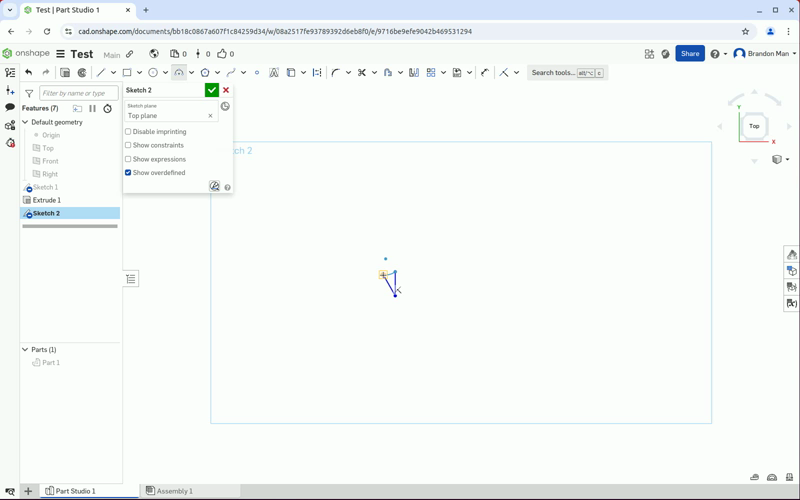
key_down(shift)
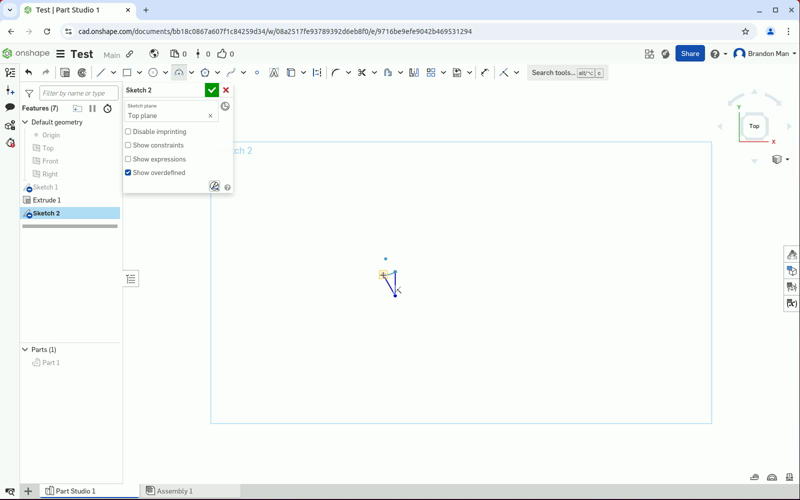
mouse_move(389, 272)
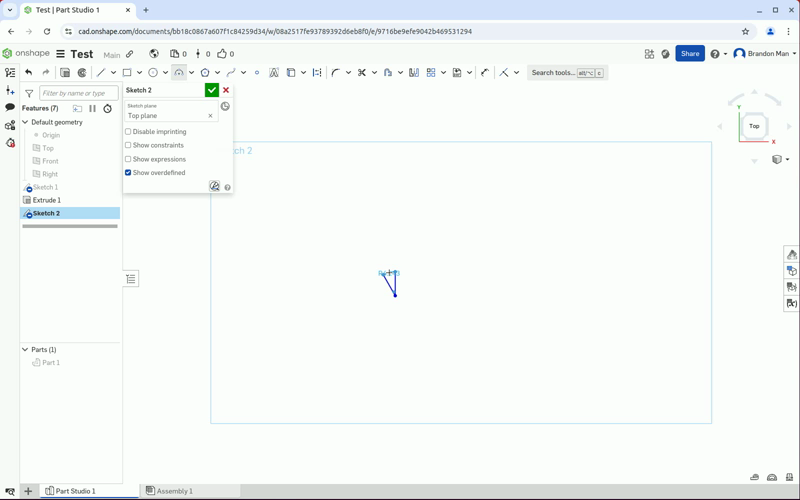
click(389, 272)
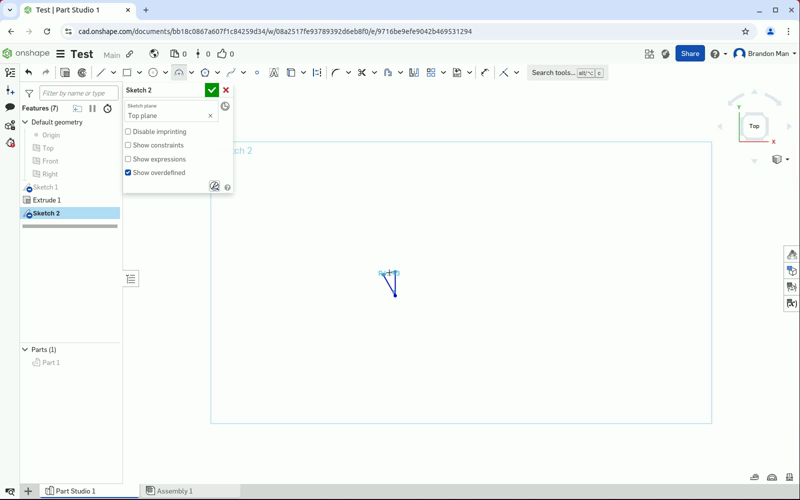
key_up(shift)
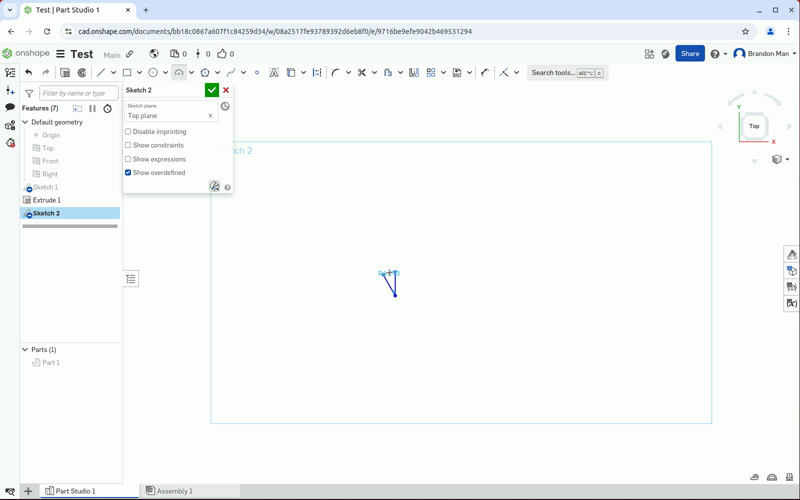
key(esc)
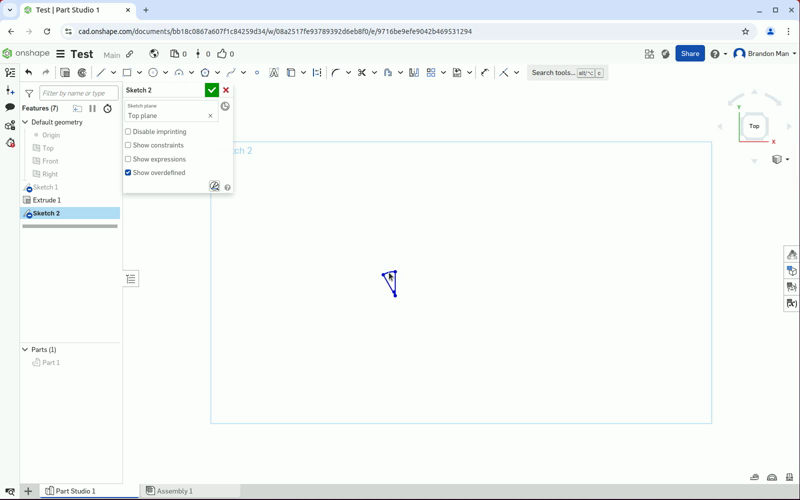
mouse_move(394, 284)
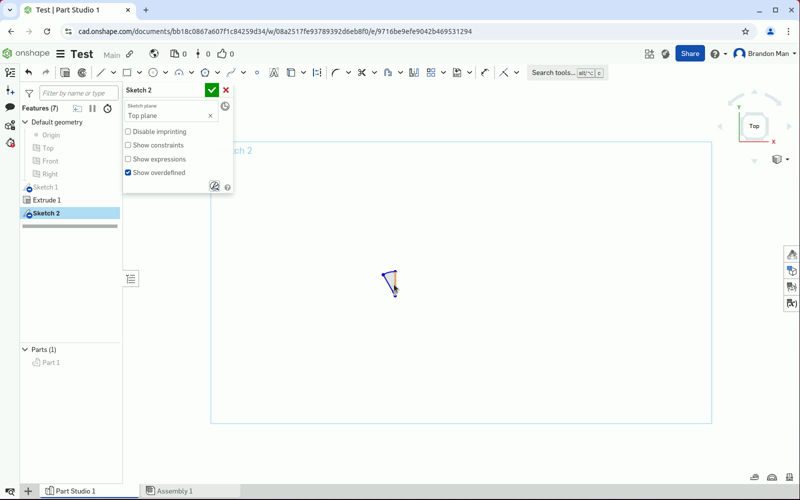
scroll(6)
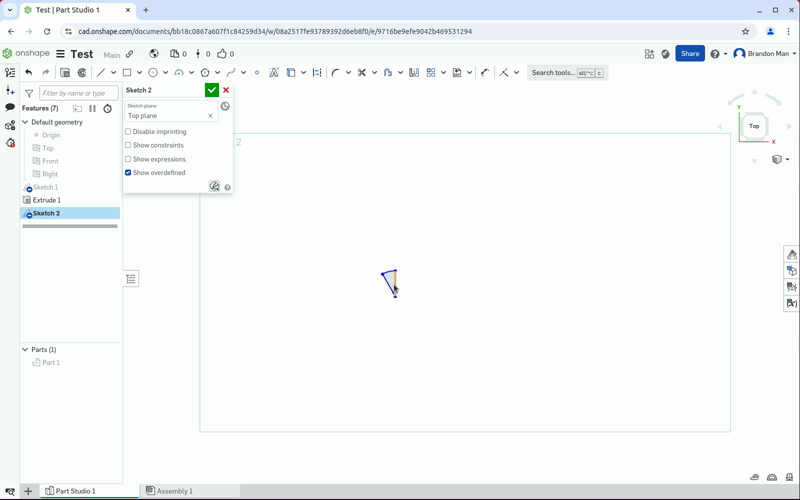
scroll(6)
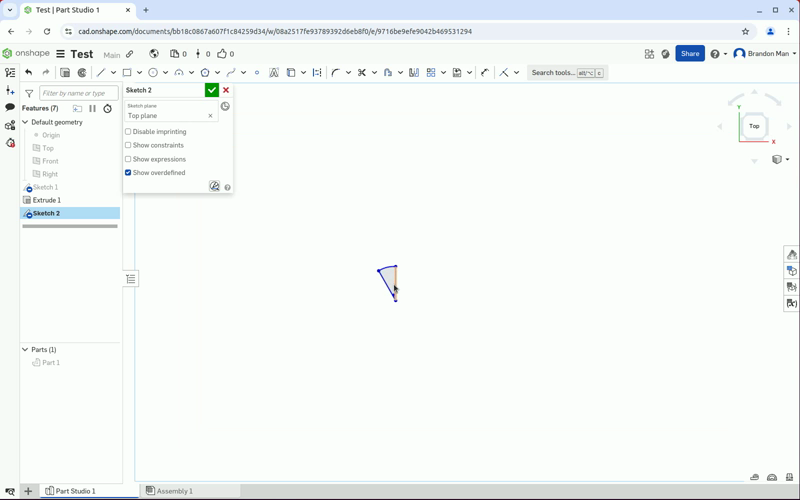
scroll(6)
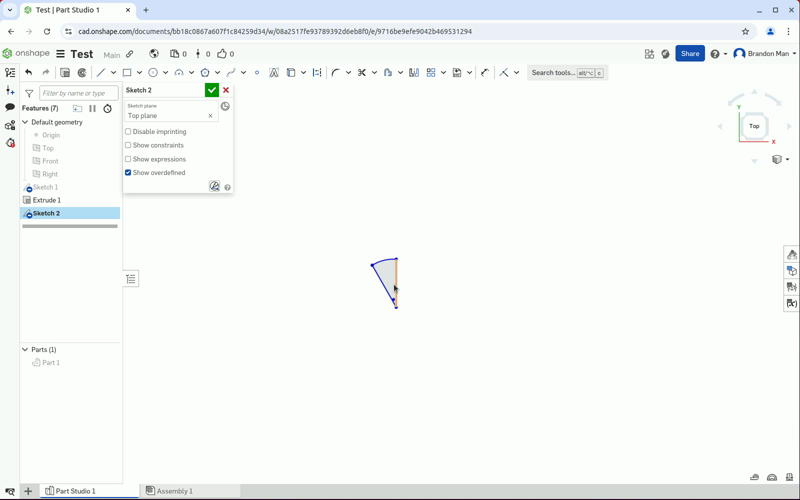
scroll(6)
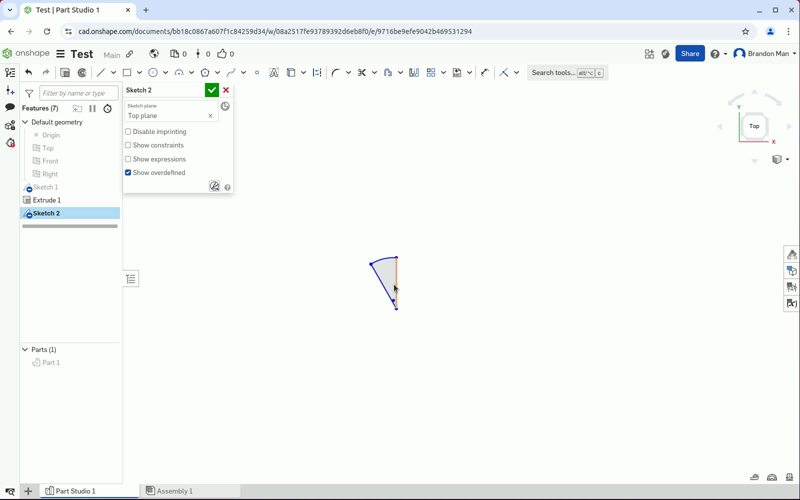
scroll(6)
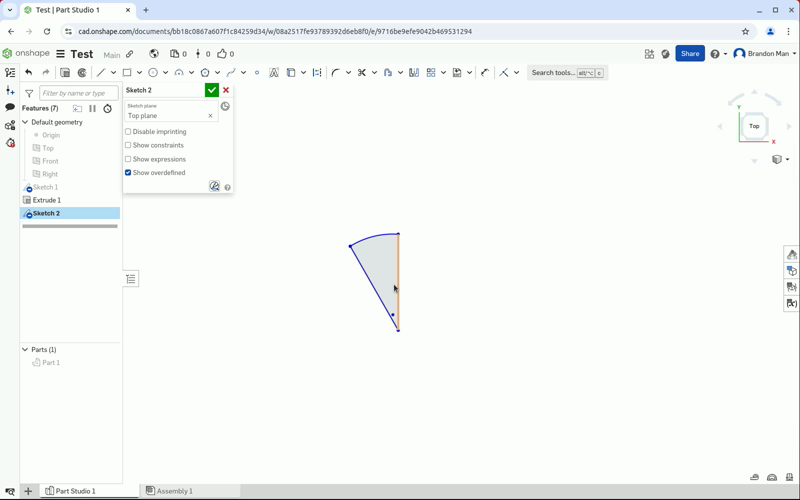
scroll(6)
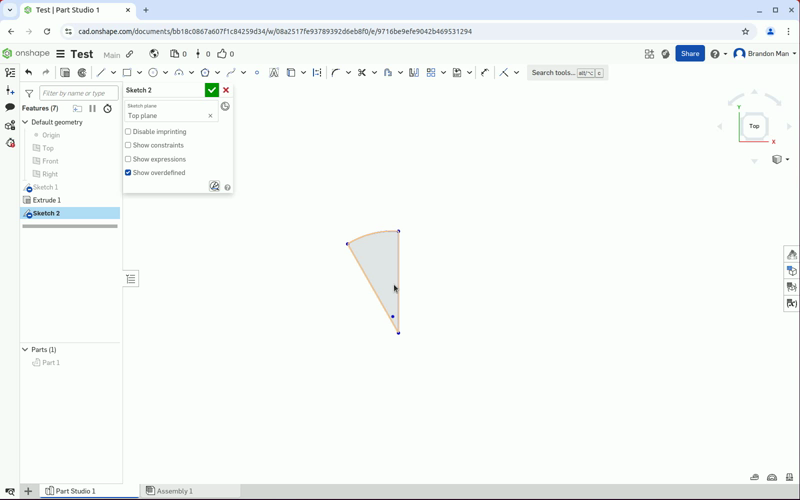
scroll(6)
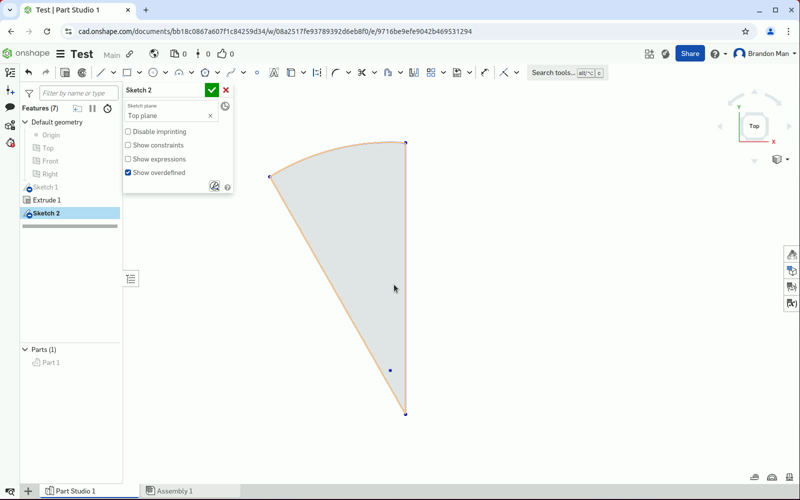
click(394, 284)
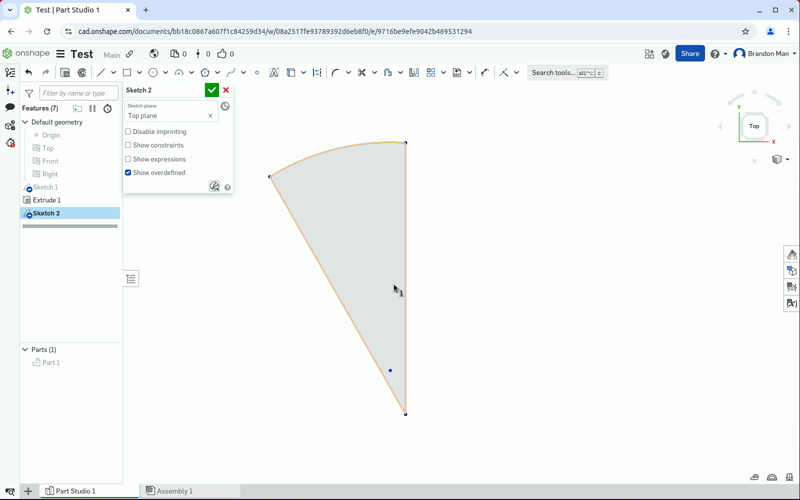
scroll(-6)
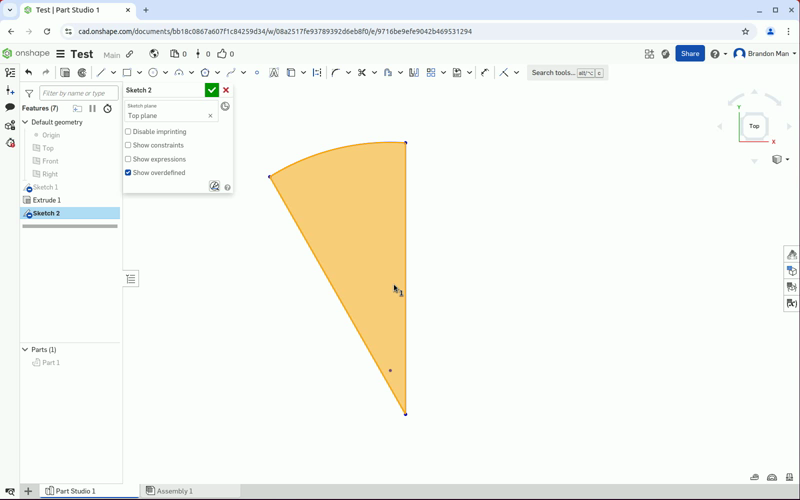
scroll(-6)
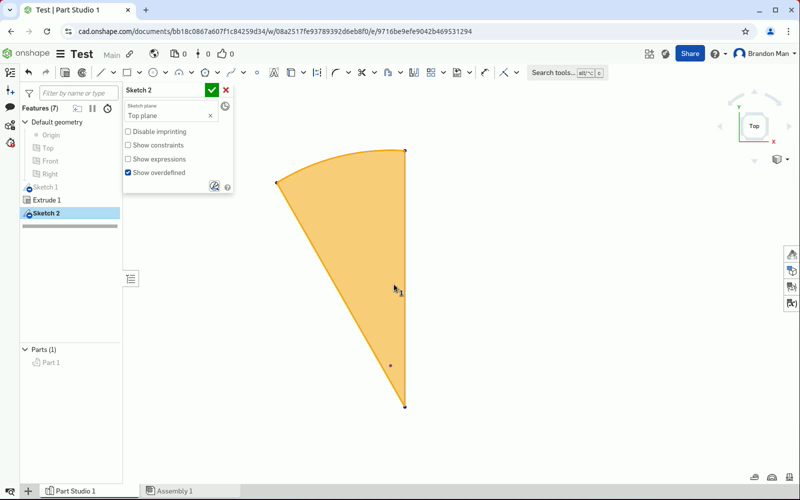
scroll(-6)
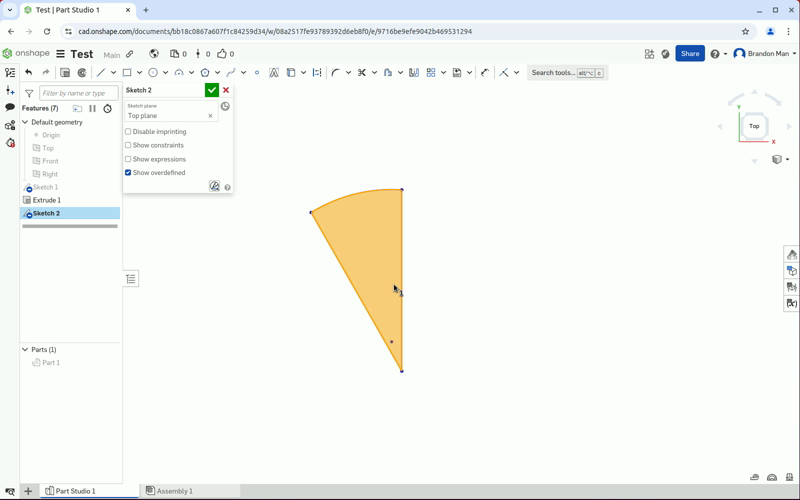
scroll(-6)
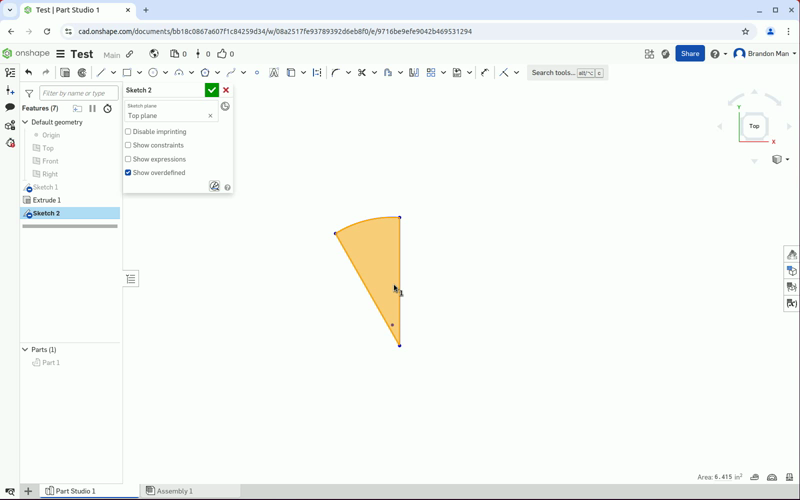
scroll(-6)
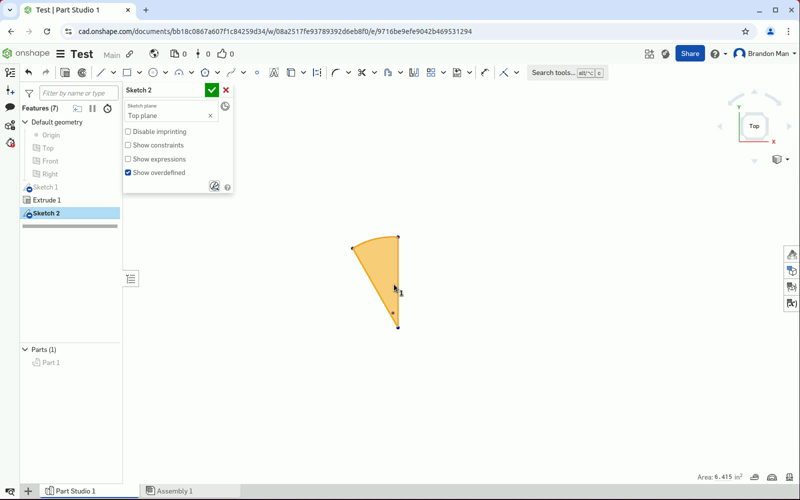
scroll(-6)
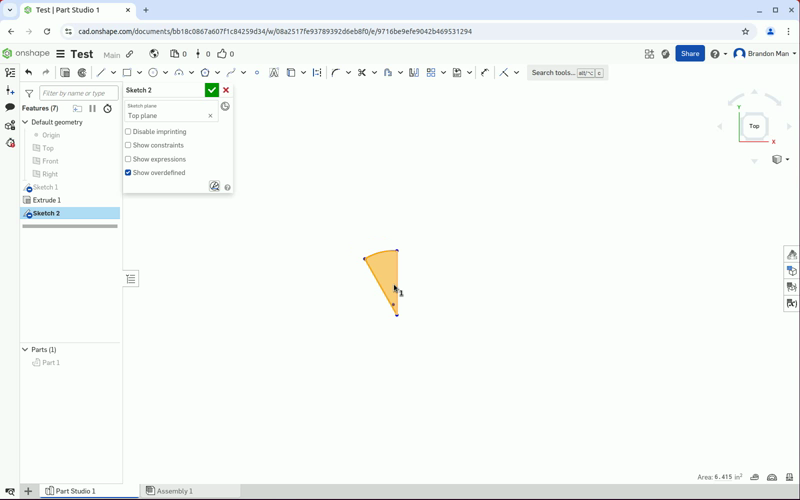
scroll(-6)
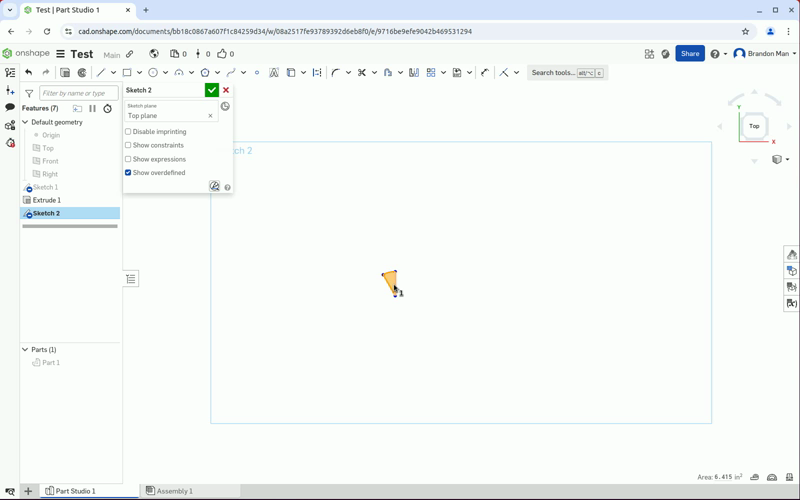
mouse_move(73, 352)
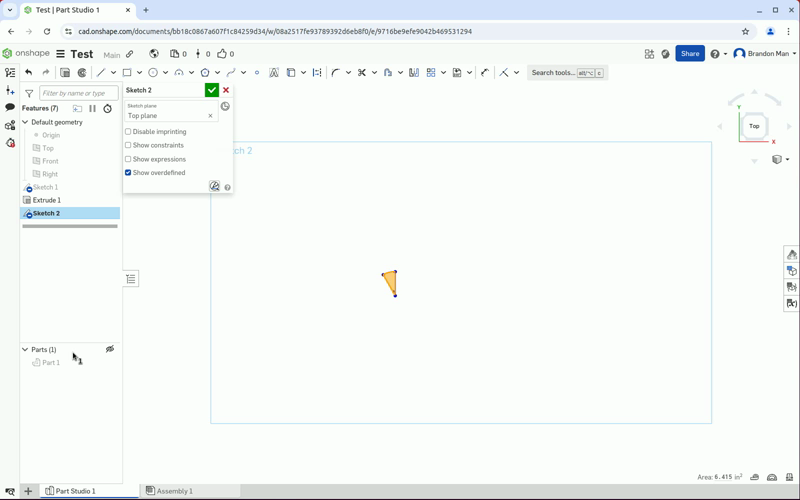
key(shift+y)
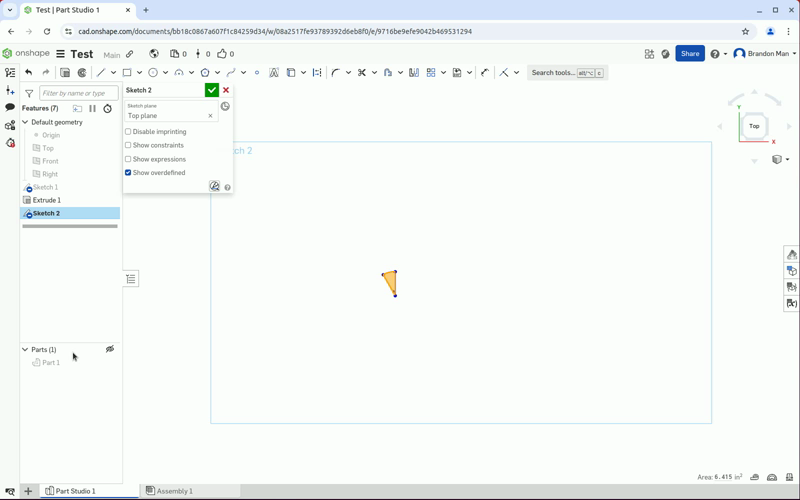
key(shift+e)
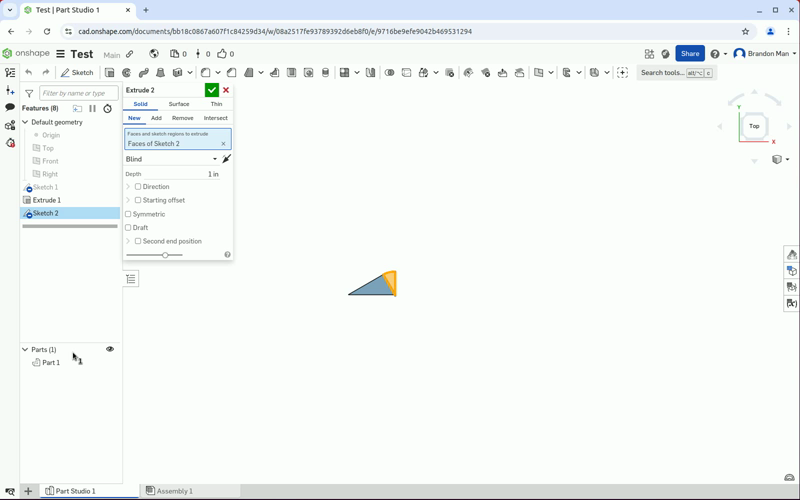
mouse_move(143, 106)
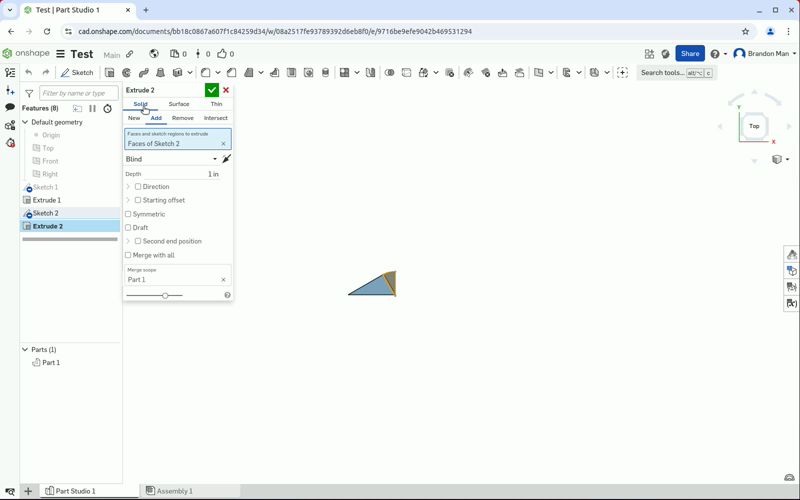
click(143, 106)
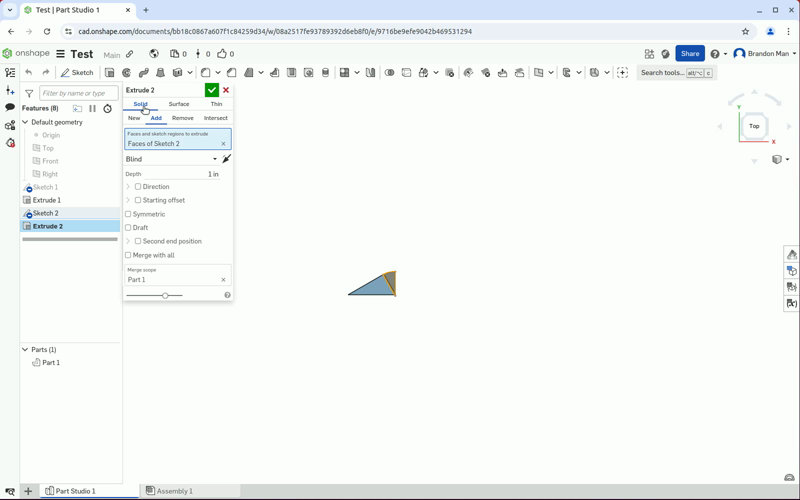
mouse_move(137, 120)
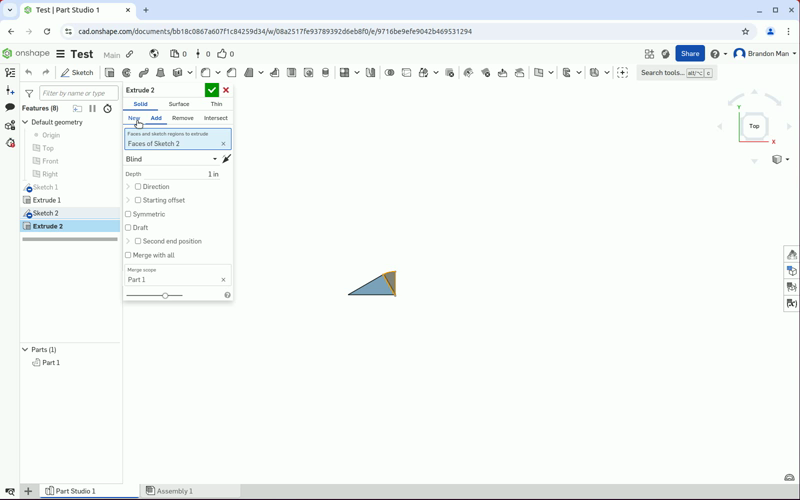
click(137, 120)
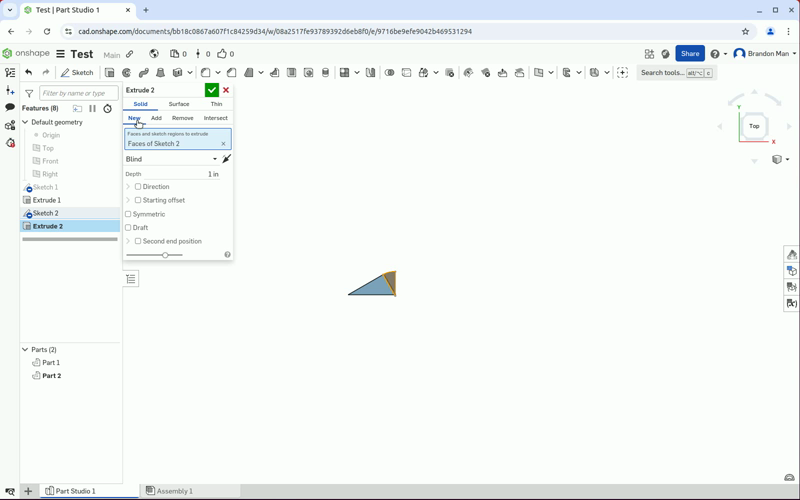
key(tab, 4)
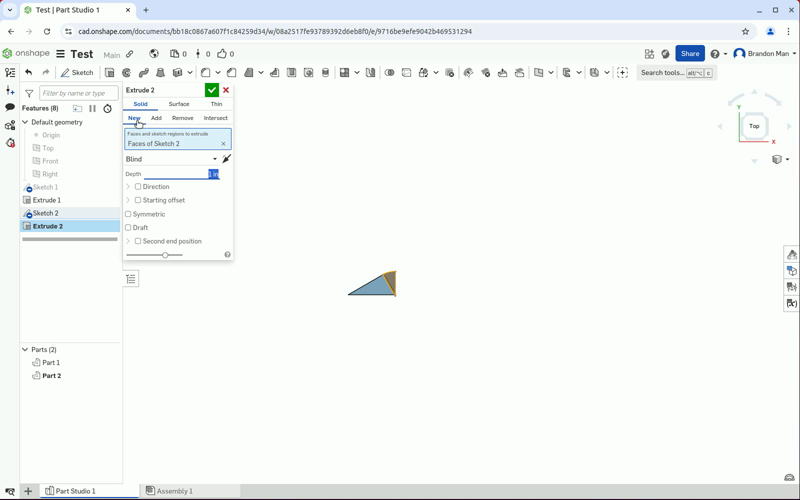
text(1.204)
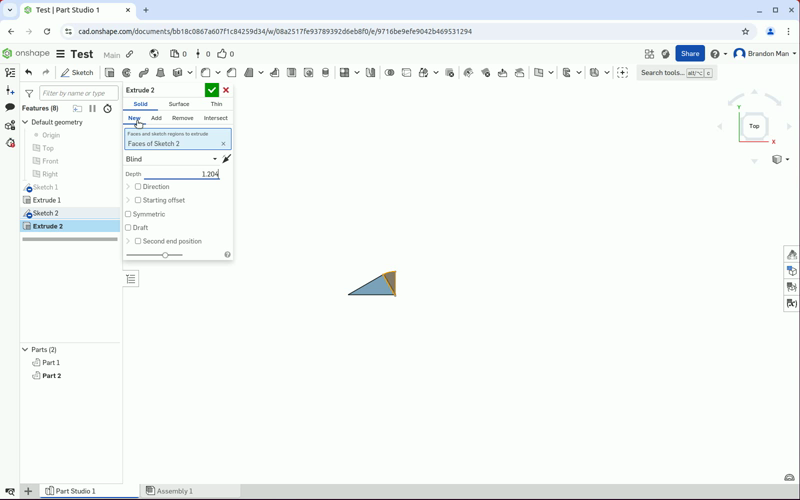
key(enter)
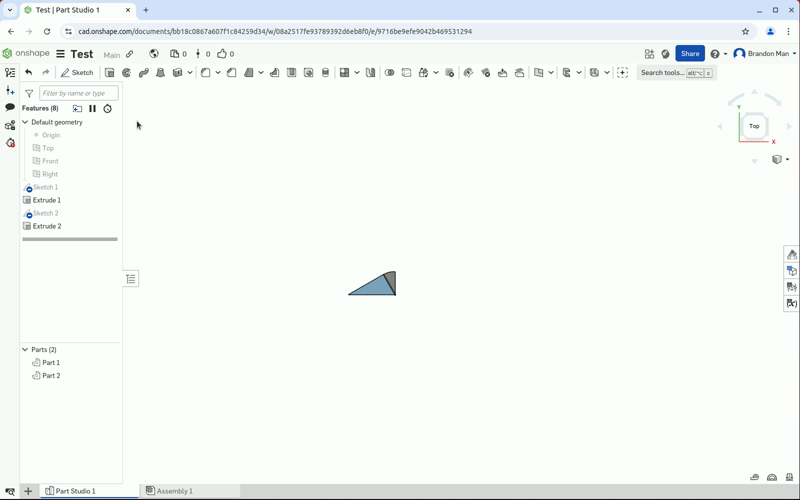
key(shift+h)
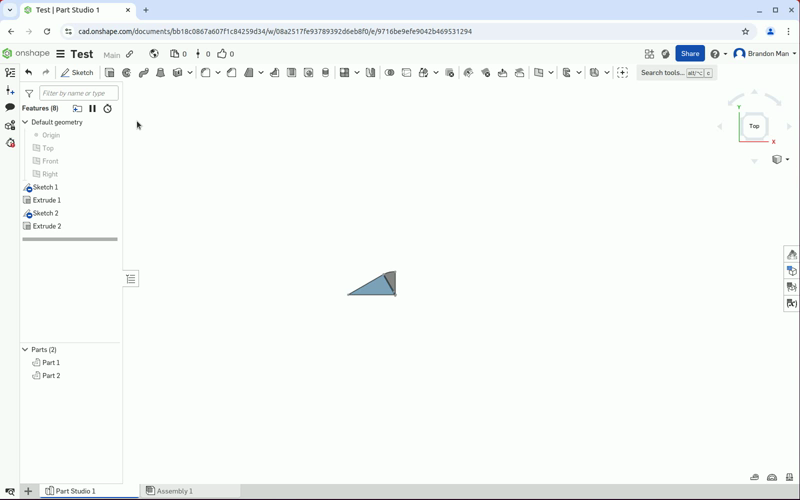
key(shift+h)
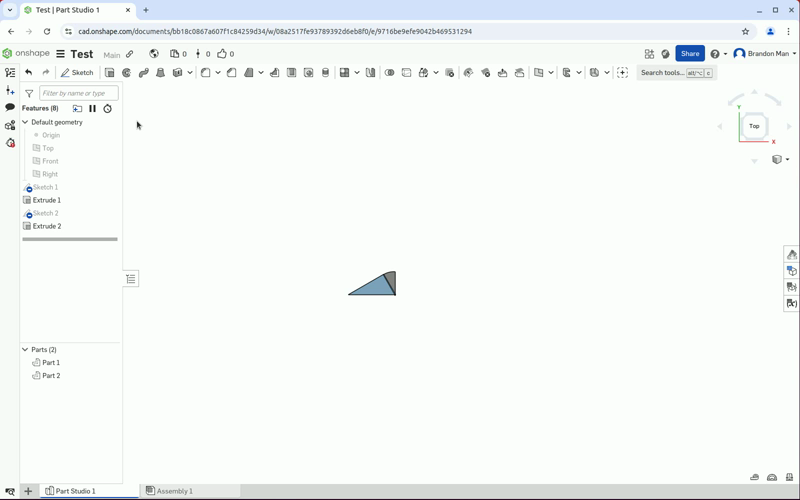
mouse_move(73, 189)
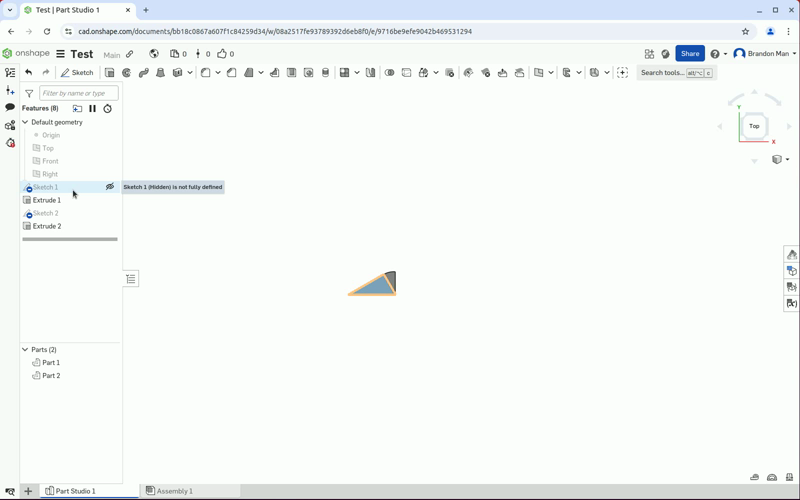
click(73, 189)
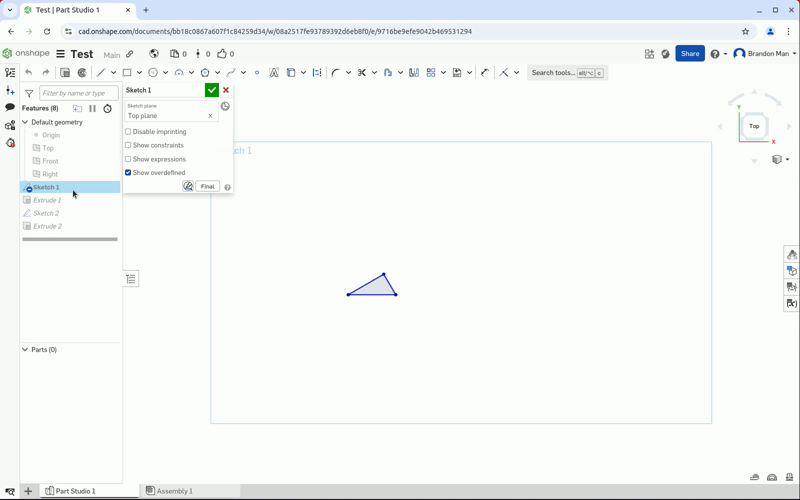
mouse_move(229, 92)
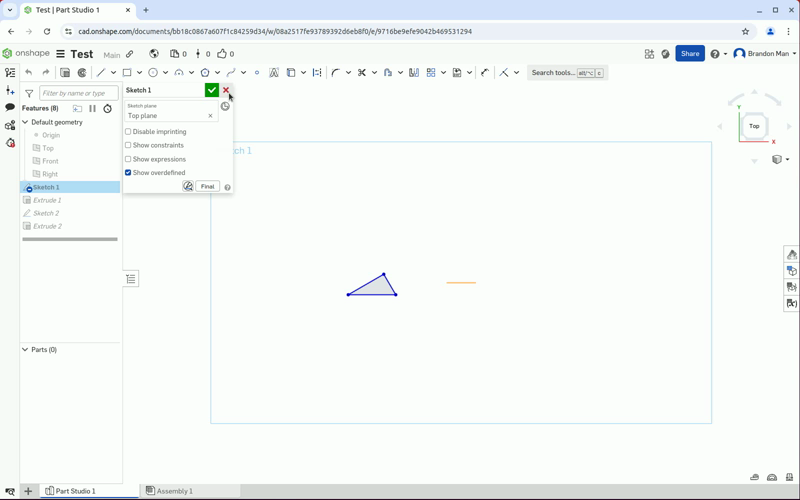
click(229, 92)
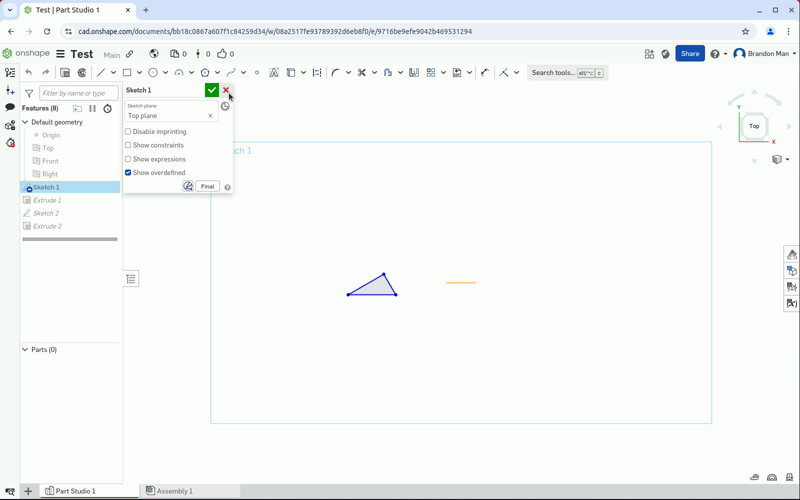
key(shift+s)
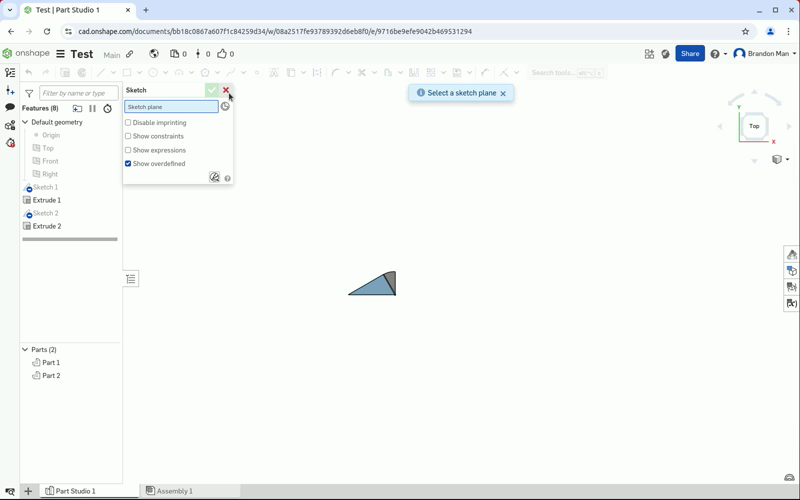
mouse_move(73, 150)
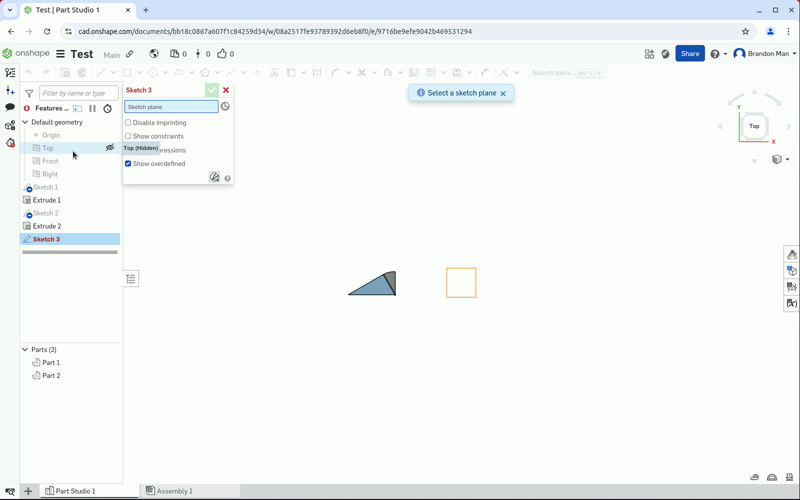
click(73, 150)
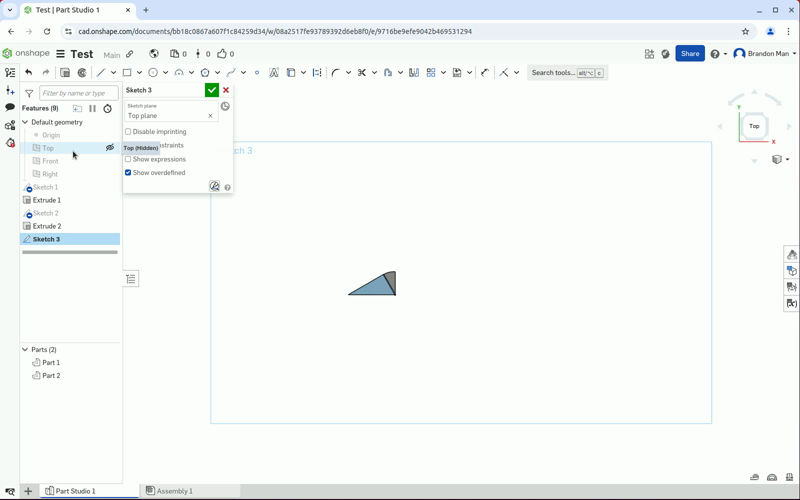
mouse_move(73, 352)
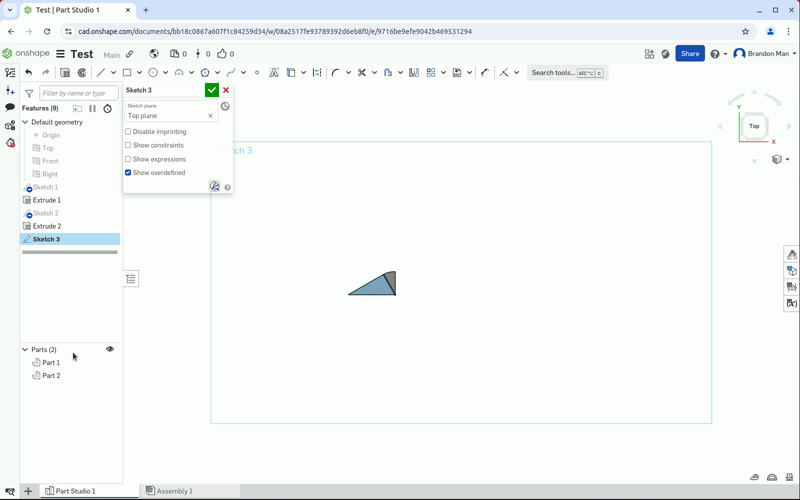
key(y)
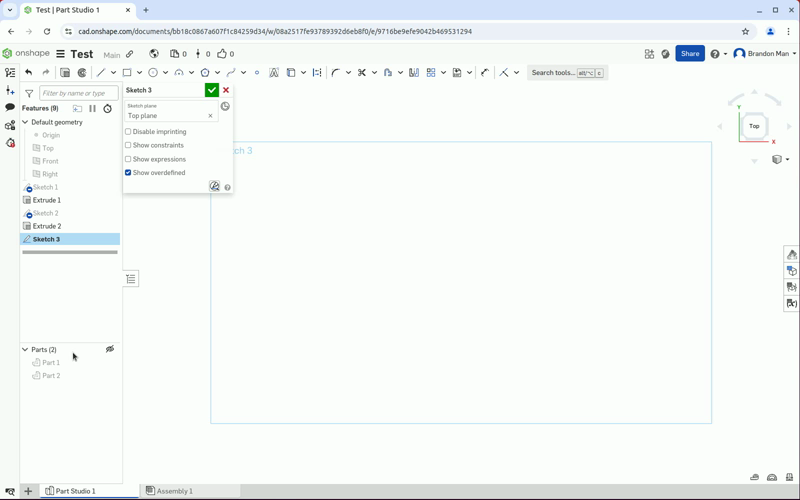
key(a)
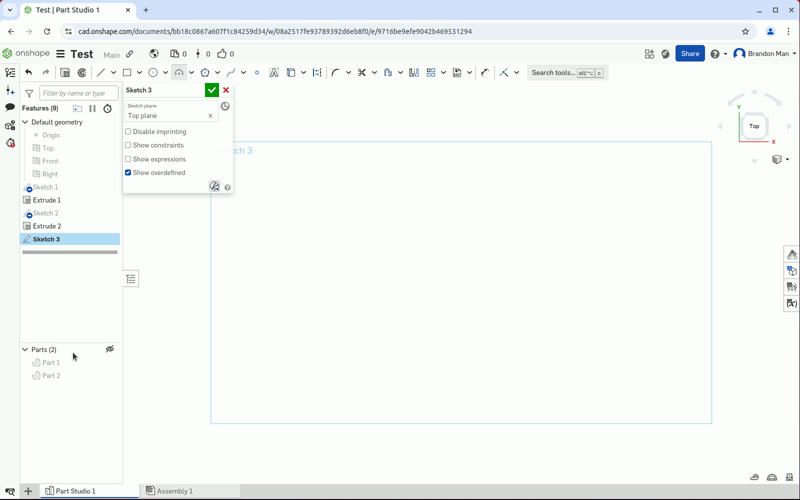
key_down(shift)
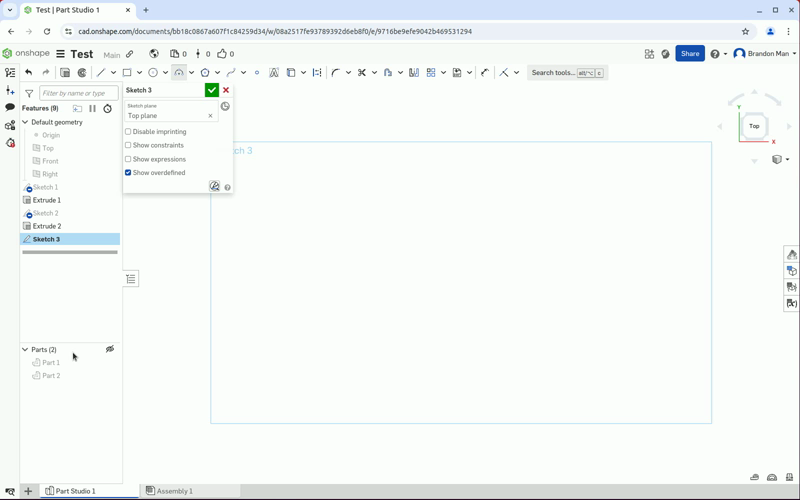
mouse_move(395, 294)
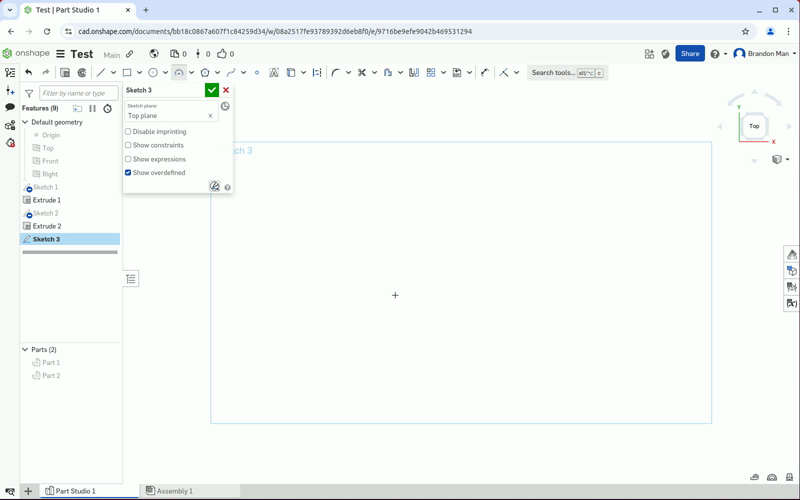
click(395, 294)
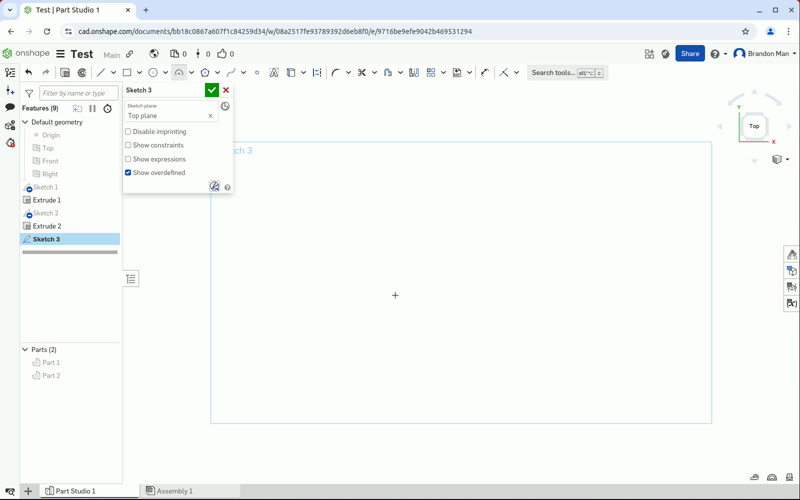
key_up(shift)
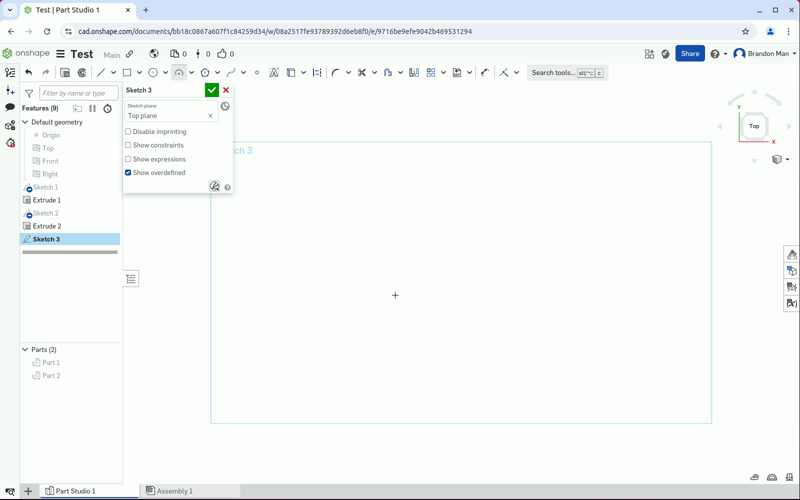
key_down(shift)
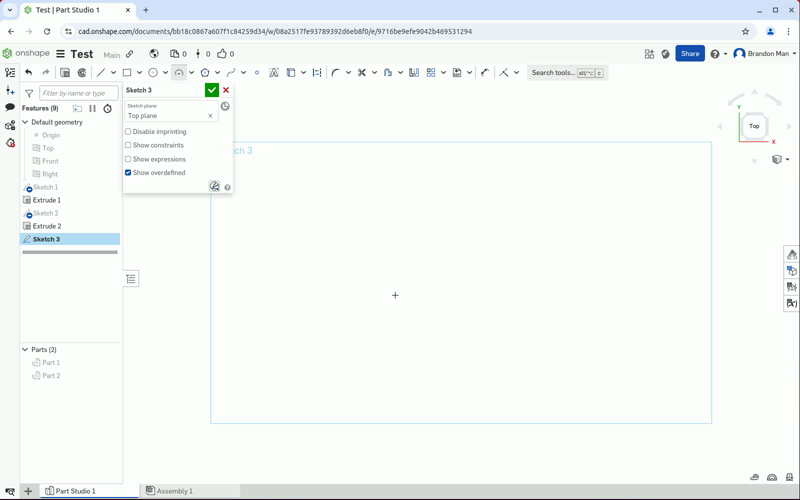
mouse_move(397, 270)
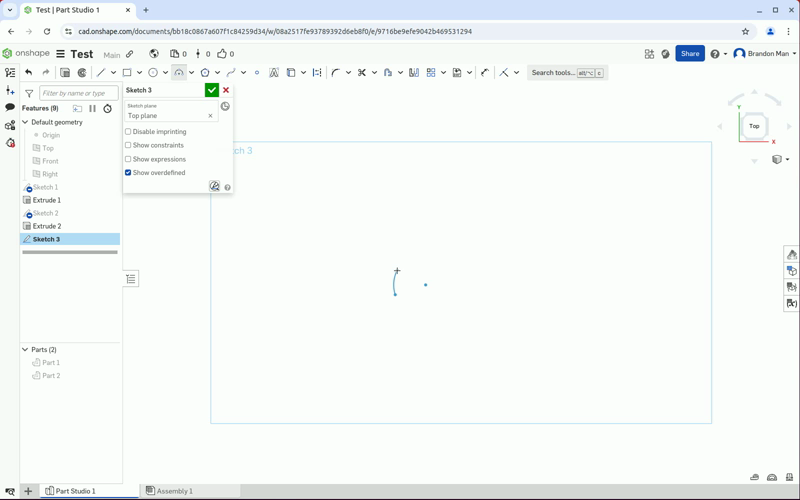
click(397, 270)
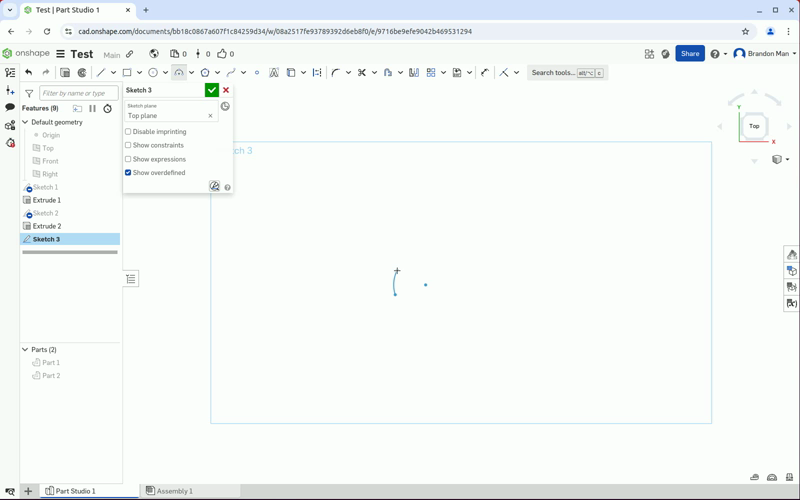
mouse_move(395, 282)
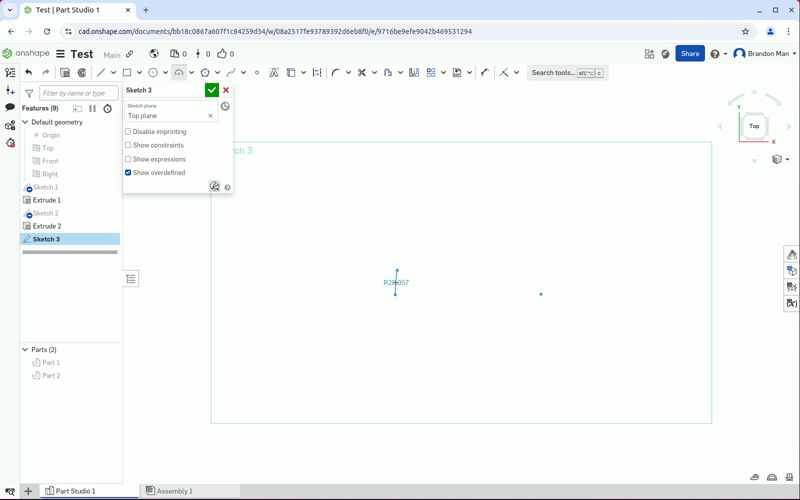
click(395, 282)
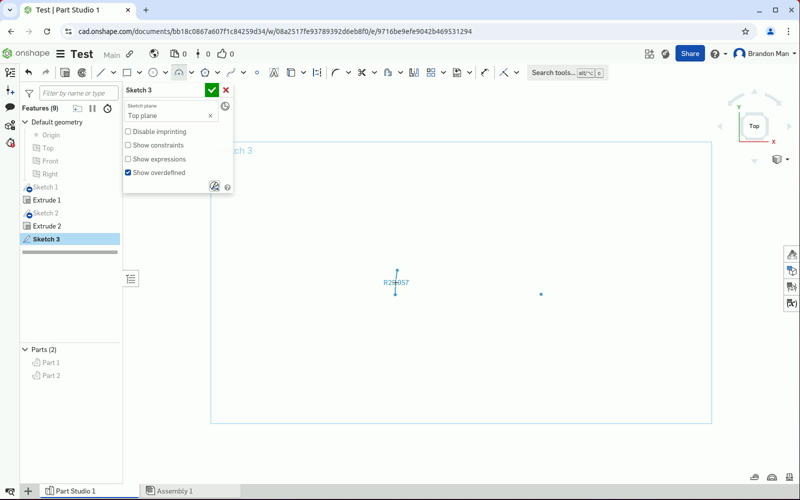
key_up(shift)
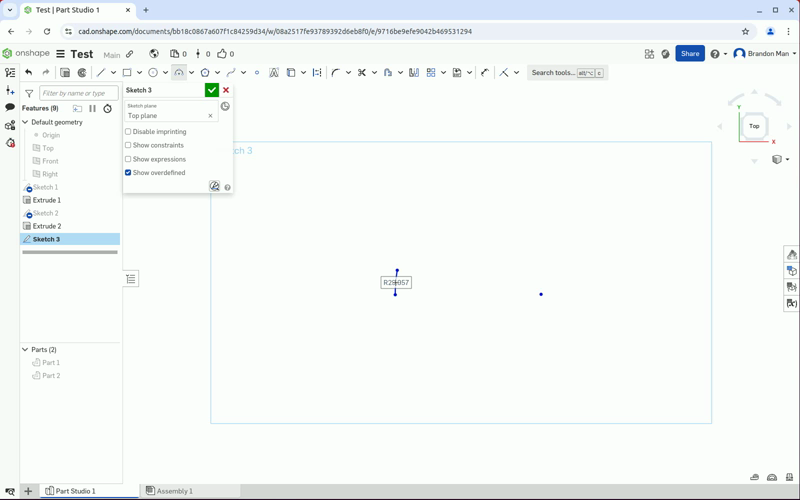
key(esc)
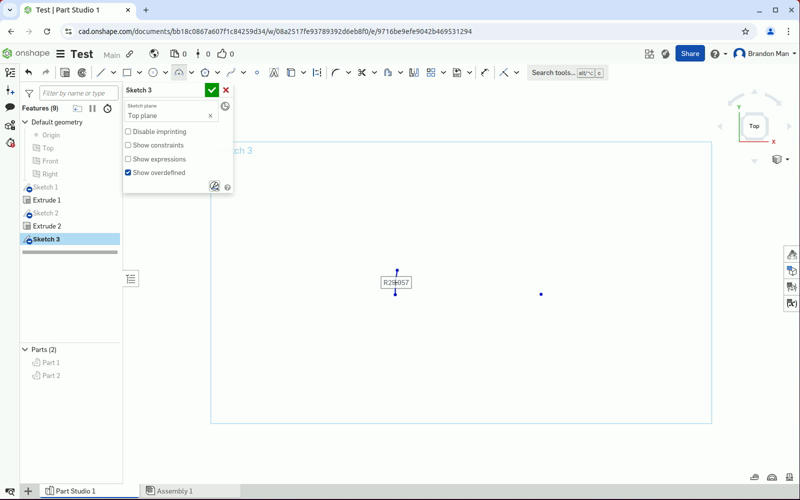
key(l)
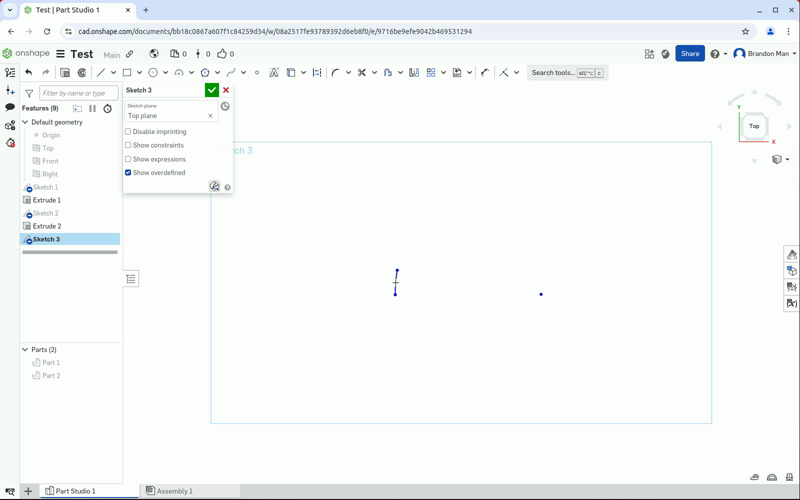
mouse_move(397, 270)
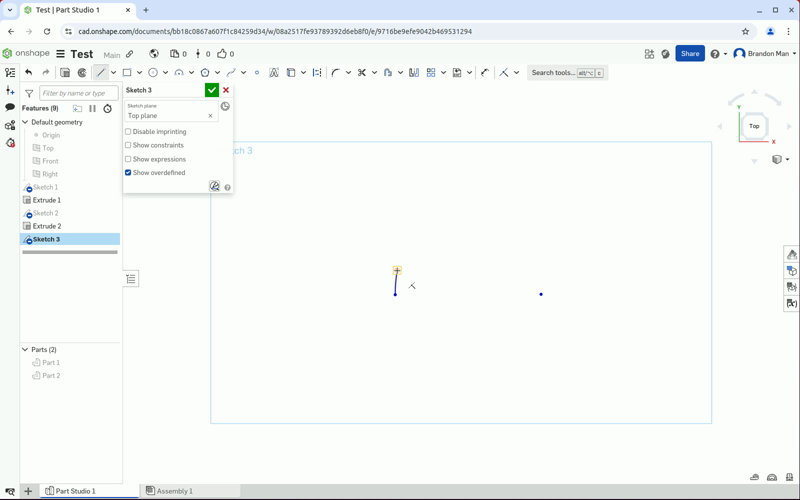
click(397, 270)
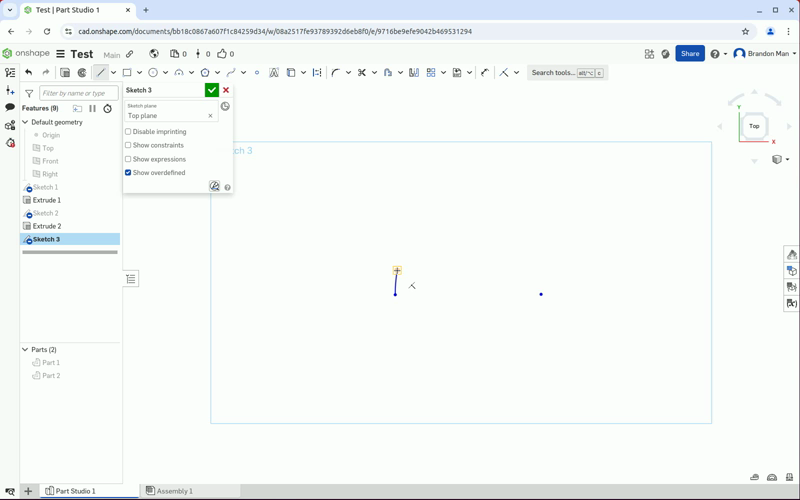
key_down(shift)
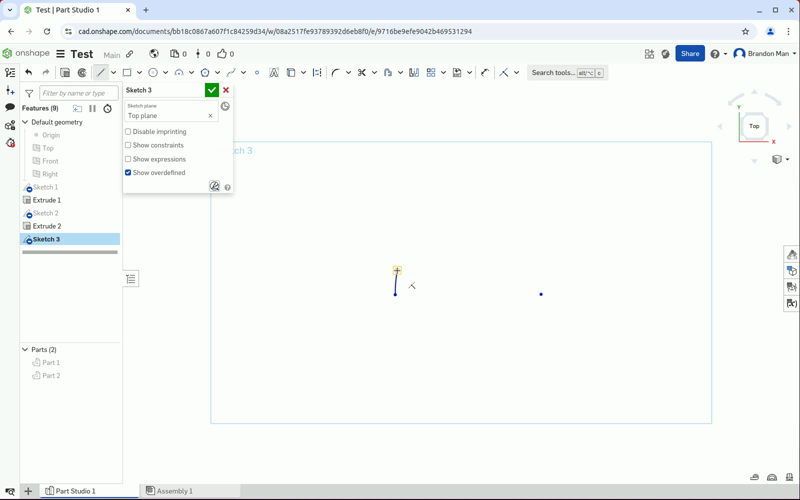
mouse_move(427, 270)
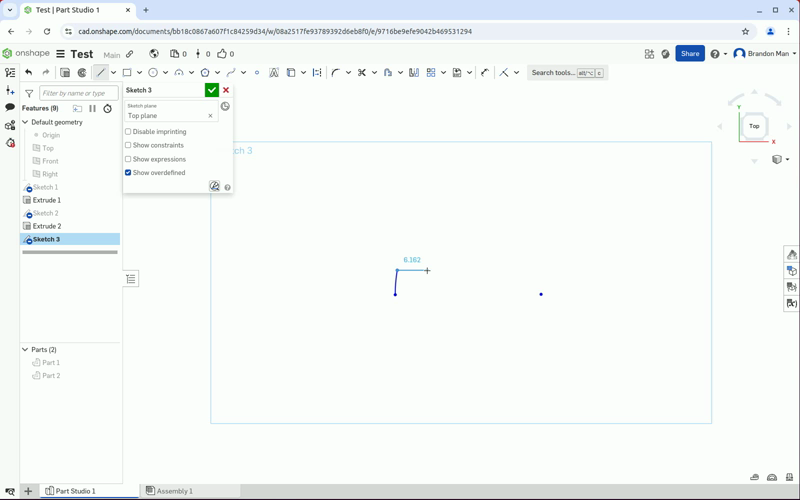
mouse_move(395, 270)
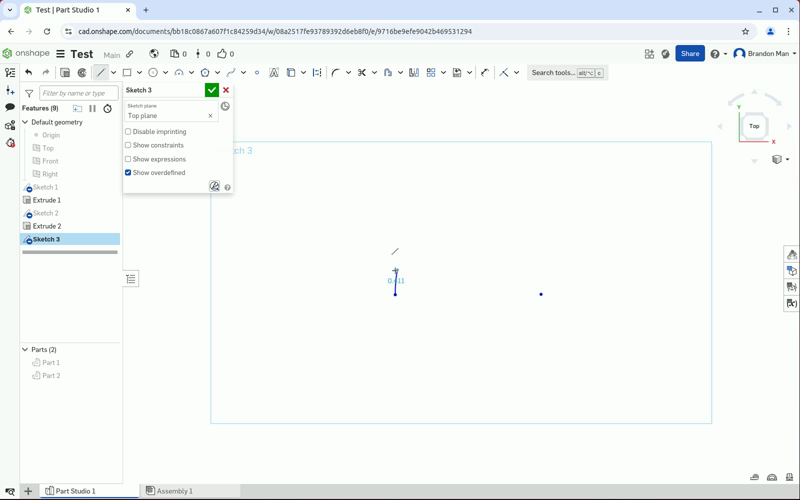
scroll(6)
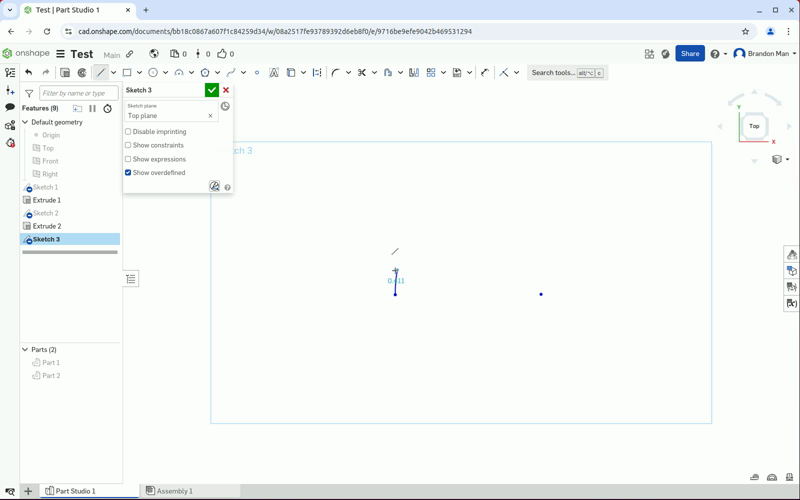
scroll(6)
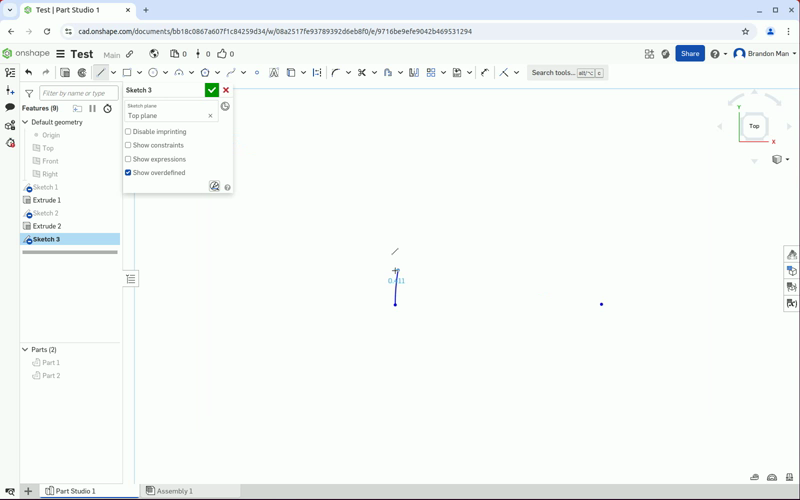
scroll(6)
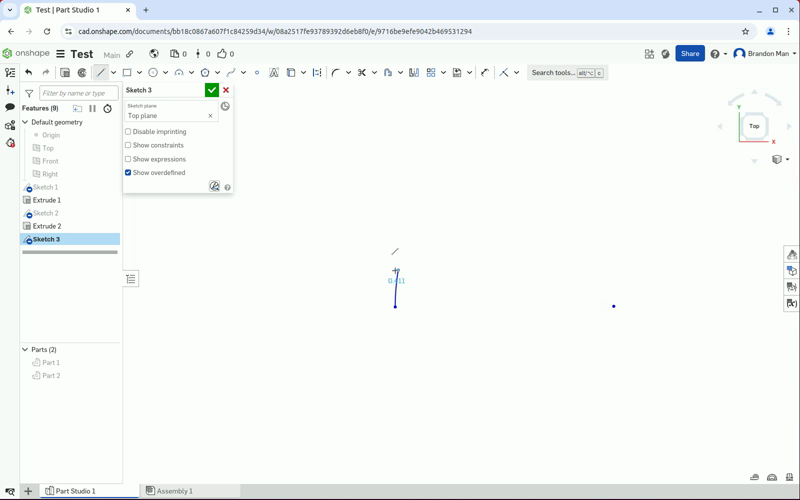
scroll(6)
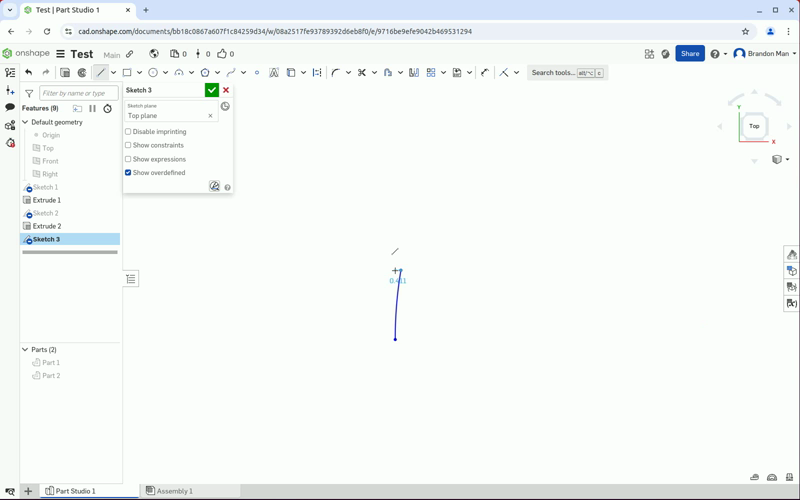
scroll(6)
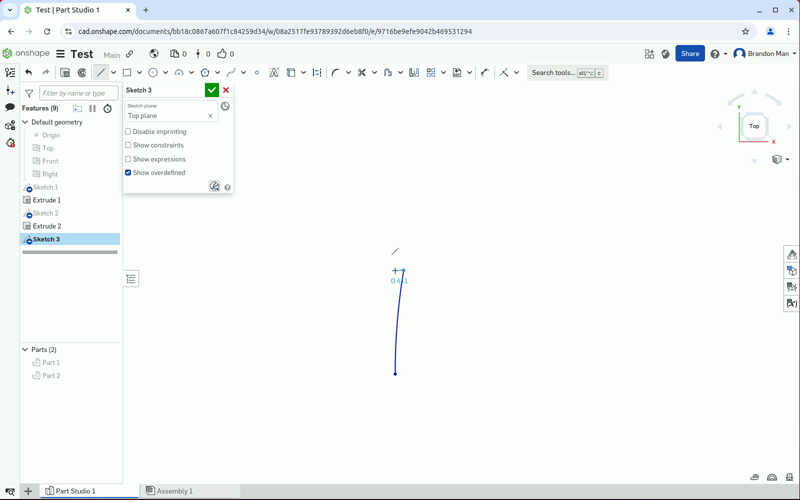
scroll(6)
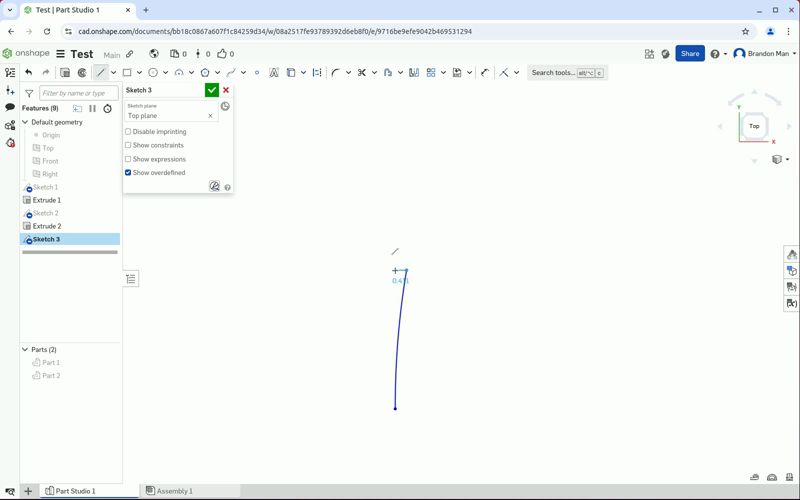
scroll(6)
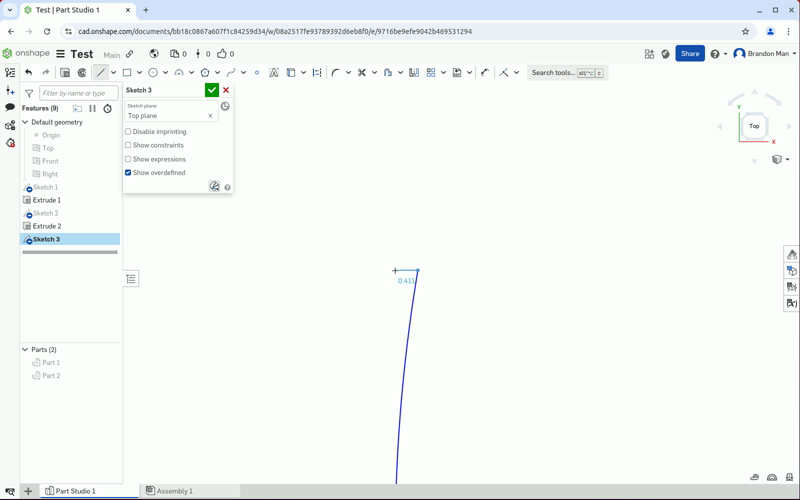
click(395, 270)
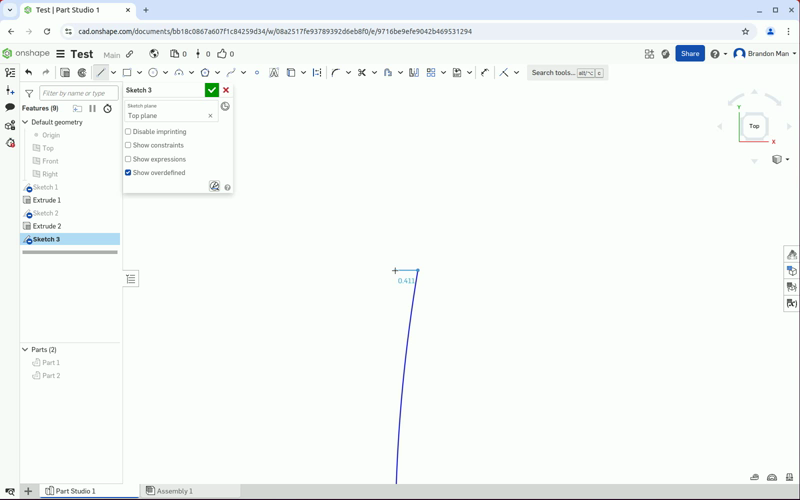
scroll(-6)
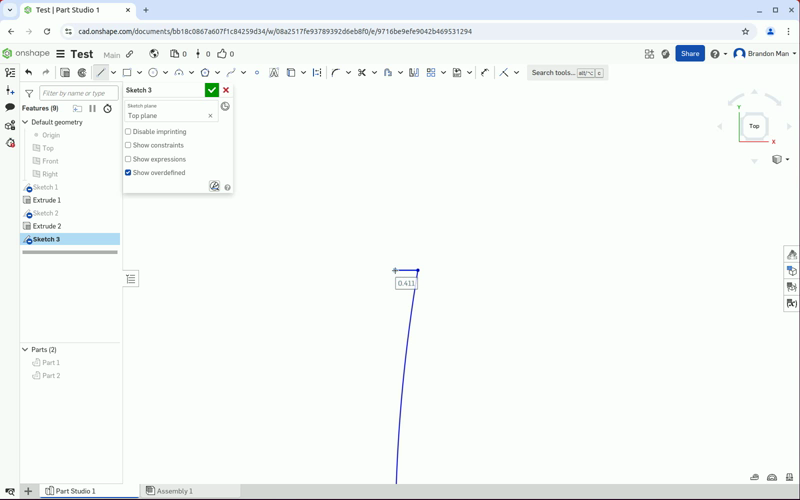
scroll(-6)
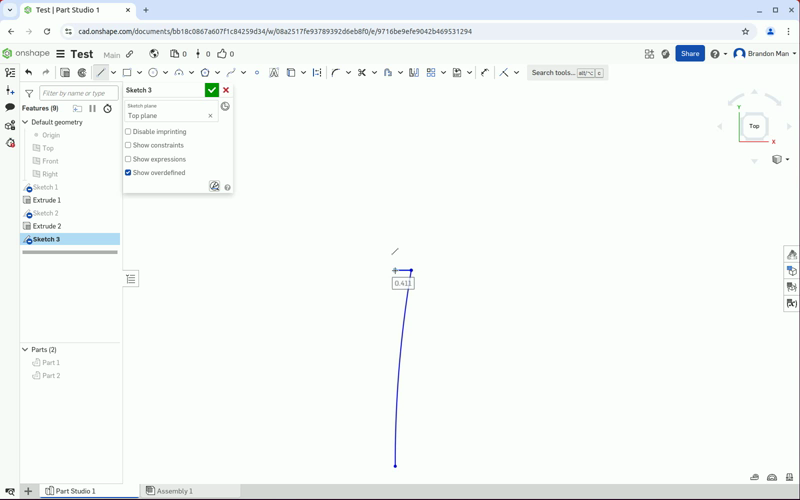
scroll(-6)
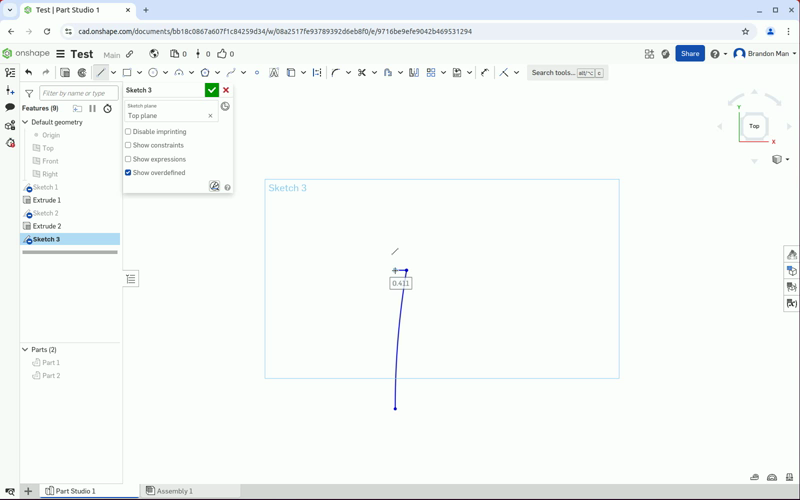
scroll(-6)
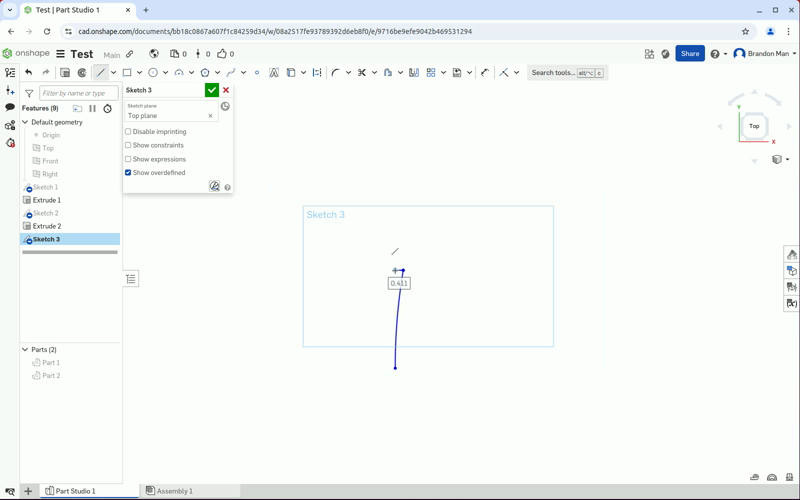
scroll(-6)
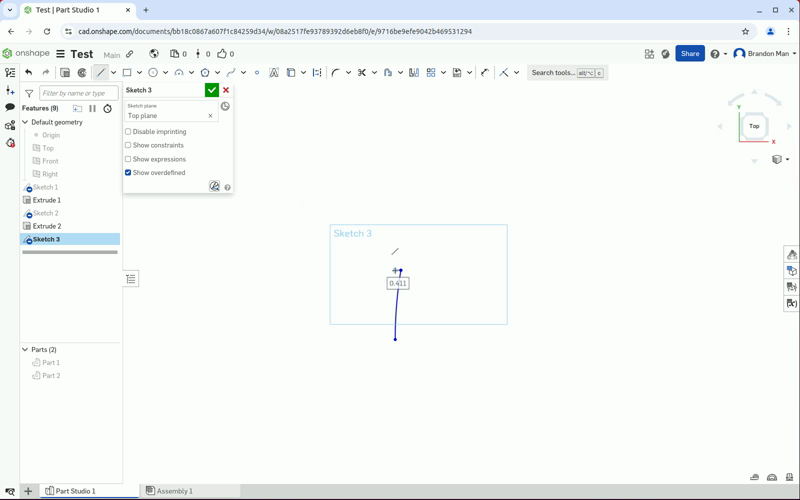
scroll(-6)
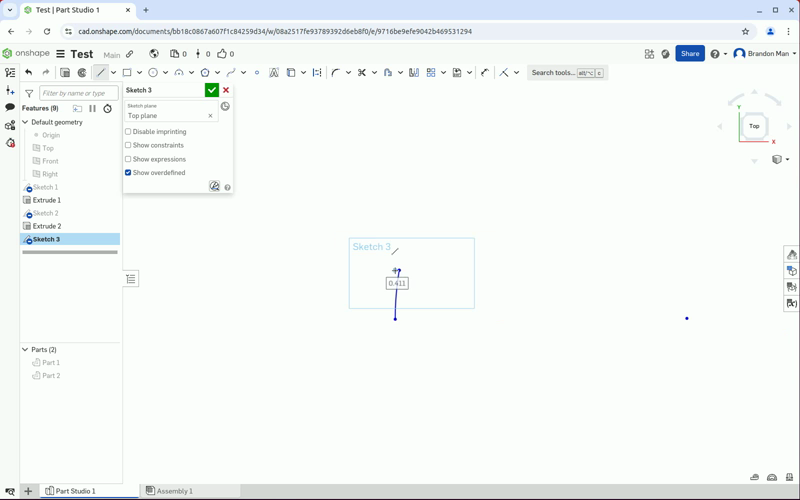
scroll(-6)
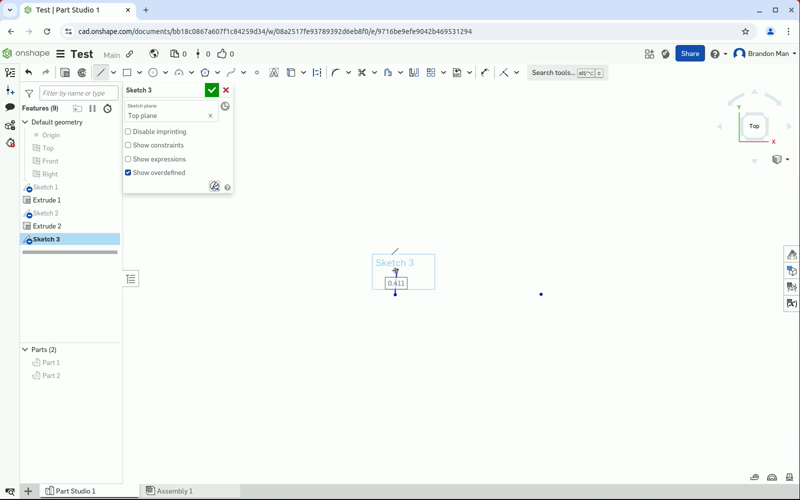
key_up(shift)
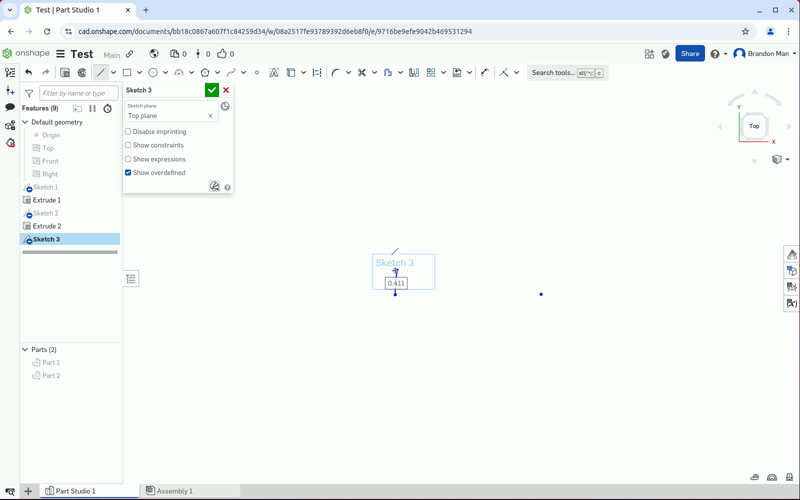
mouse_move(425, 270)
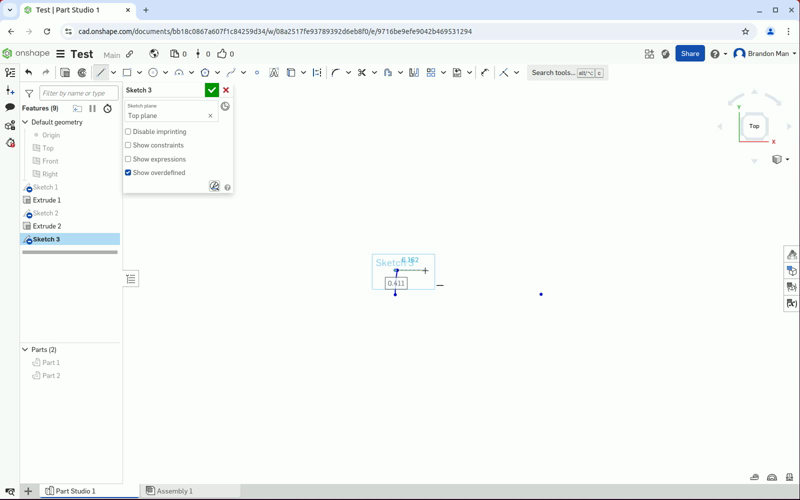
key_down(shift)
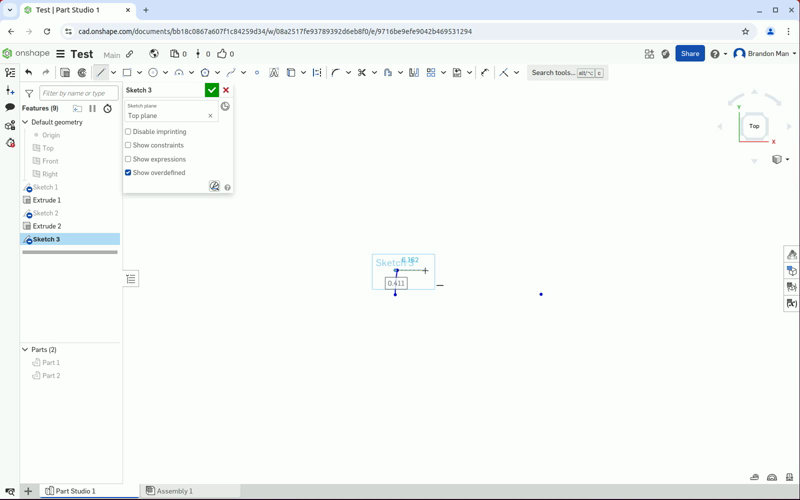
mouse_move(395, 294)
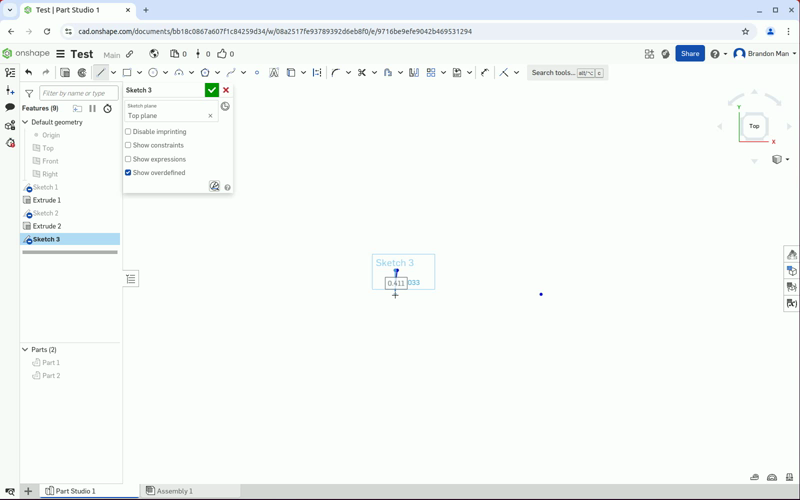
key_up(shift)
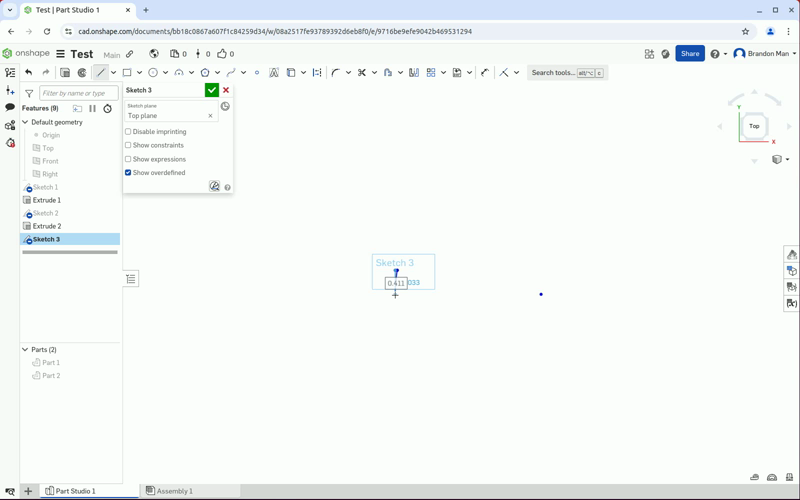
click(395, 294)
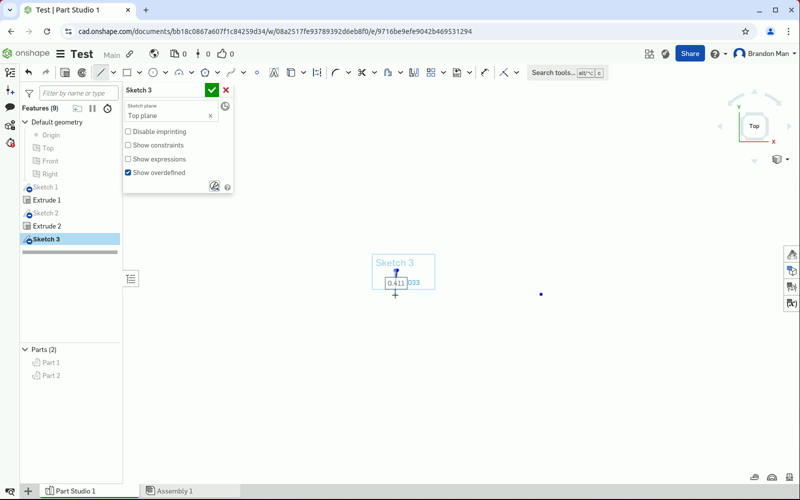
key(esc)
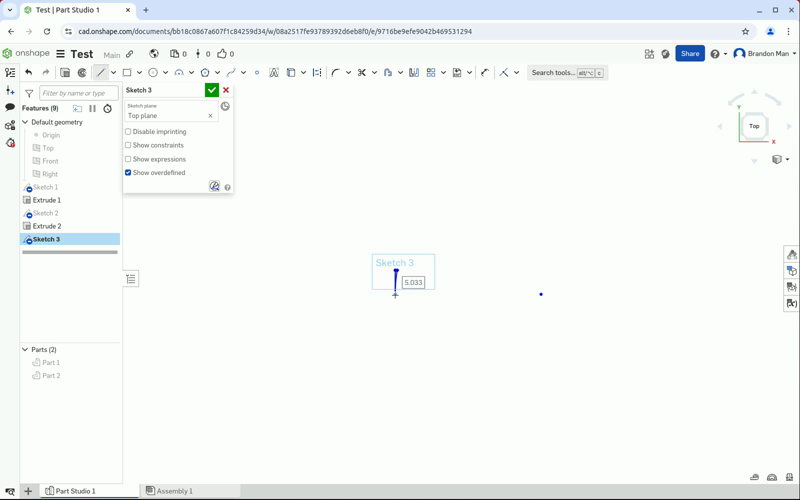
mouse_move(396, 277)
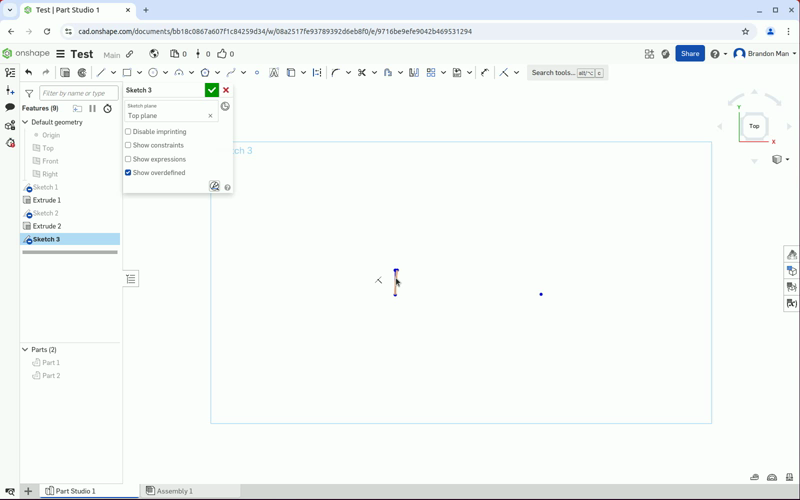
scroll(6)
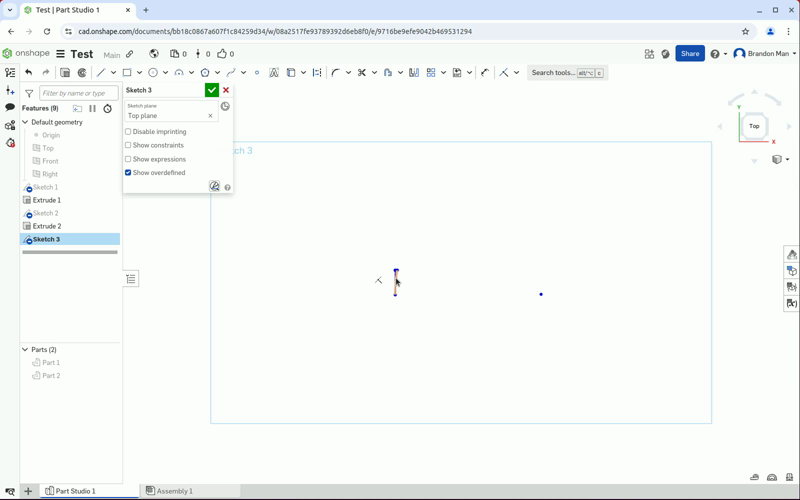
scroll(6)
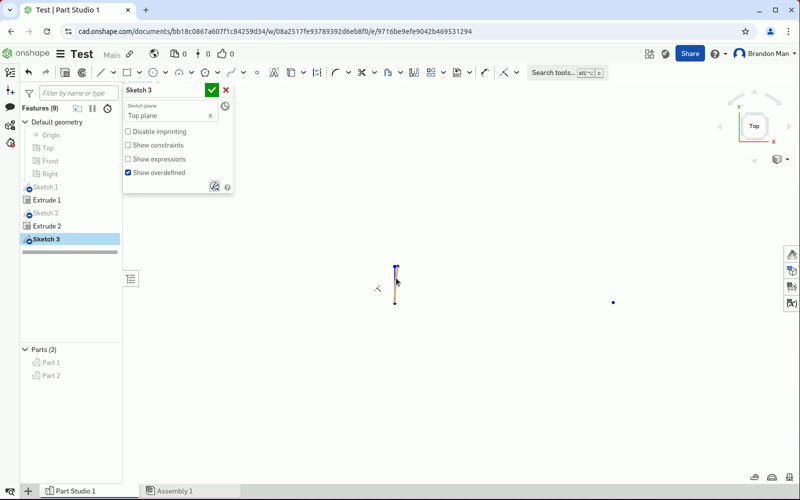
scroll(6)
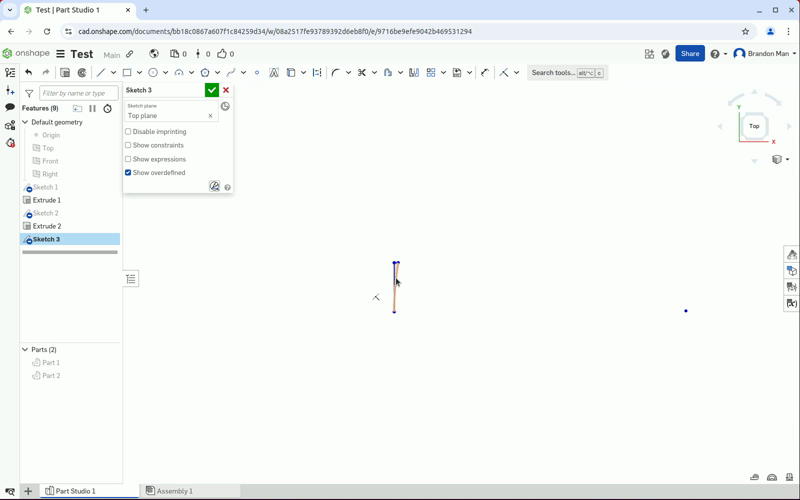
scroll(6)
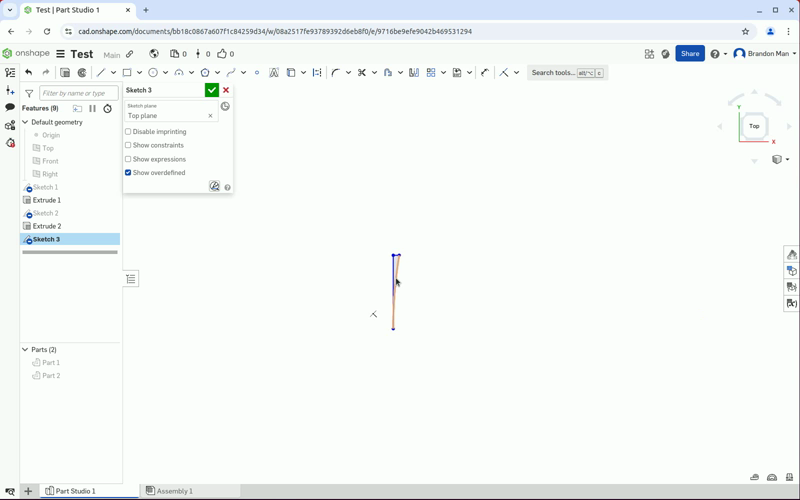
scroll(6)
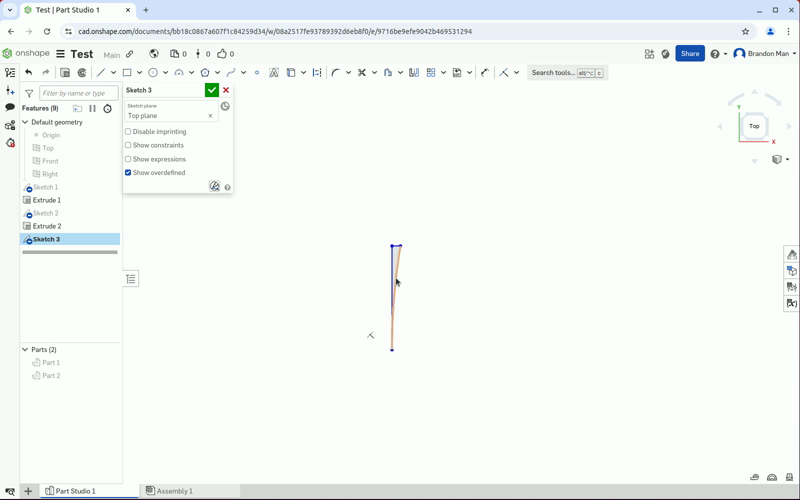
scroll(6)
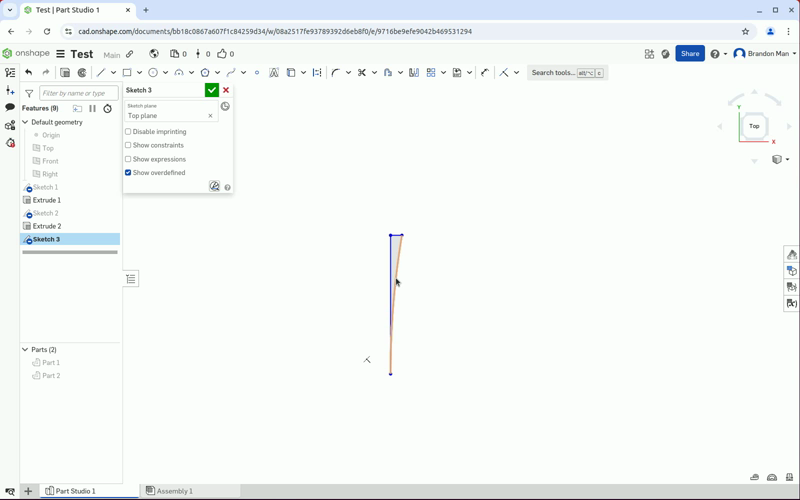
scroll(6)
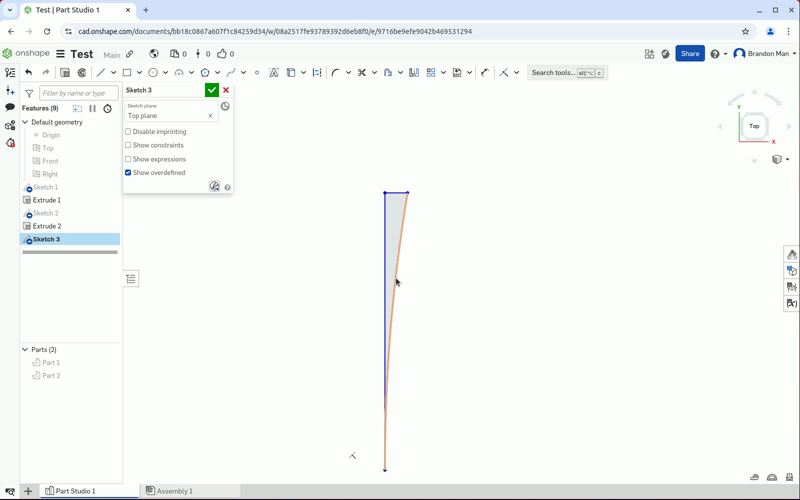
click(396, 277)
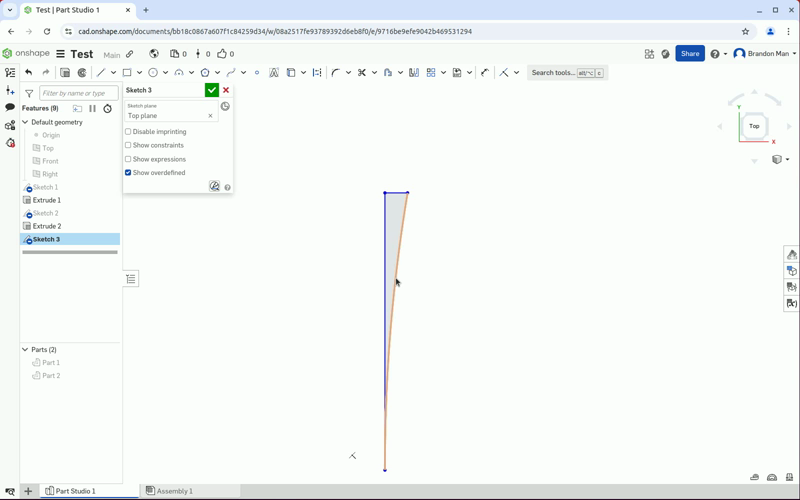
scroll(-6)
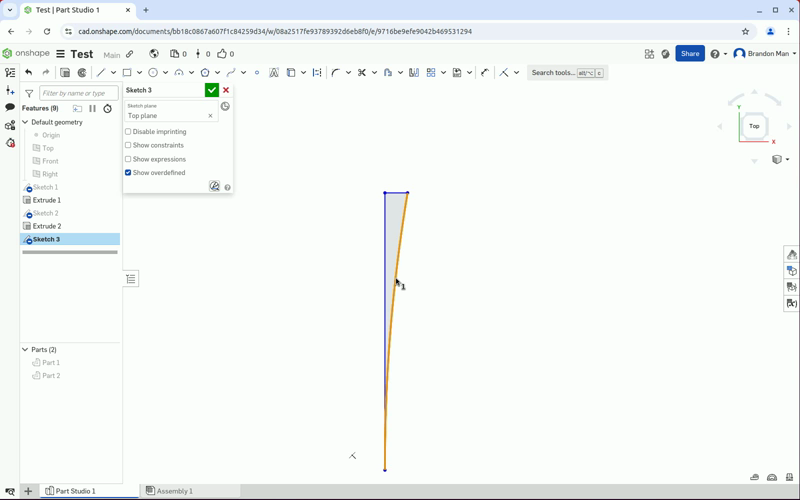
scroll(-6)
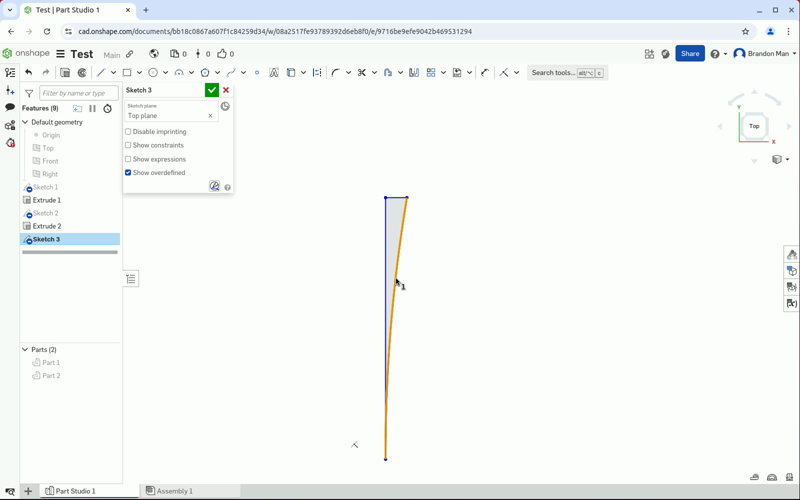
scroll(-6)
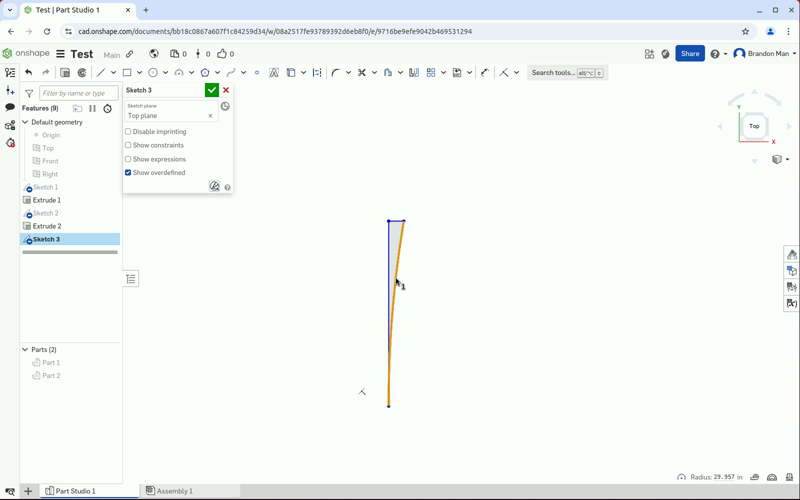
scroll(-6)
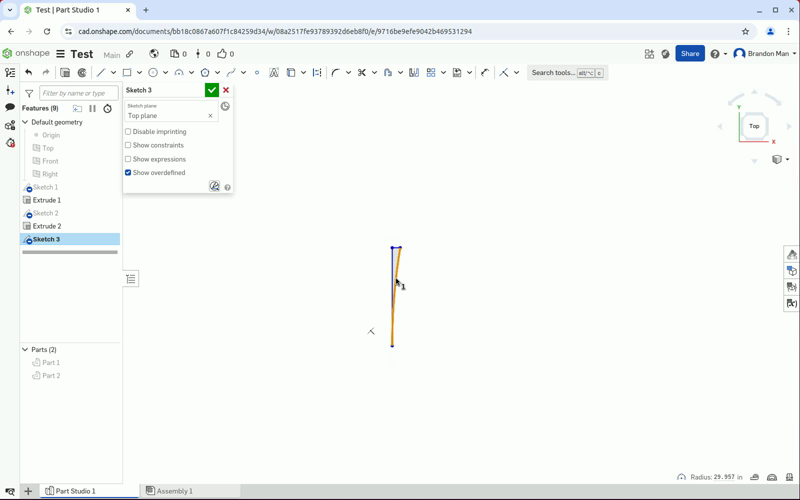
scroll(-6)
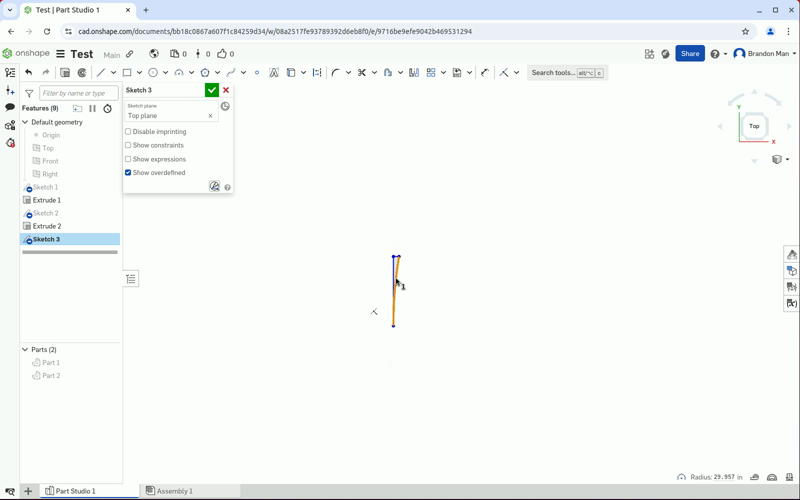
scroll(-6)
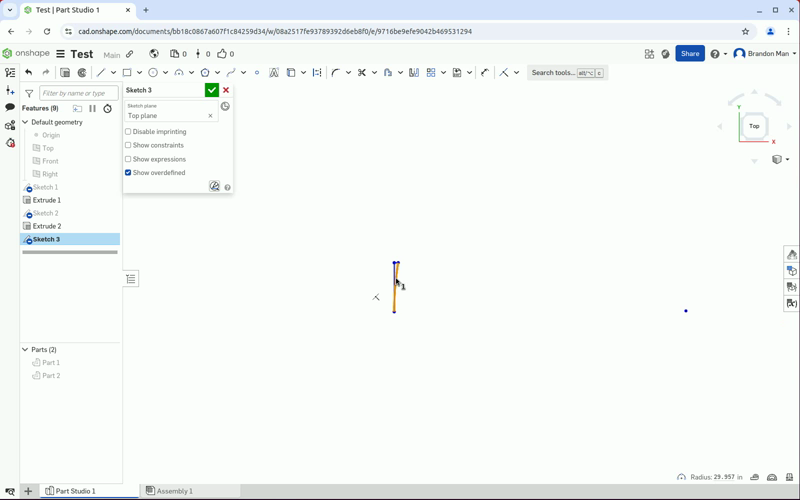
scroll(-6)
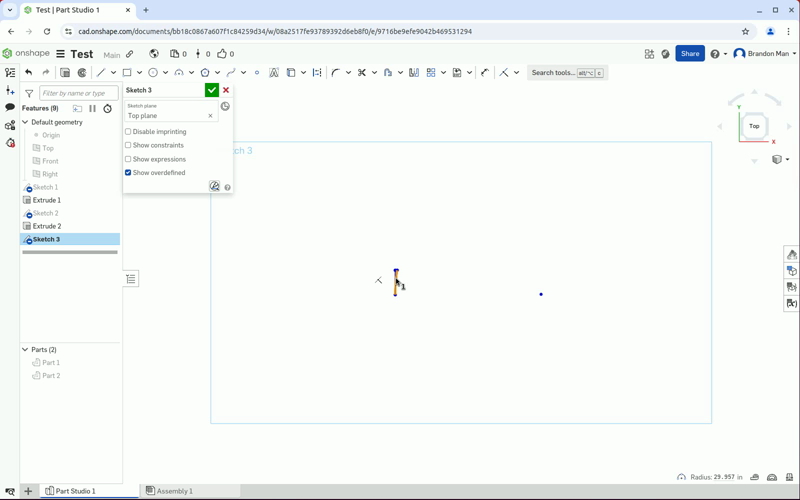
mouse_move(73, 352)
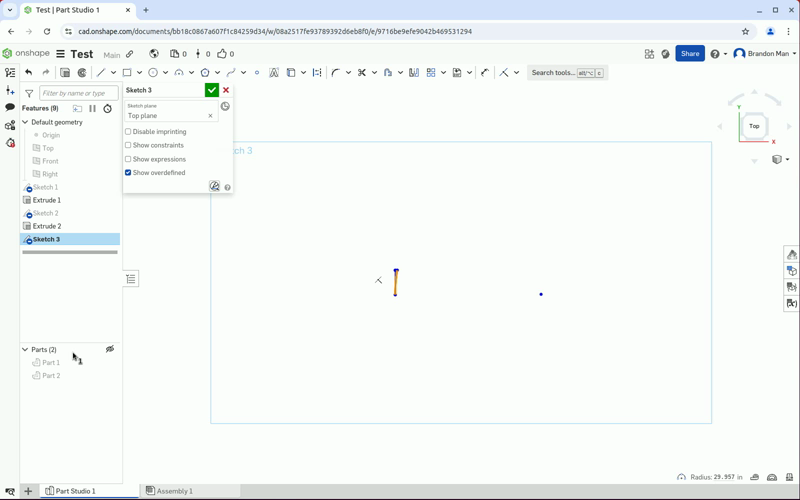
key(shift+y)
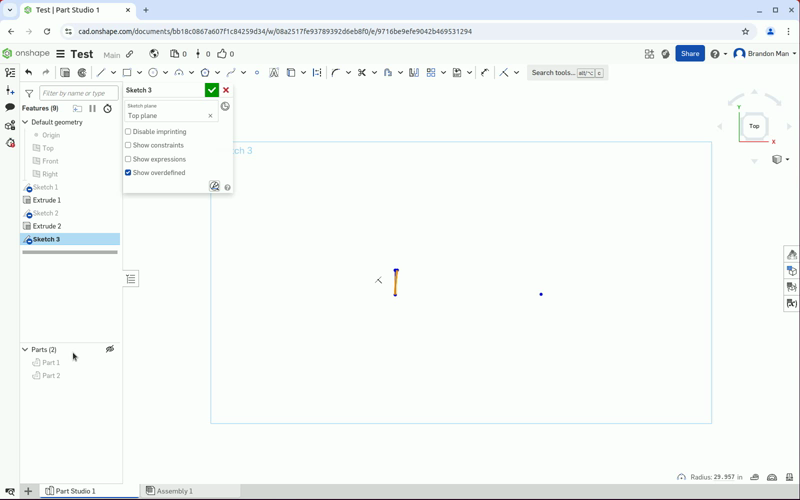
key(shift+e)
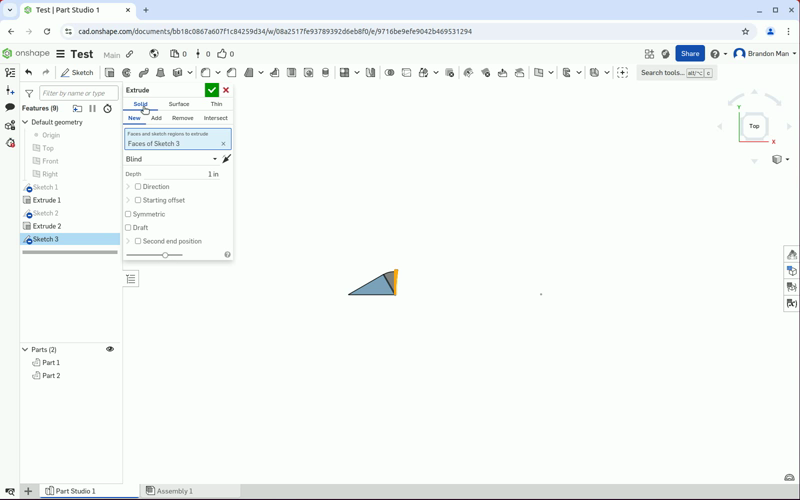
mouse_move(143, 106)
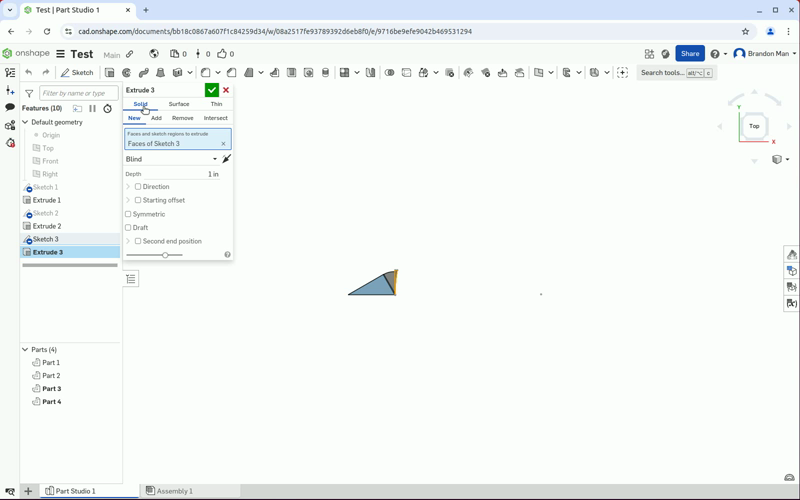
click(143, 106)
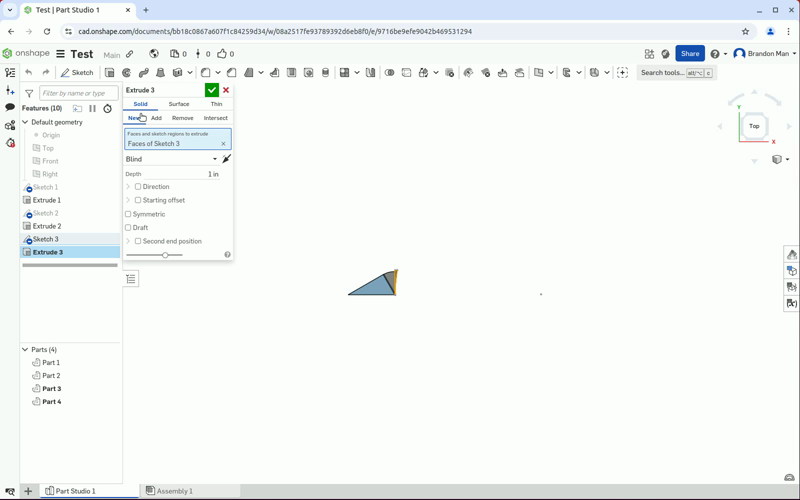
mouse_move(137, 120)
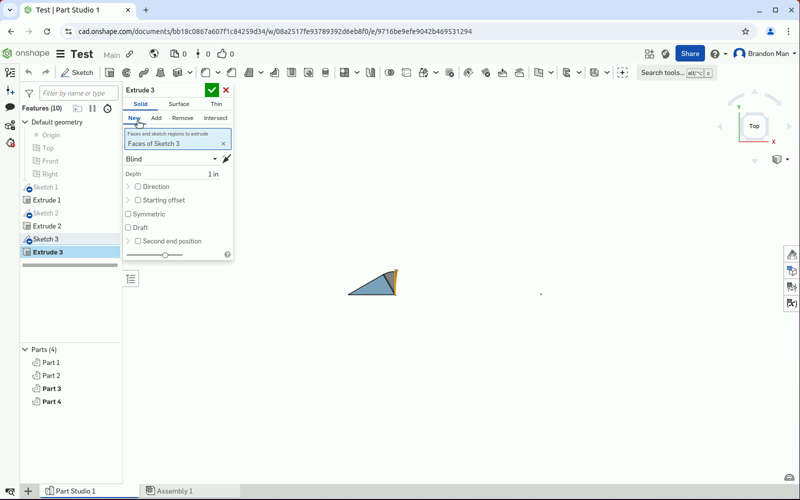
click(137, 120)
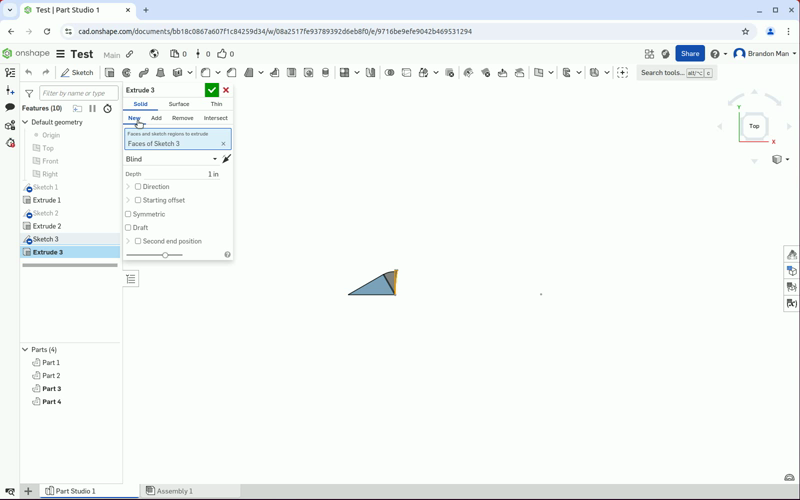
key(tab, 4)
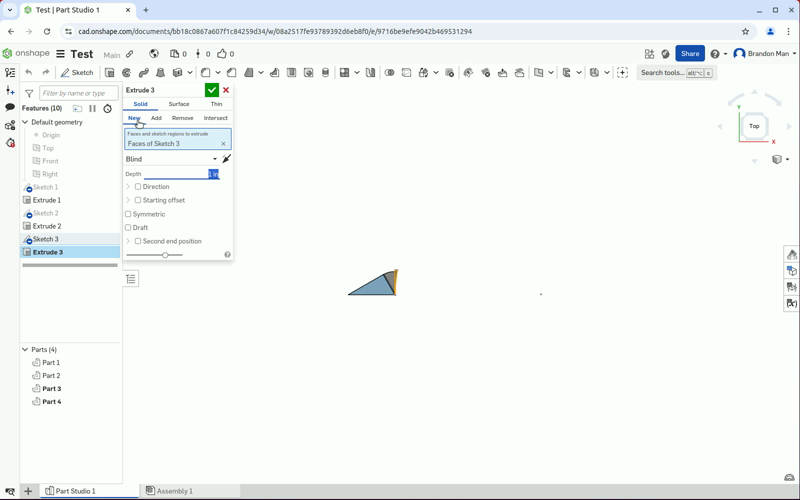
text(1.204)
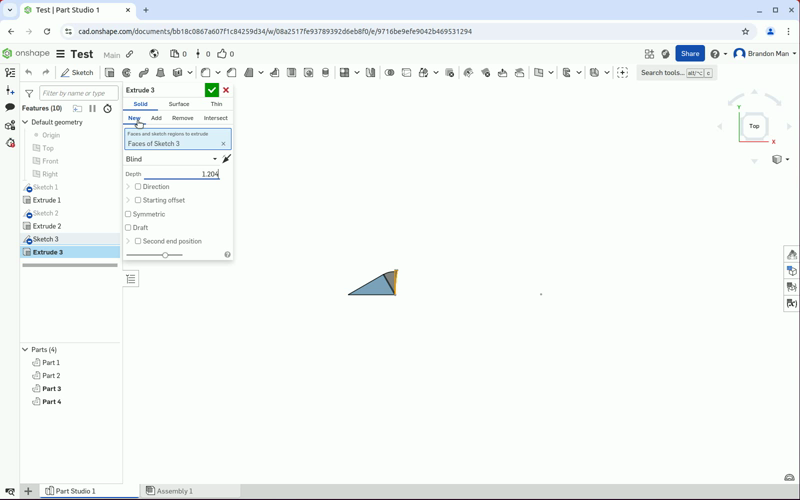
key(enter)
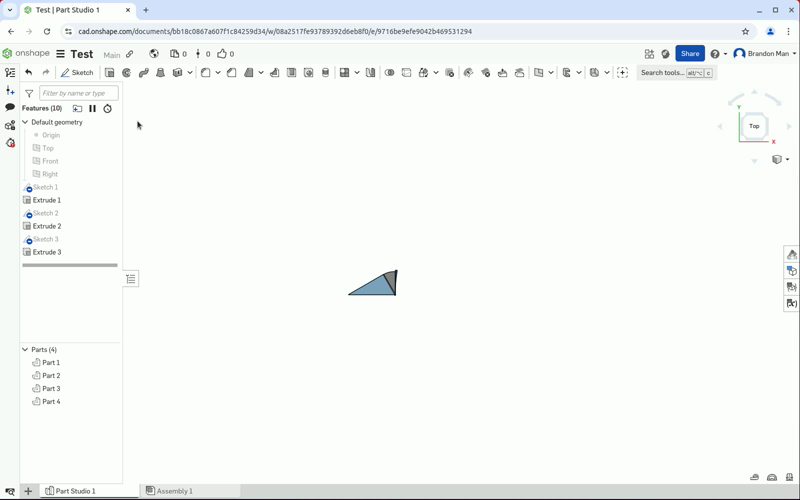
key(shift+h)
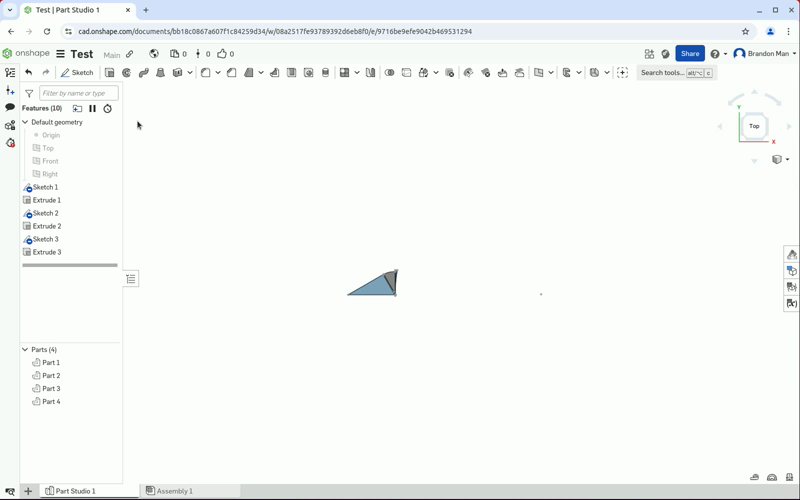
key(shift+h)
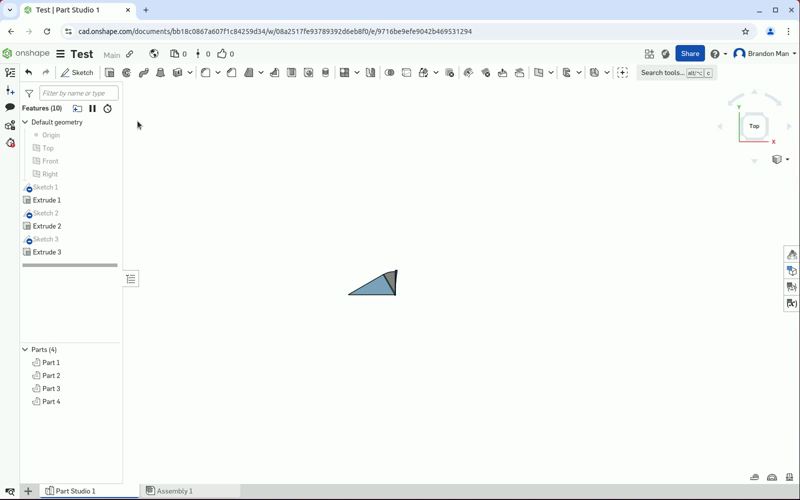
mouse_move(73, 189)
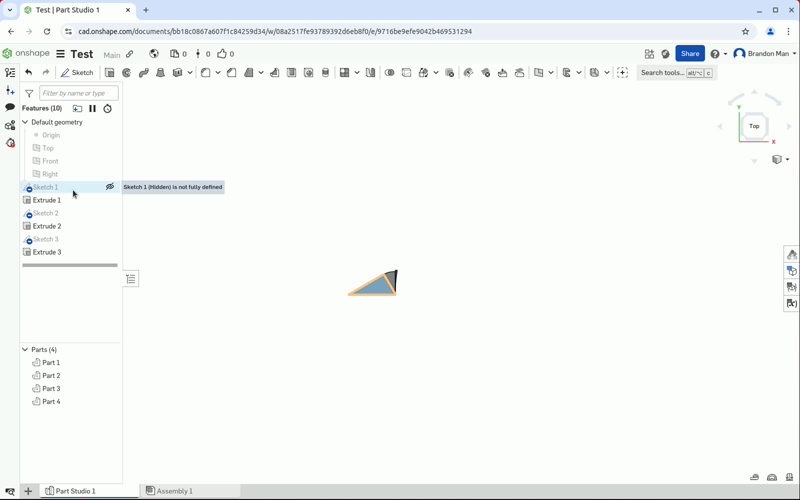
click(73, 189)
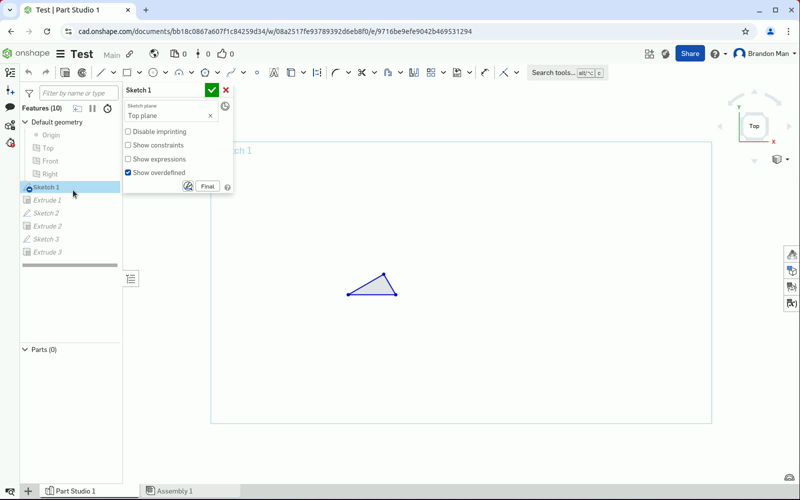
mouse_move(229, 92)
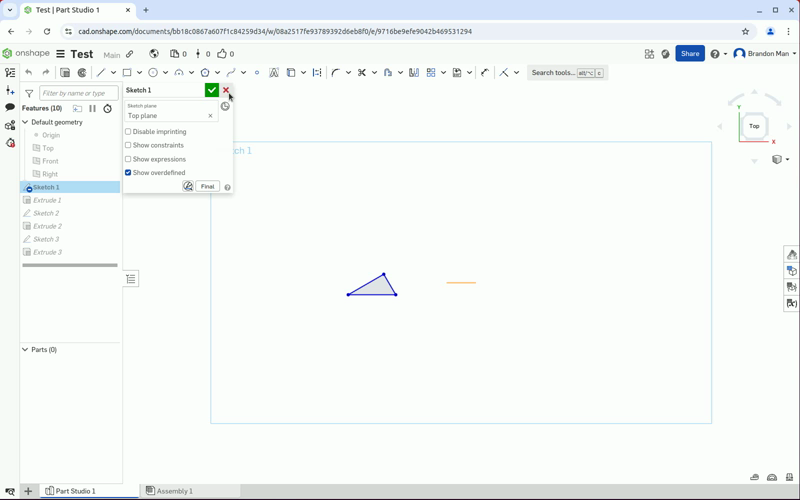
click(229, 92)
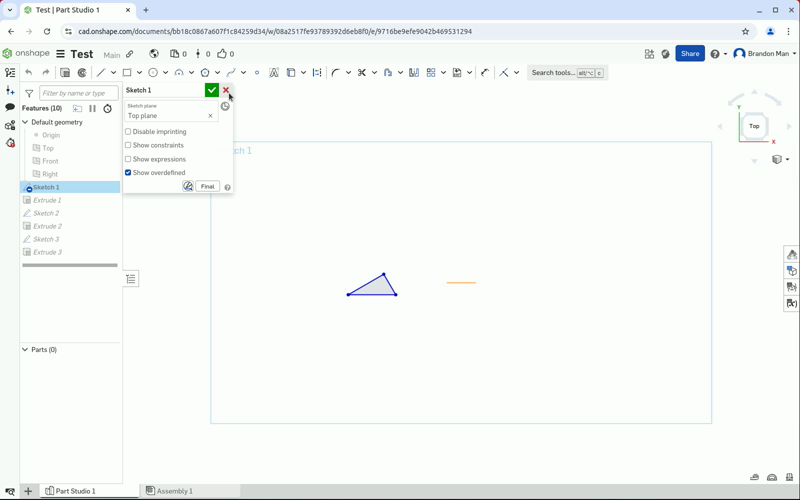
key(shift+s)
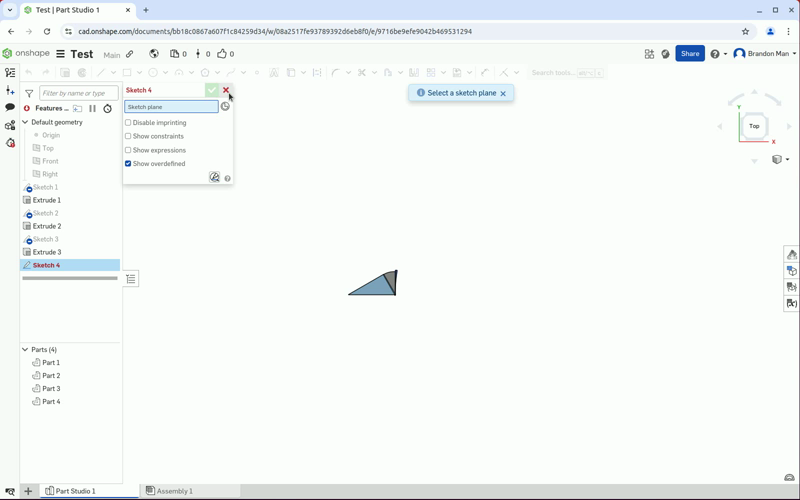
mouse_move(73, 150)
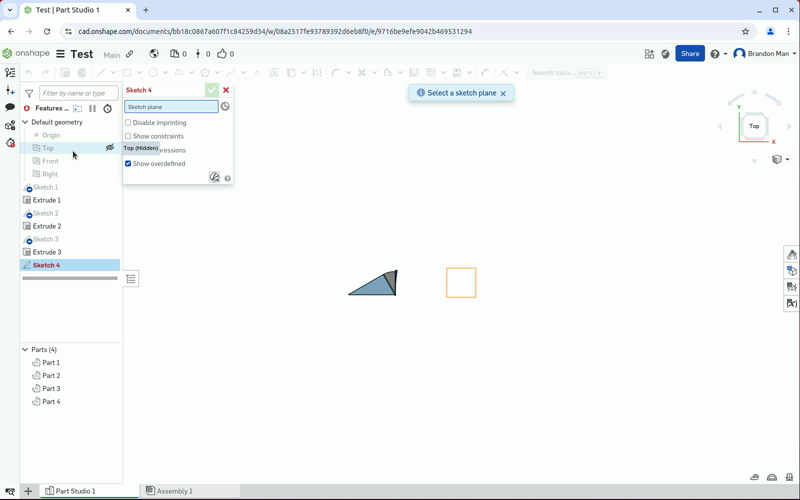
click(73, 150)
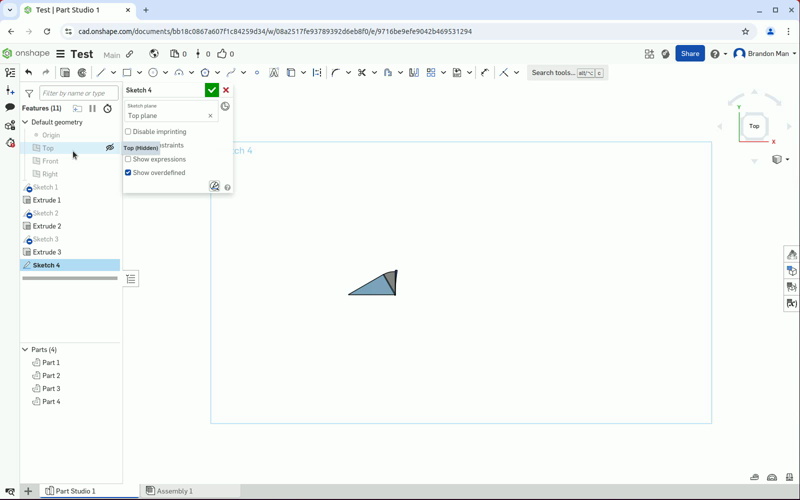
mouse_move(73, 352)
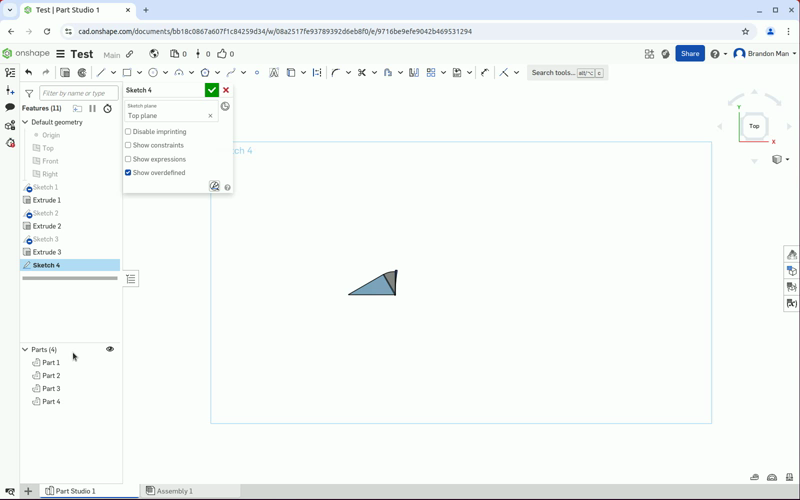
key(y)
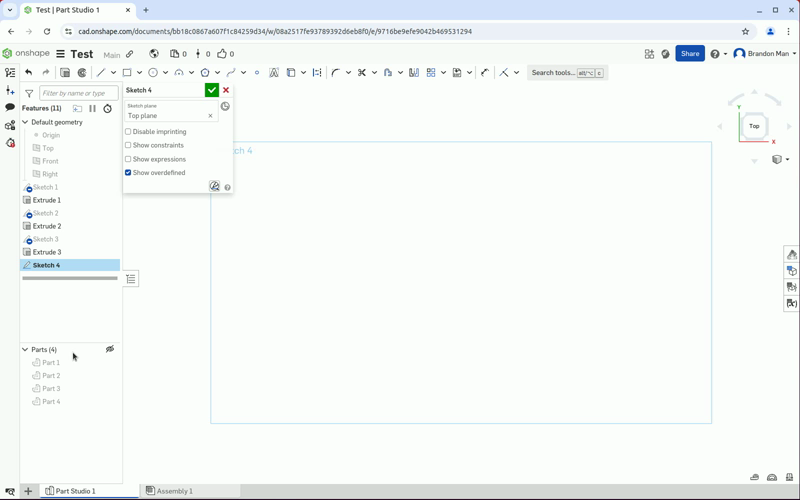
key(a)
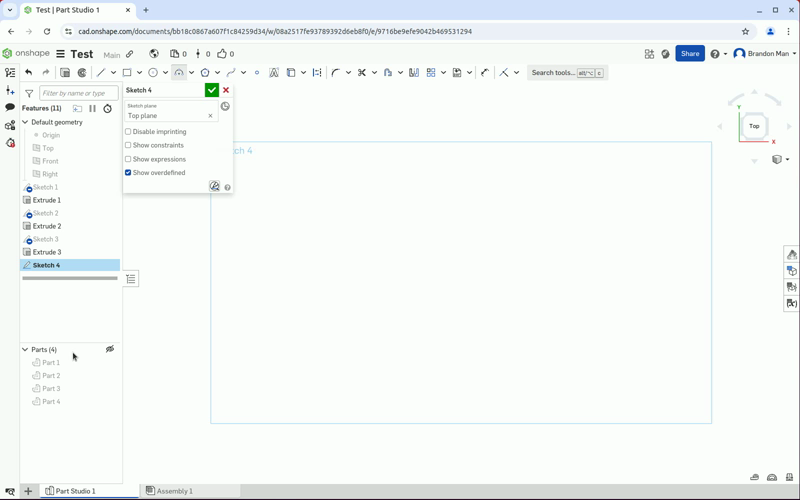
key_down(shift)
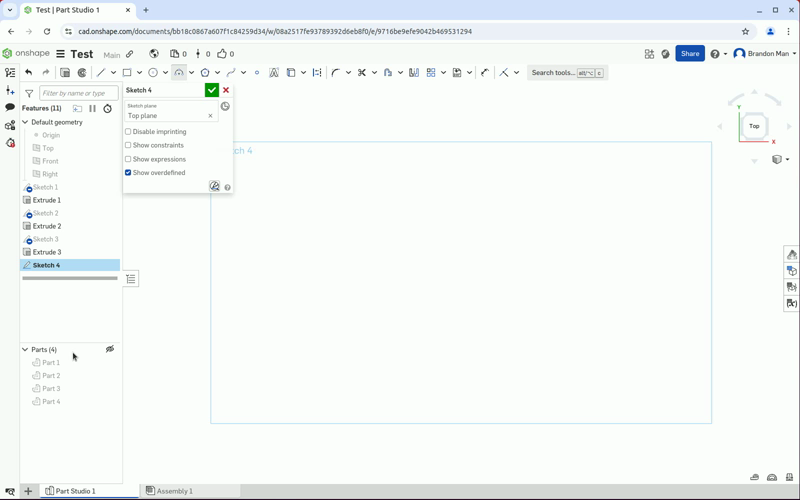
mouse_move(395, 294)
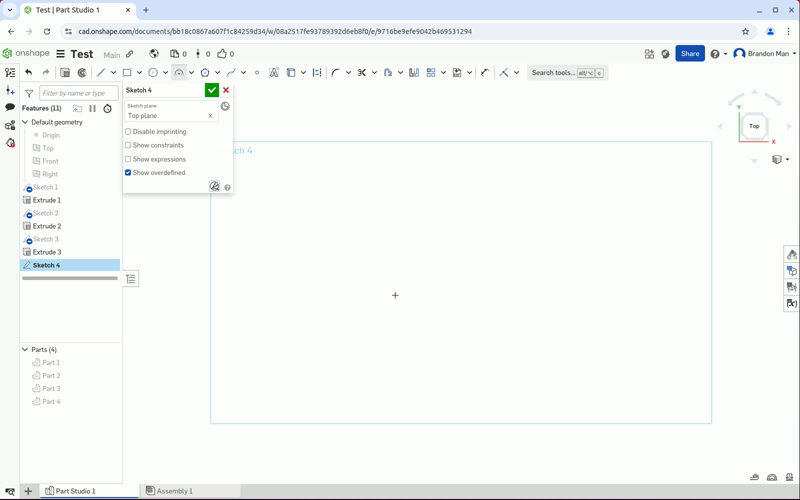
click(395, 294)
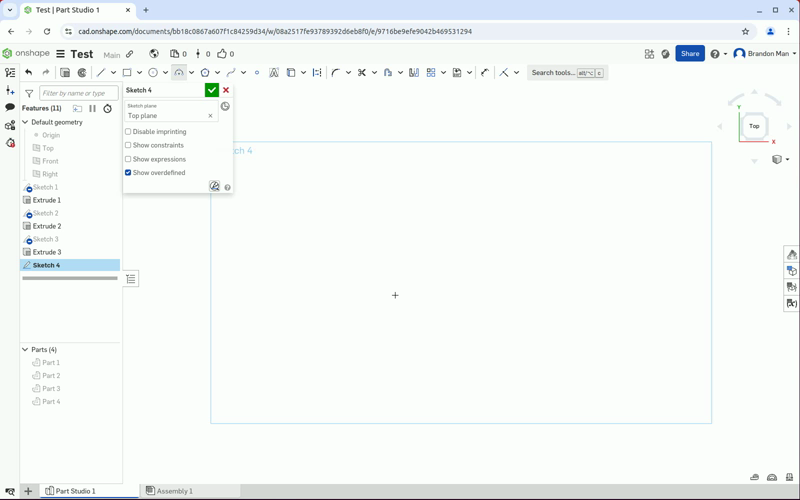
key_up(shift)
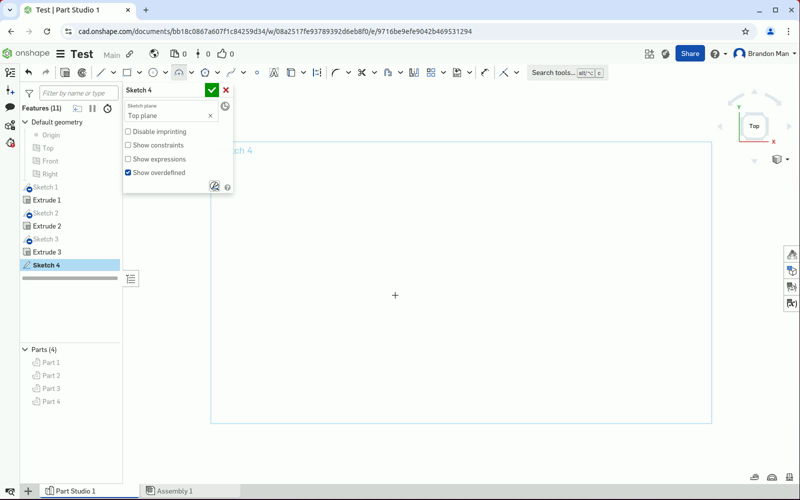
key_down(shift)
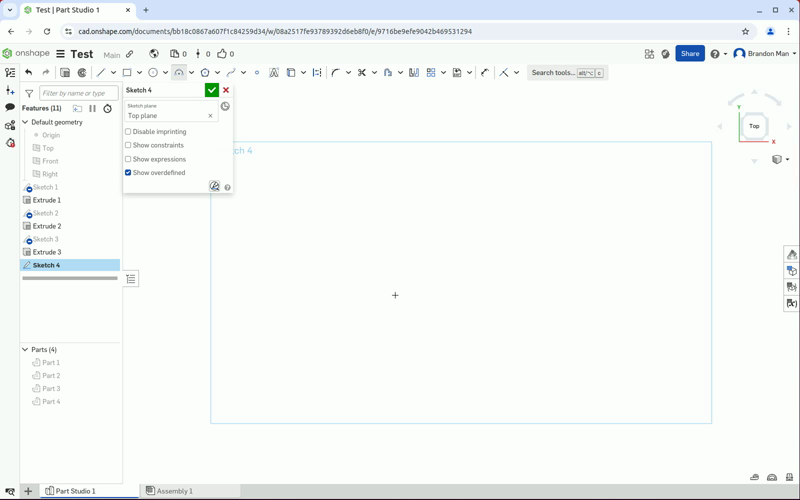
mouse_move(525, 294)
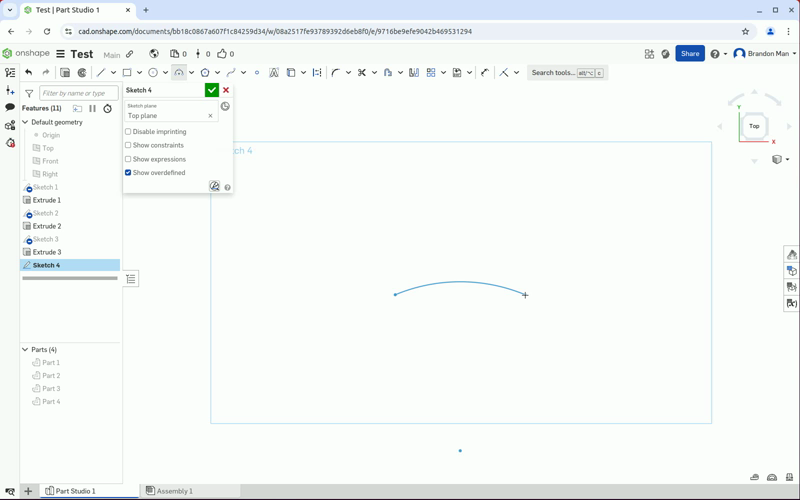
click(525, 294)
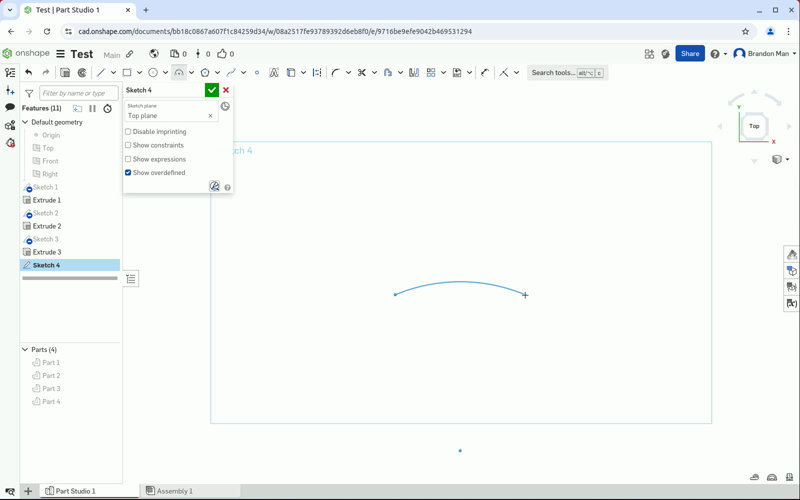
mouse_move(459, 277)
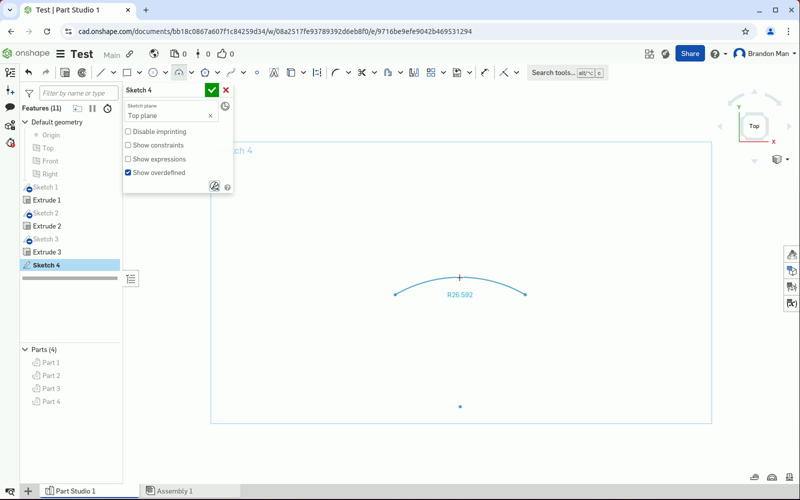
click(459, 277)
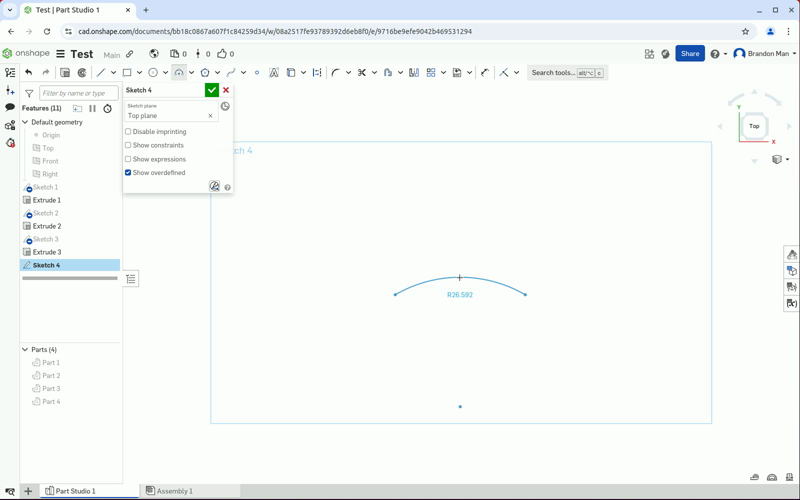
key_up(shift)
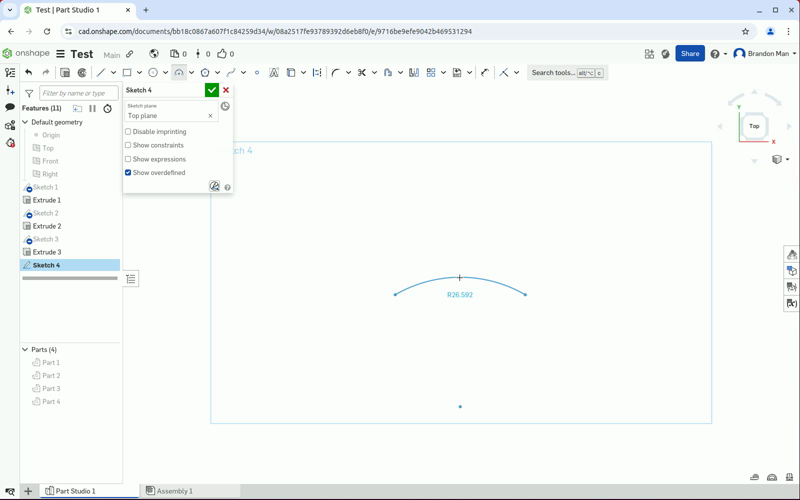
mouse_move(525, 294)
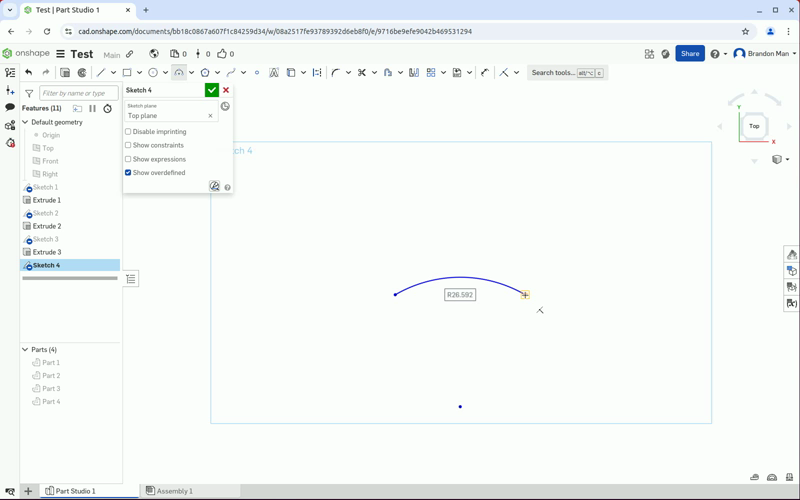
click(525, 294)
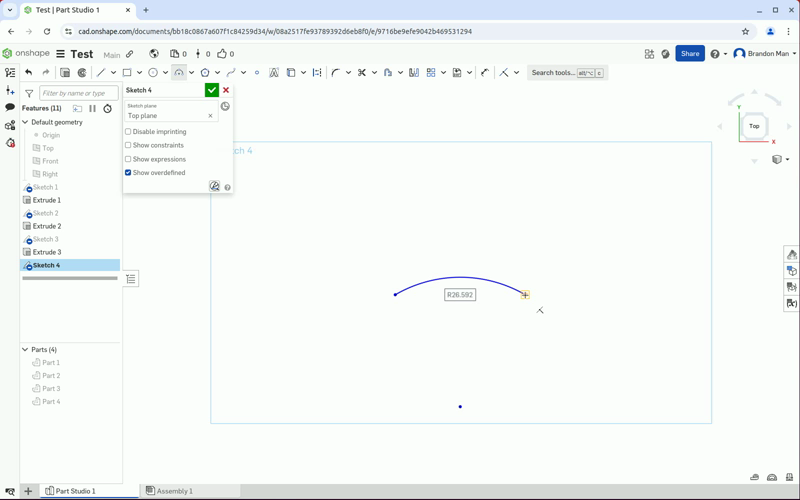
key_down(shift)
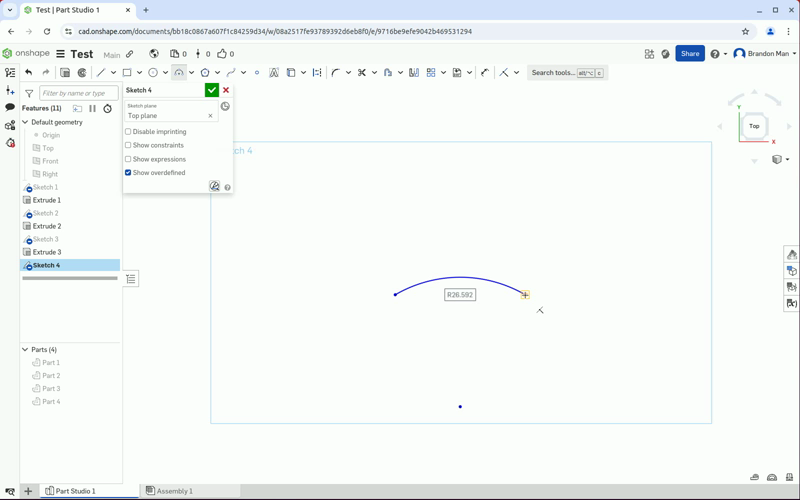
mouse_move(522, 271)
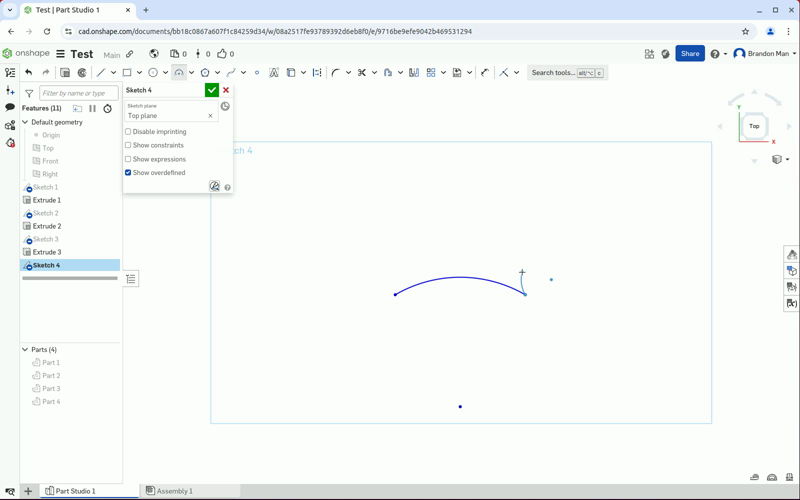
click(522, 271)
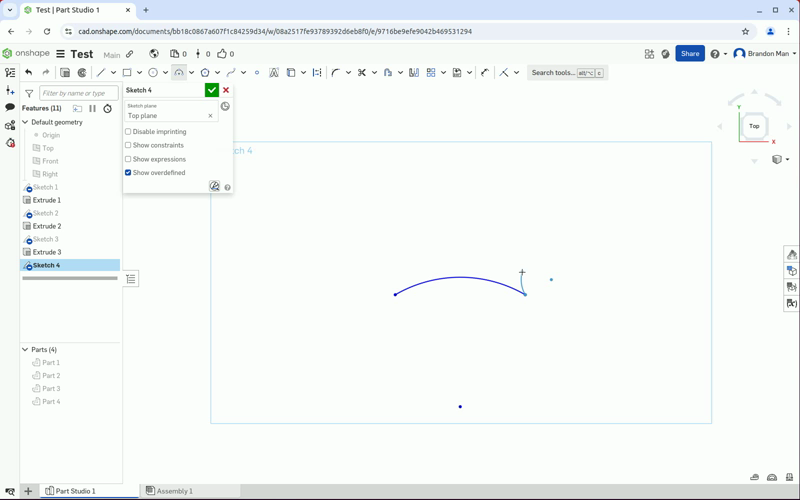
mouse_move(524, 282)
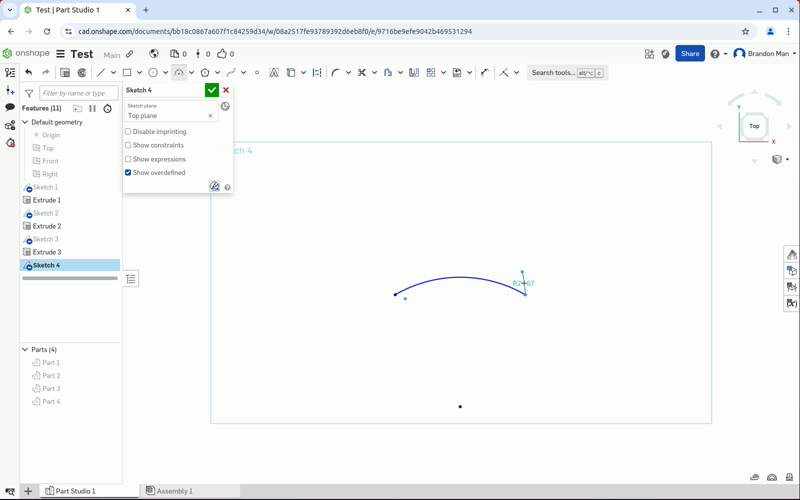
click(524, 282)
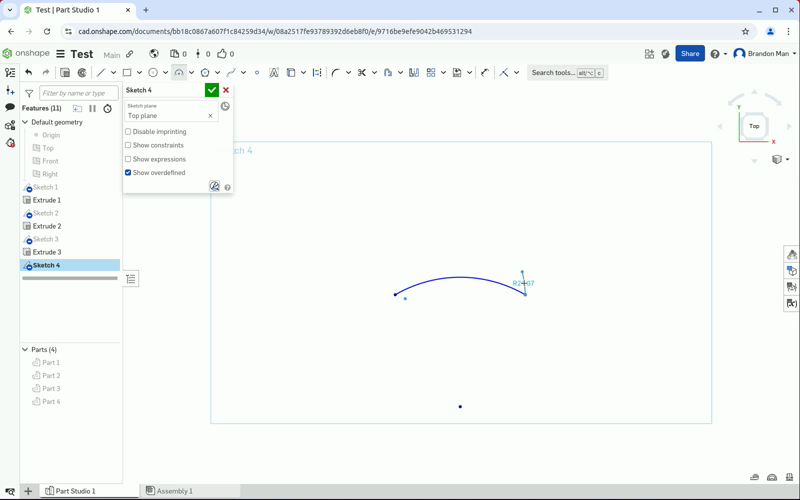
key_up(shift)
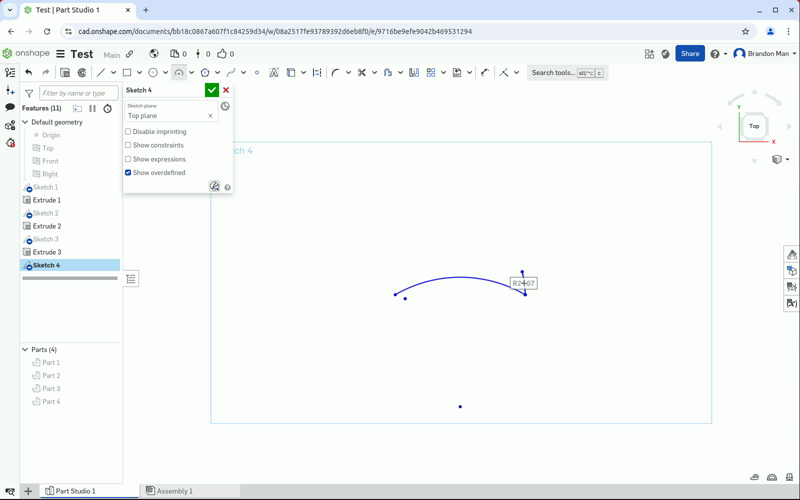
key(esc)
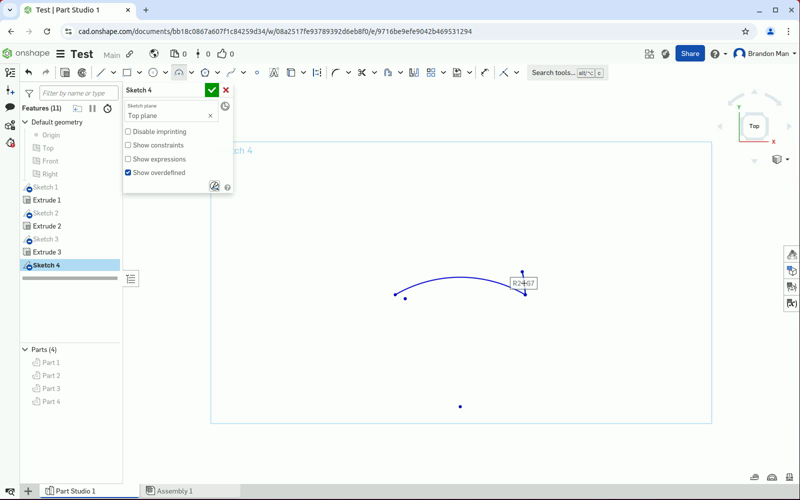
key(l)
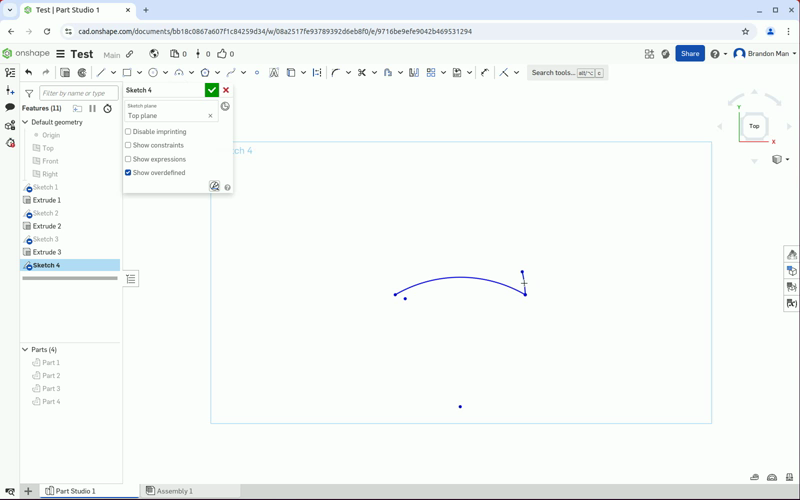
mouse_move(522, 271)
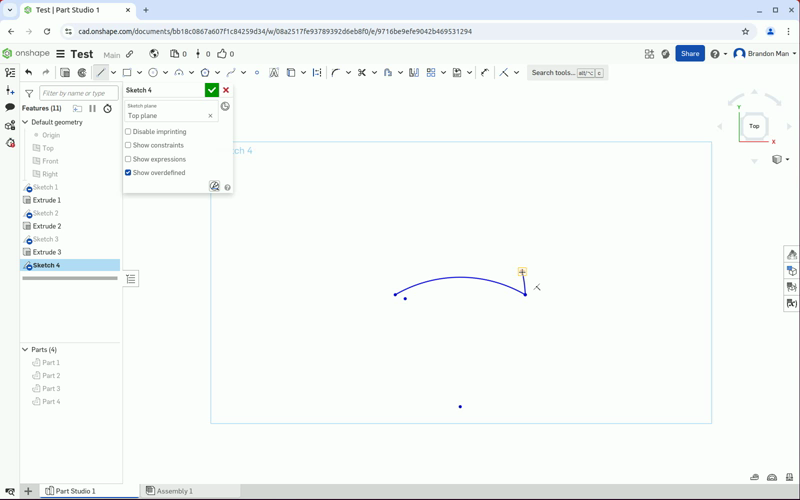
click(522, 271)
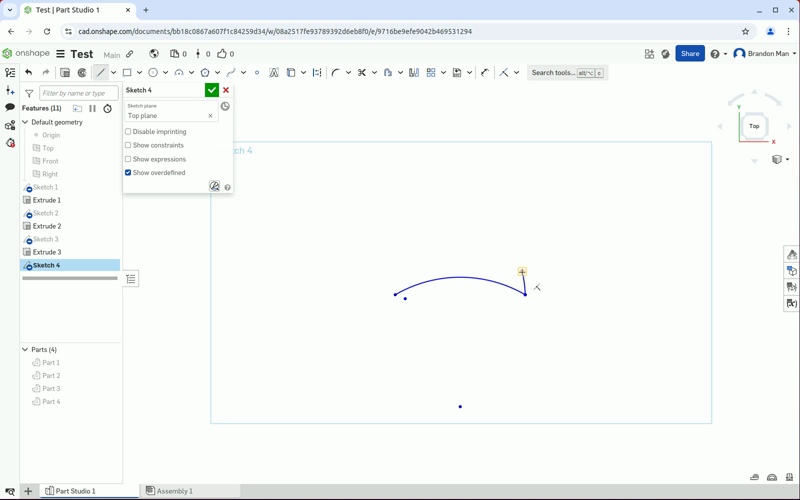
key_down(shift)
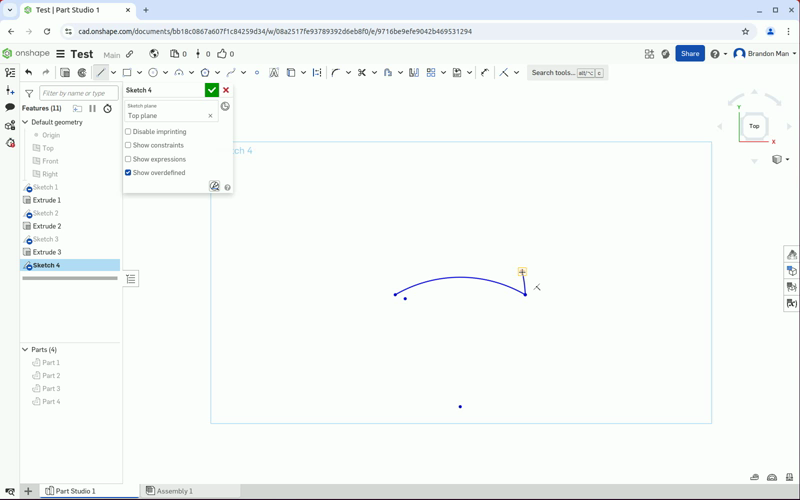
mouse_move(397, 271)
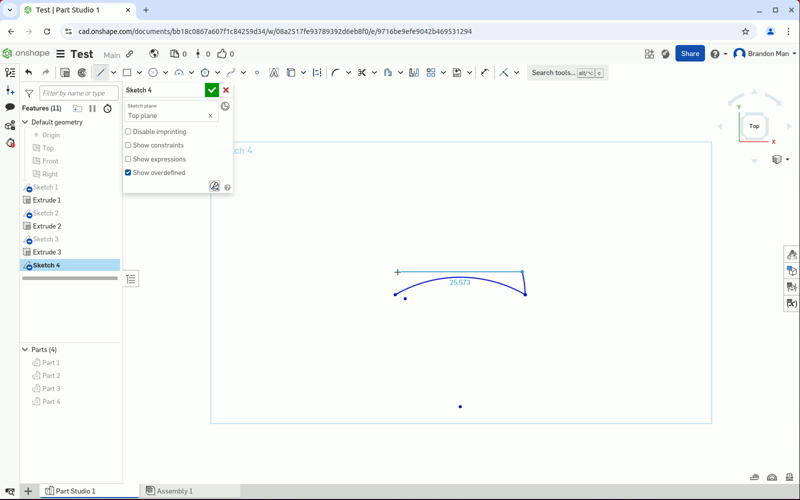
click(397, 271)
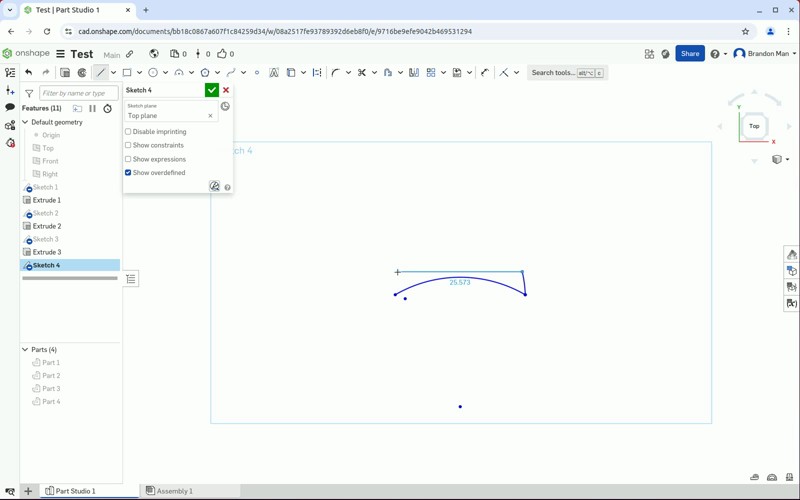
key_up(shift)
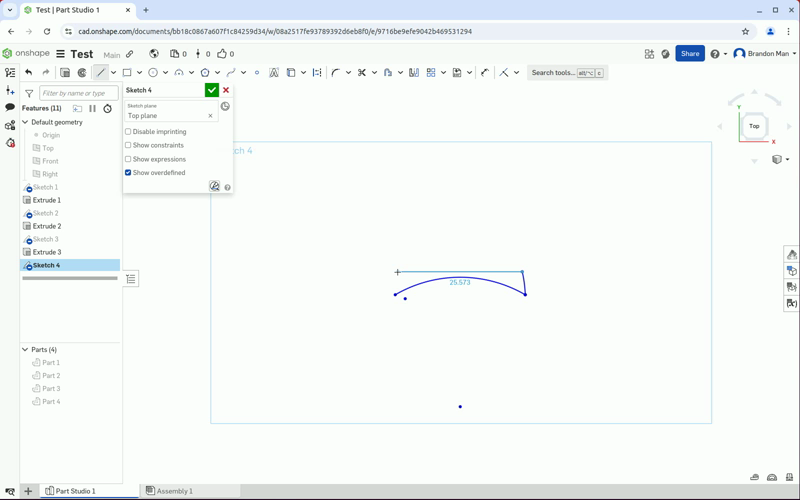
key(esc)
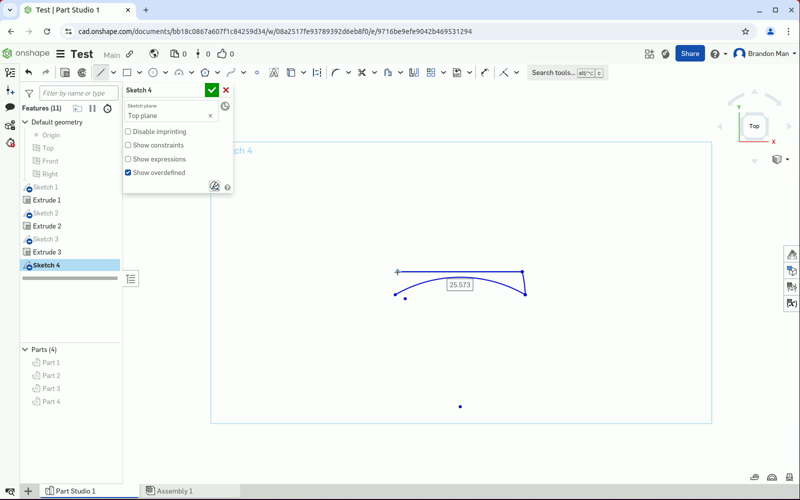
key(a)
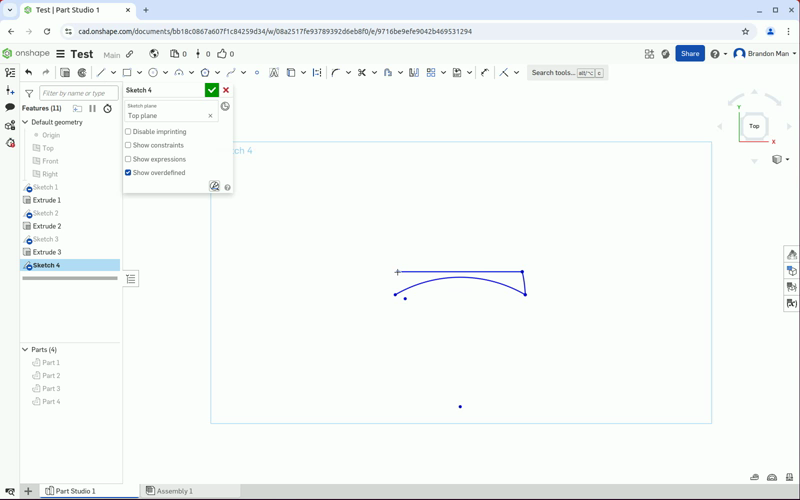
mouse_move(397, 271)
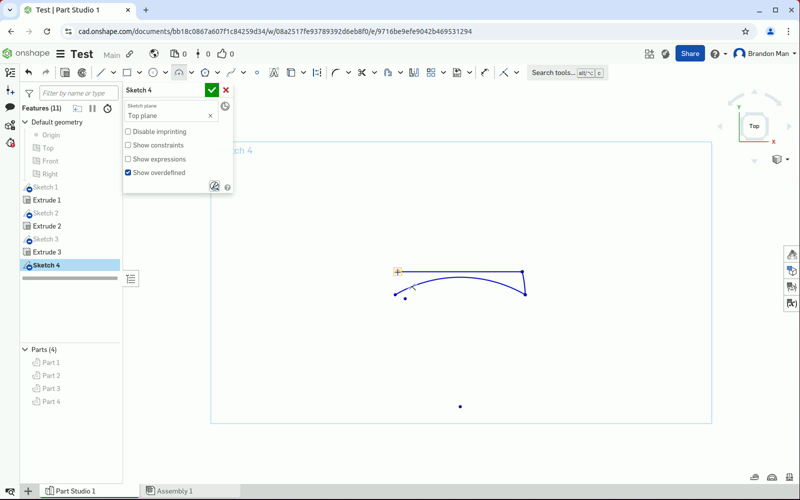
click(397, 271)
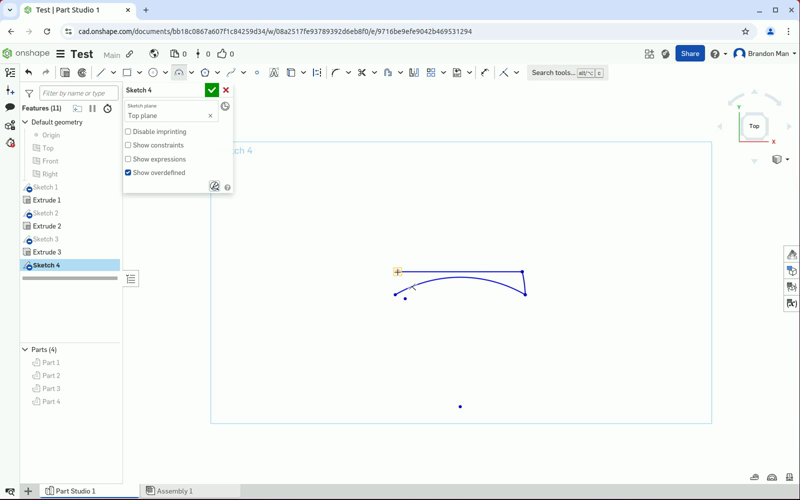
mouse_move(395, 294)
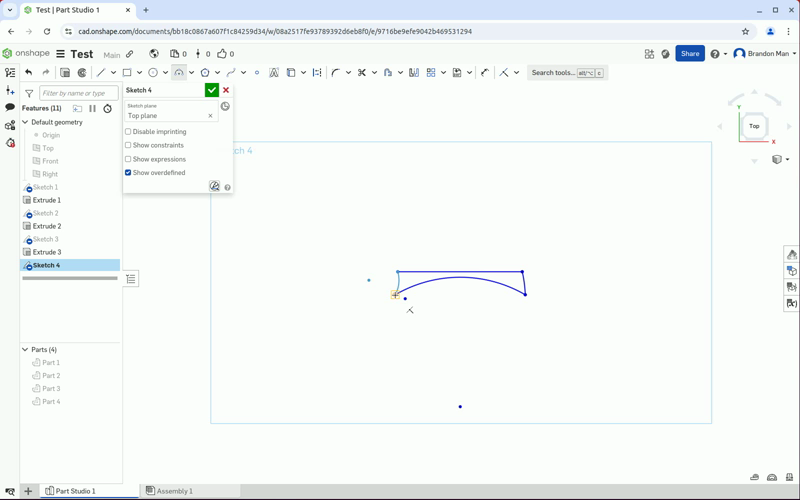
click(395, 294)
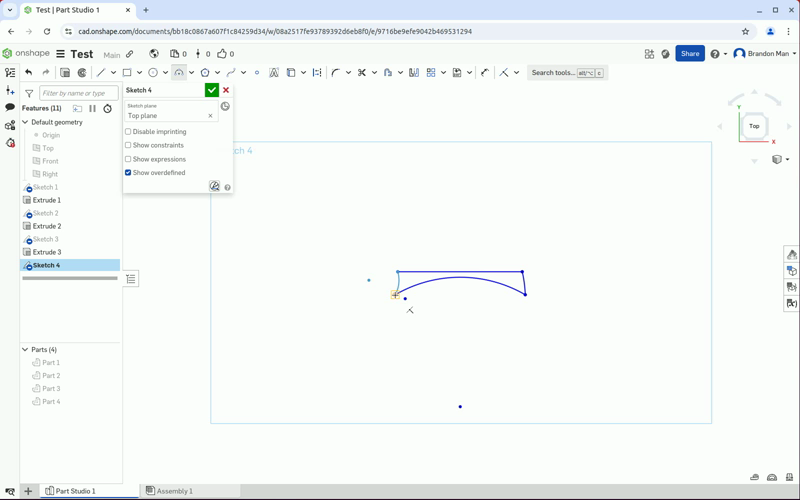
key_down(shift)
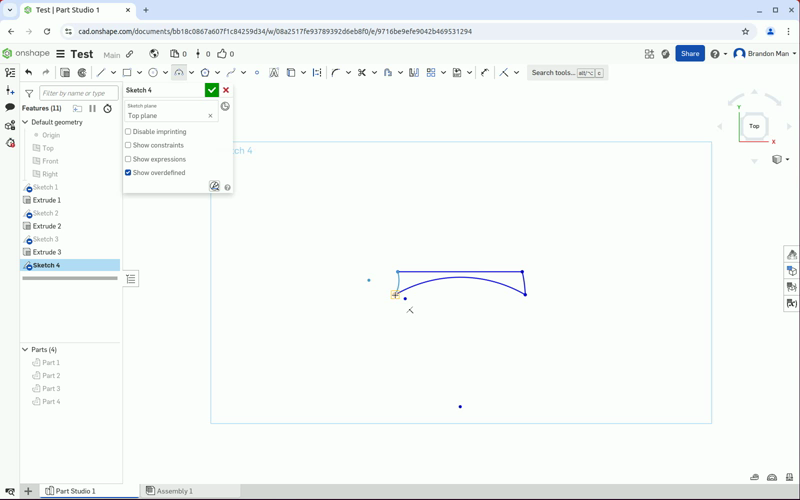
mouse_move(395, 282)
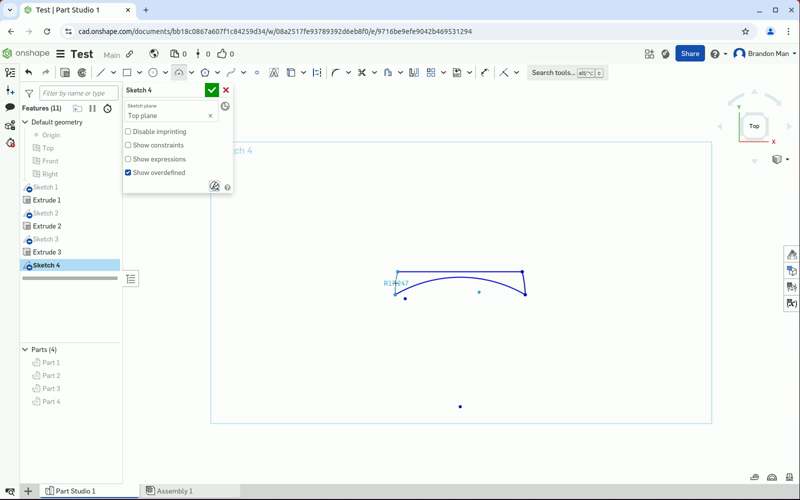
click(395, 282)
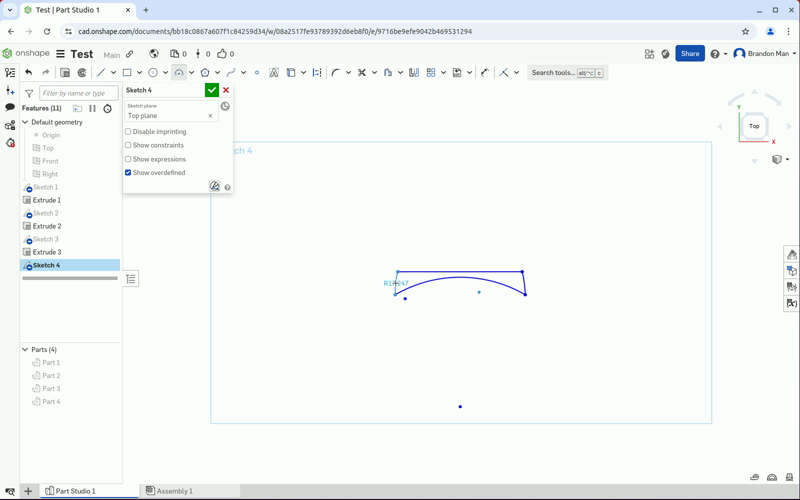
key_up(shift)
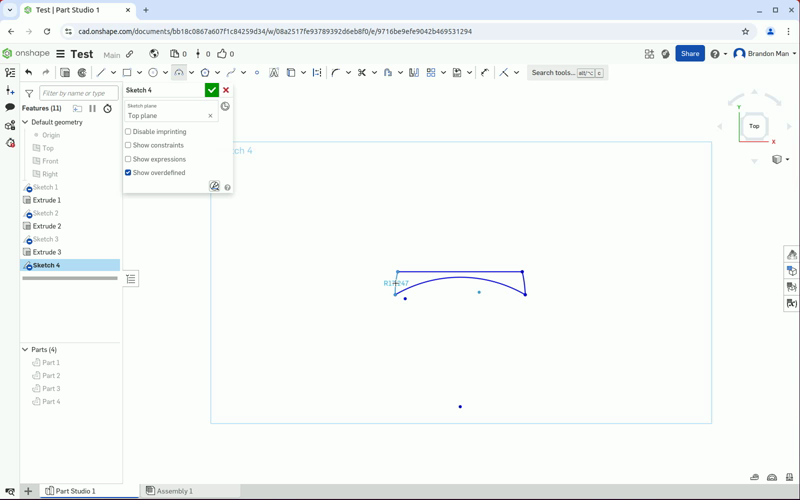
key(esc)
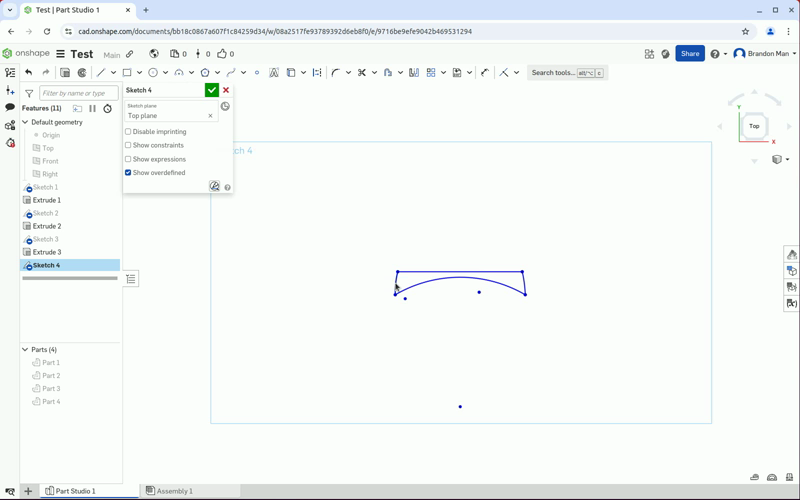
mouse_move(404, 273)
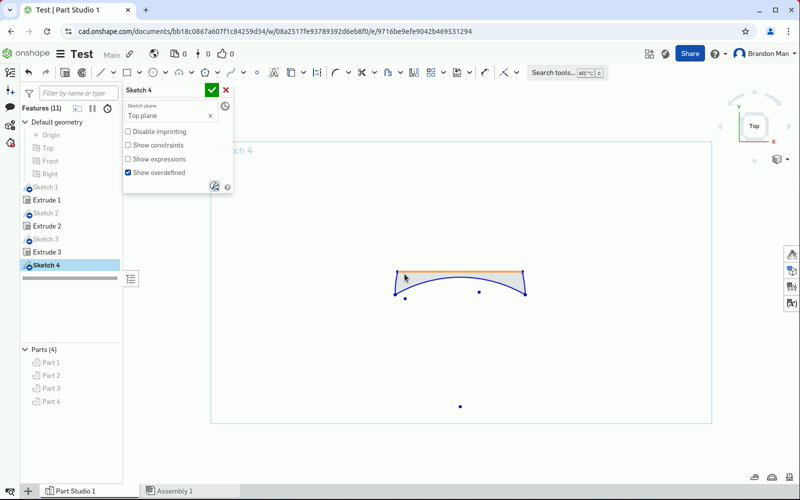
scroll(6)
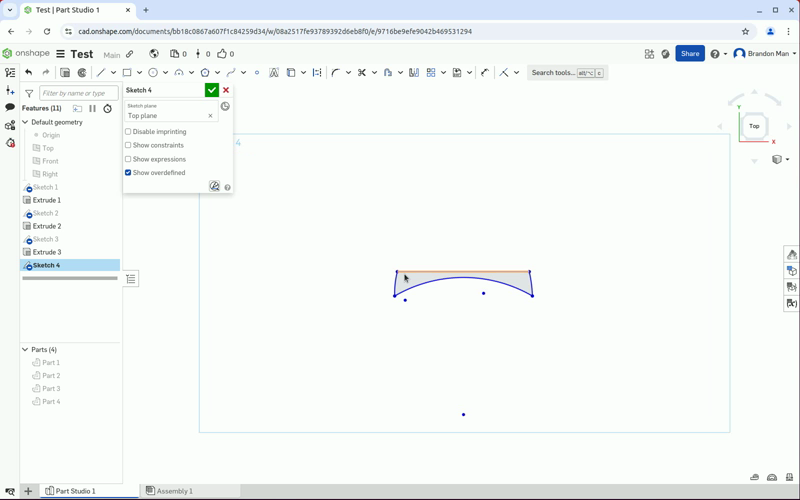
scroll(6)
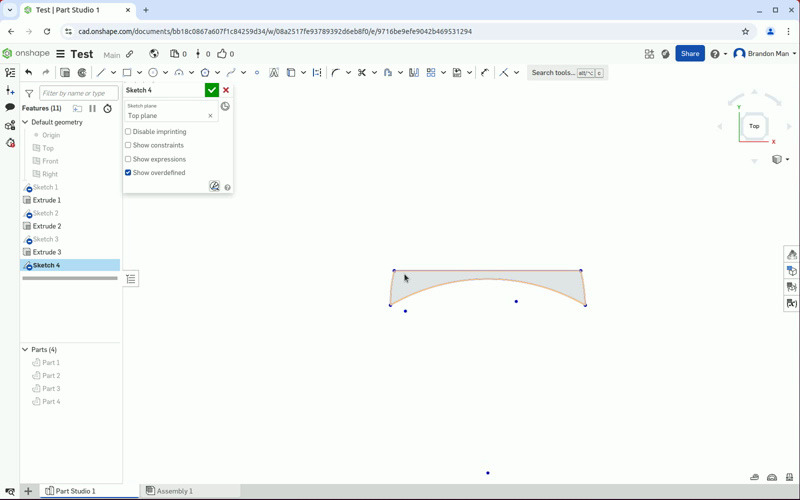
scroll(6)
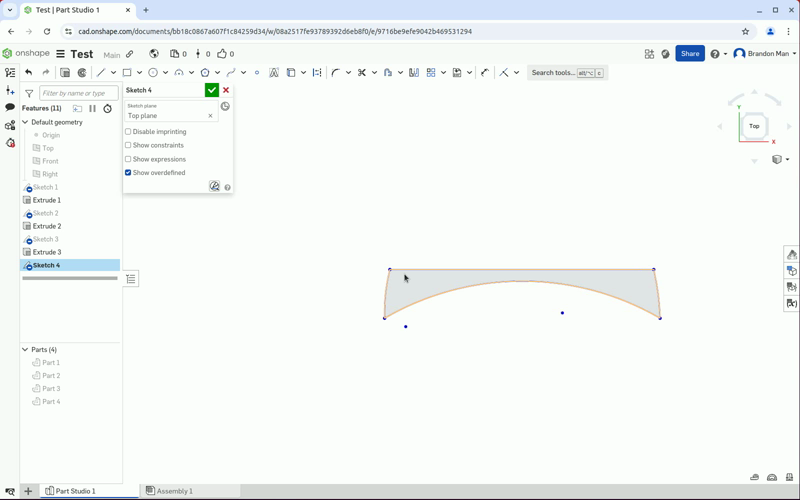
scroll(6)
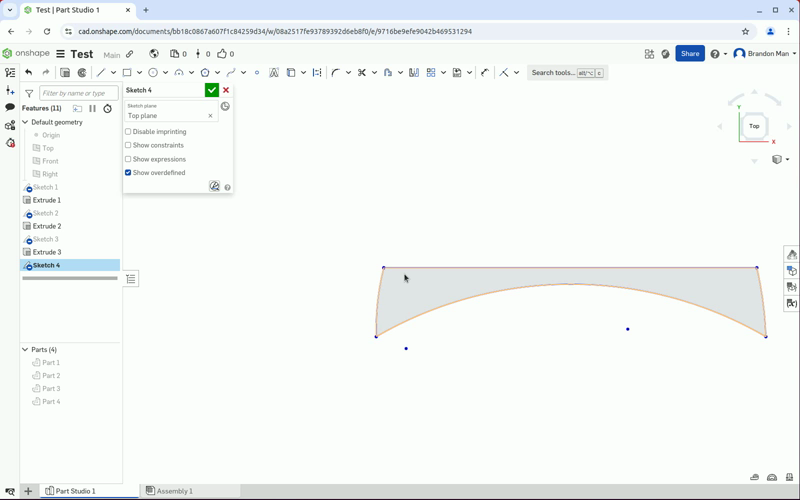
scroll(6)
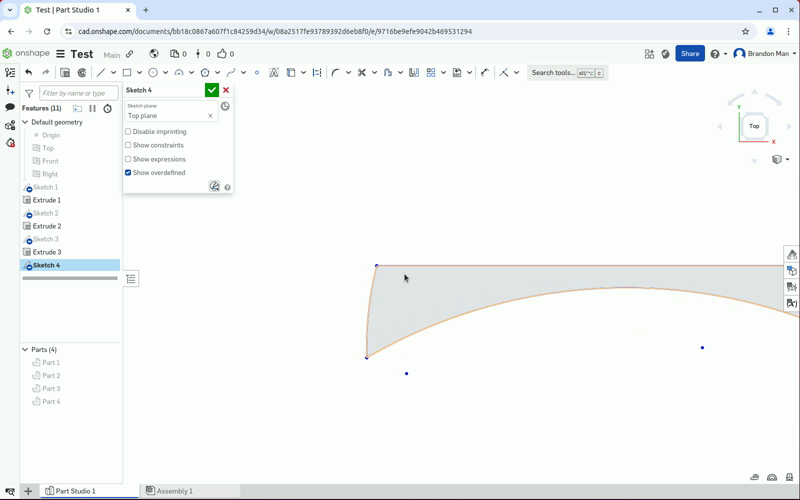
scroll(6)
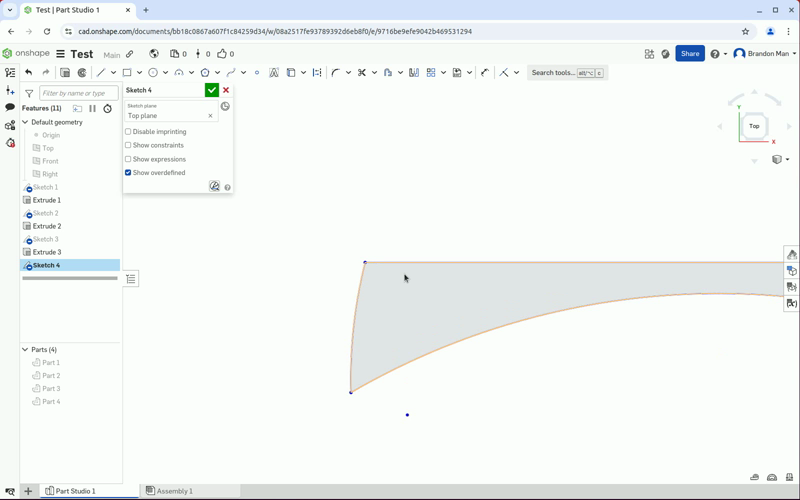
scroll(6)
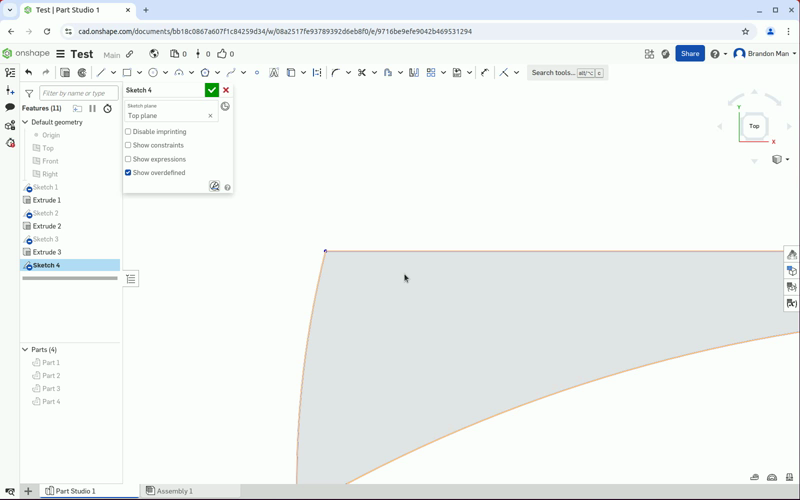
click(404, 273)
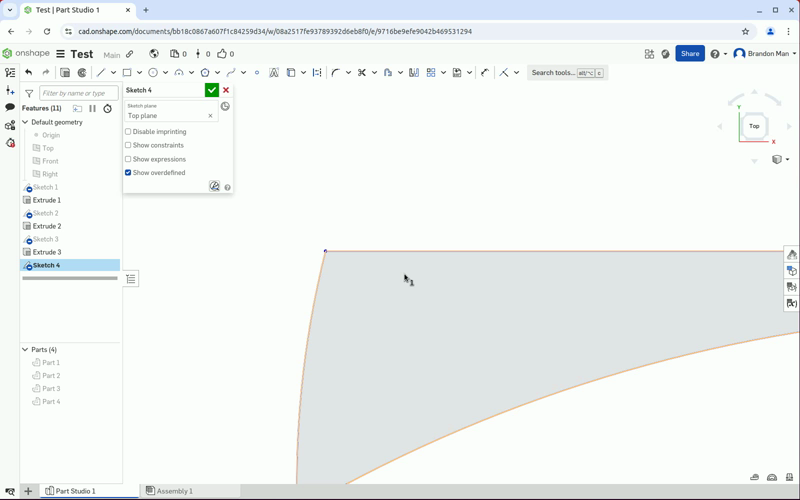
scroll(-6)
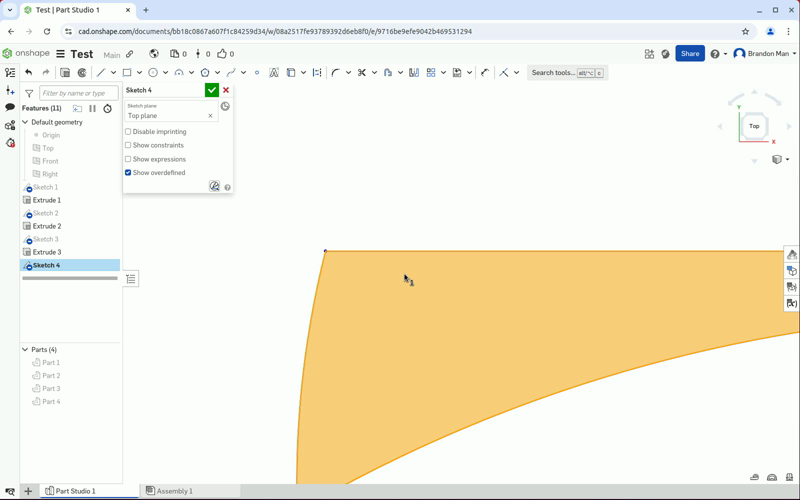
scroll(-6)
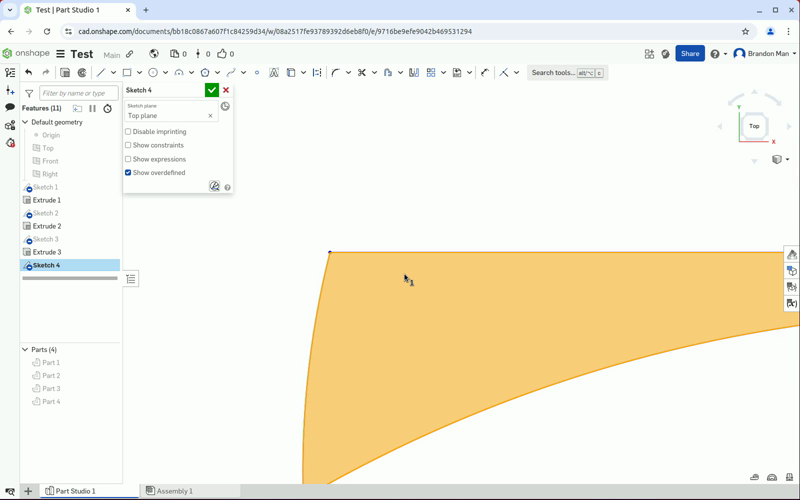
scroll(-6)
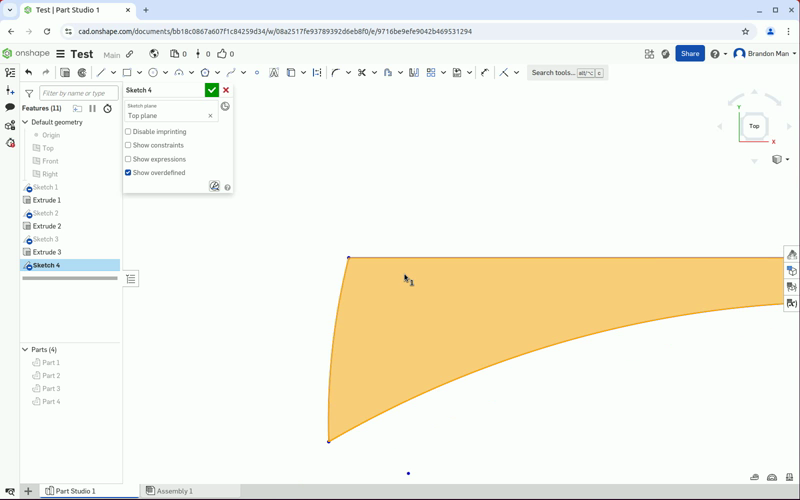
scroll(-6)
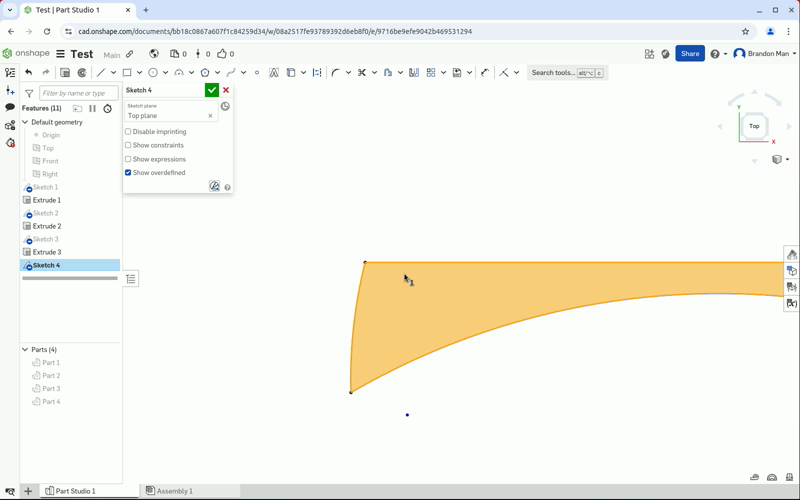
scroll(-6)
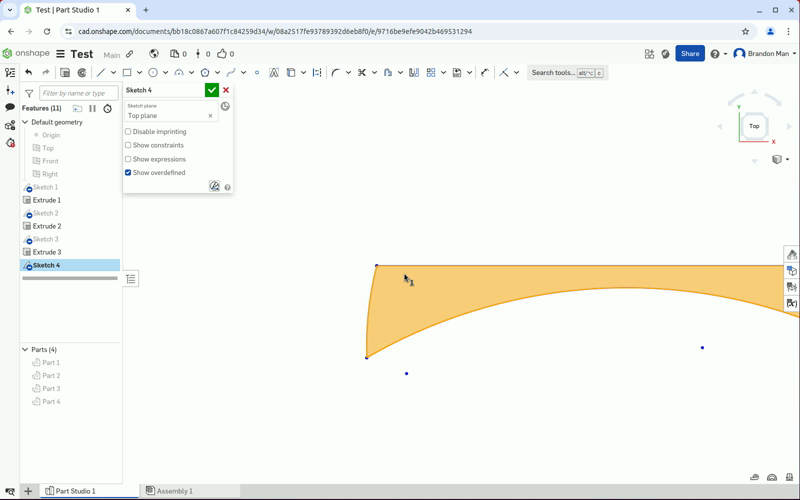
scroll(-6)
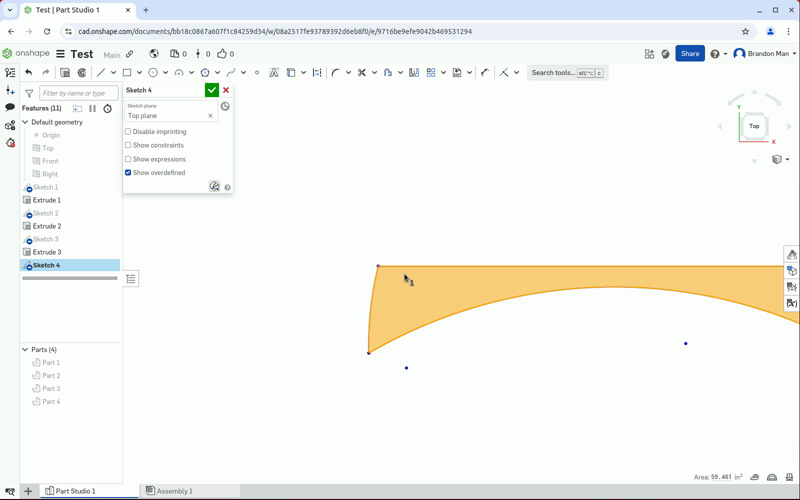
scroll(-6)
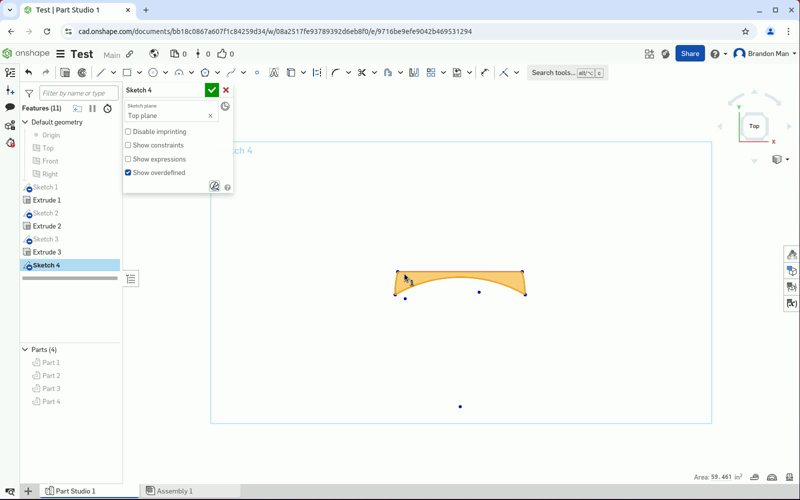
mouse_move(73, 352)
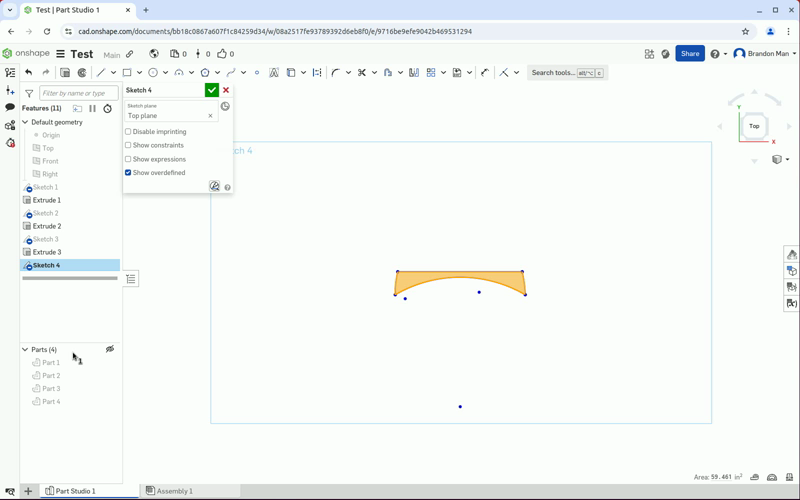
key(shift+y)
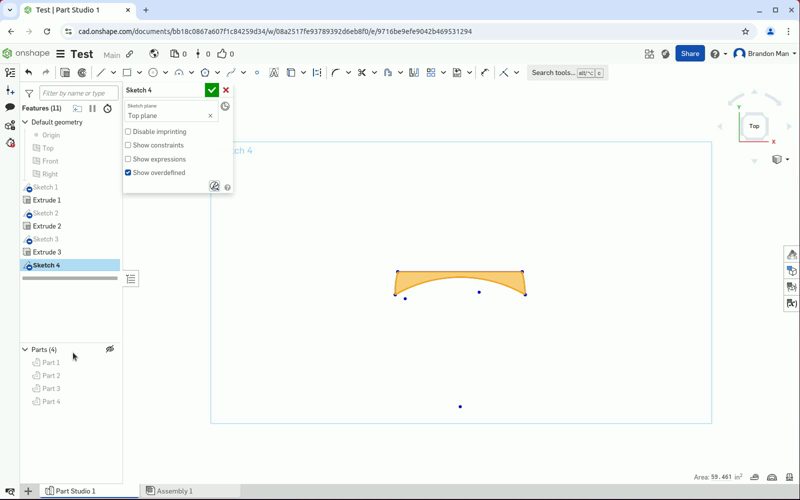
key(shift+e)
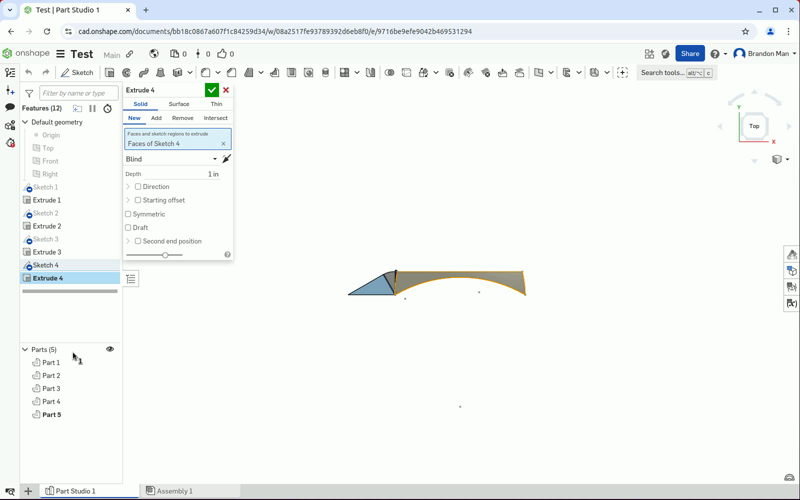
mouse_move(143, 106)
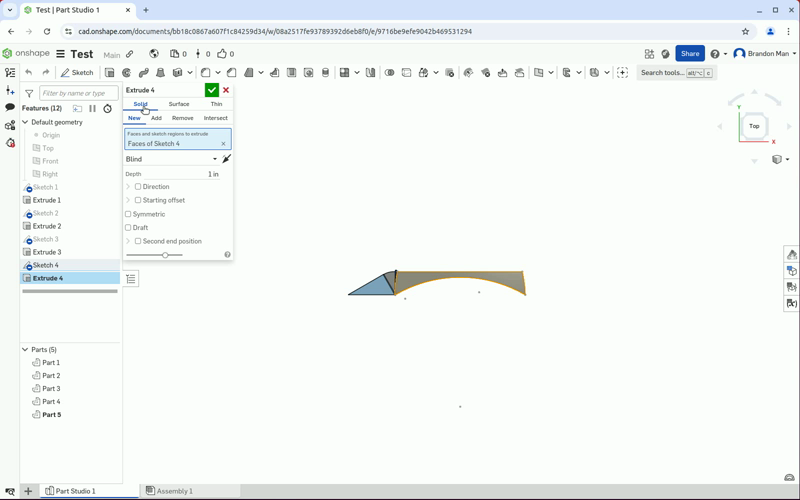
click(143, 106)
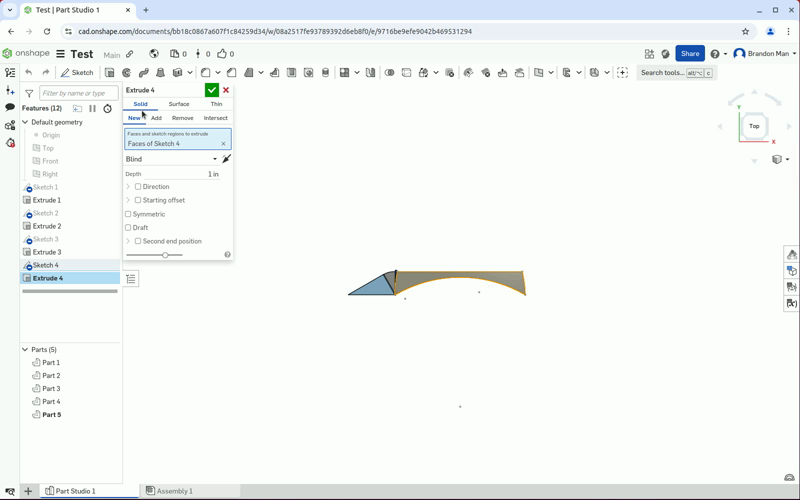
mouse_move(137, 120)
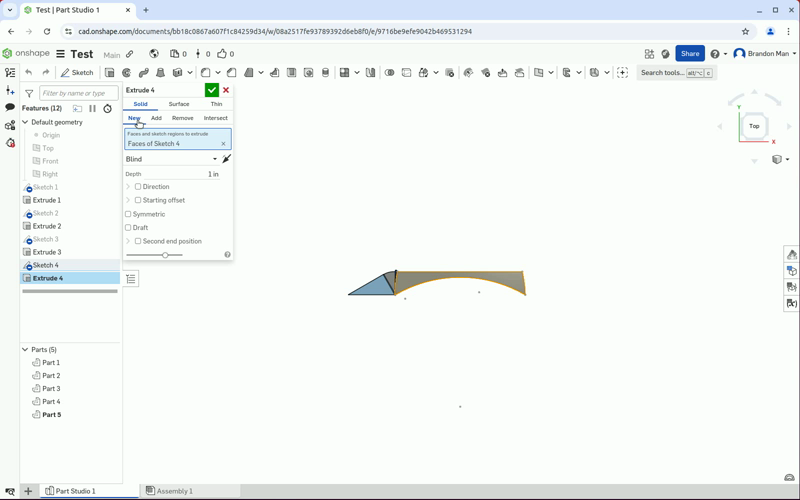
click(137, 120)
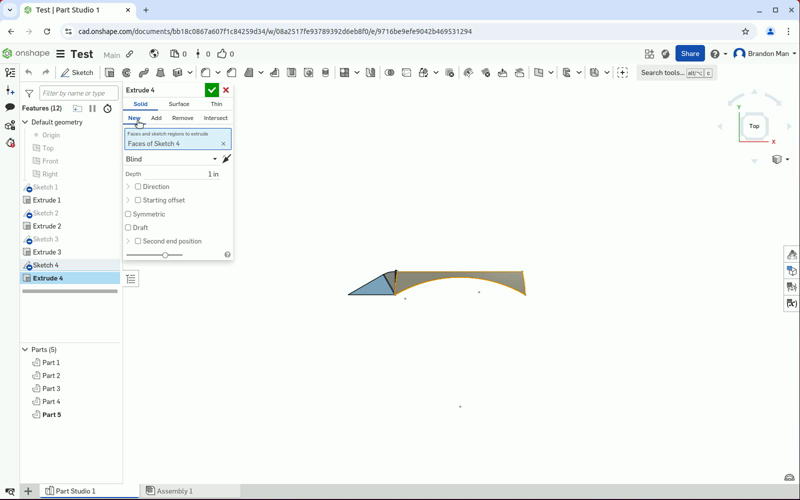
key(tab, 4)
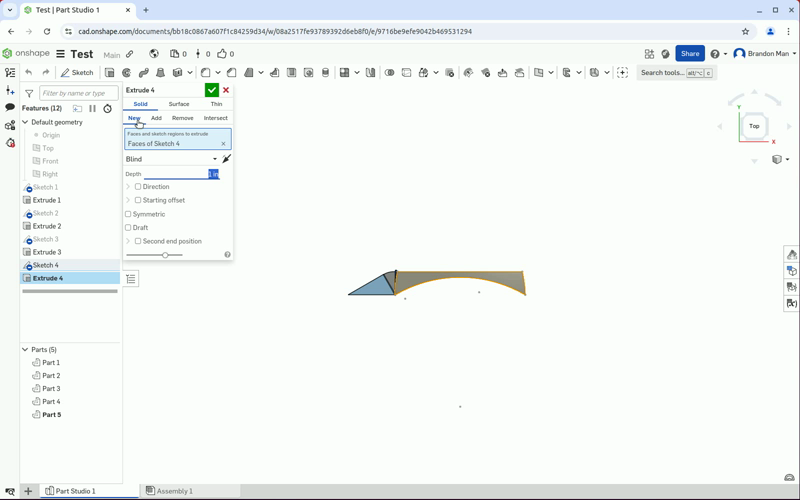
text(1.204)
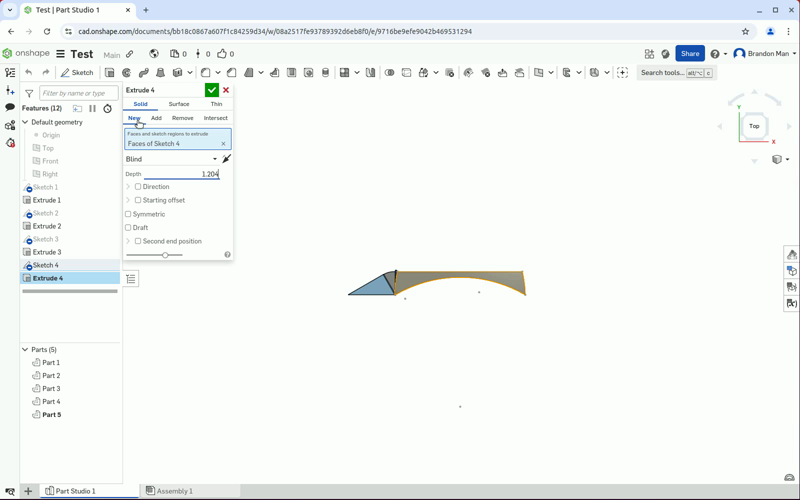
key(enter)
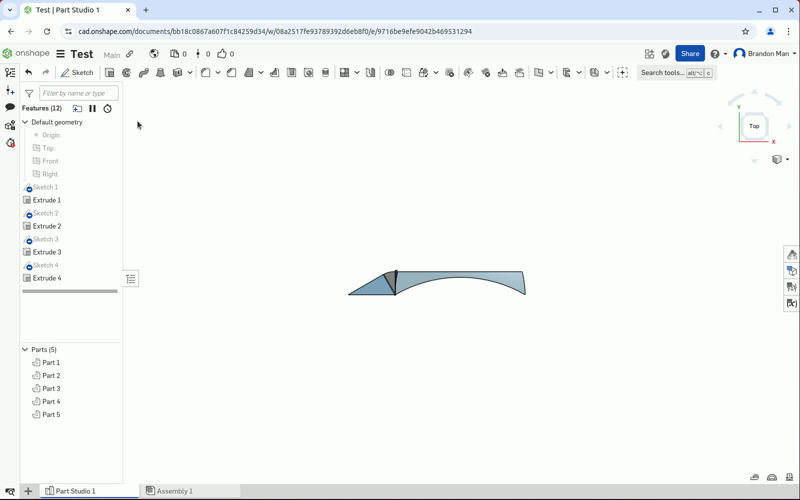
key(shift+h)
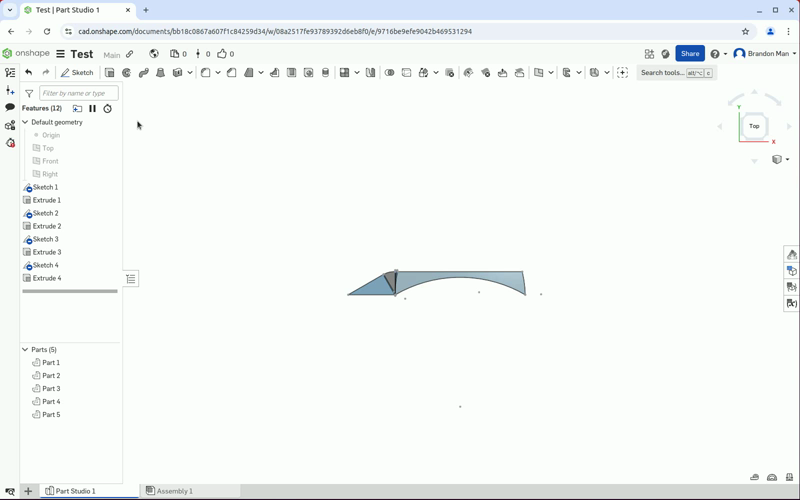
key(shift+h)
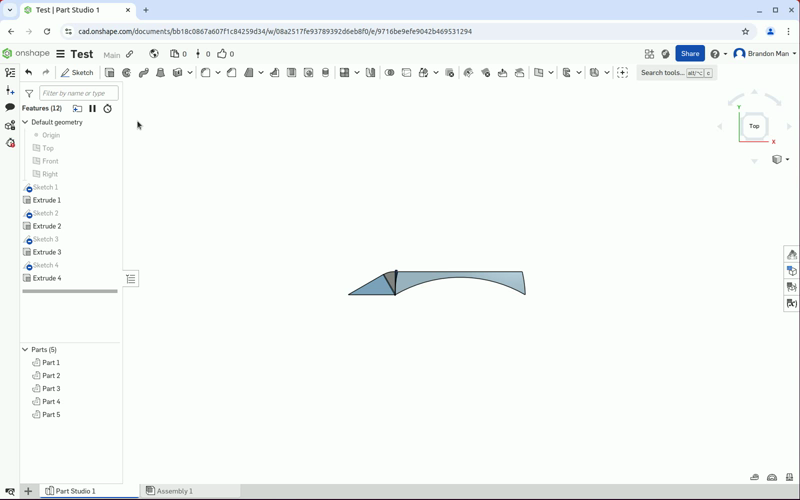
mouse_move(73, 189)
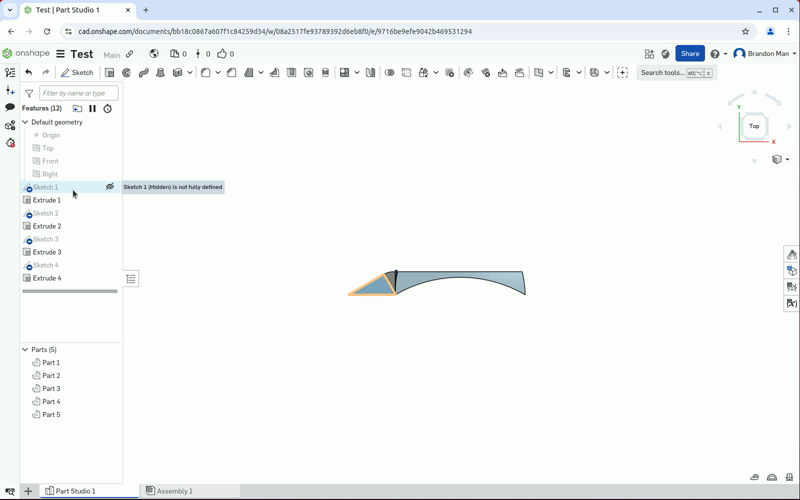
click(73, 189)
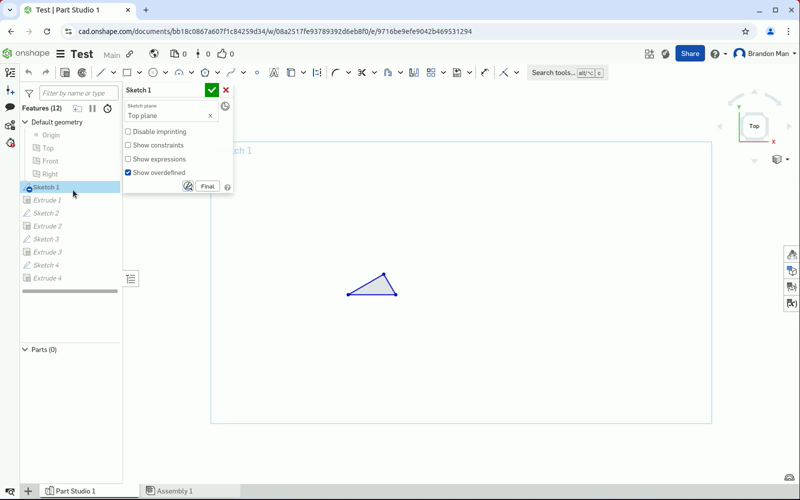
mouse_move(229, 92)
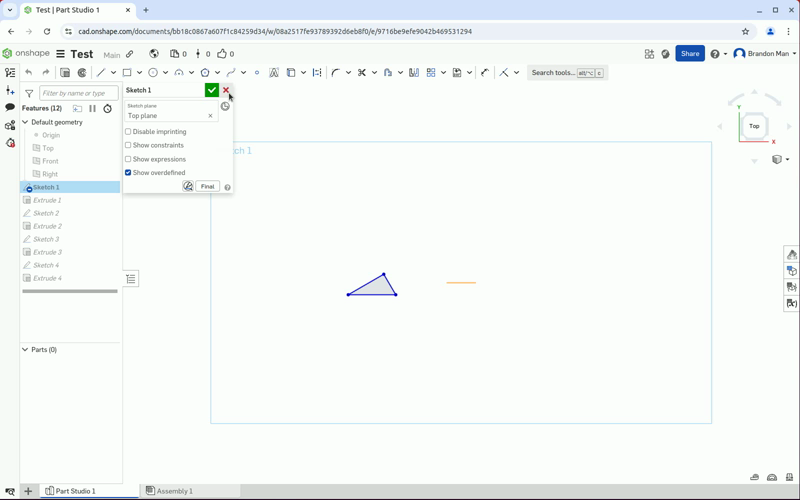
click(229, 92)
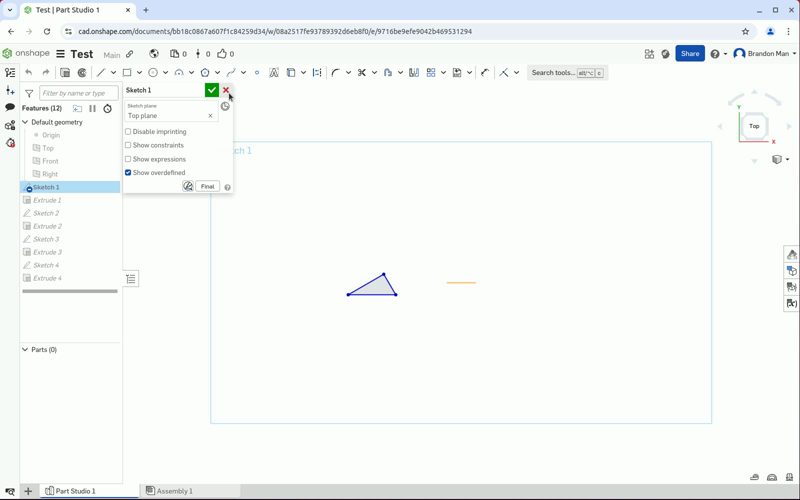
key(shift+s)
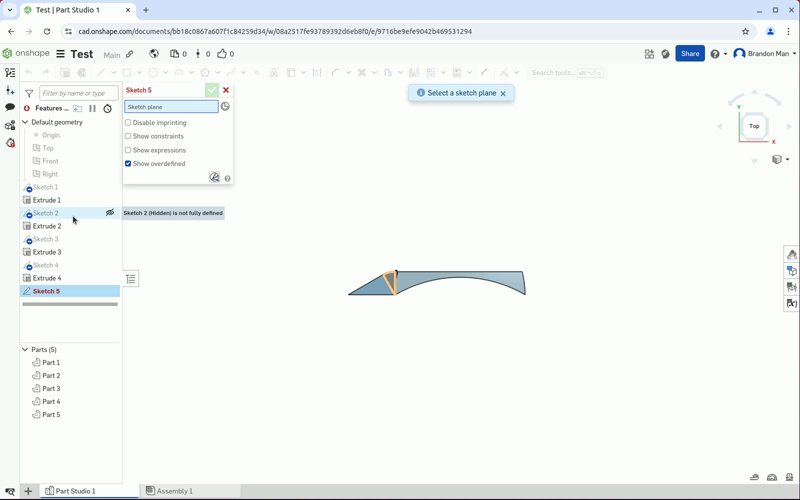
scroll(3)
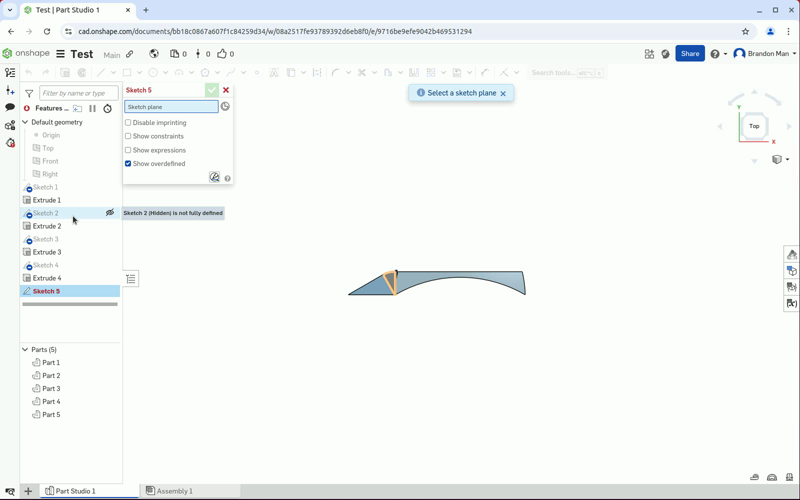
mouse_move(73, 150)
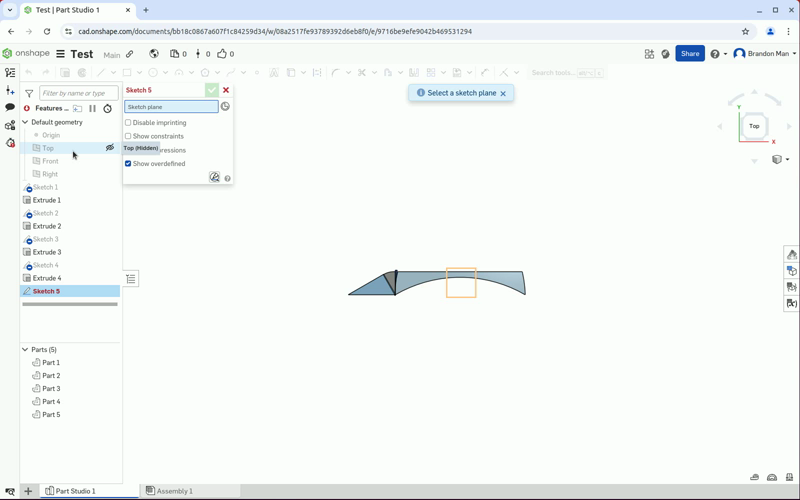
click(73, 150)
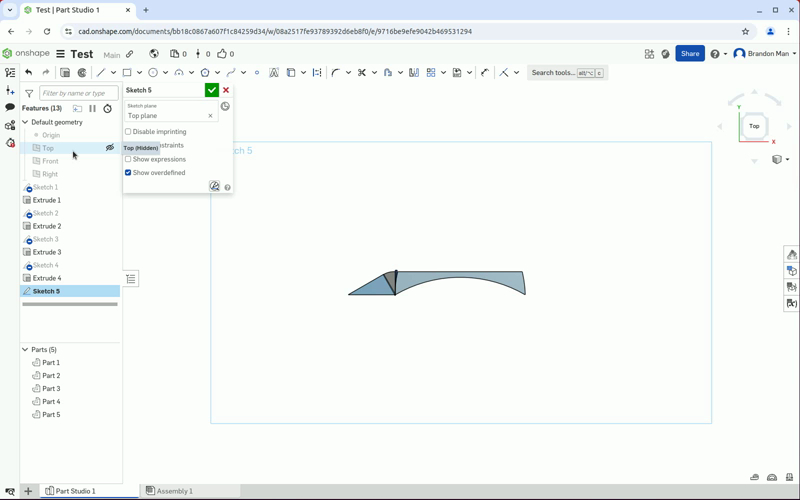
mouse_move(73, 352)
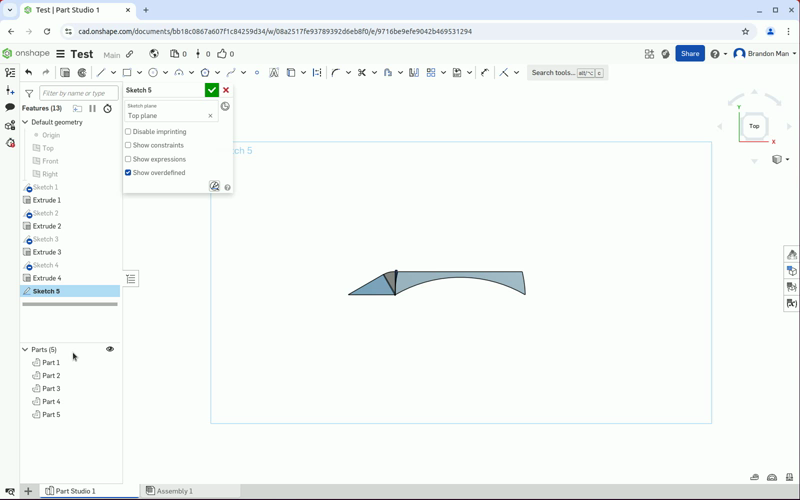
key(y)
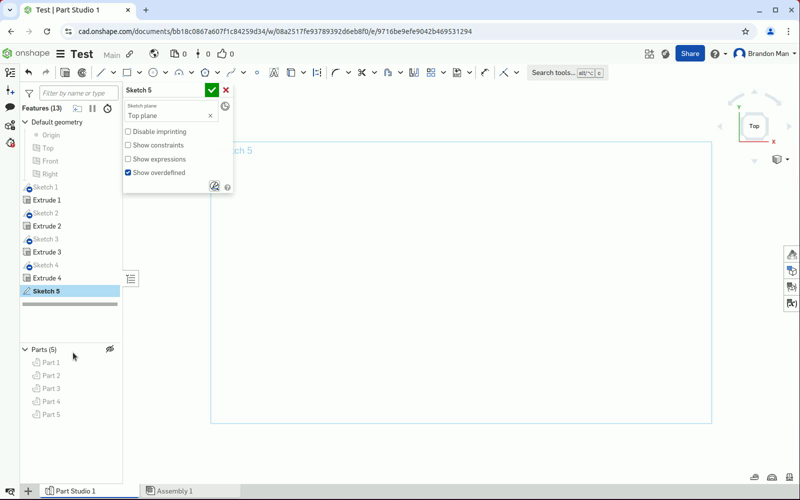
key(a)
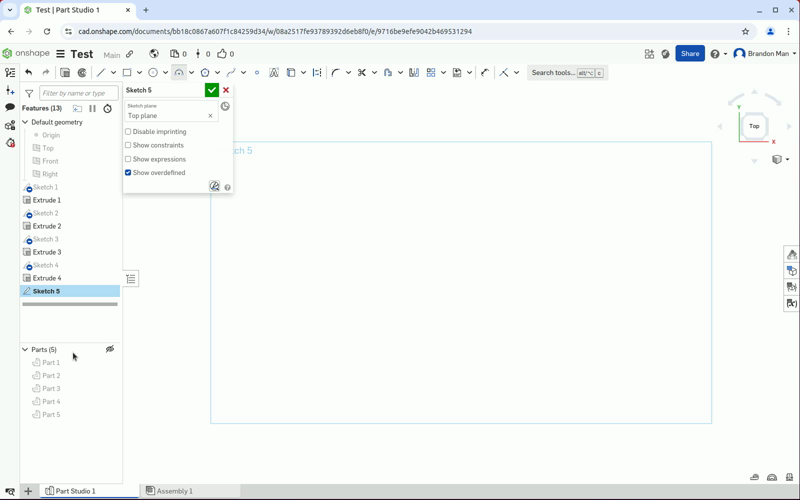
key_down(shift)
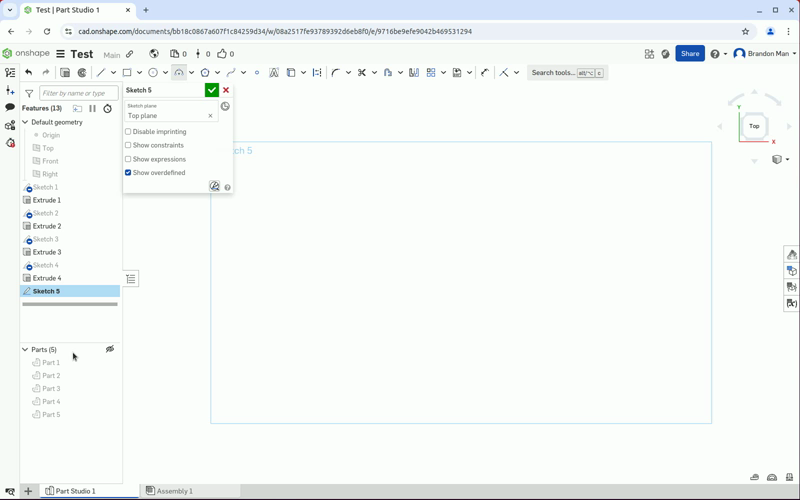
mouse_move(524, 271)
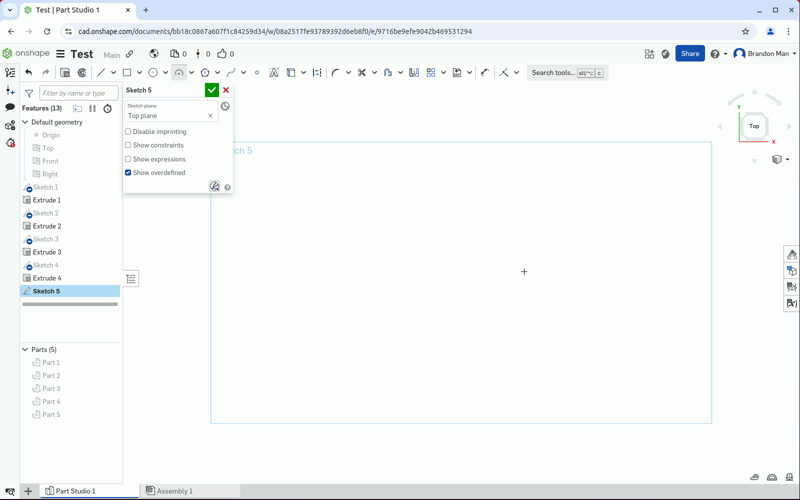
click(524, 271)
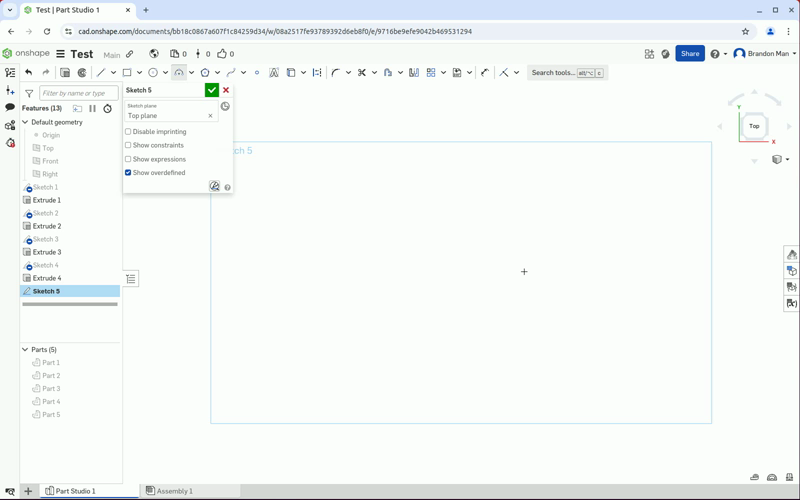
key_up(shift)
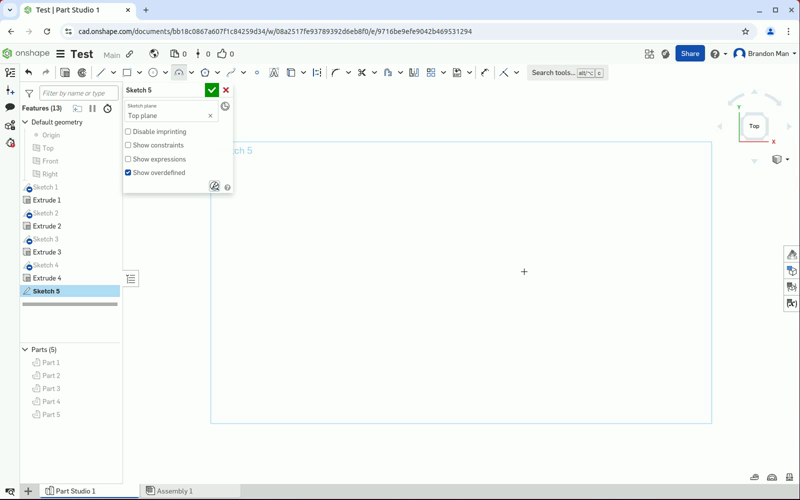
key_down(shift)
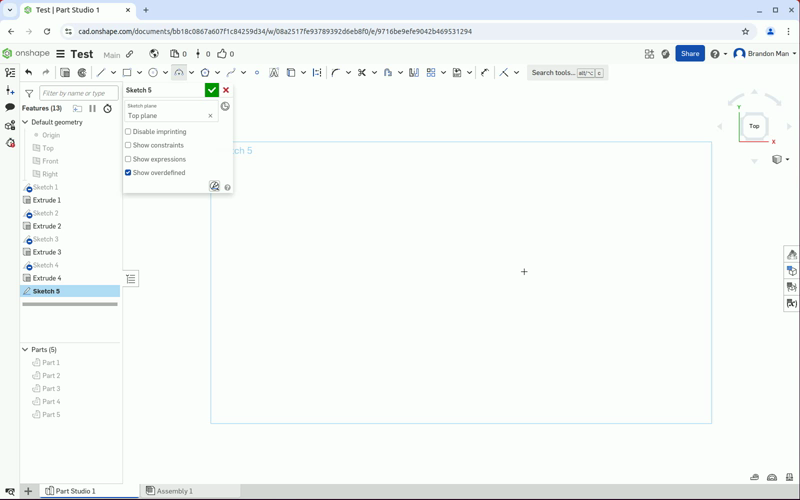
mouse_move(526, 295)
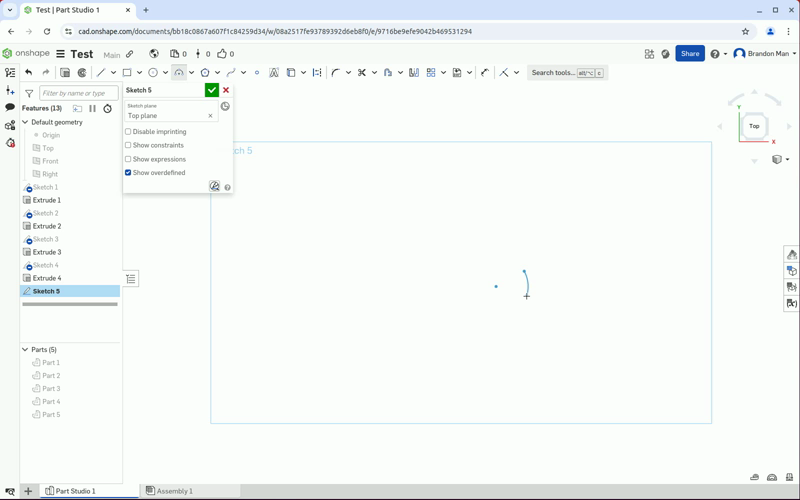
click(526, 295)
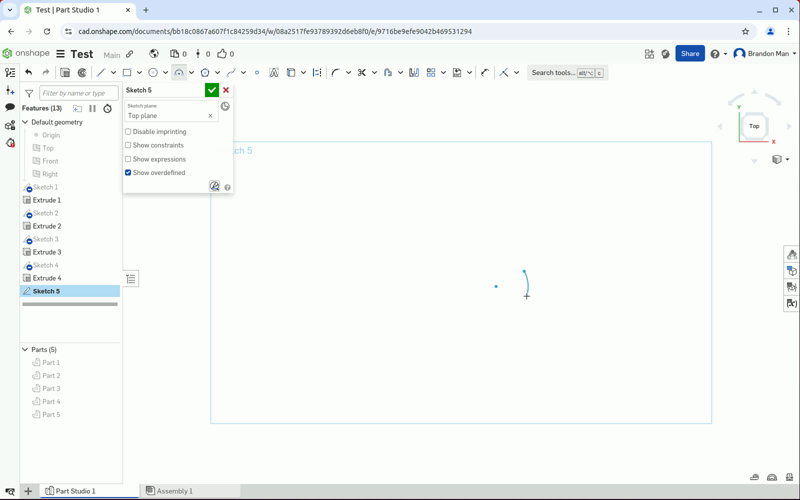
mouse_move(525, 283)
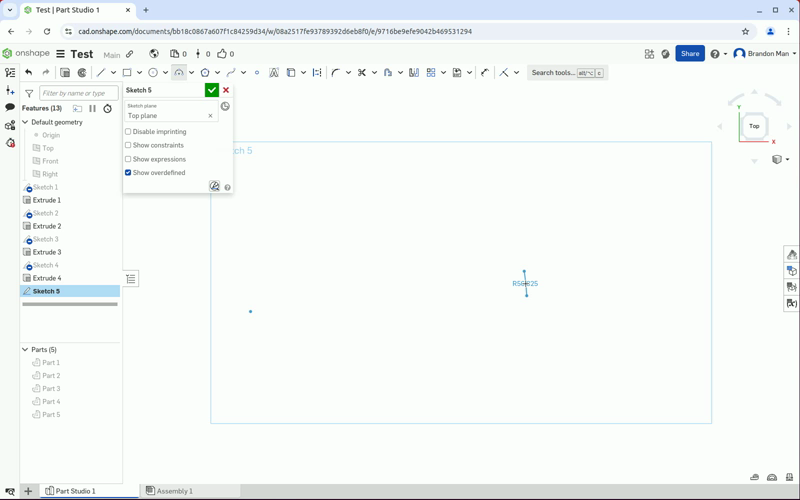
click(525, 283)
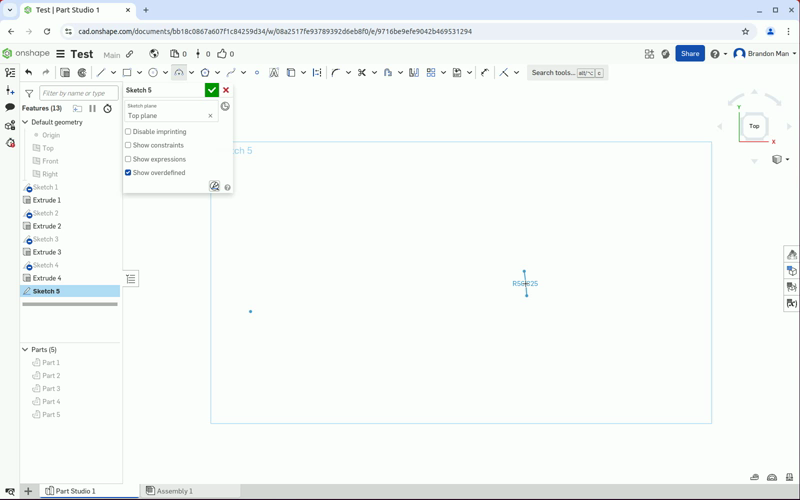
key_up(shift)
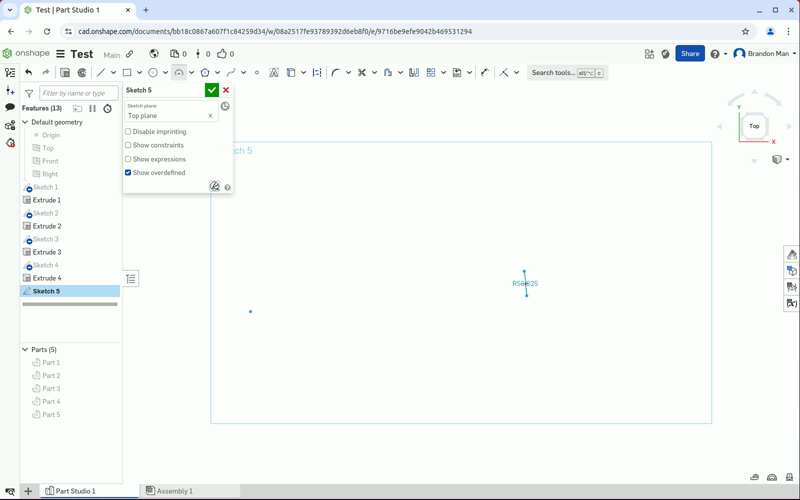
key(esc)
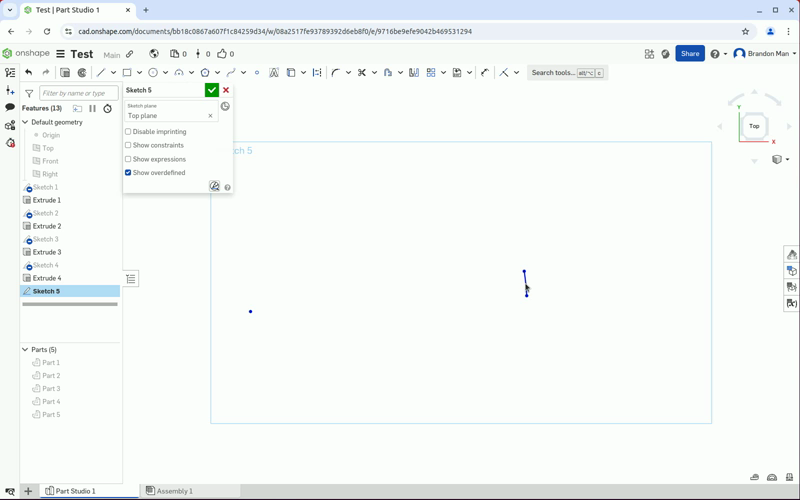
key(l)
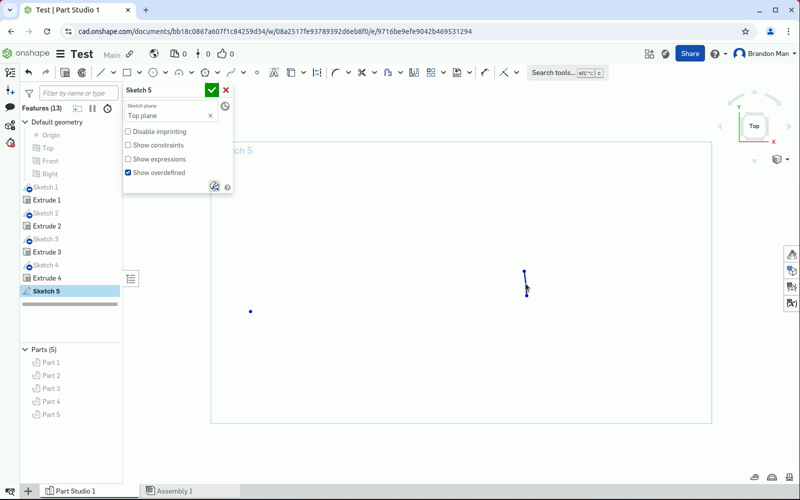
mouse_move(526, 295)
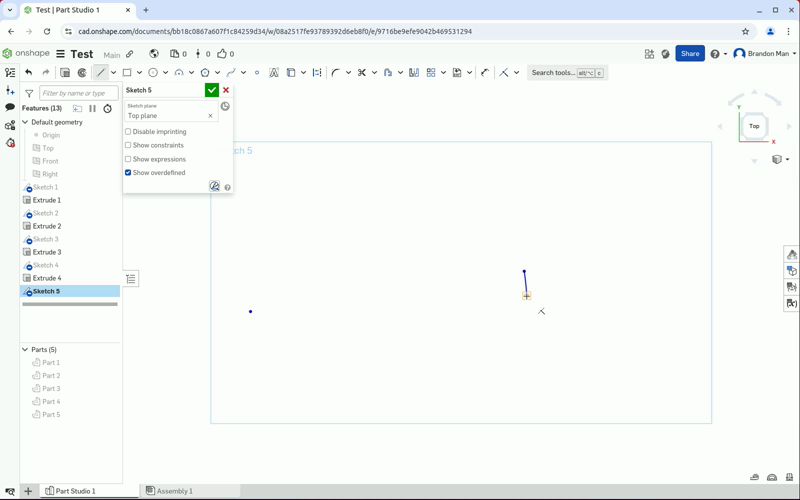
click(526, 295)
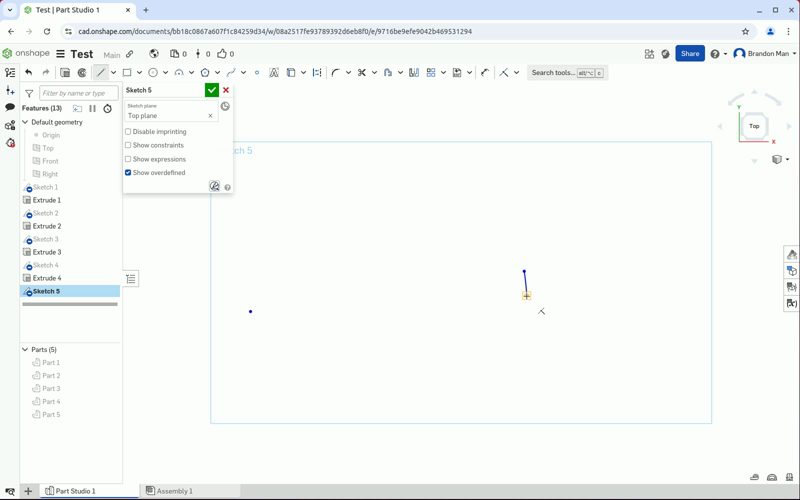
key_down(shift)
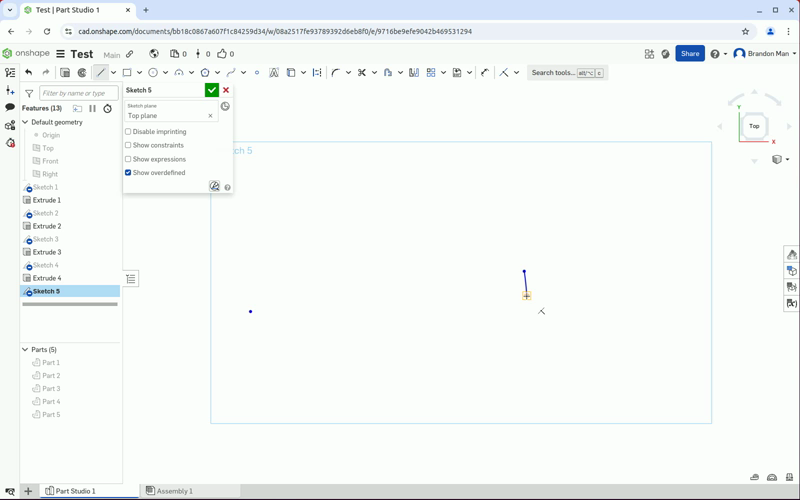
mouse_move(556, 295)
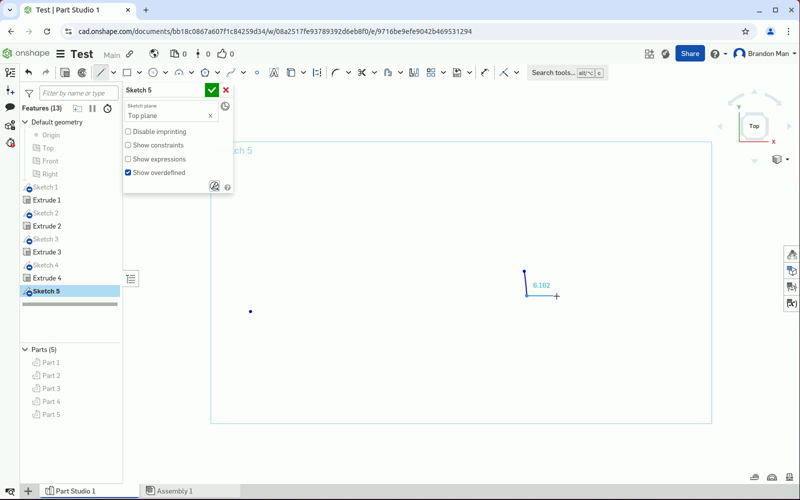
mouse_move(526, 271)
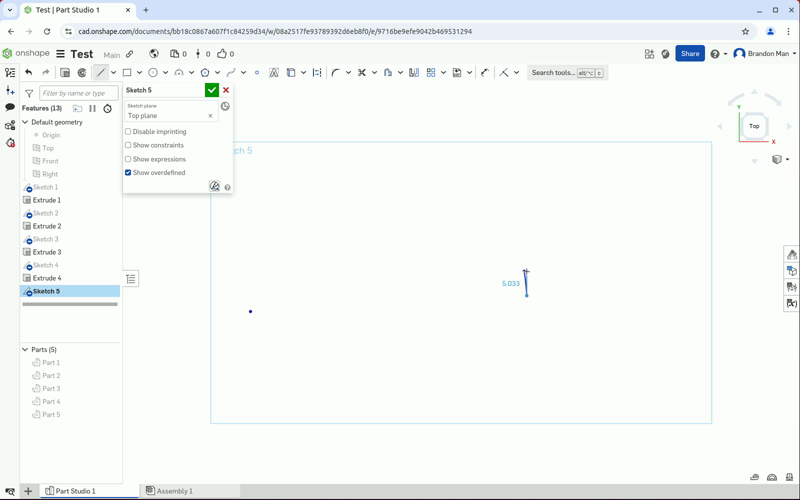
scroll(6)
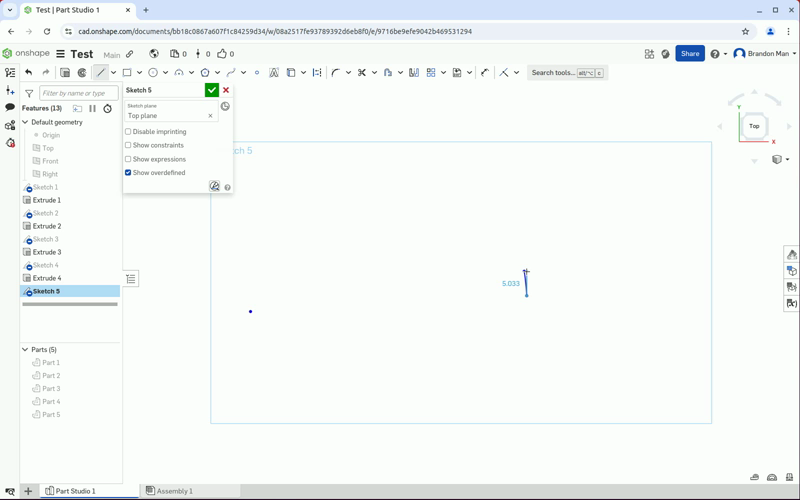
scroll(6)
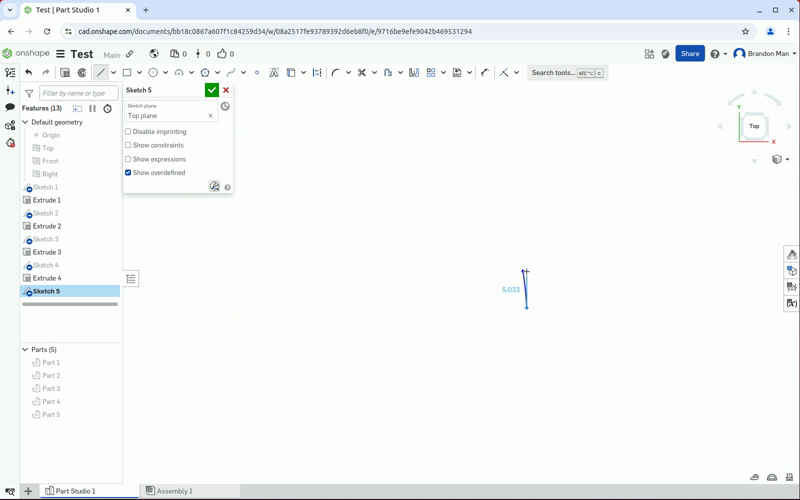
scroll(6)
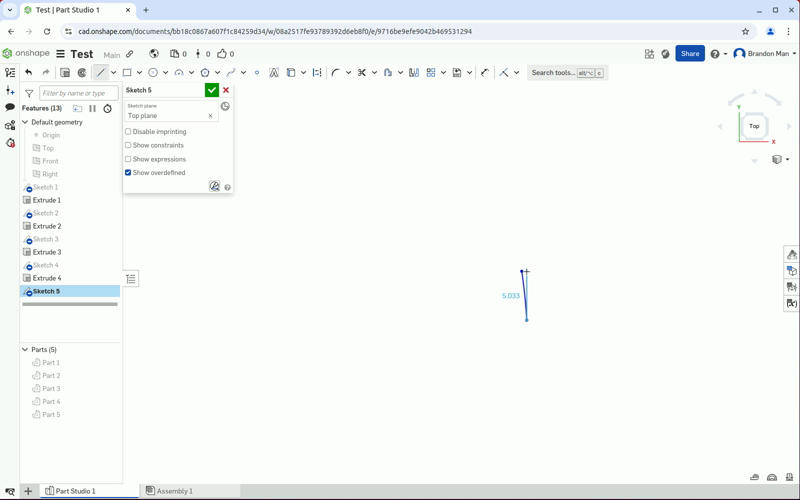
scroll(6)
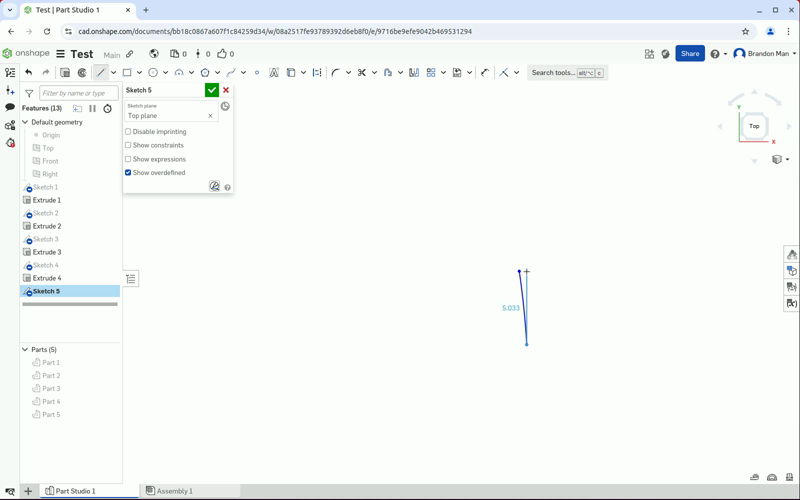
scroll(6)
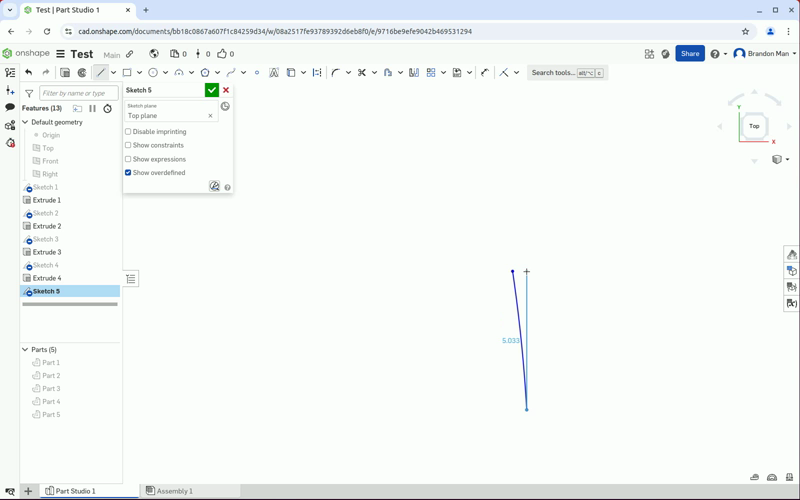
scroll(6)
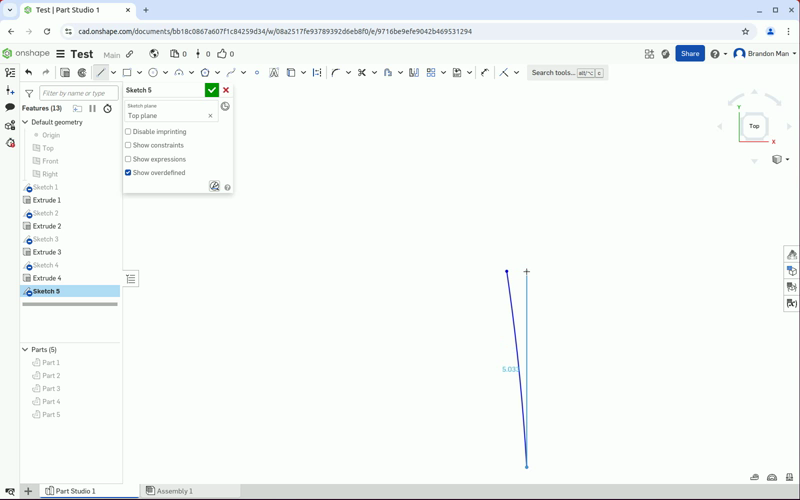
scroll(6)
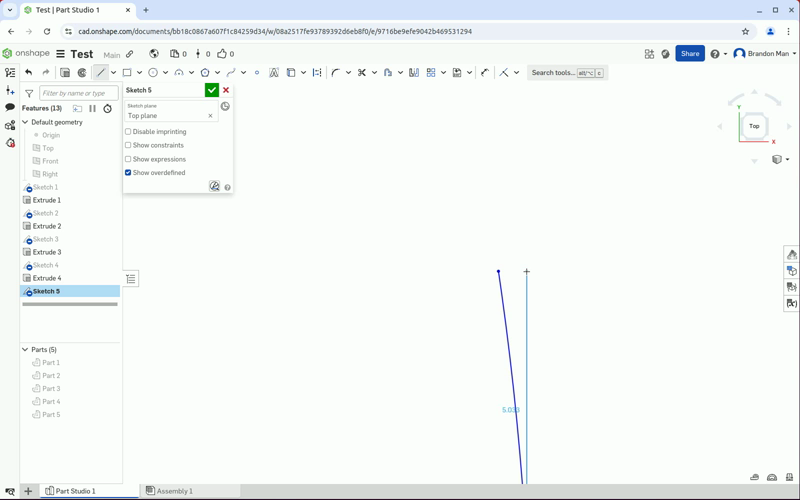
click(526, 271)
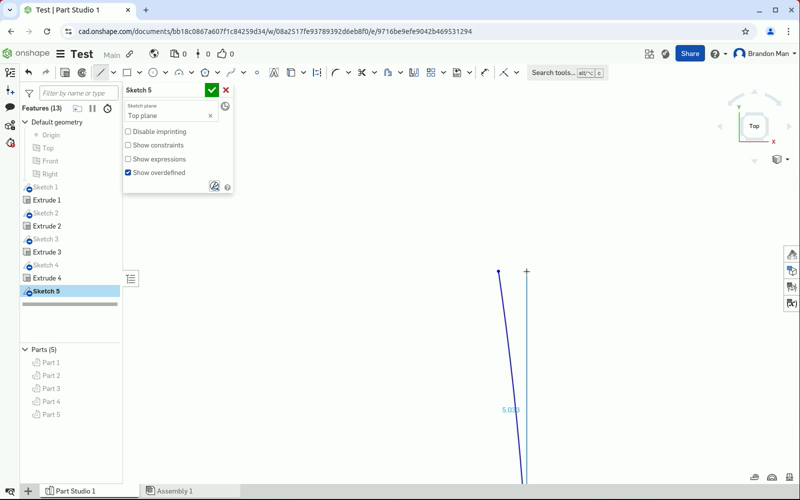
scroll(-6)
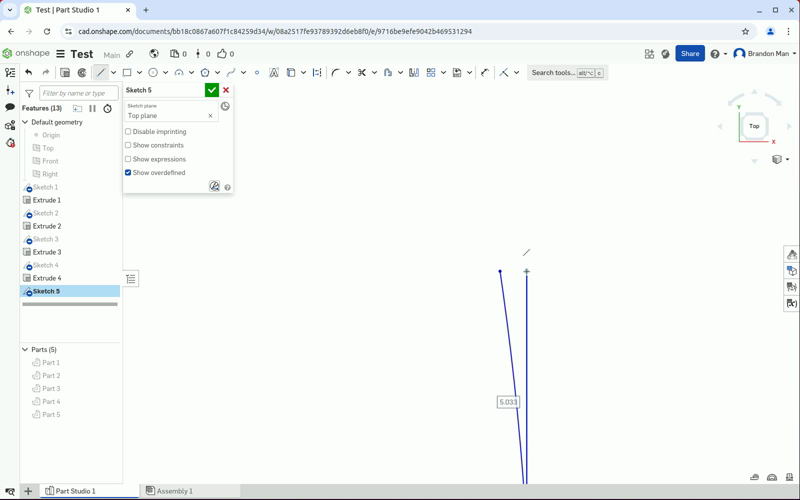
scroll(-6)
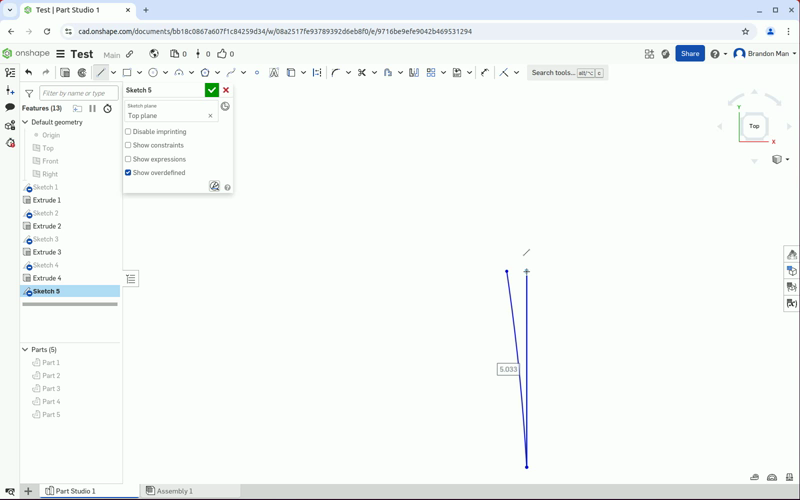
scroll(-6)
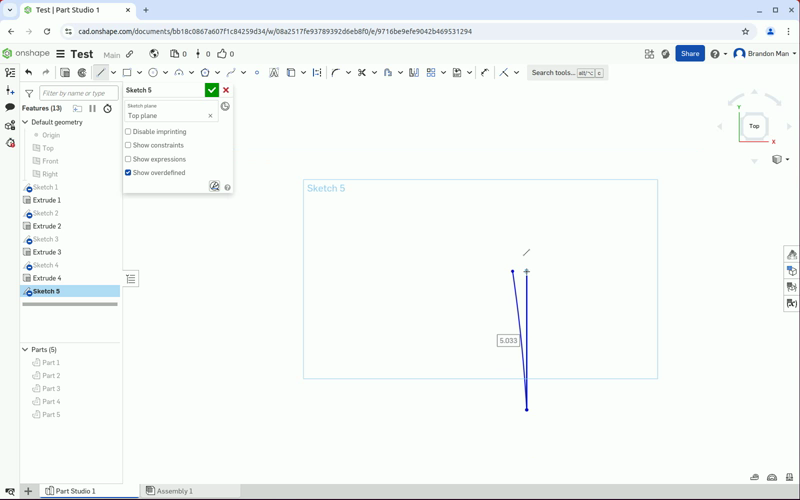
scroll(-6)
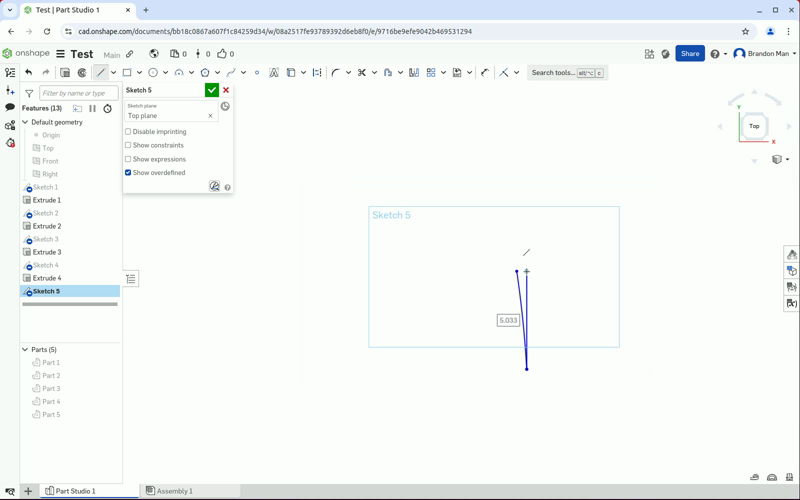
scroll(-6)
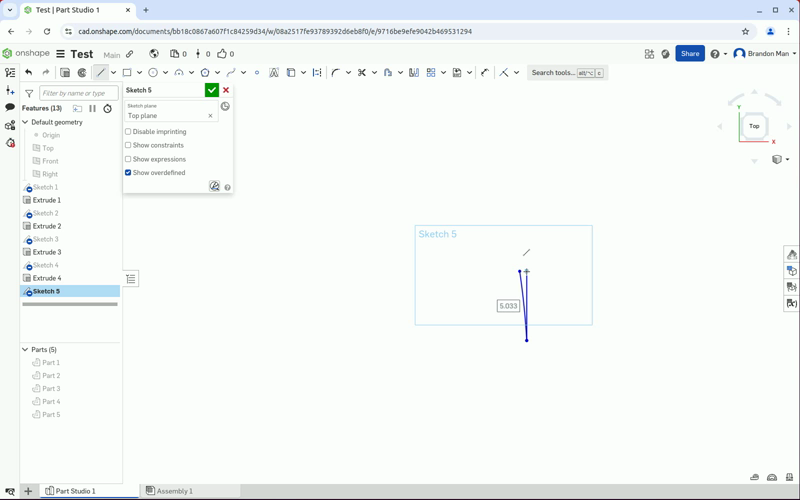
scroll(-6)
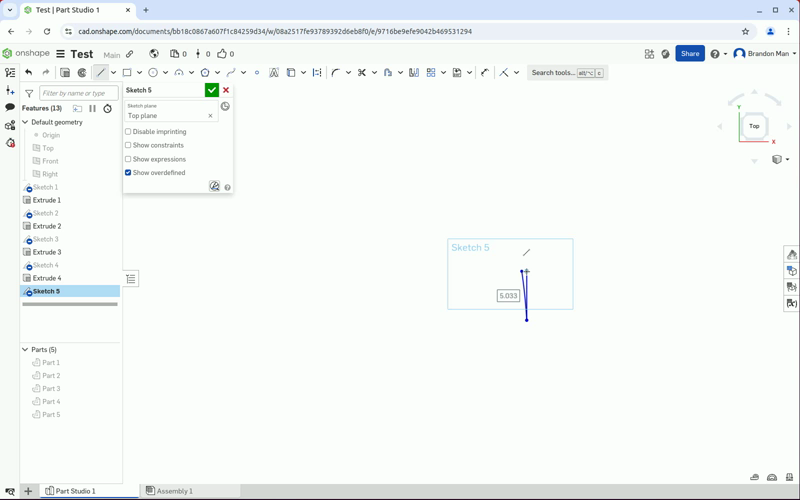
scroll(-6)
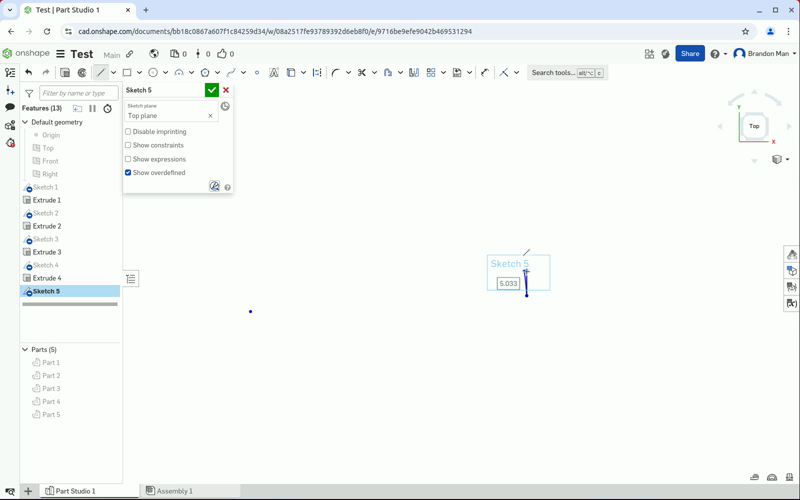
key_up(shift)
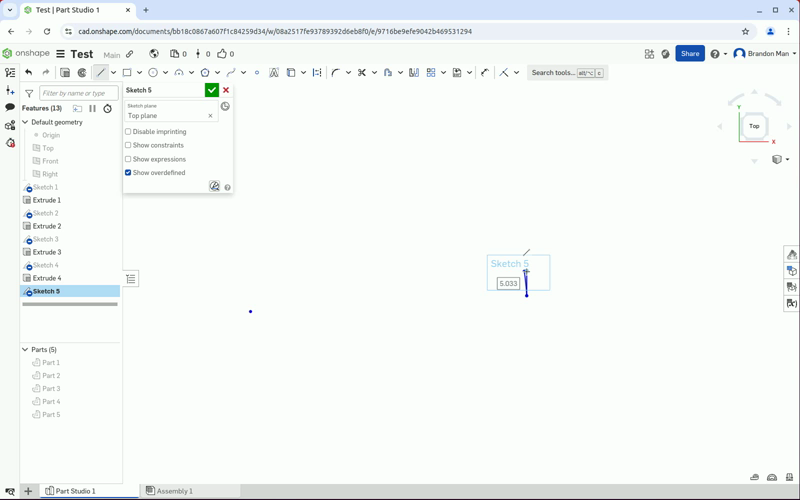
mouse_move(556, 271)
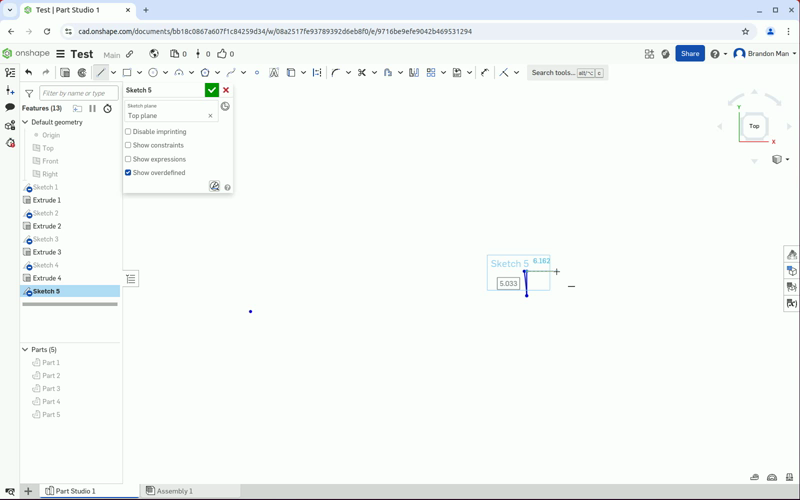
key_down(shift)
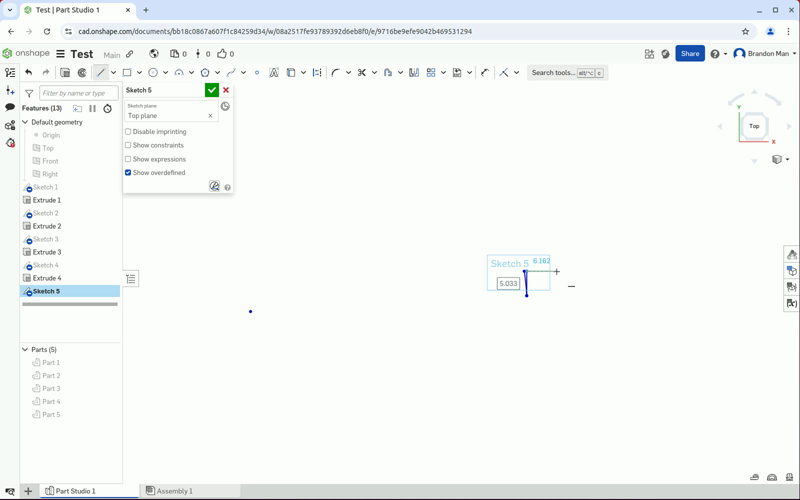
mouse_move(524, 271)
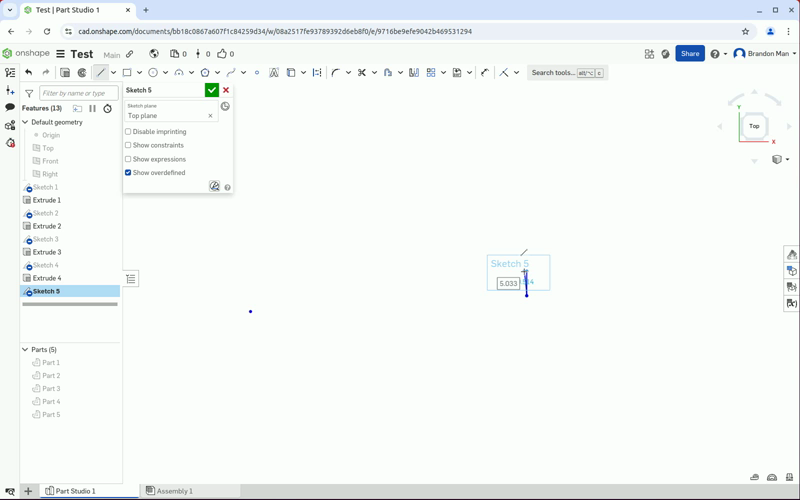
scroll(6)
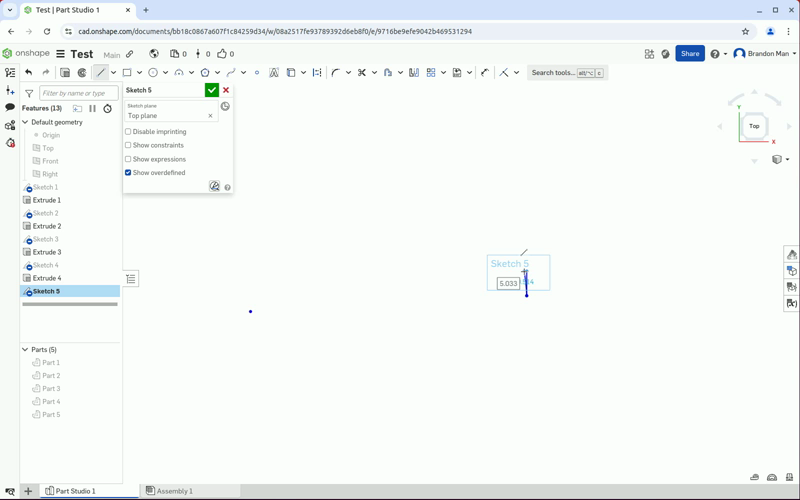
scroll(6)
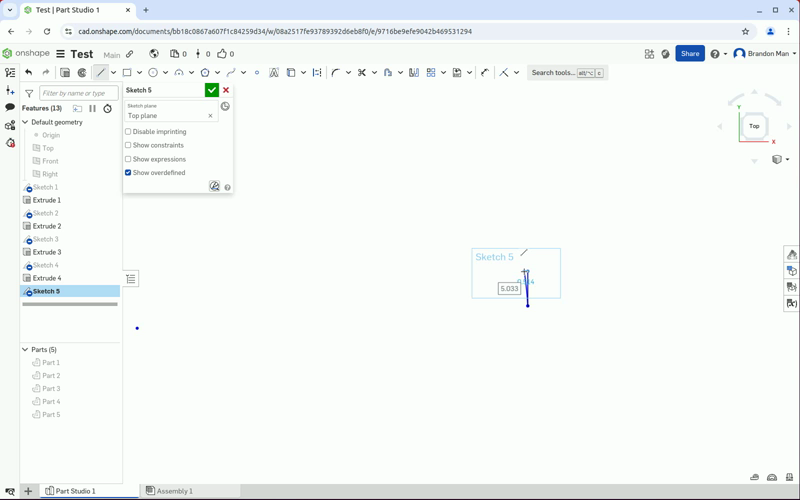
scroll(6)
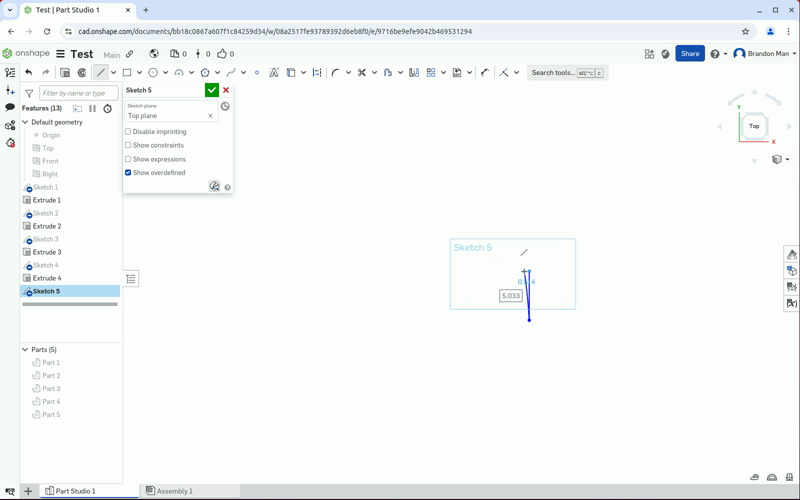
scroll(6)
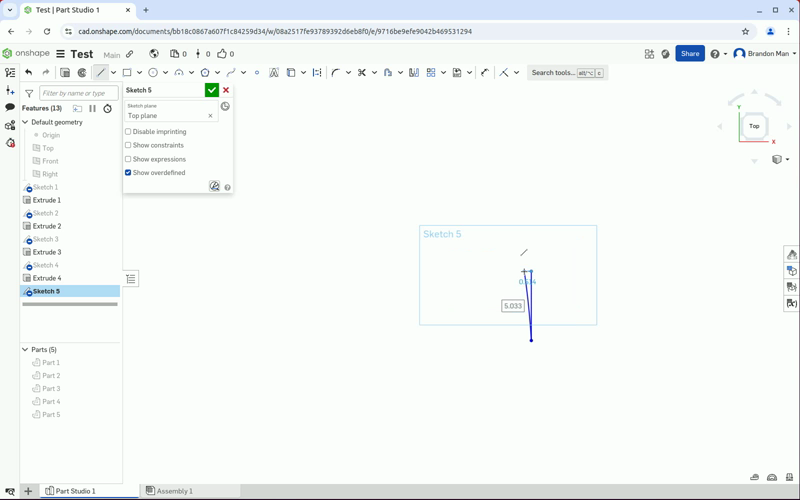
scroll(6)
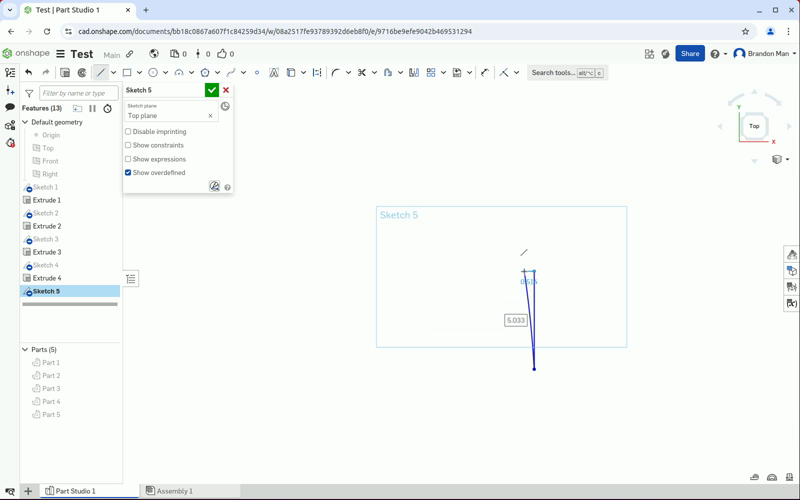
scroll(6)
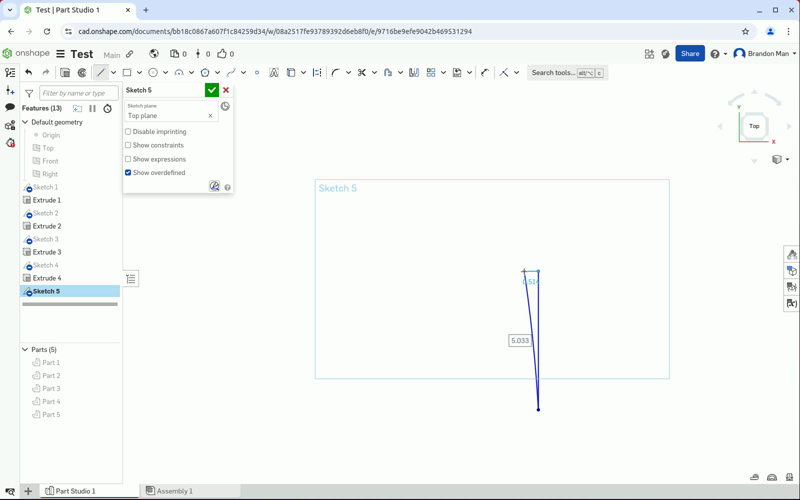
scroll(6)
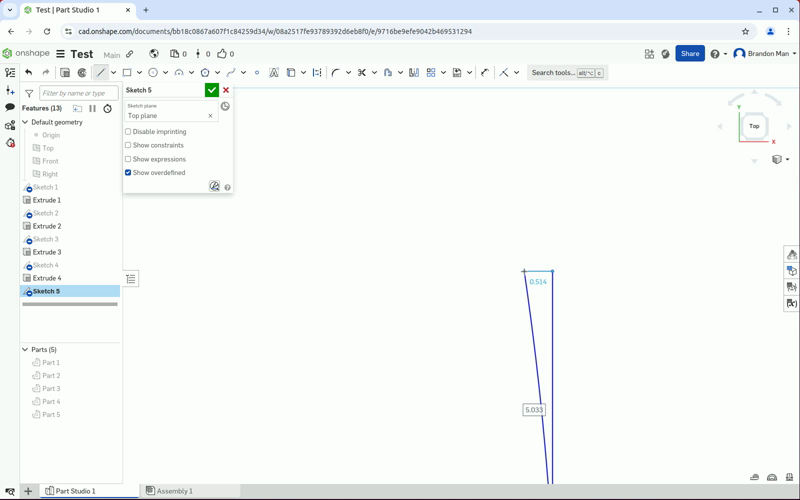
key_up(shift)
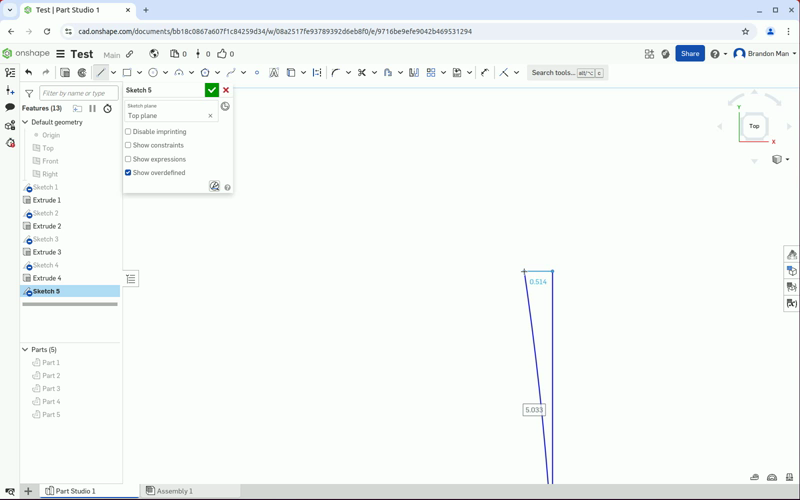
click(524, 271)
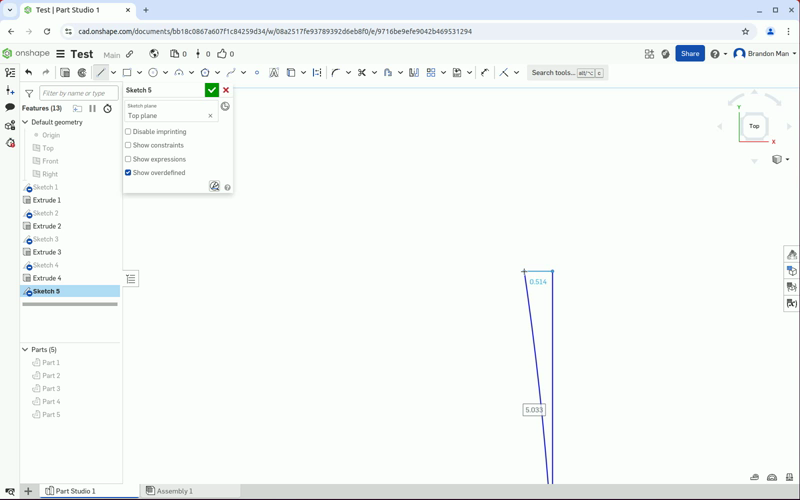
scroll(-6)
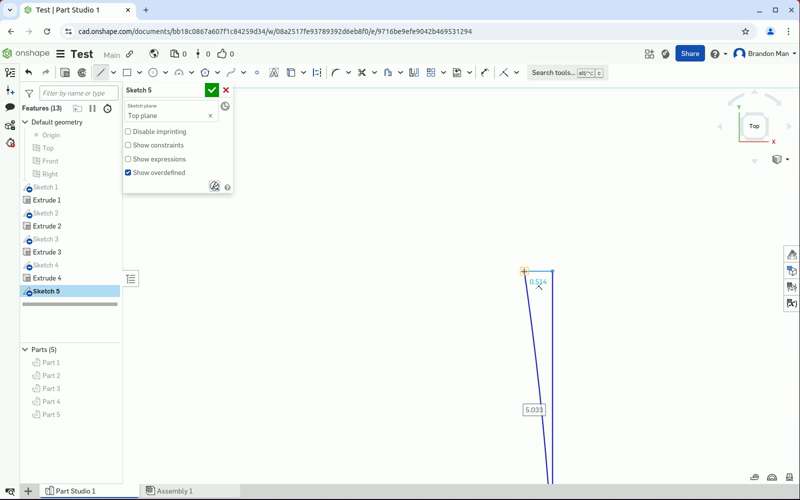
scroll(-6)
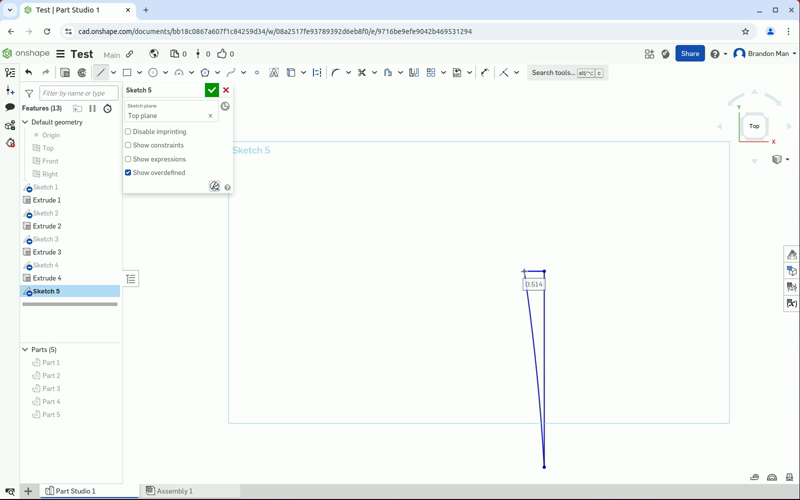
scroll(-6)
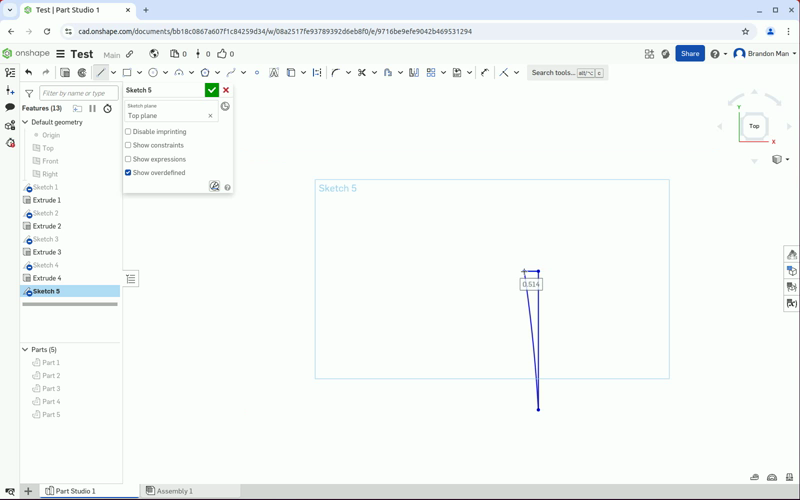
scroll(-6)
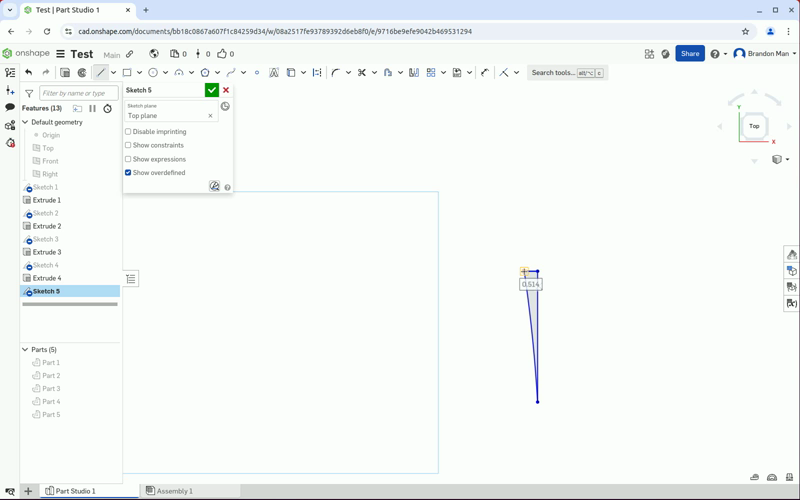
scroll(-6)
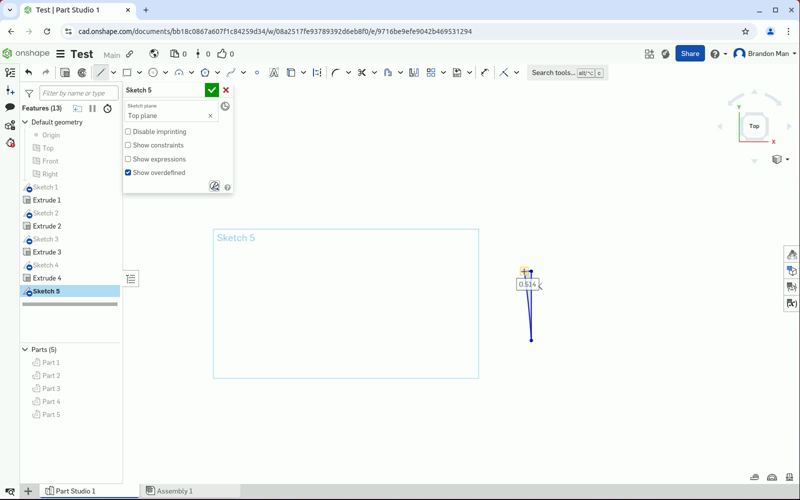
scroll(-6)
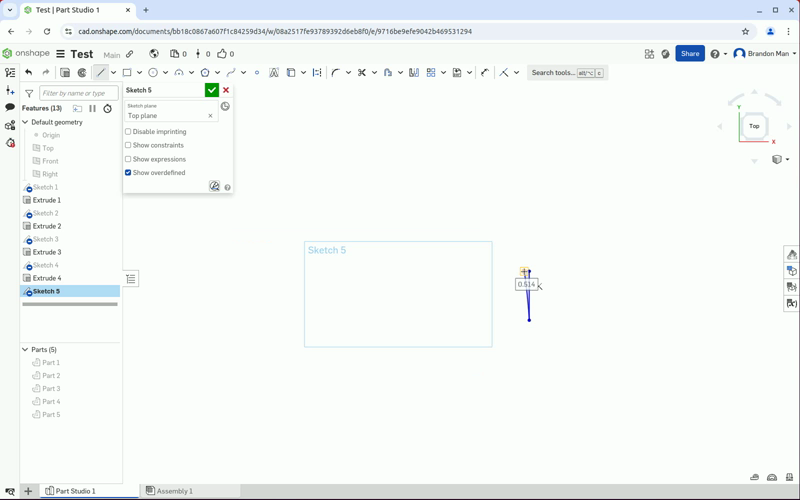
scroll(-6)
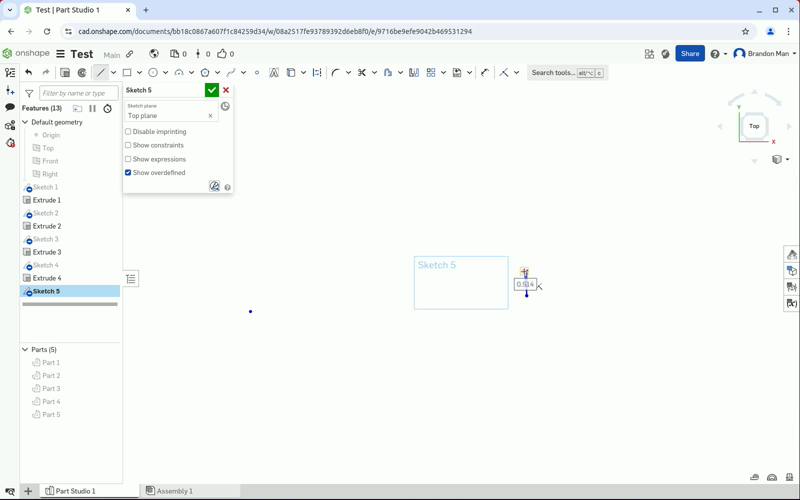
key(esc)
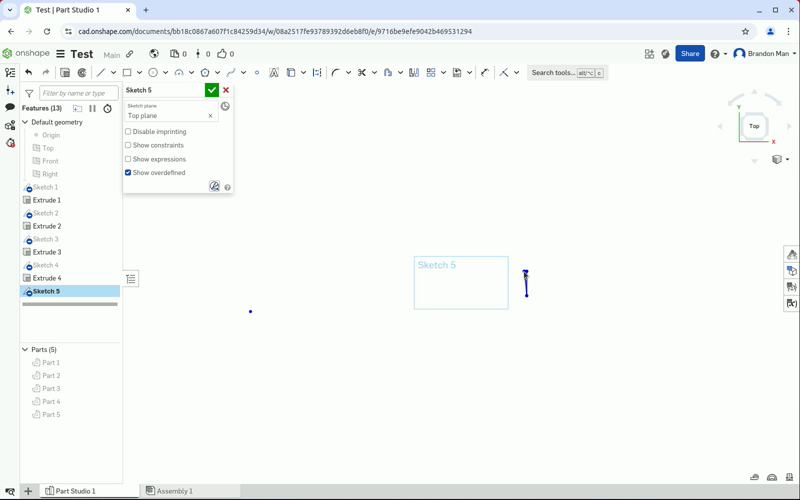
mouse_move(524, 274)
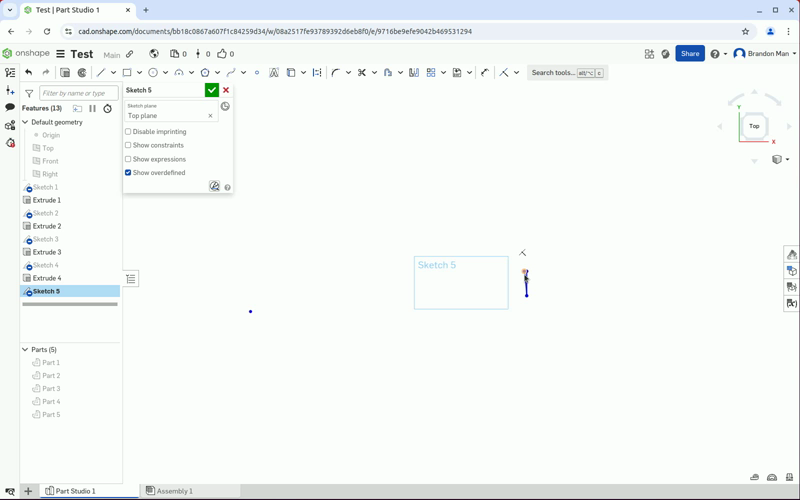
scroll(6)
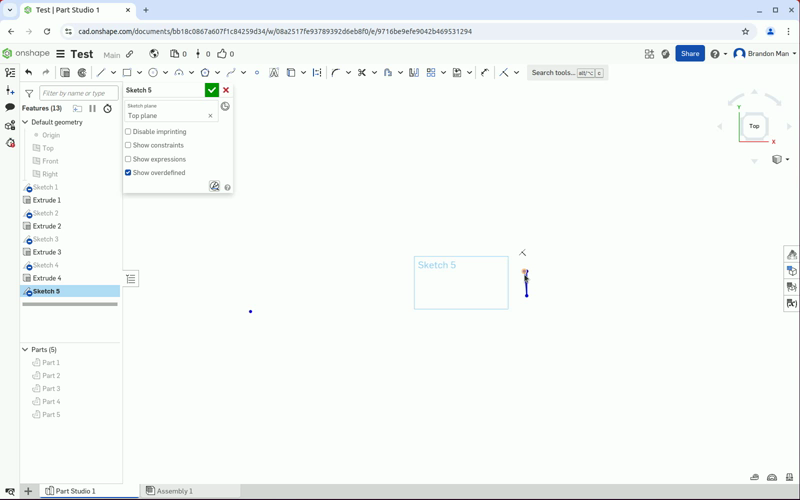
scroll(6)
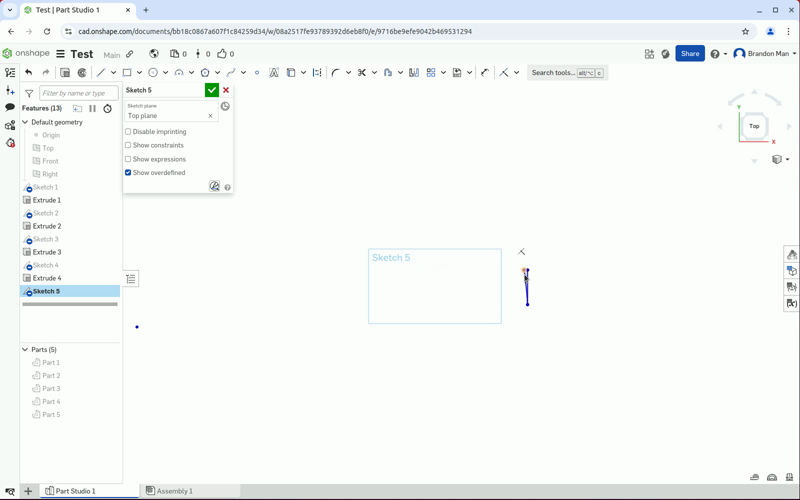
scroll(6)
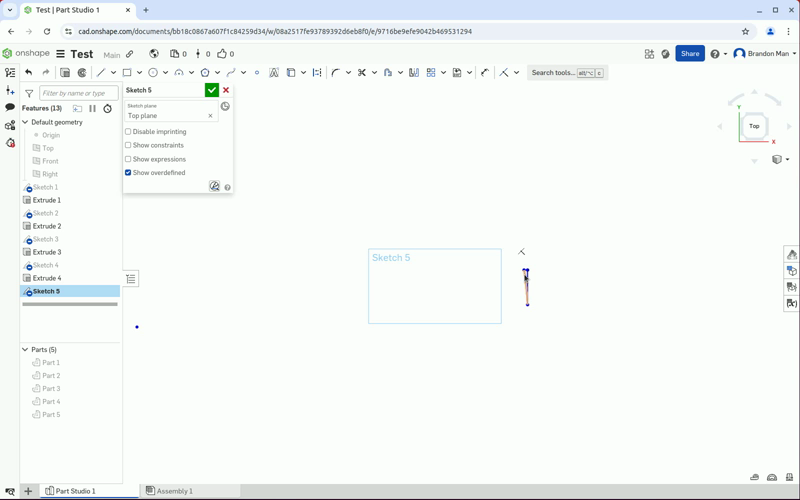
scroll(6)
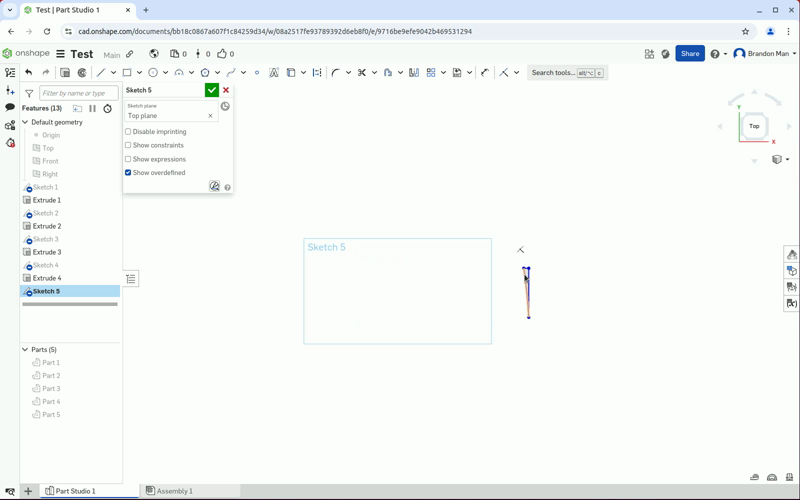
scroll(6)
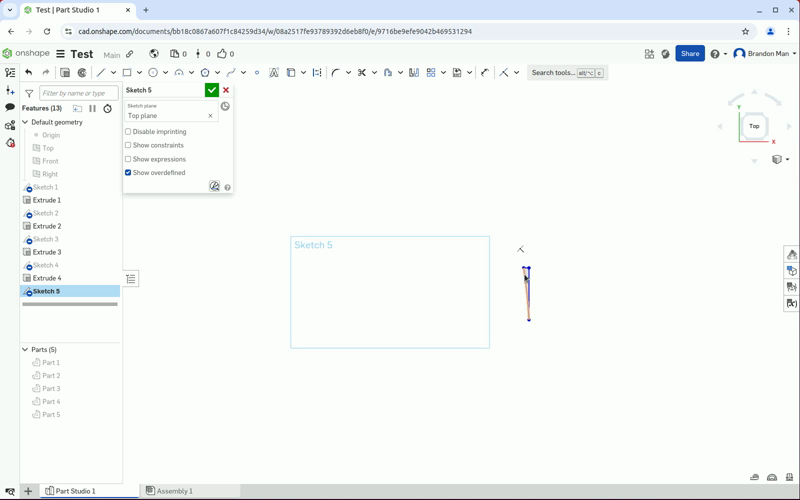
scroll(6)
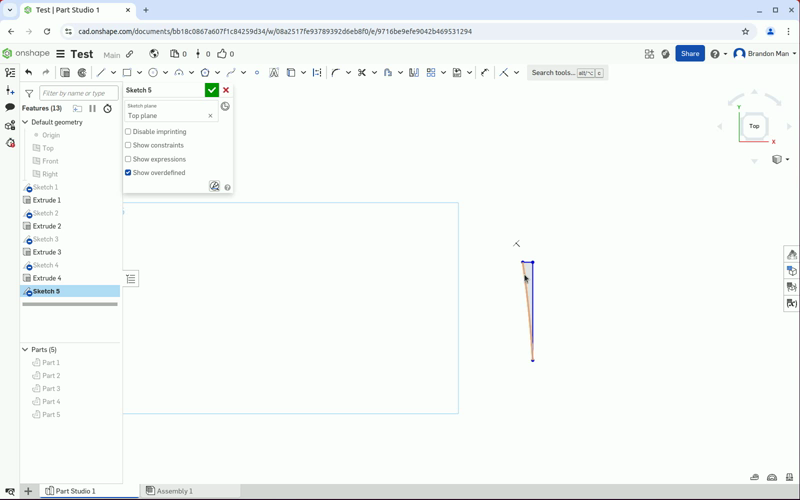
scroll(6)
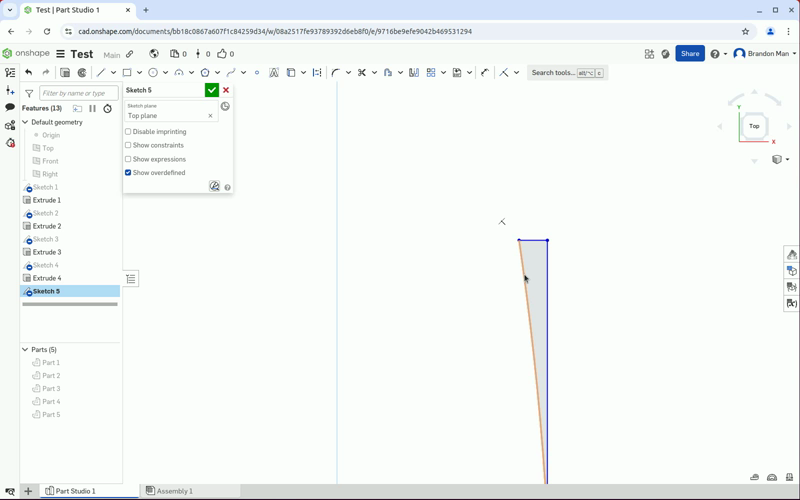
click(524, 274)
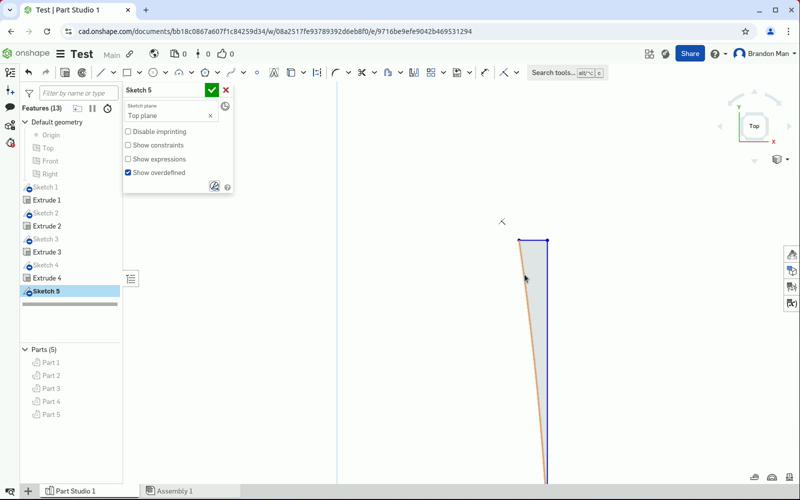
scroll(-6)
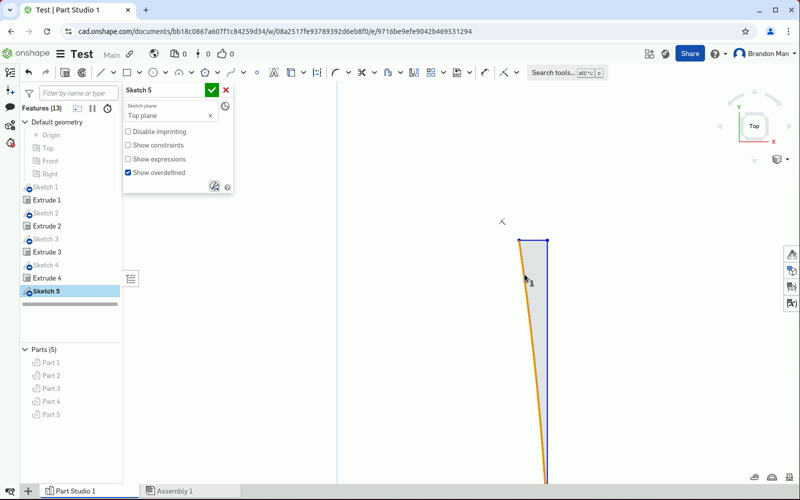
scroll(-6)
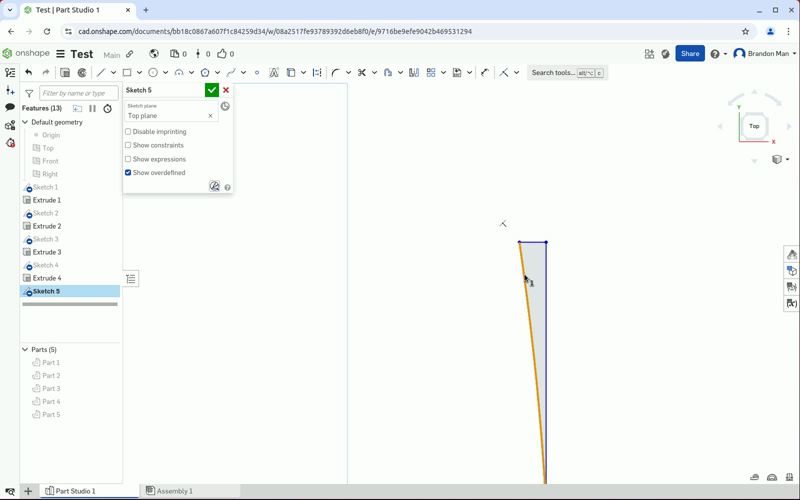
scroll(-6)
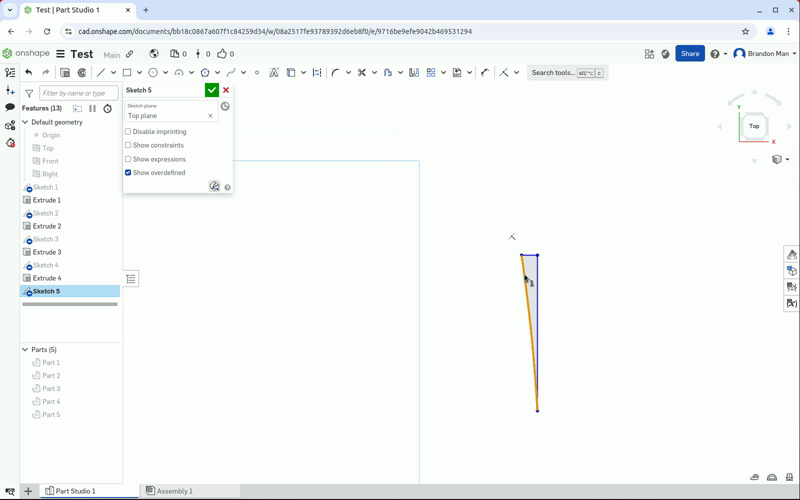
scroll(-6)
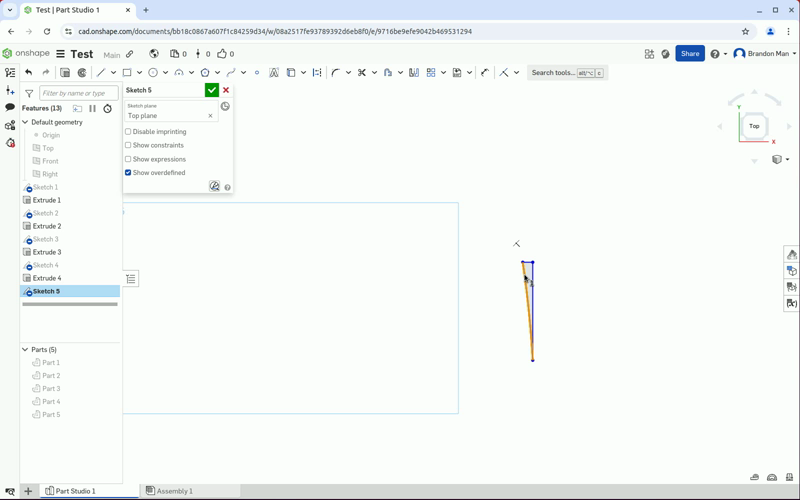
scroll(-6)
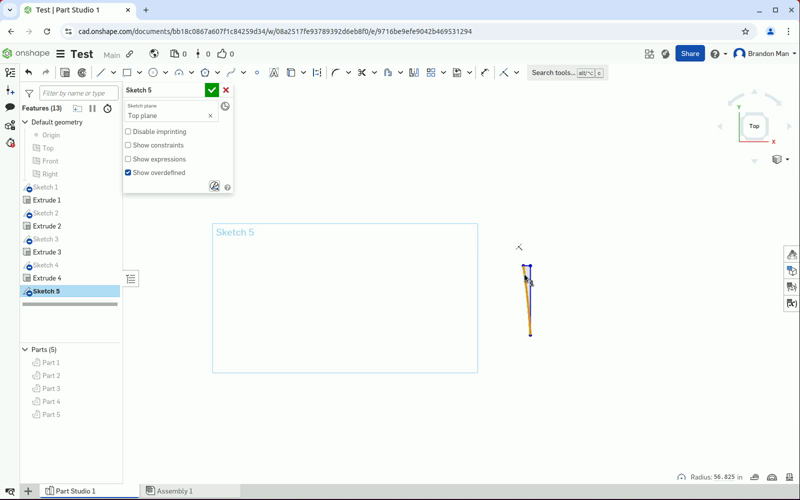
scroll(-6)
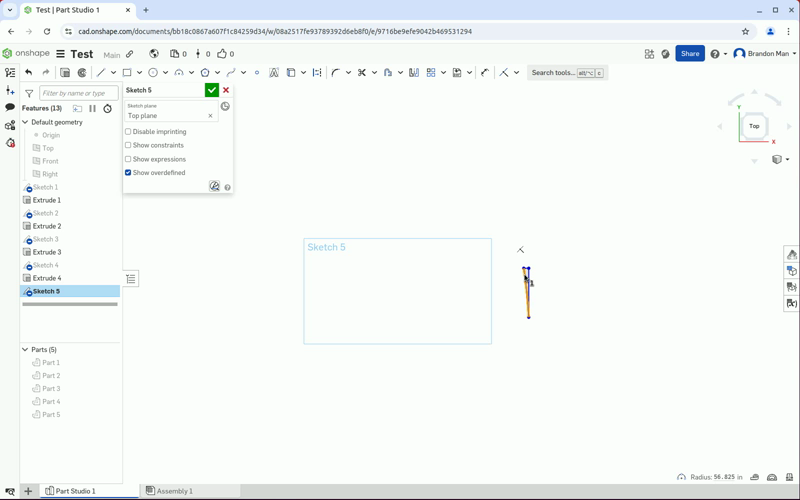
scroll(-6)
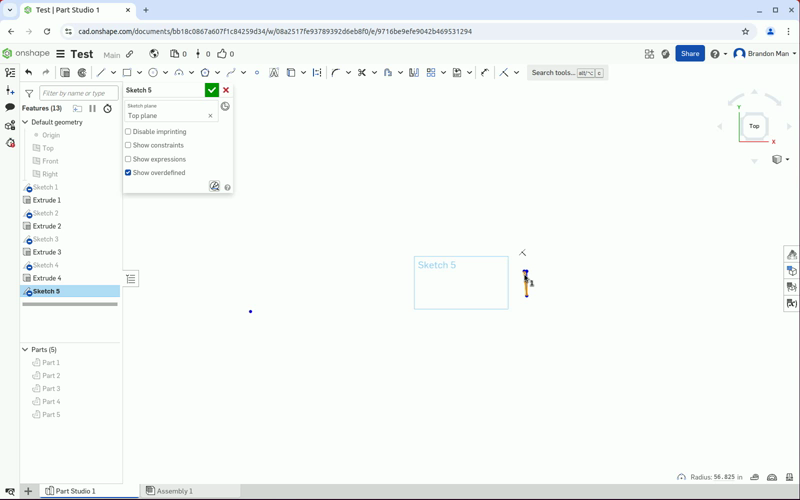
mouse_move(73, 352)
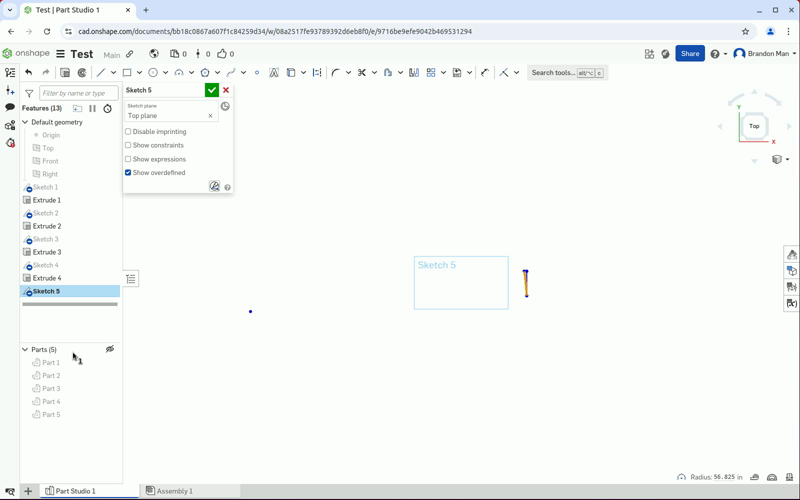
key(shift+y)
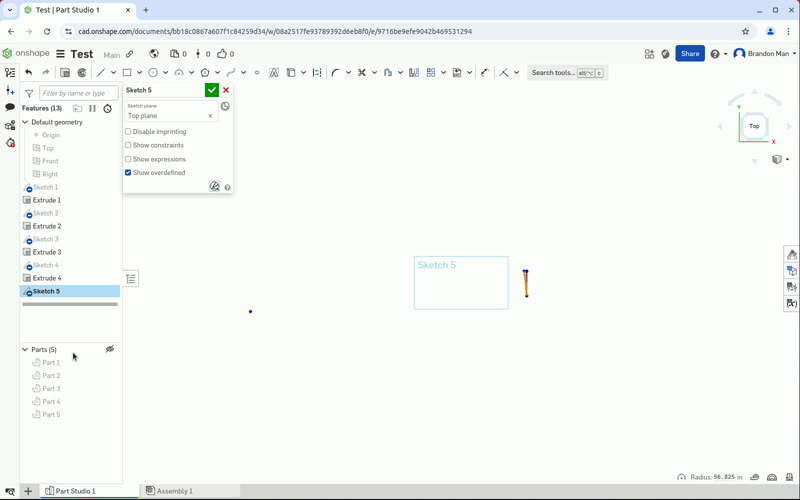
key(shift+e)
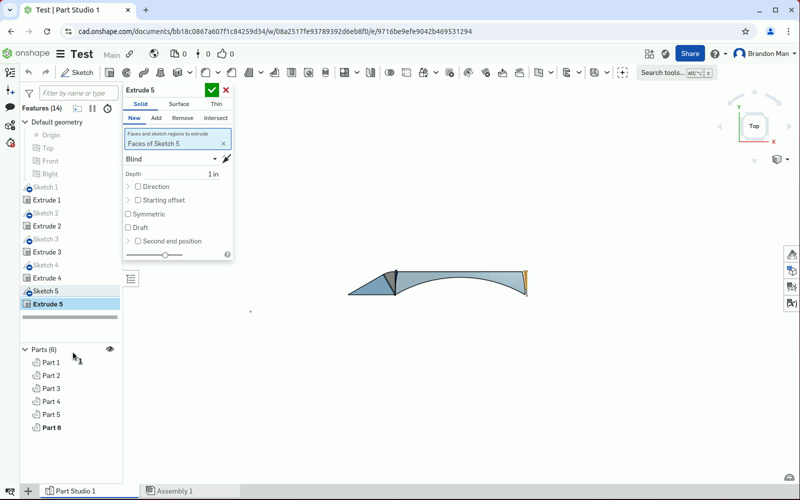
mouse_move(143, 106)
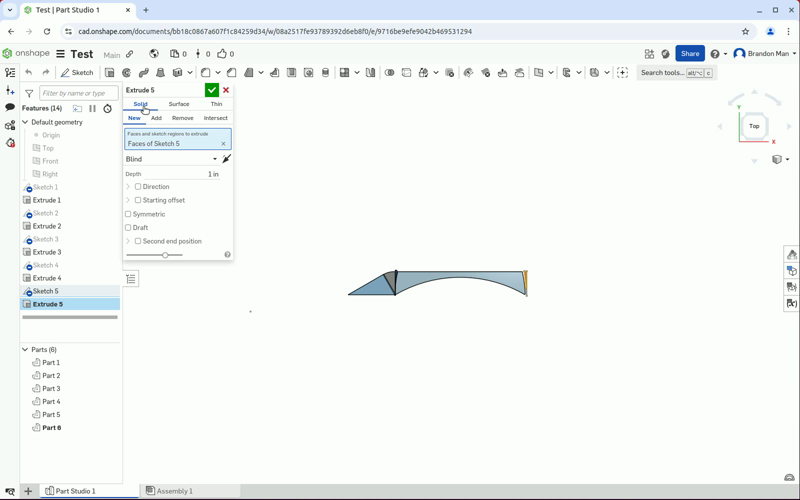
click(143, 106)
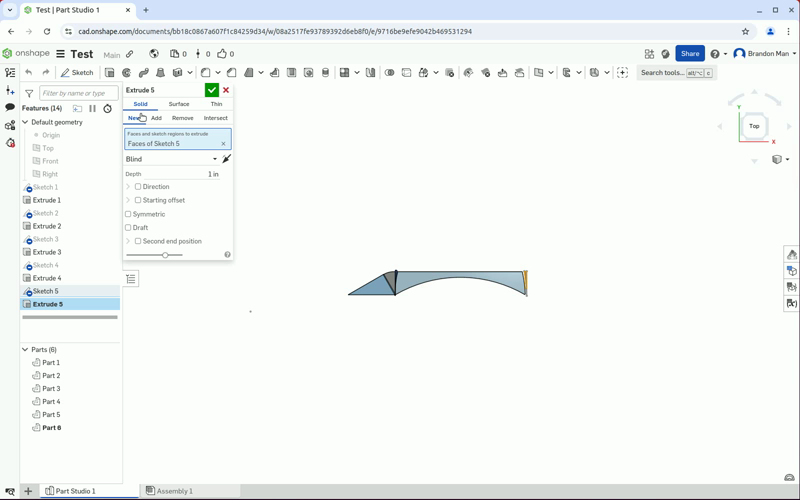
mouse_move(137, 120)
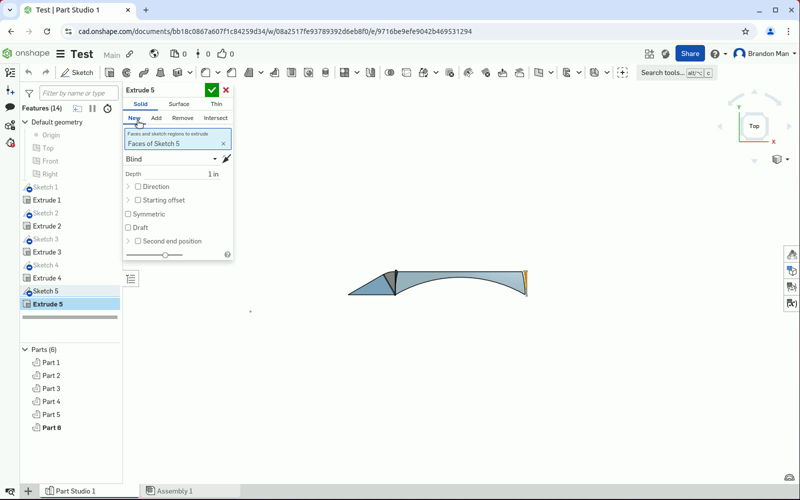
click(137, 120)
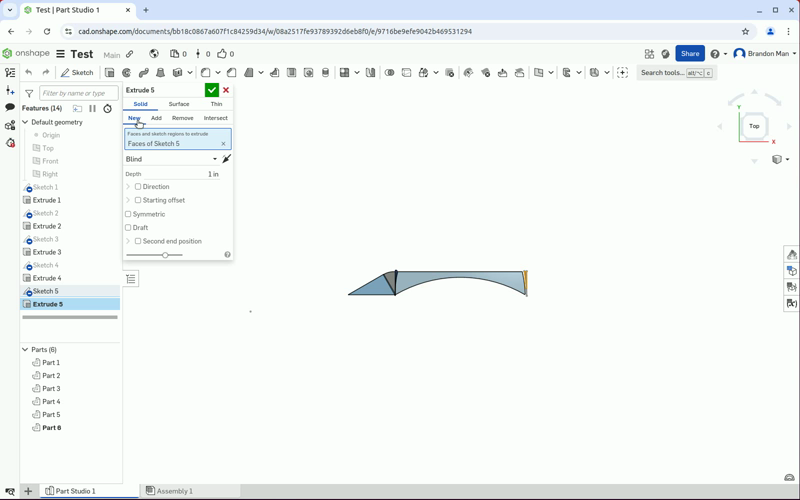
key(tab, 4)
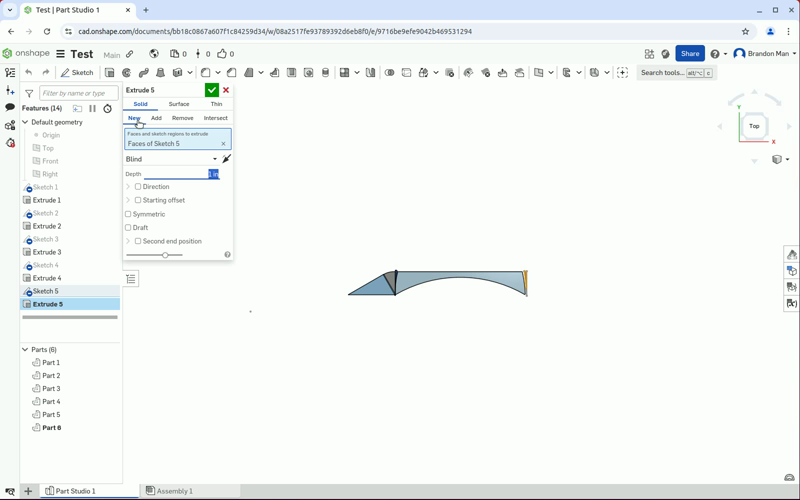
text(1.204)
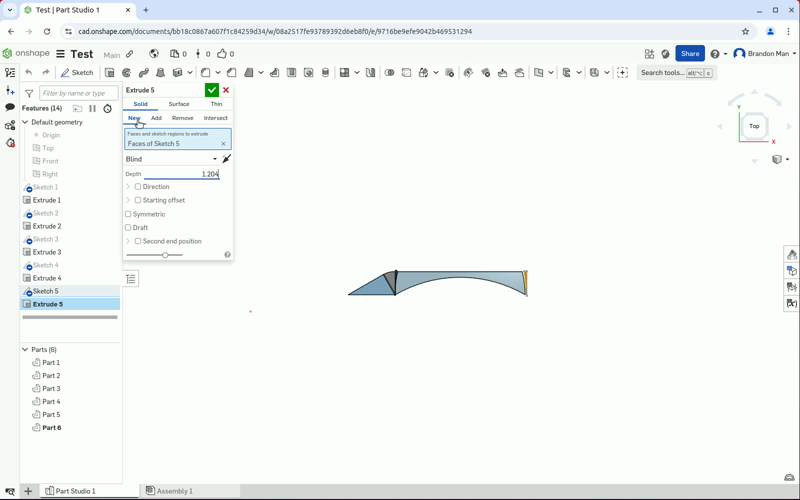
key(enter)
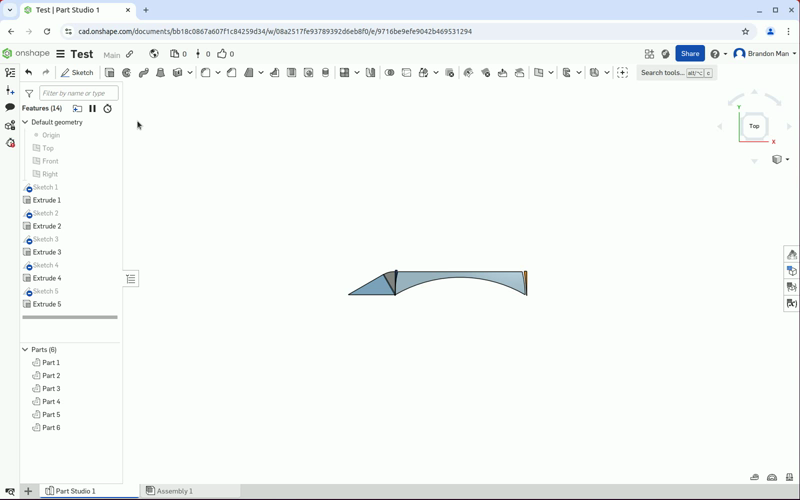
key(shift+h)
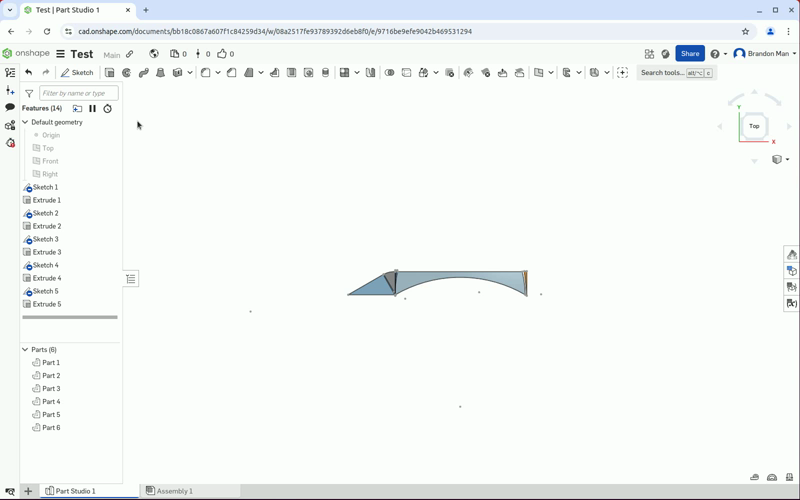
key(shift+h)
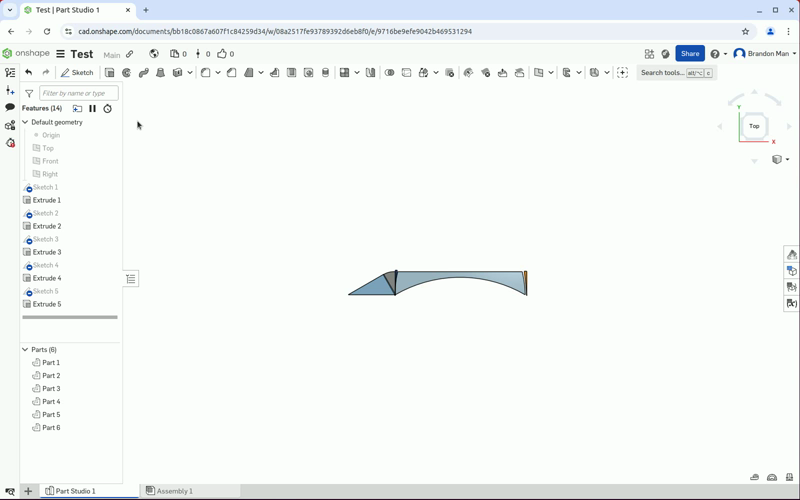
mouse_move(73, 189)
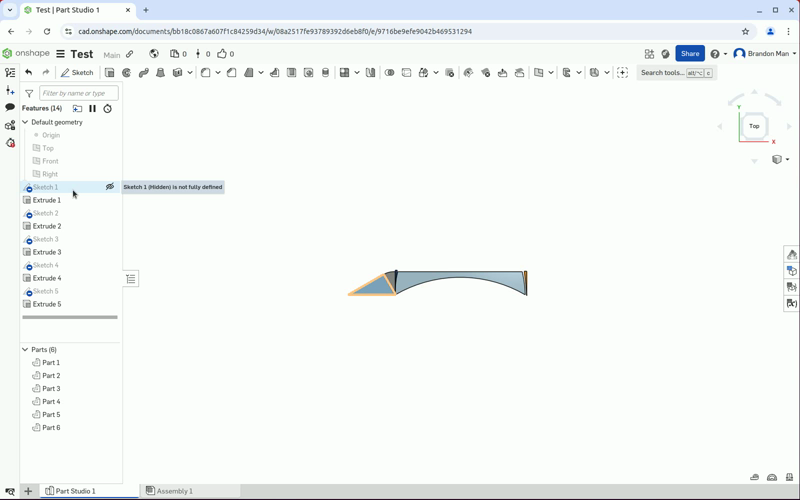
click(73, 189)
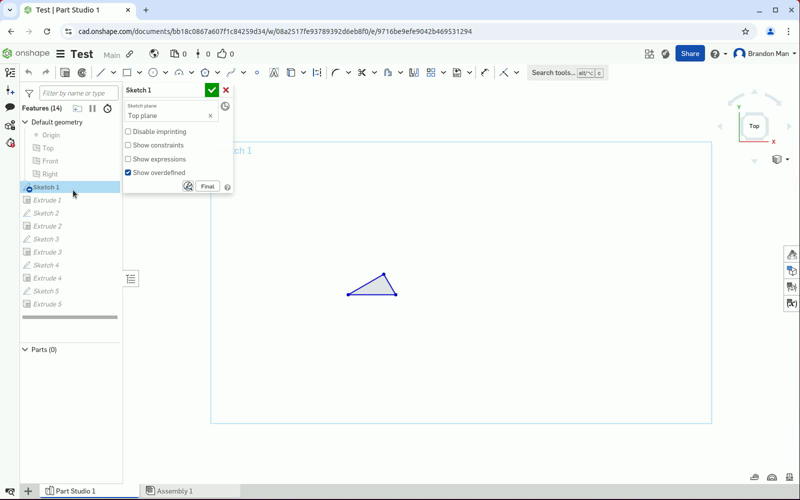
mouse_move(229, 92)
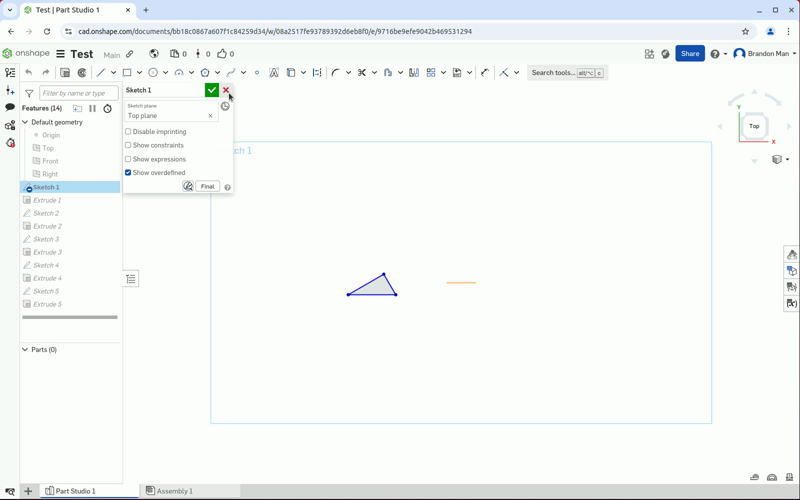
click(229, 92)
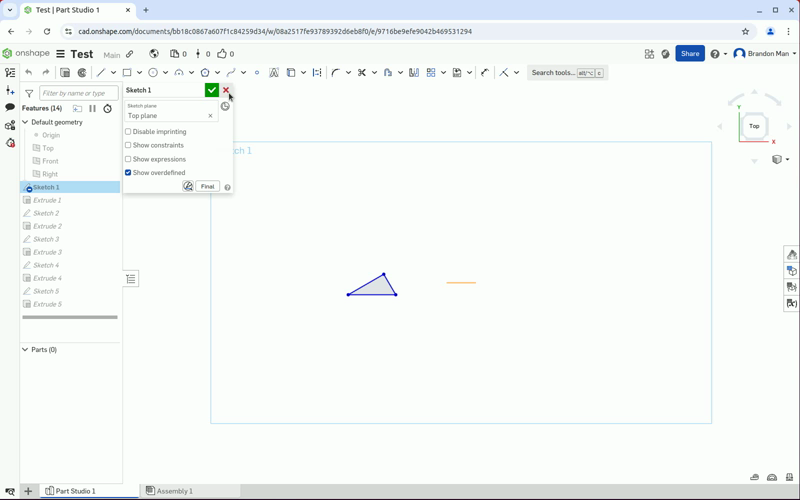
key(shift+s)
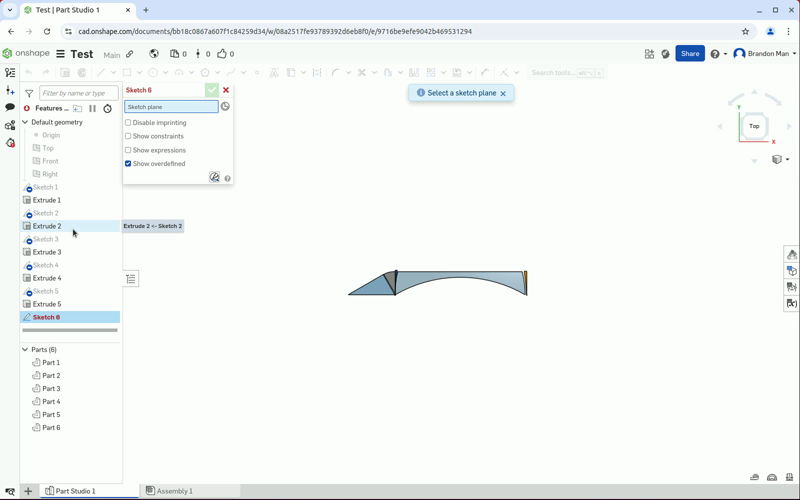
scroll(3)
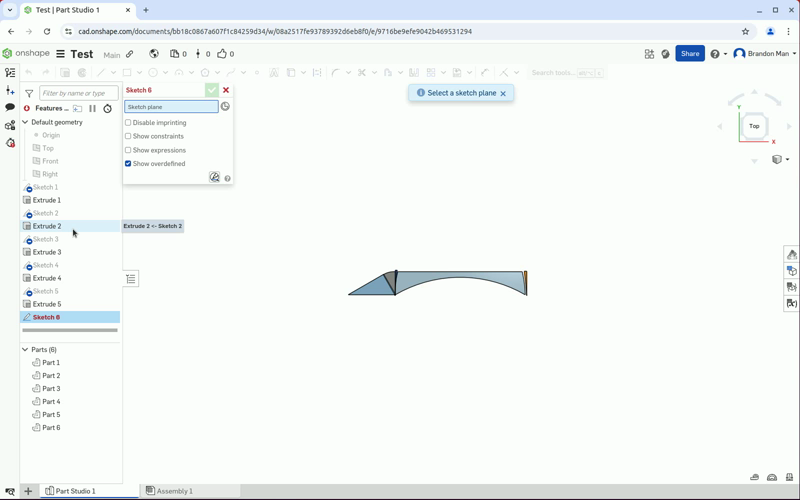
mouse_move(73, 150)
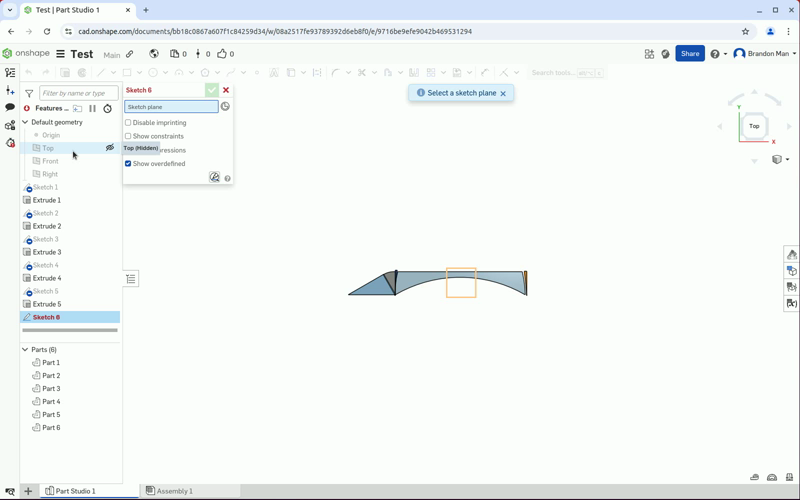
click(73, 150)
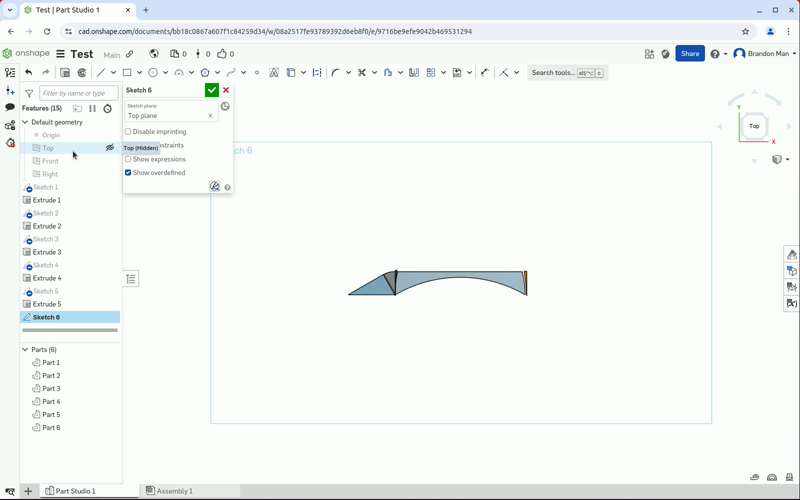
mouse_move(73, 352)
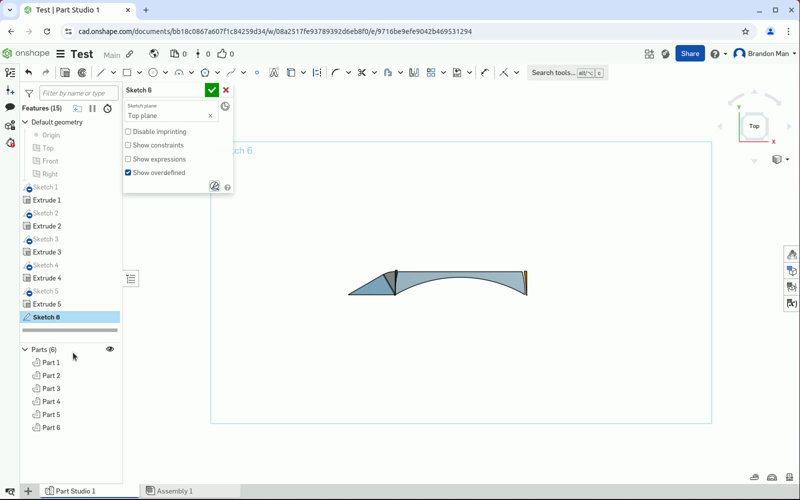
key(y)
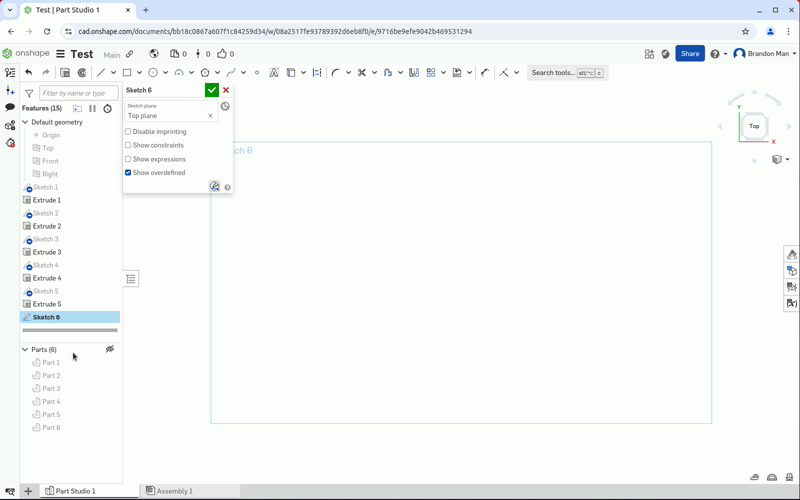
key(l)
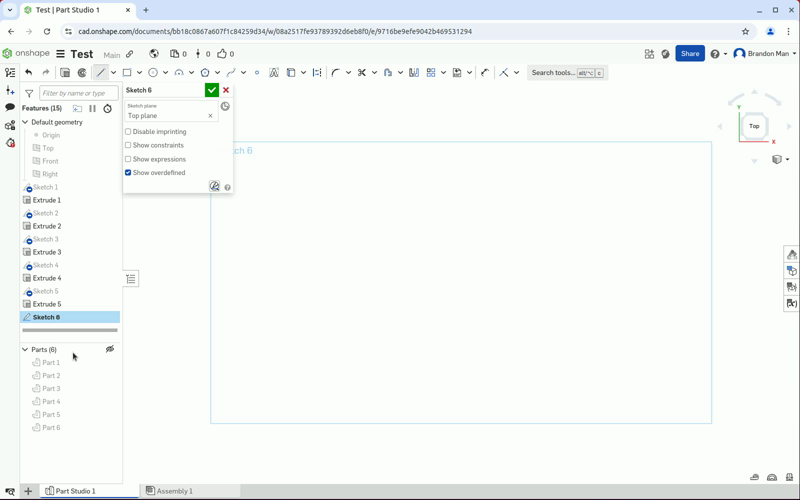
key_down(shift)
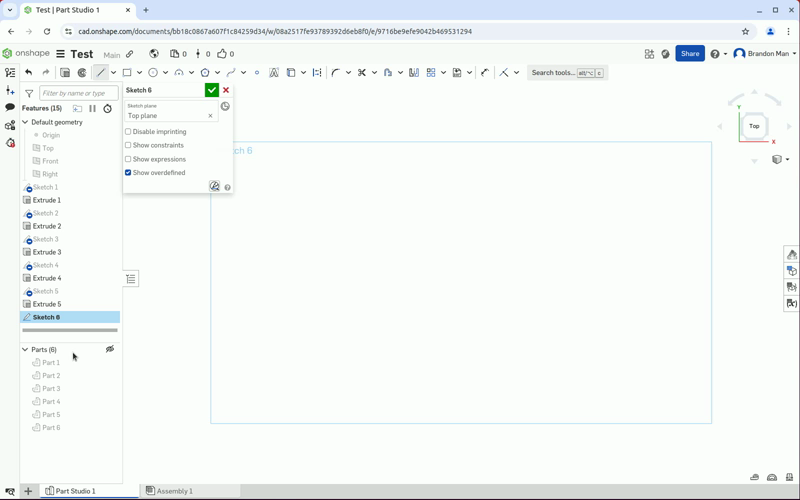
mouse_move(526, 294)
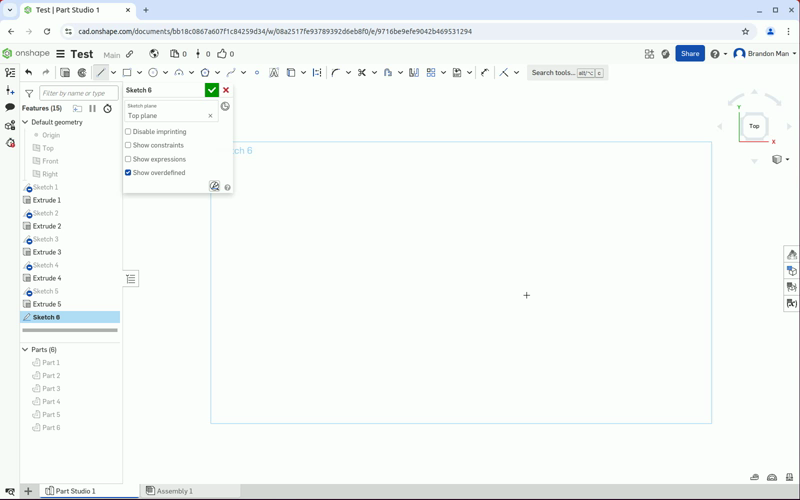
click(526, 294)
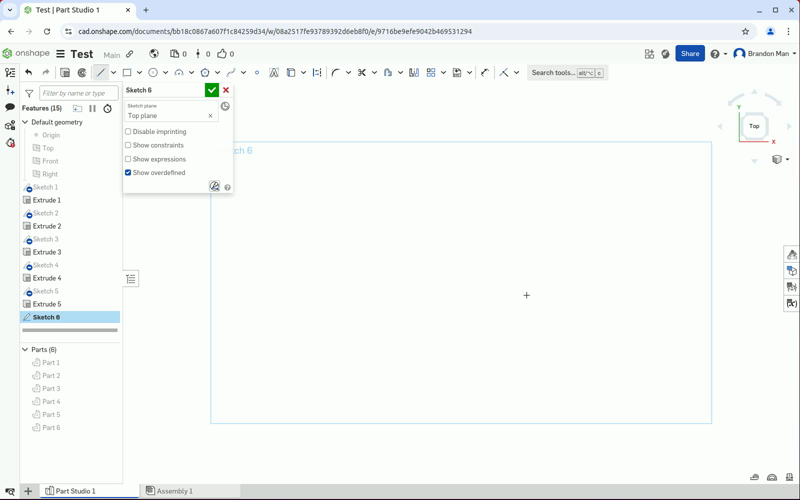
key_up(shift)
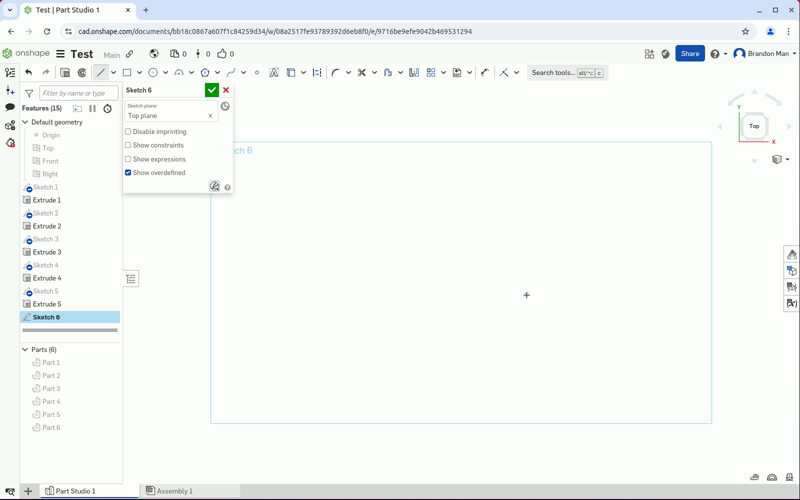
key_down(shift)
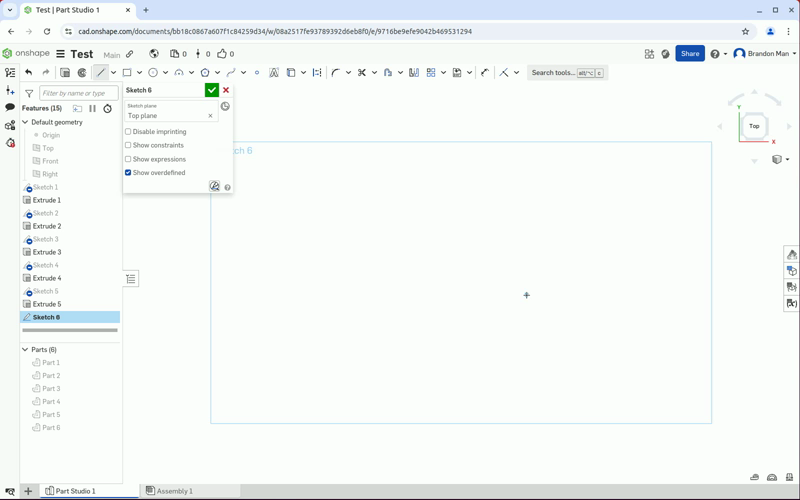
mouse_move(556, 294)
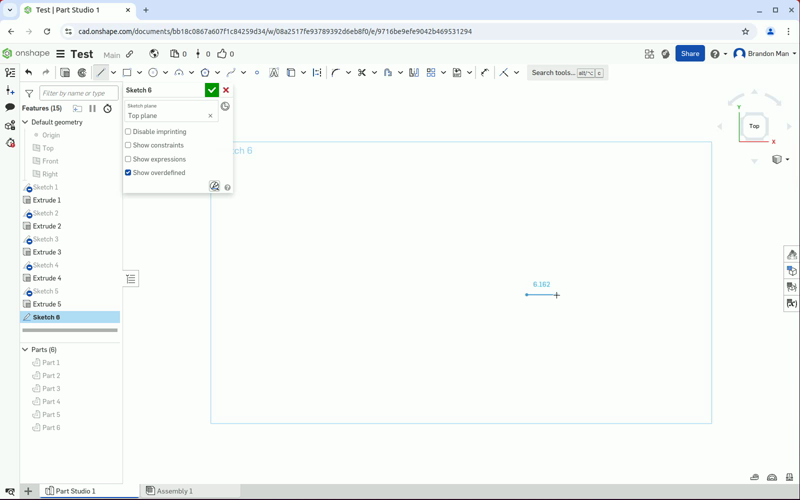
mouse_move(538, 273)
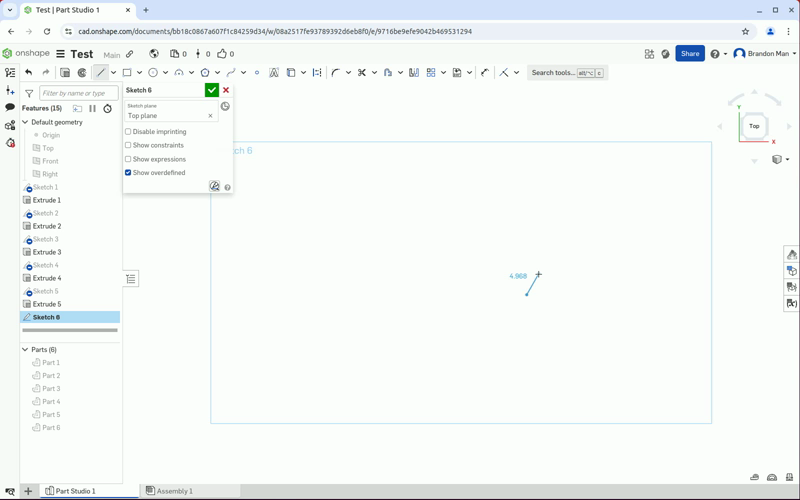
click(538, 273)
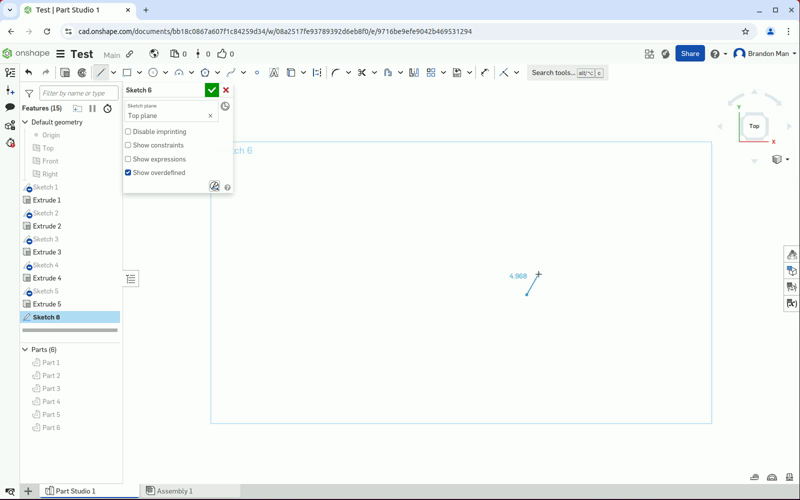
key_up(shift)
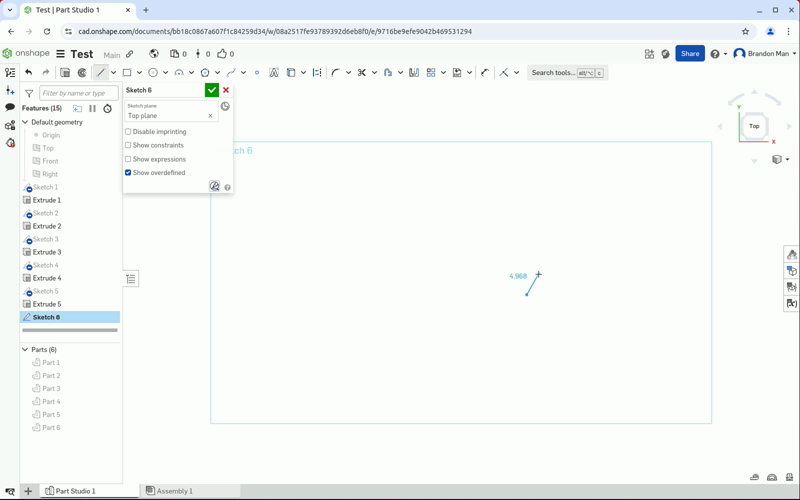
key(esc)
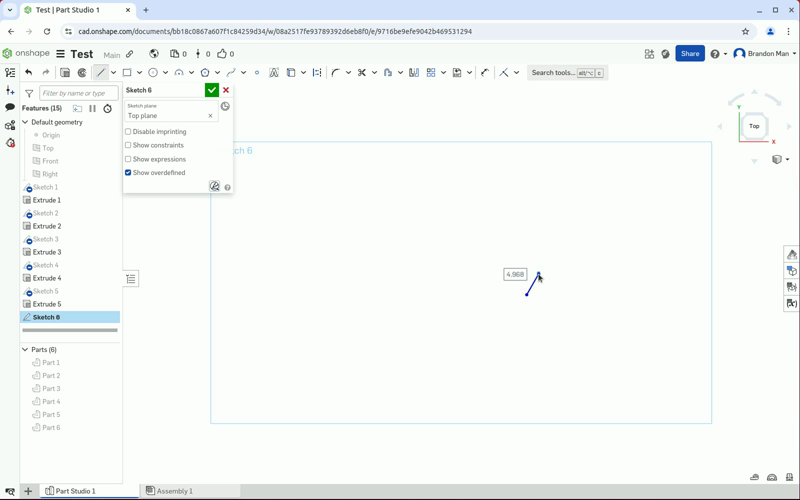
key(a)
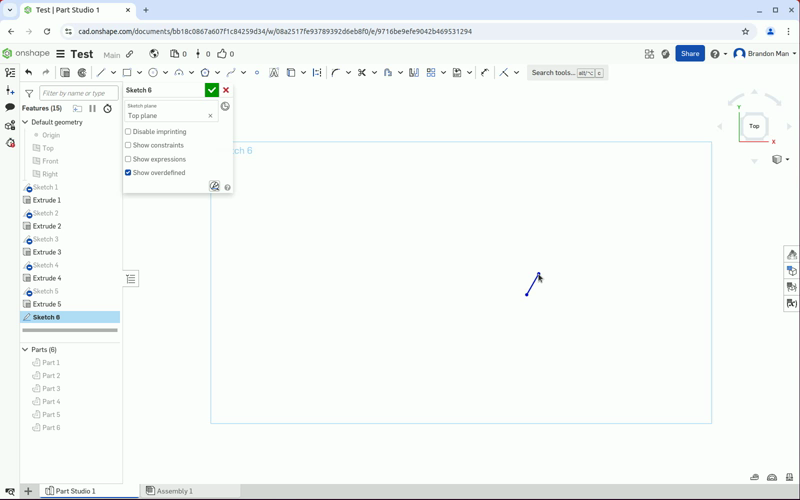
mouse_move(538, 273)
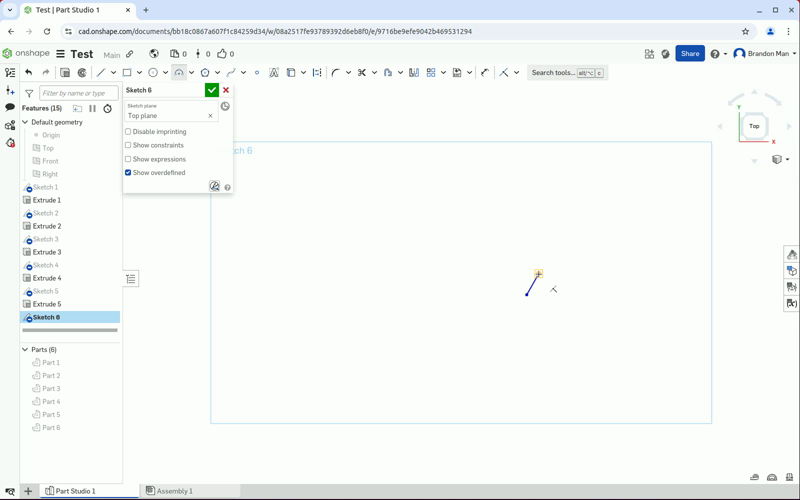
click(538, 273)
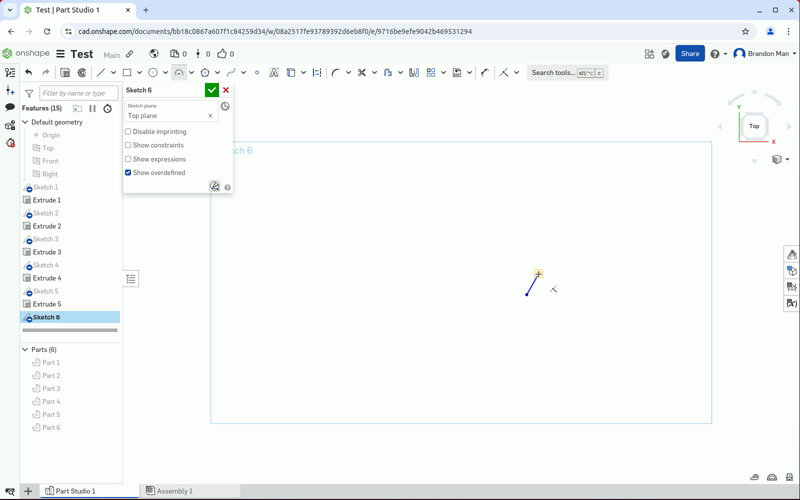
key_down(shift)
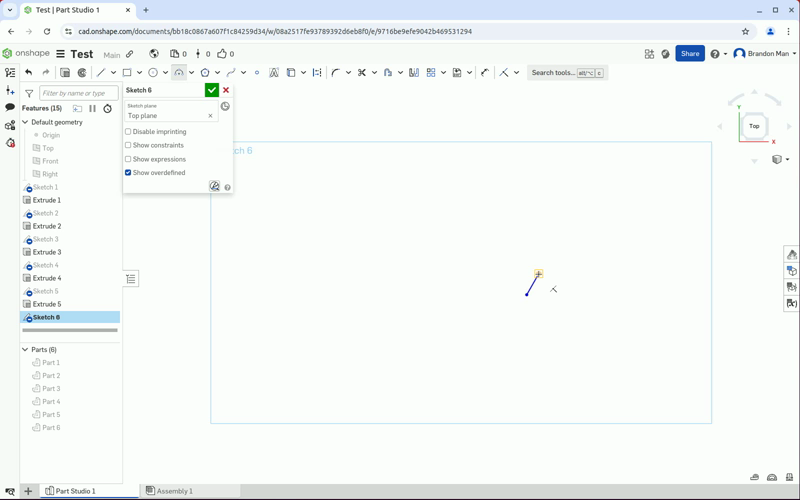
mouse_move(526, 270)
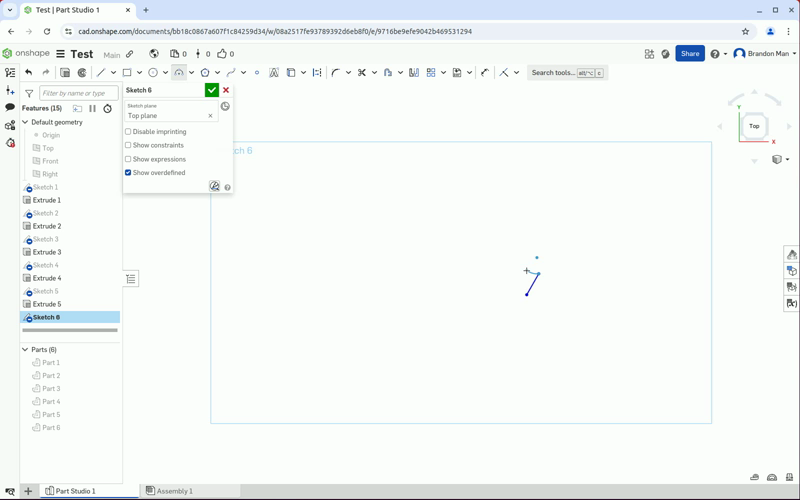
click(526, 270)
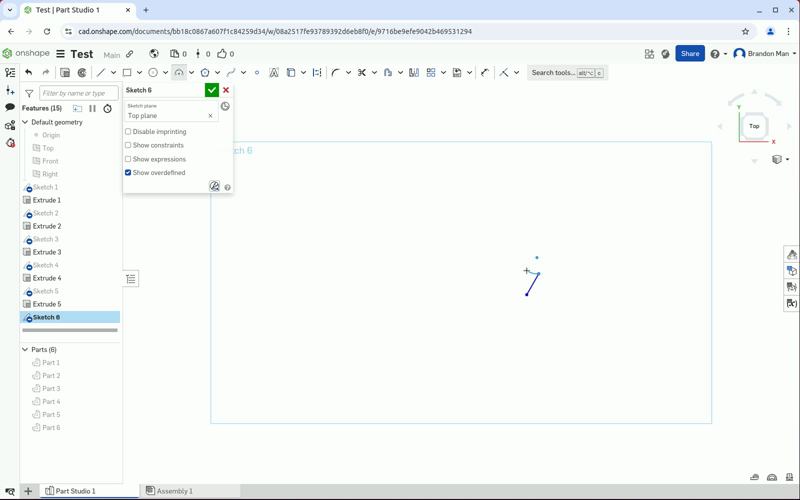
mouse_move(532, 271)
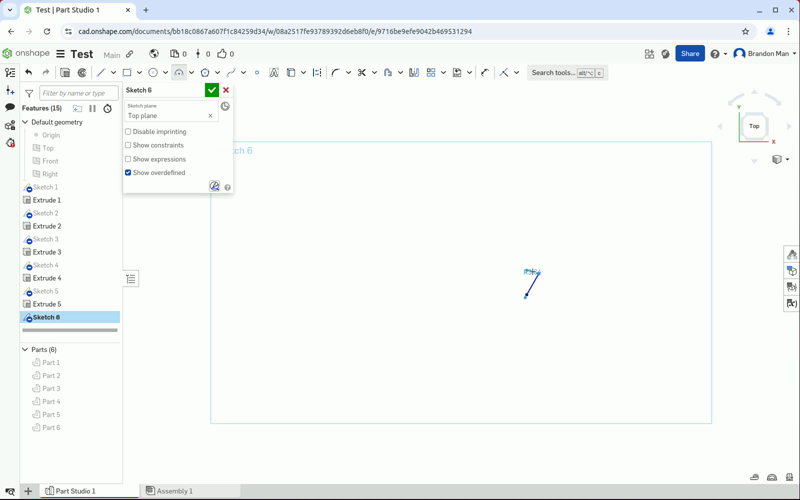
click(532, 271)
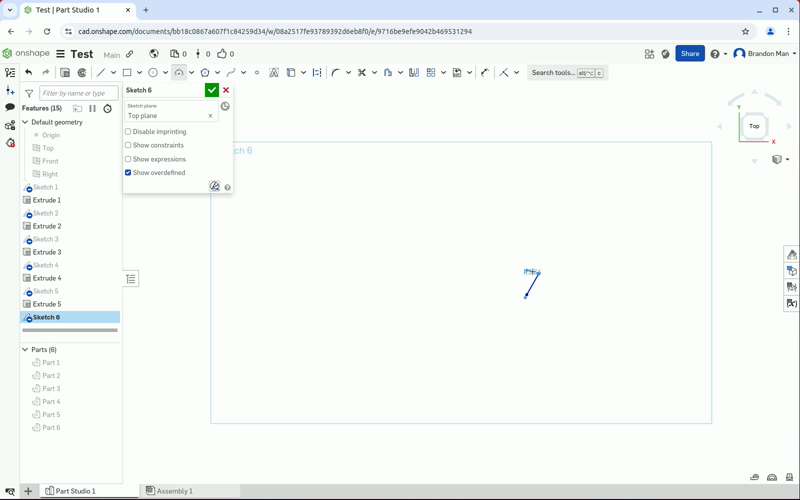
key_up(shift)
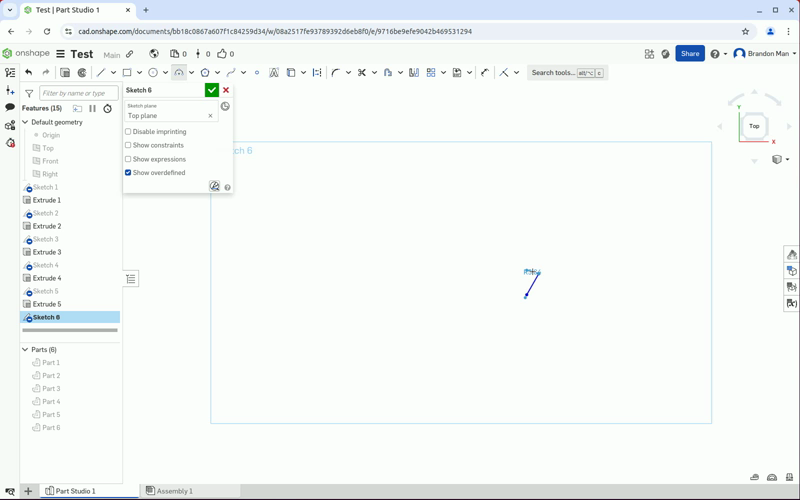
key(esc)
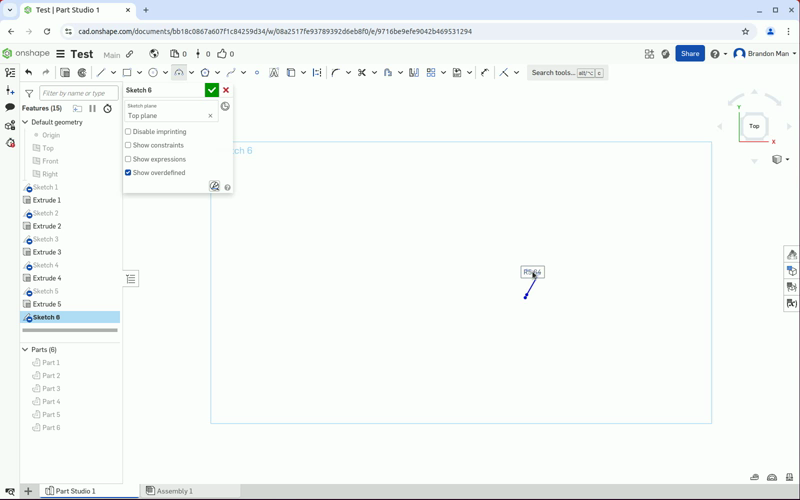
key(l)
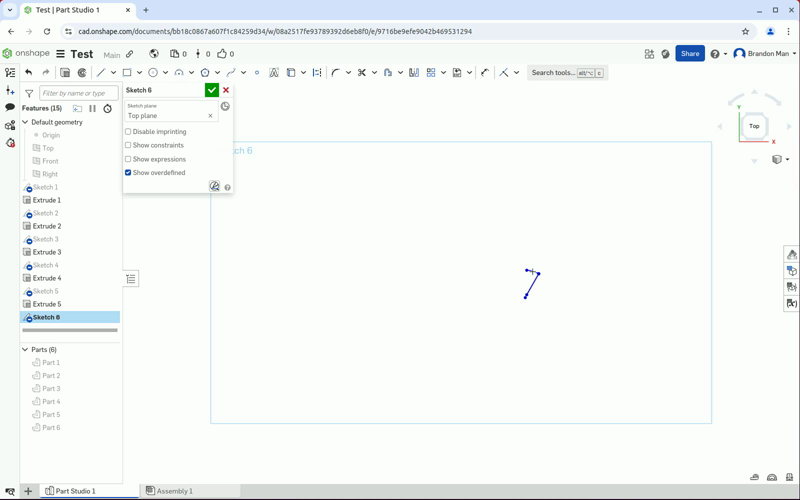
mouse_move(526, 270)
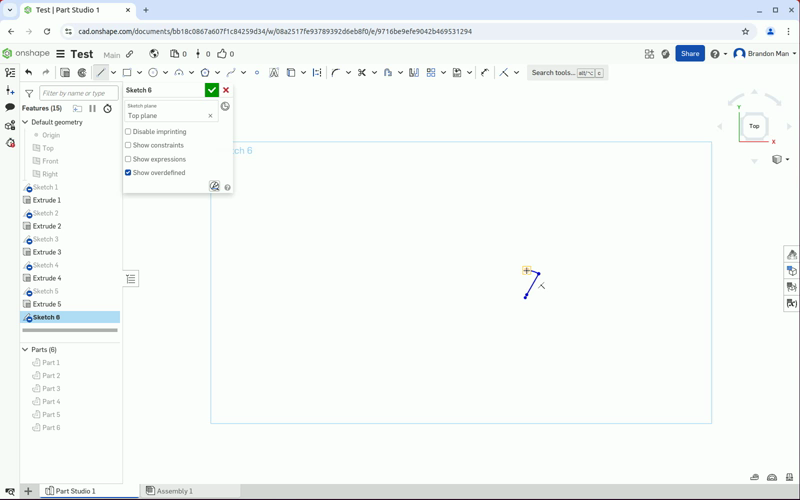
click(526, 270)
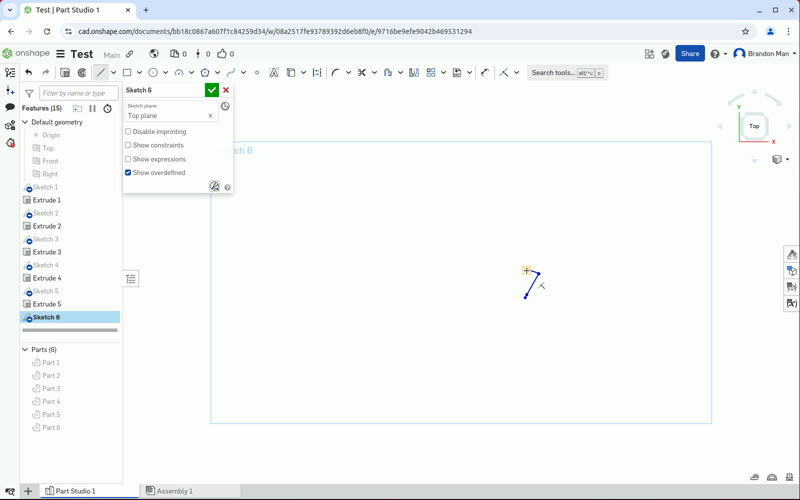
mouse_move(556, 270)
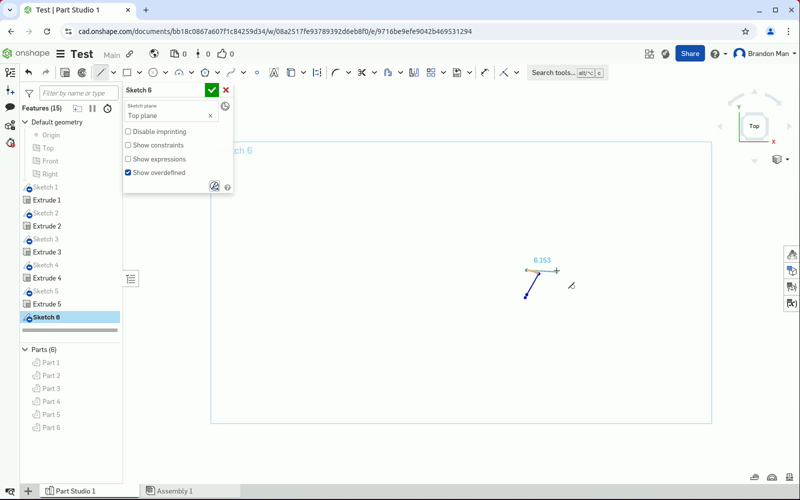
key_down(shift)
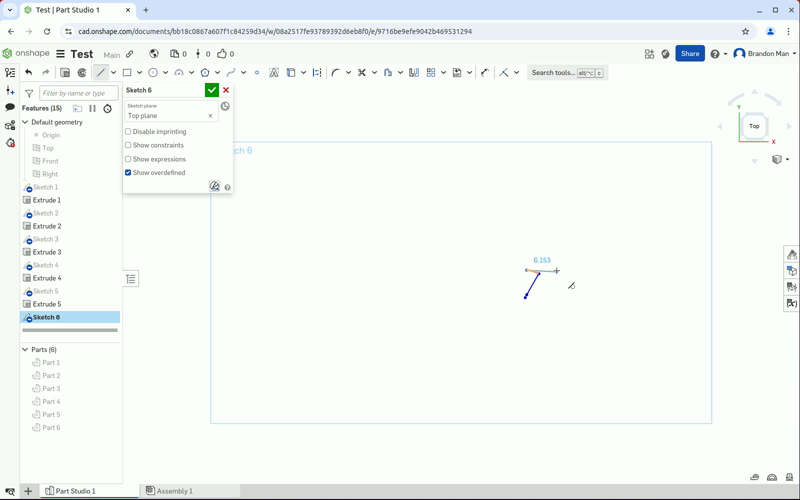
mouse_move(526, 294)
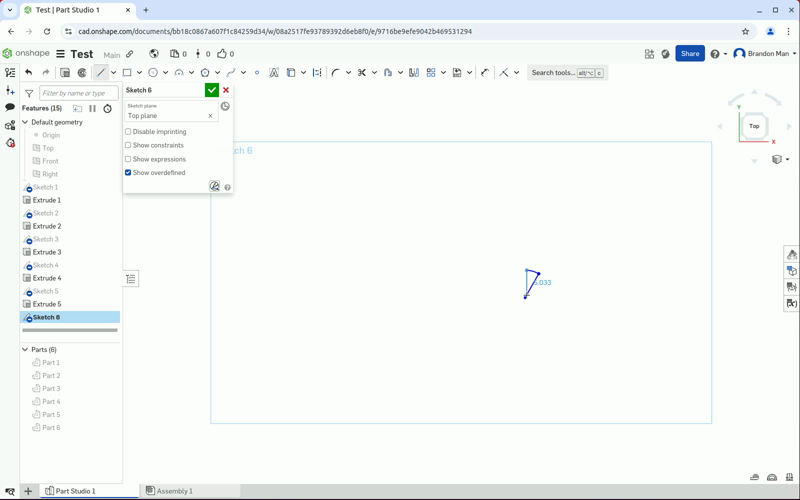
scroll(6)
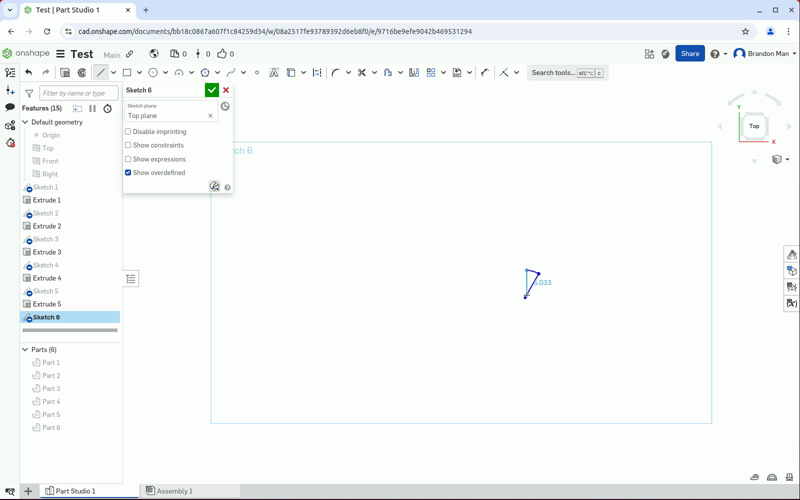
scroll(6)
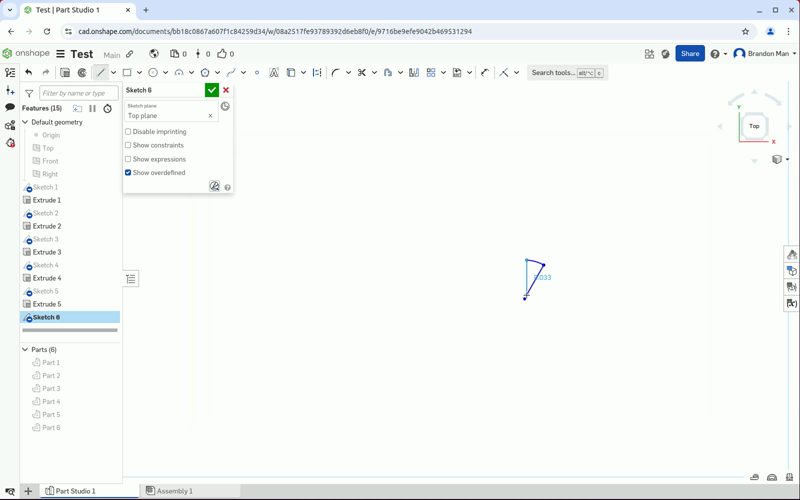
scroll(6)
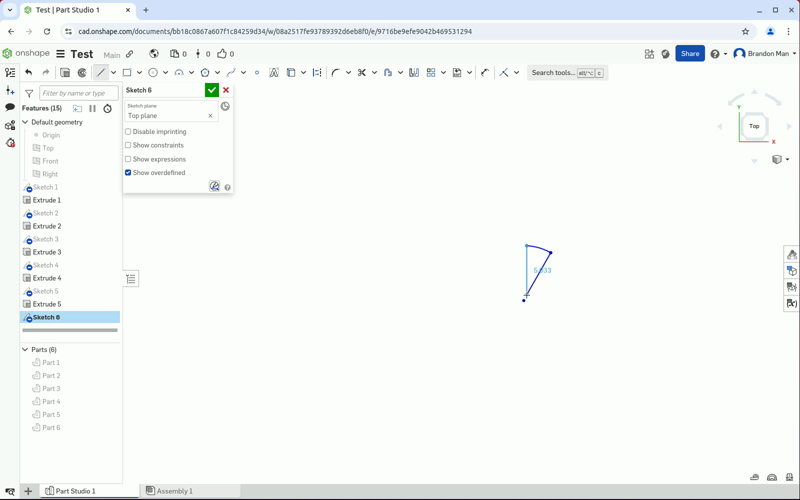
scroll(6)
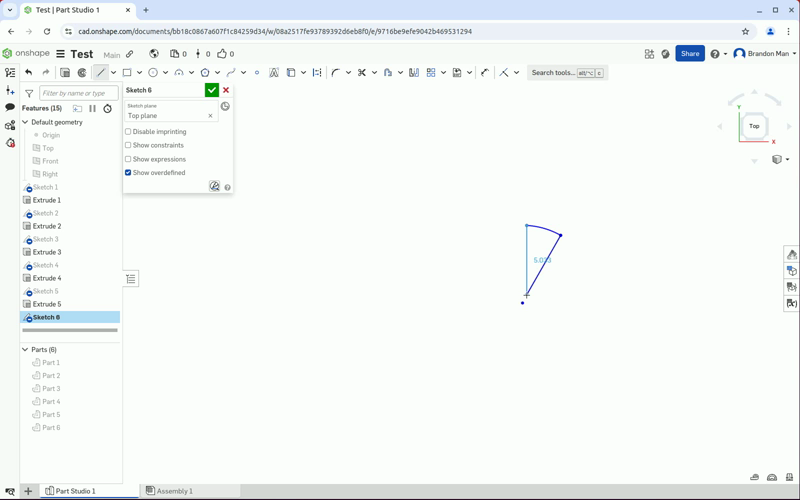
scroll(6)
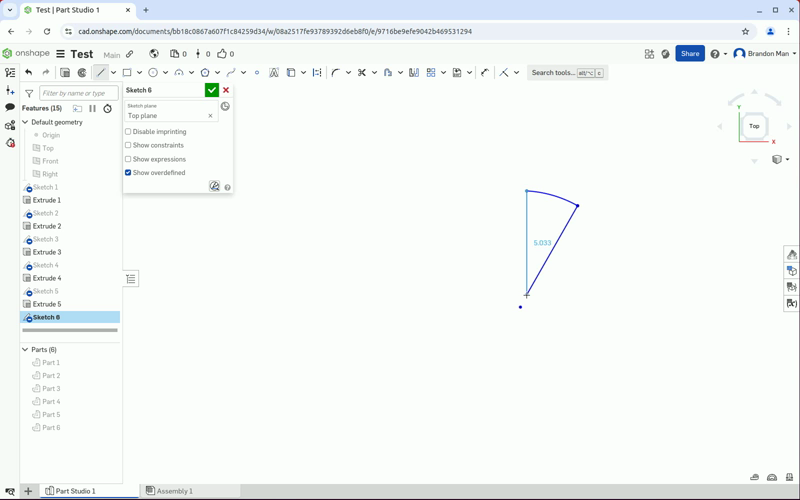
scroll(6)
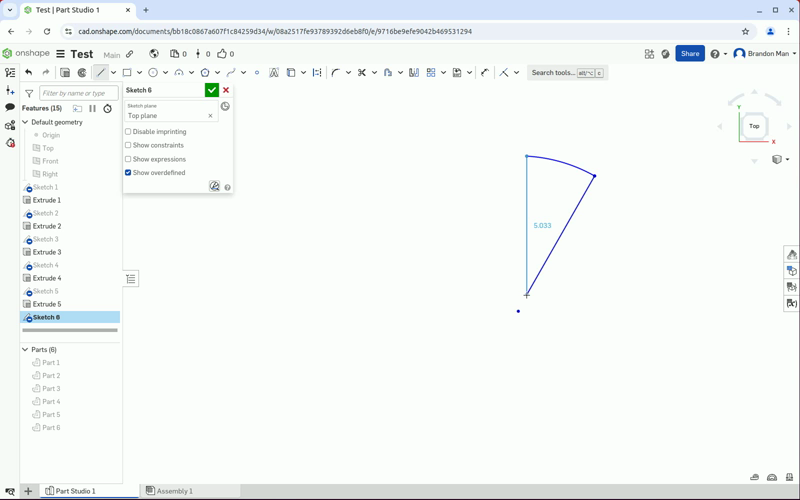
scroll(6)
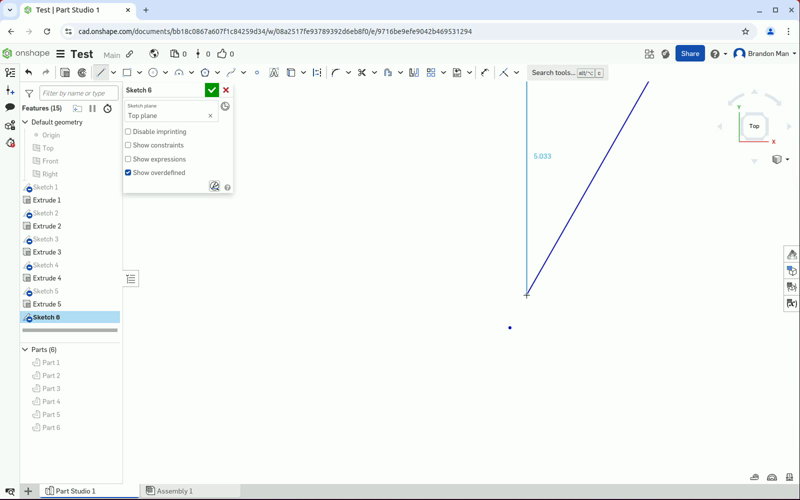
key_up(shift)
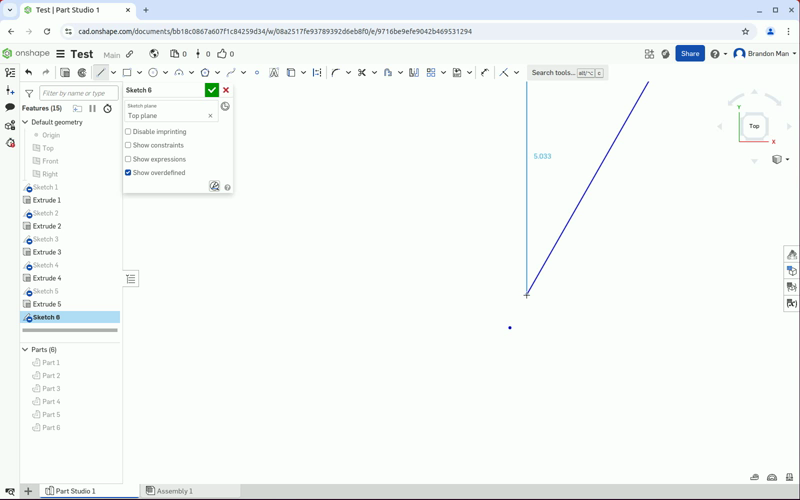
click(526, 294)
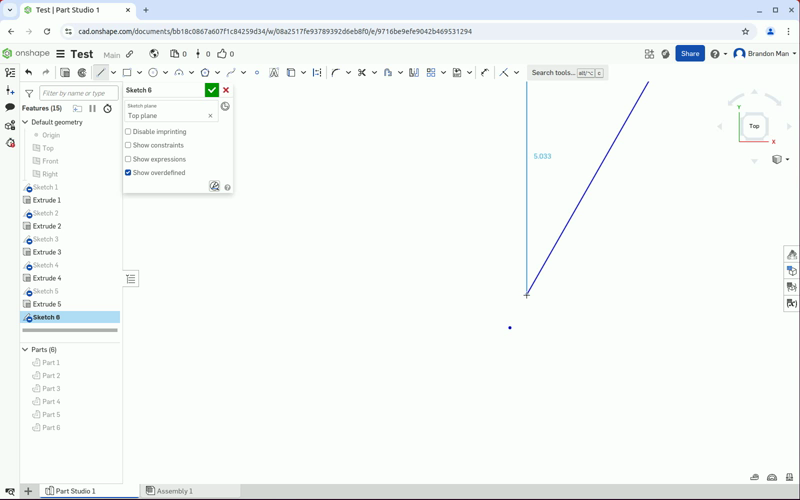
scroll(-6)
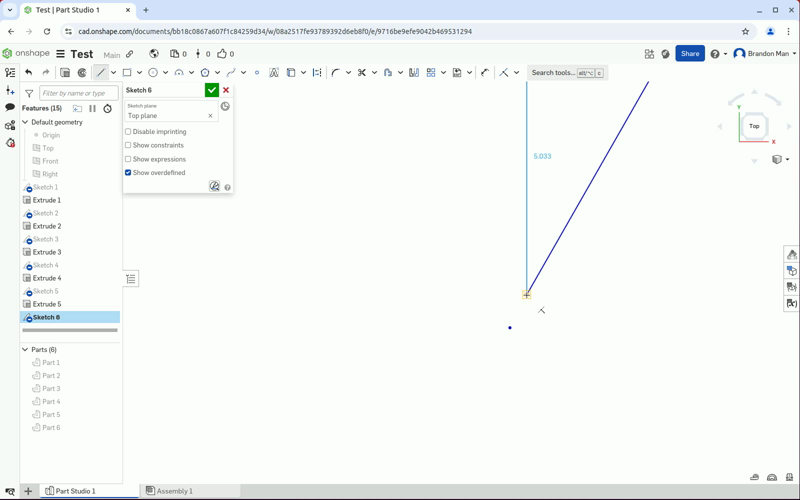
scroll(-6)
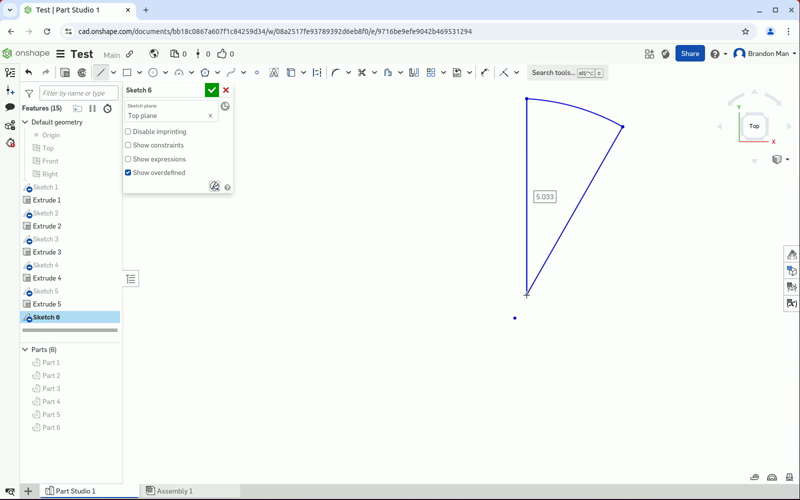
scroll(-6)
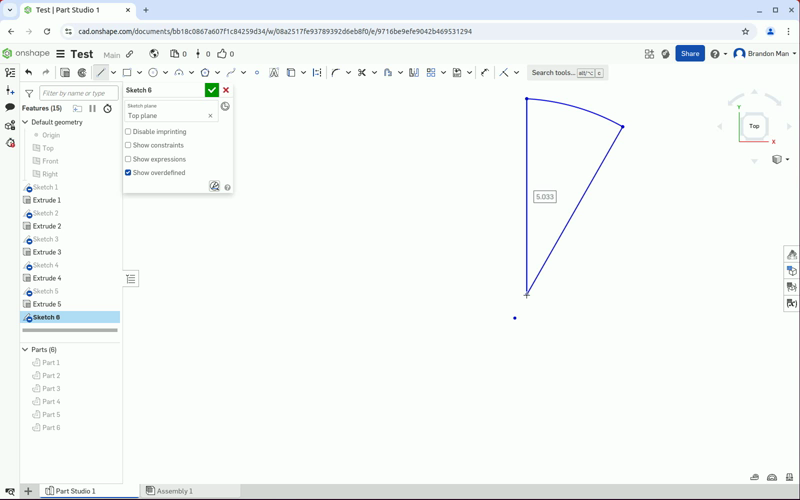
scroll(-6)
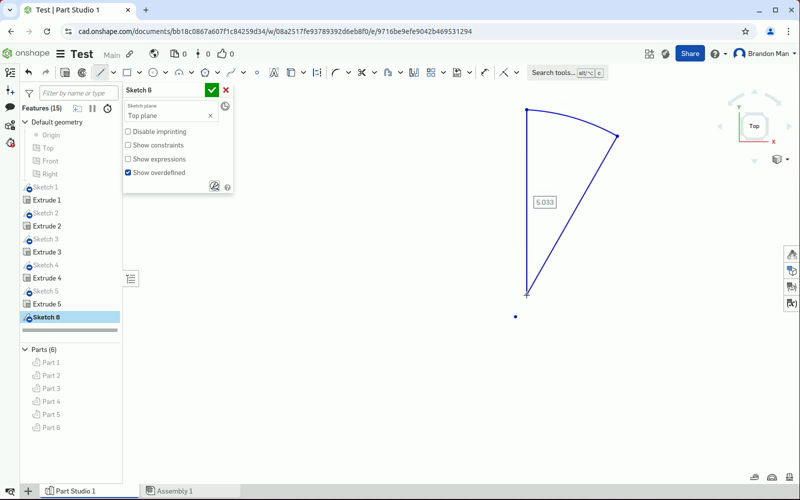
scroll(-6)
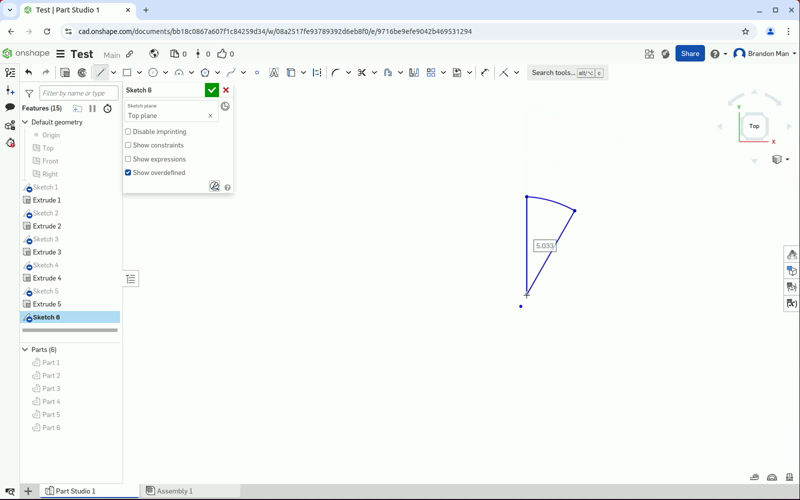
scroll(-6)
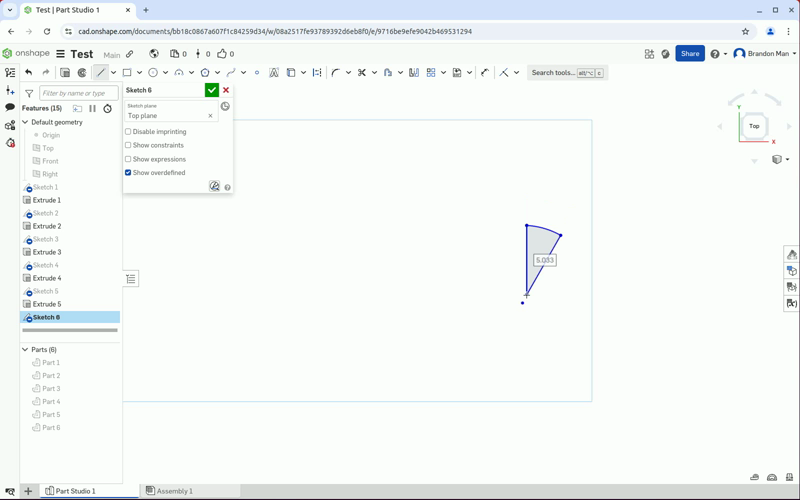
scroll(-6)
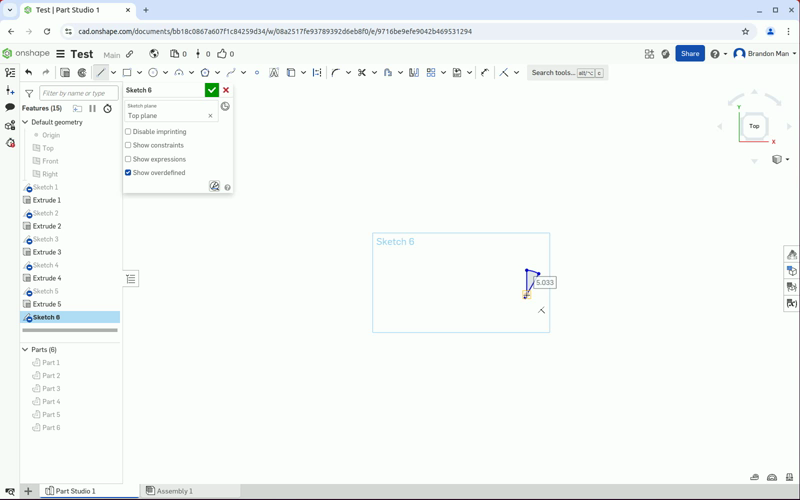
key(esc)
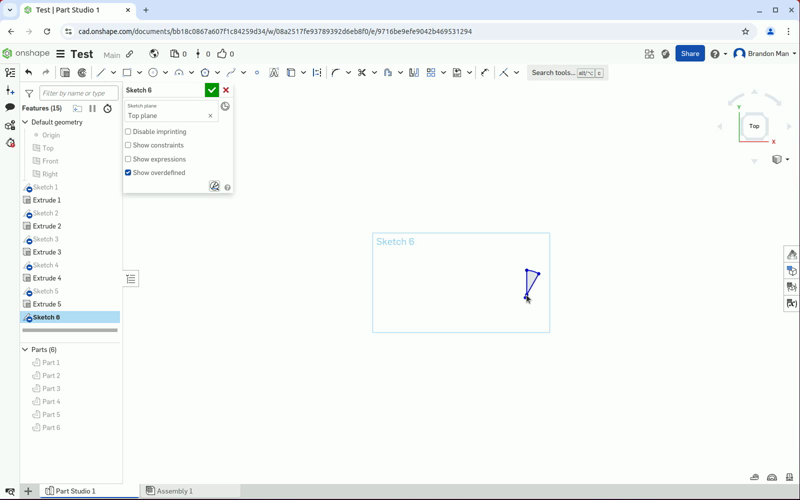
mouse_move(527, 284)
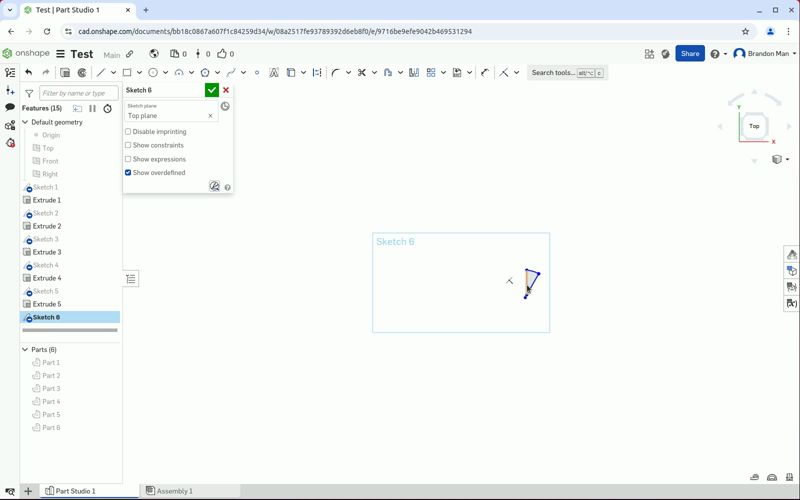
scroll(6)
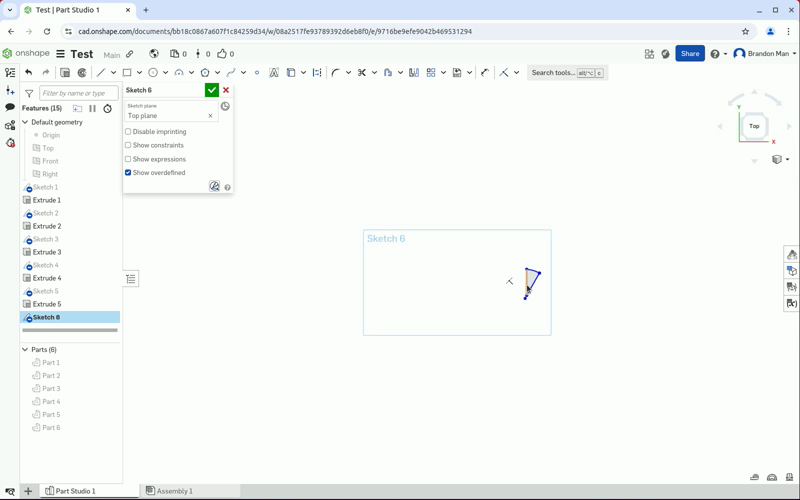
scroll(6)
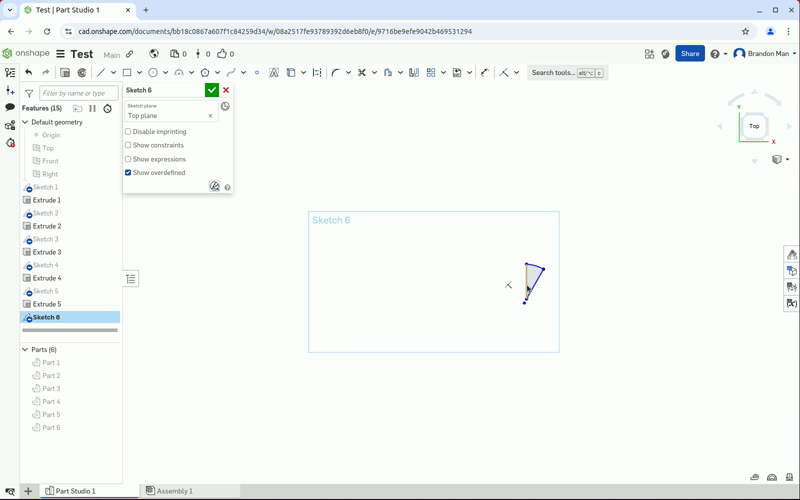
scroll(6)
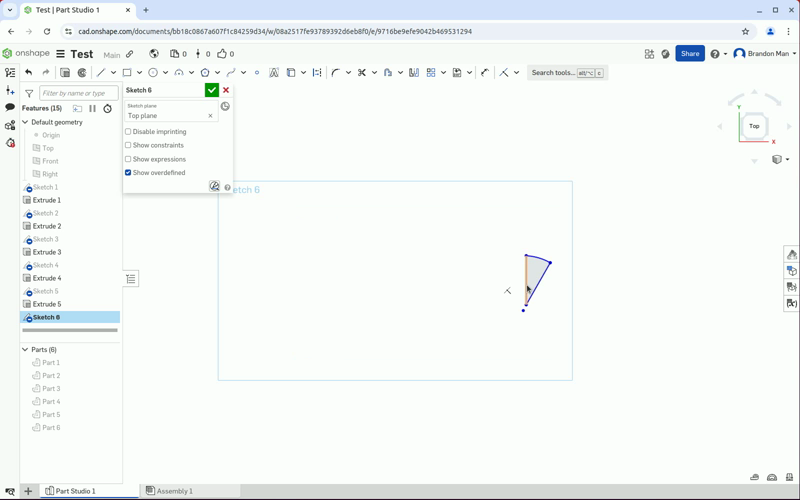
scroll(6)
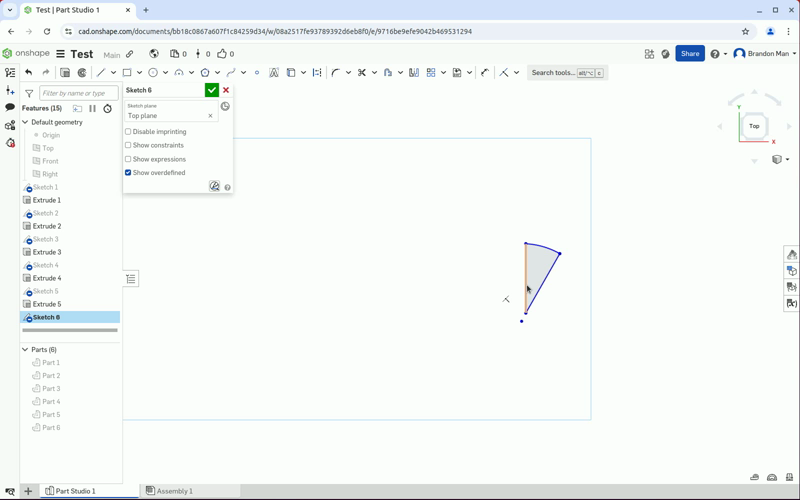
scroll(6)
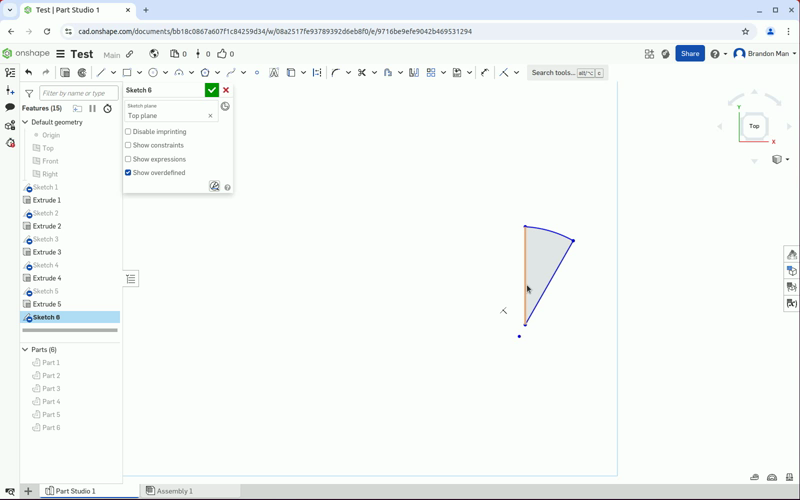
scroll(6)
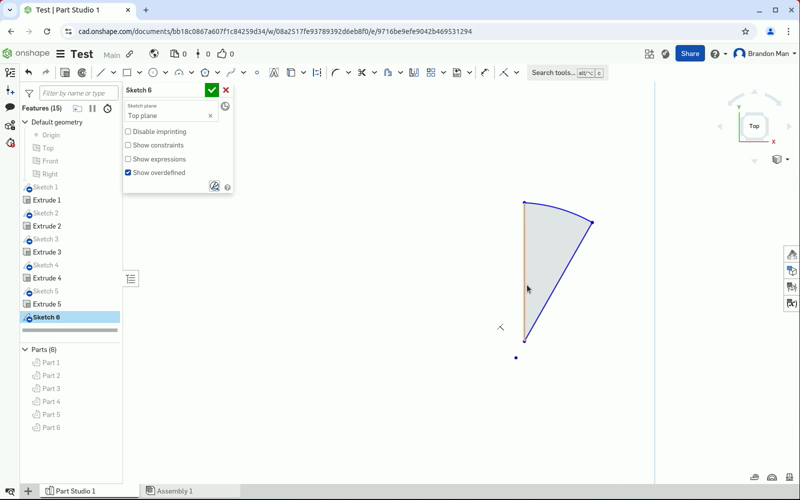
scroll(6)
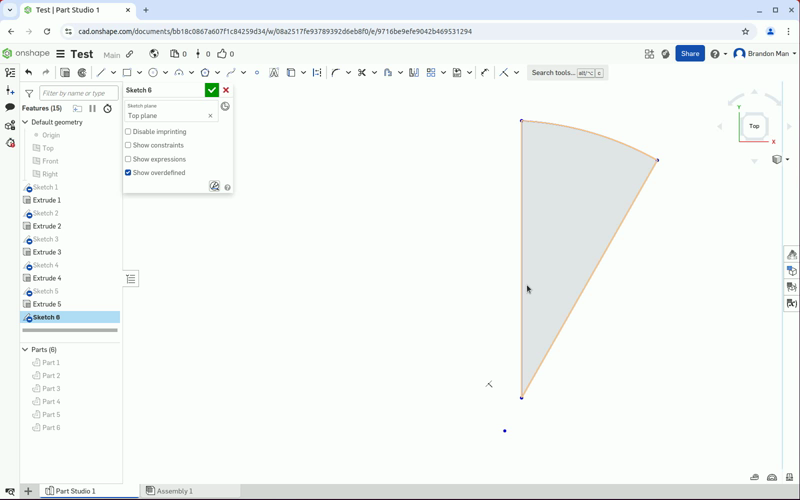
click(527, 284)
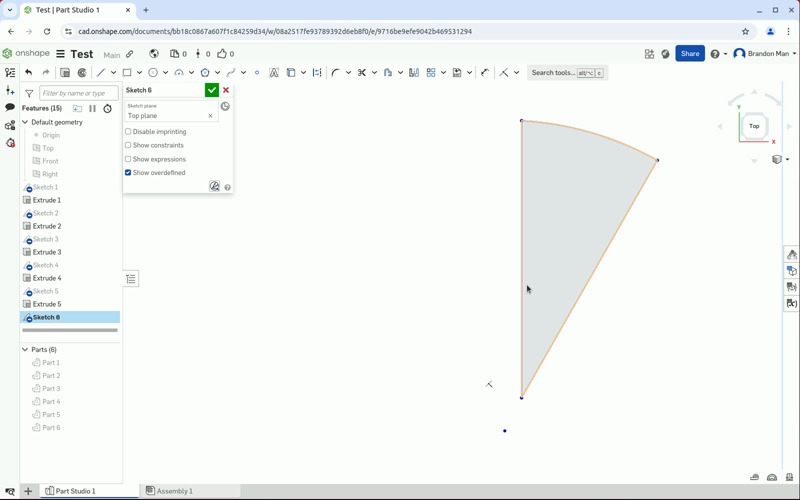
scroll(-6)
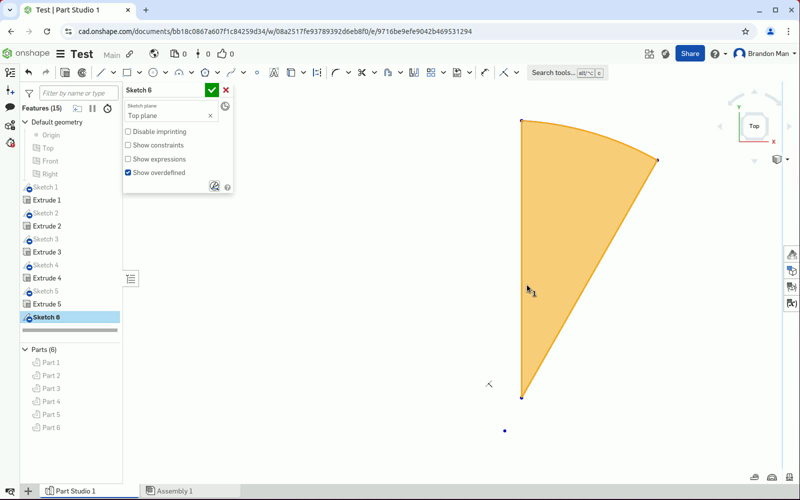
scroll(-6)
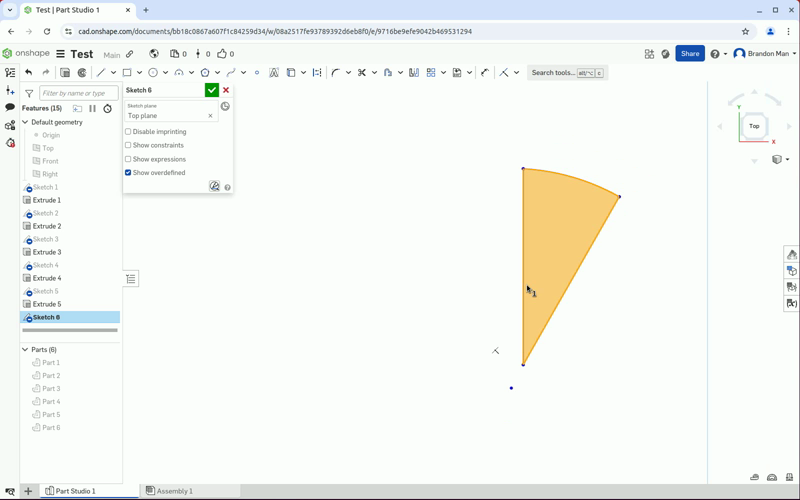
scroll(-6)
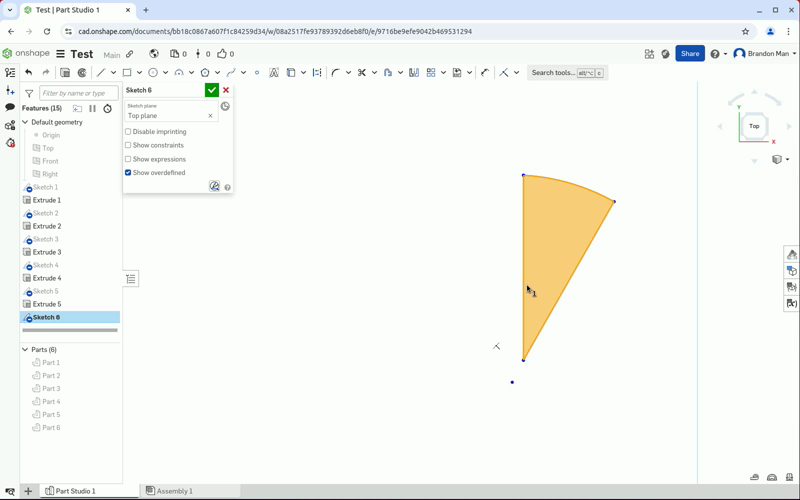
scroll(-6)
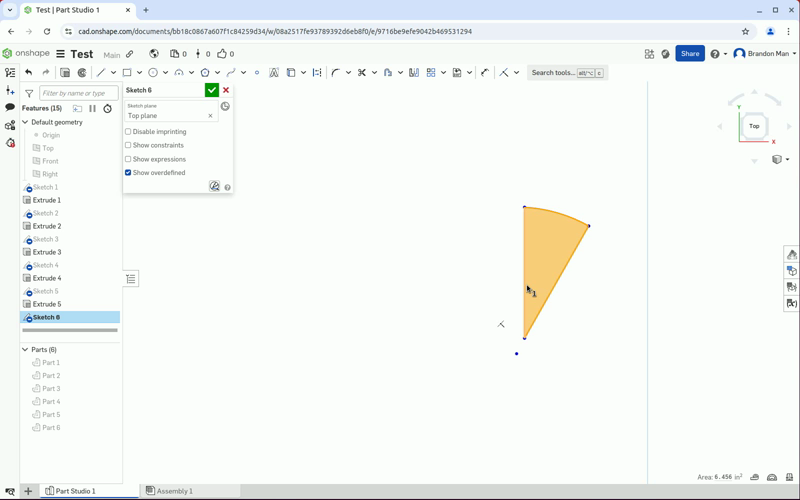
scroll(-6)
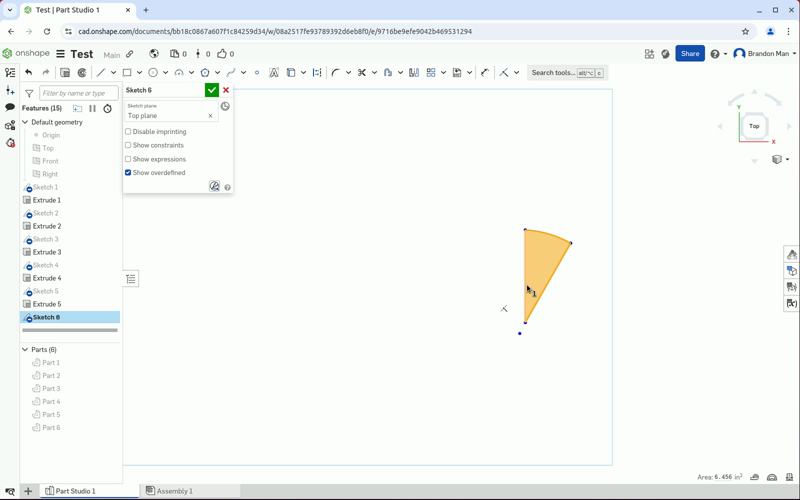
scroll(-6)
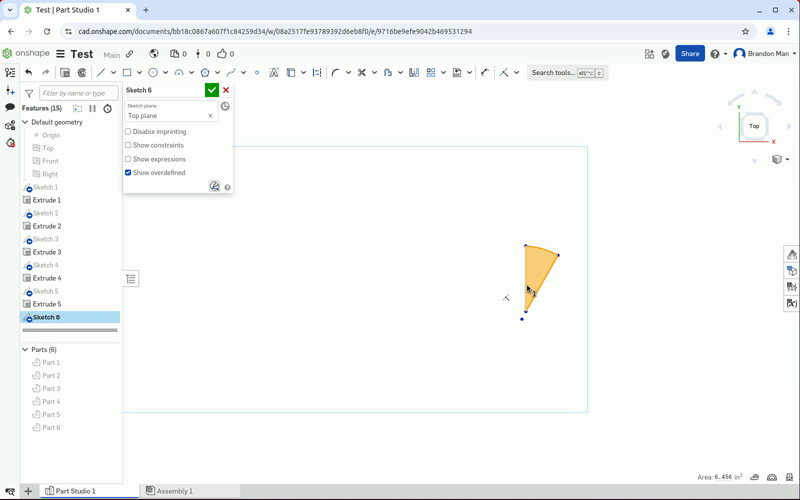
scroll(-6)
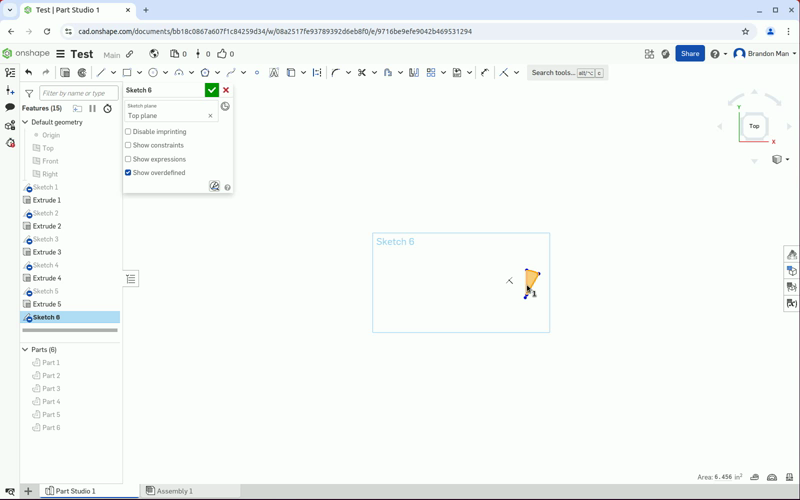
mouse_move(73, 352)
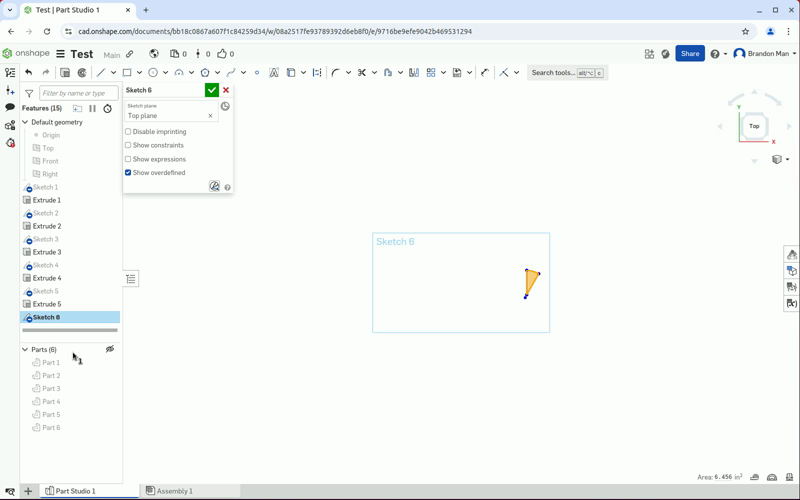
key(shift+y)
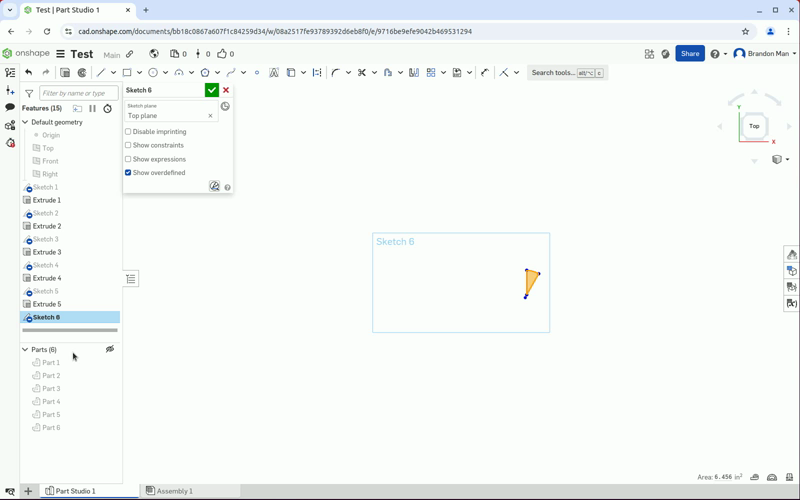
key(shift+e)
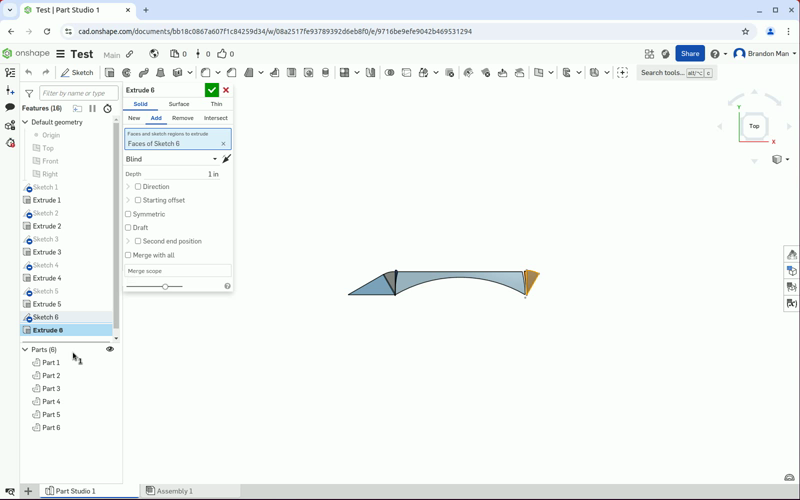
mouse_move(143, 106)
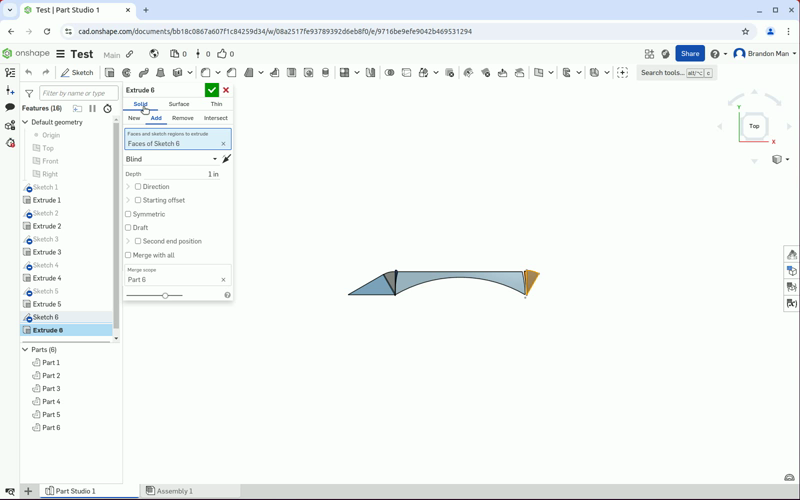
click(143, 106)
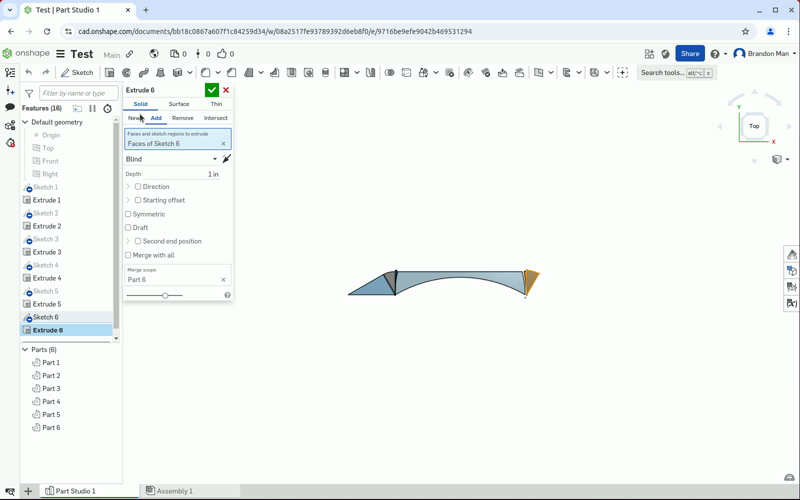
mouse_move(137, 120)
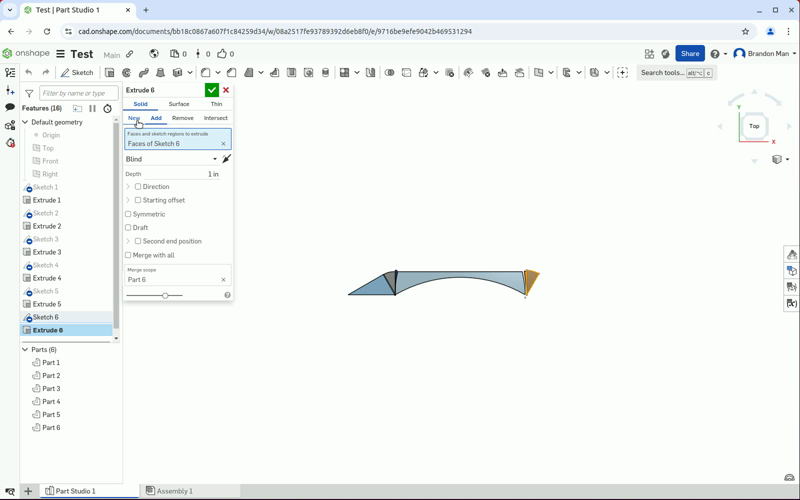
click(137, 120)
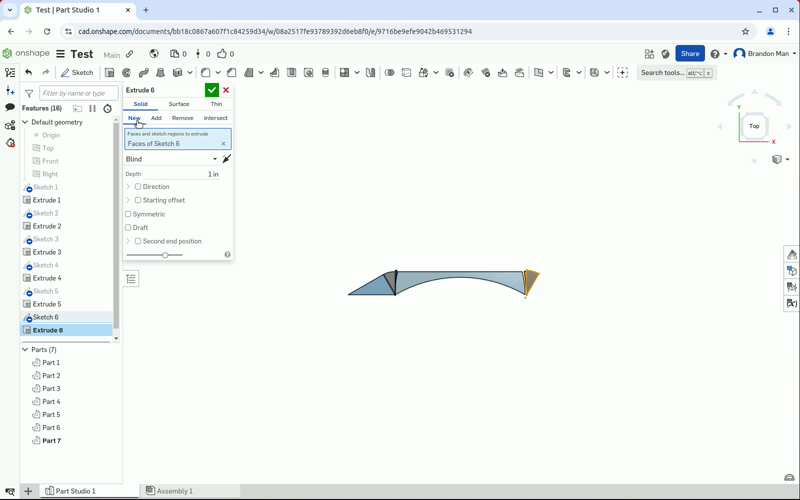
key(tab, 4)
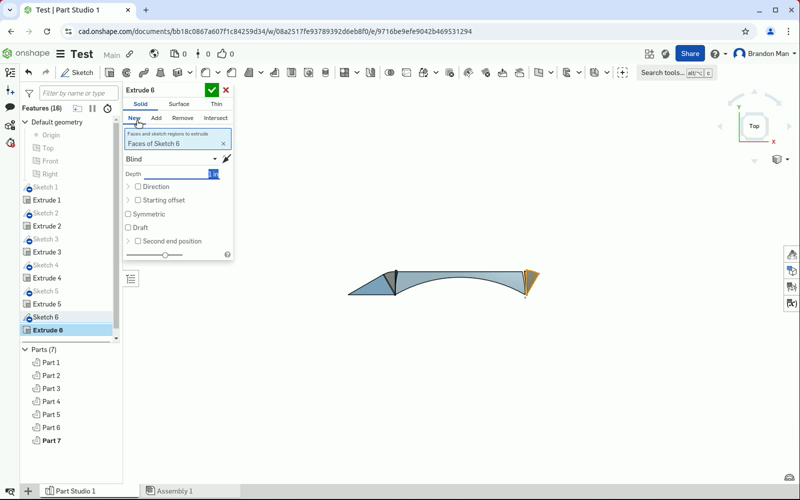
text(1.204)
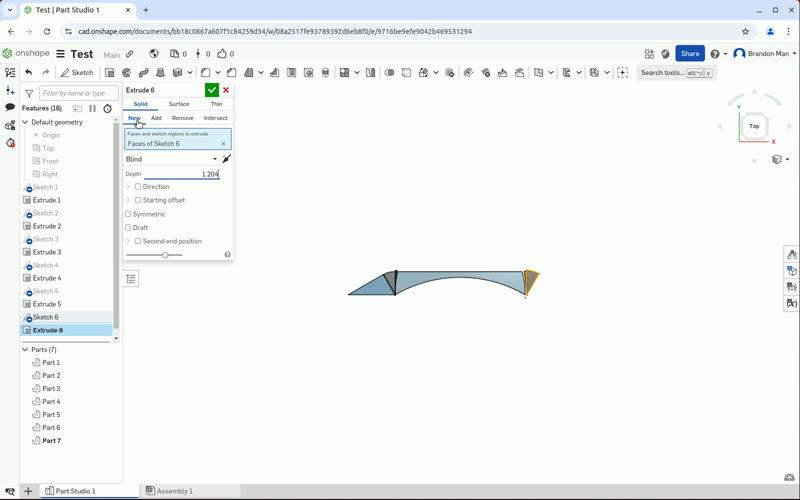
key(enter)
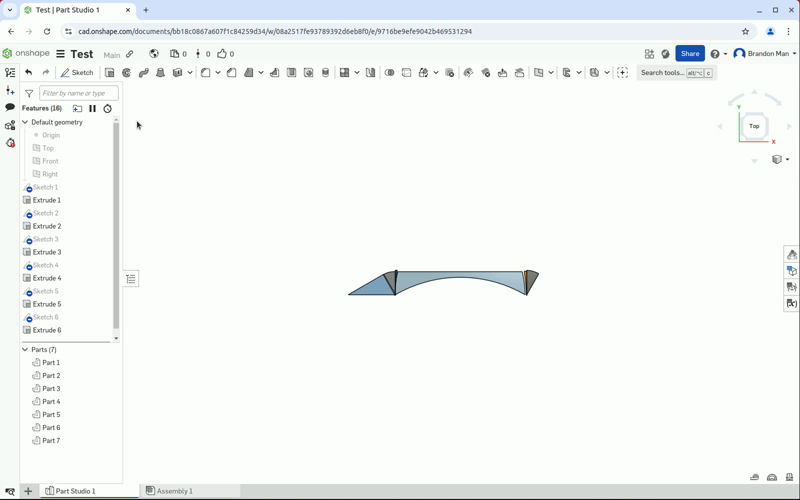
key(shift+h)
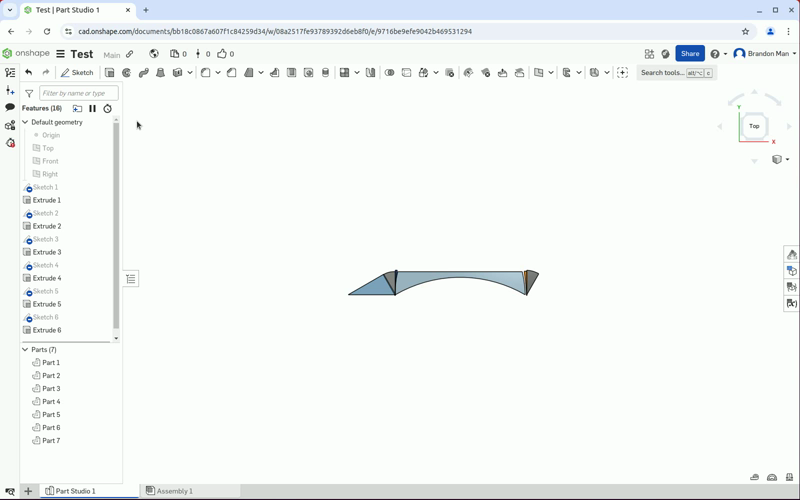
key(shift+h)
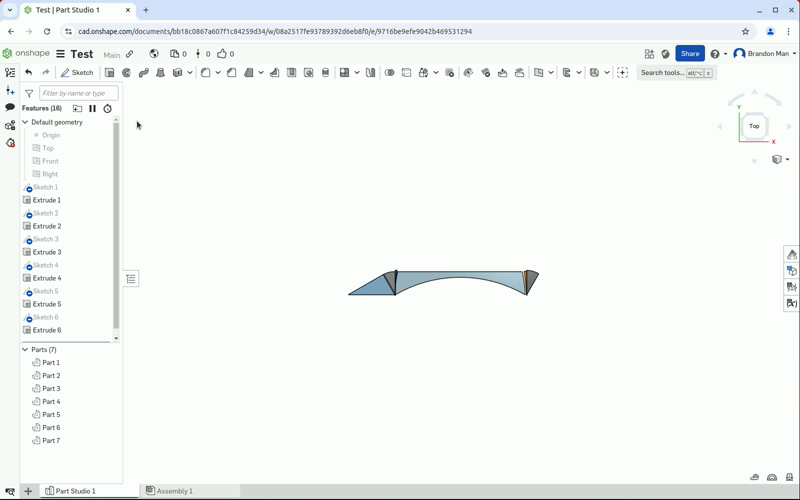
mouse_move(69, 189)
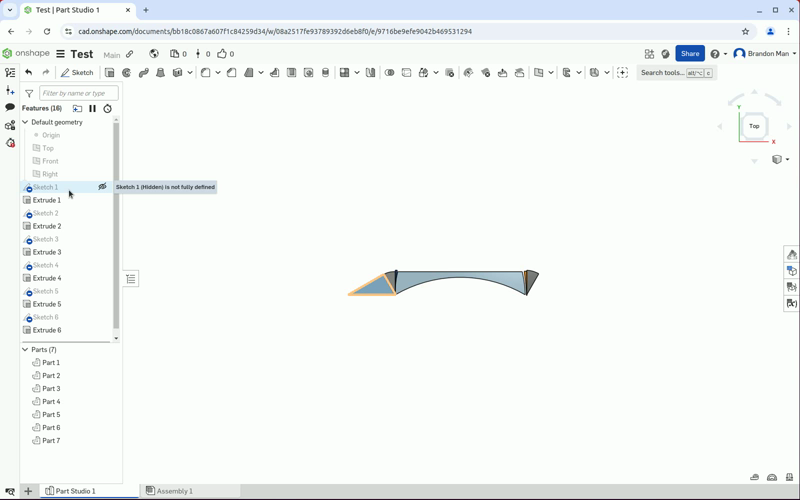
click(69, 189)
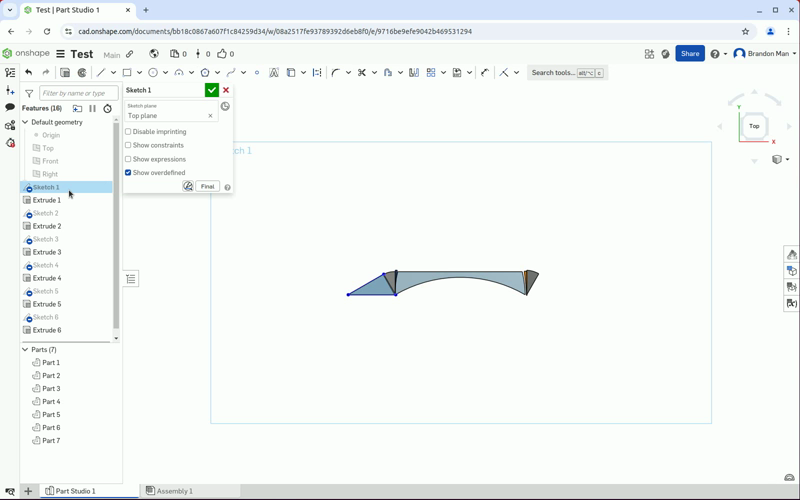
mouse_move(229, 92)
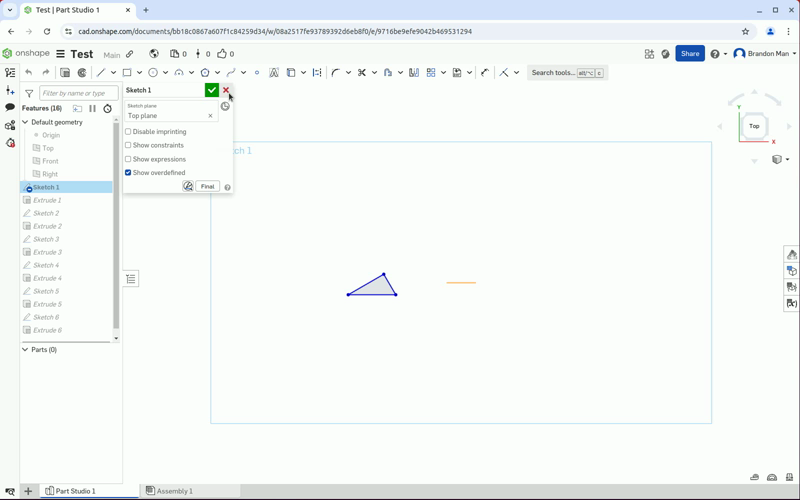
click(229, 92)
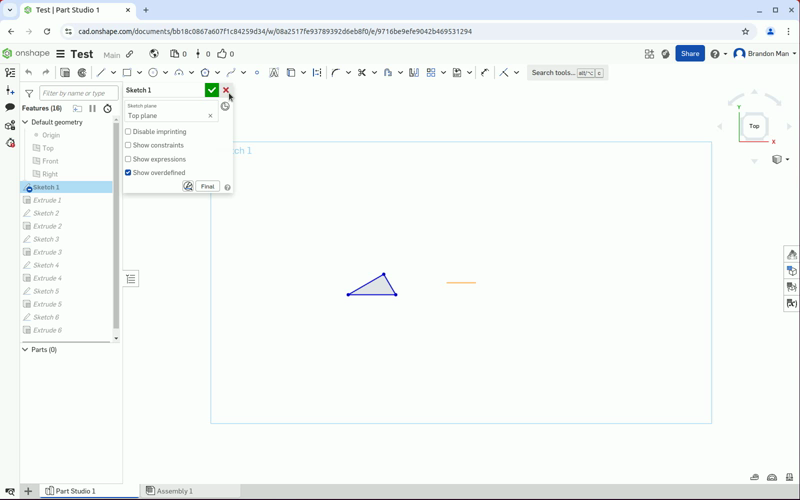
key(shift+s)
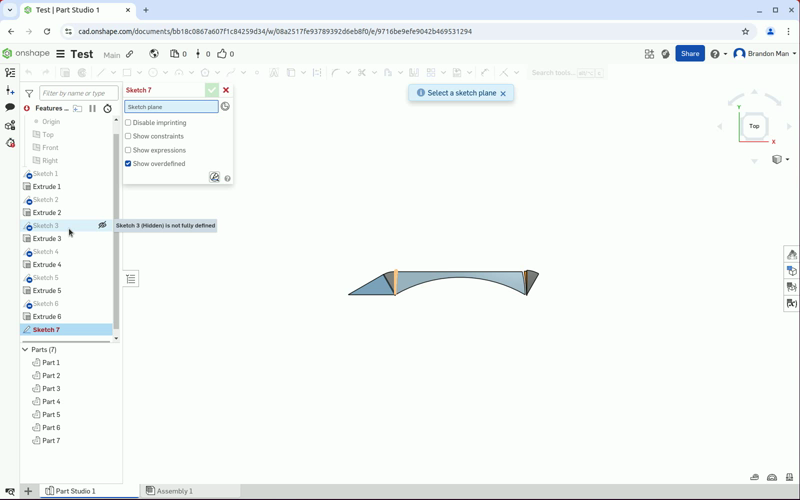
scroll(3)
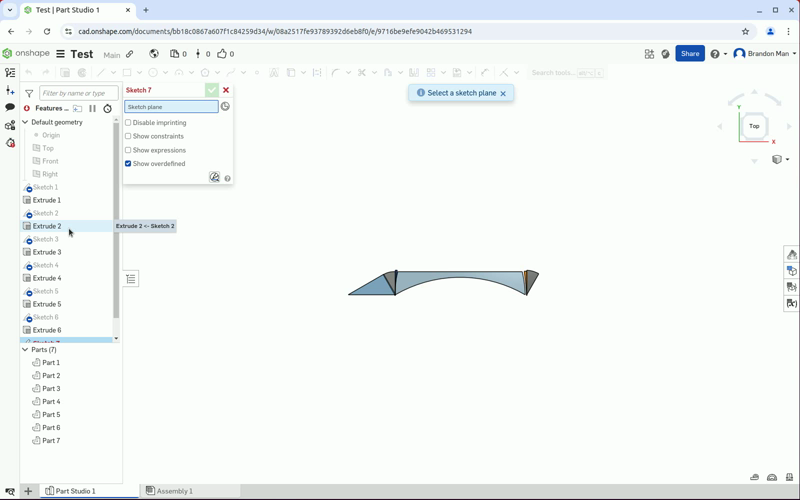
mouse_move(69, 150)
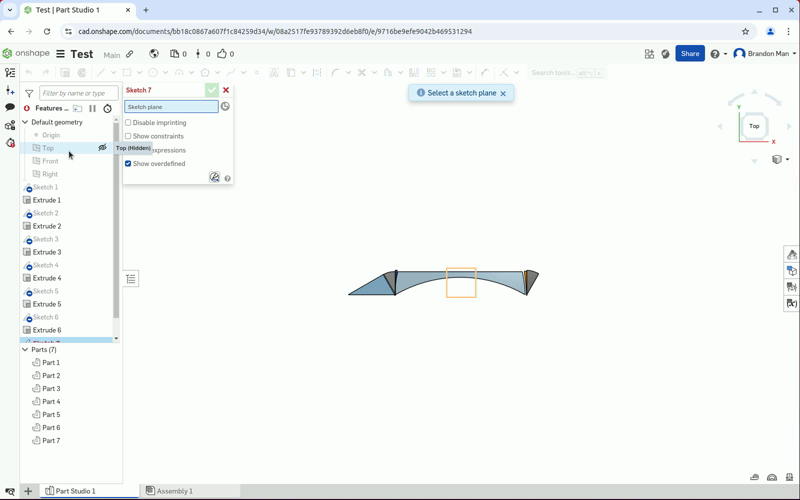
click(69, 150)
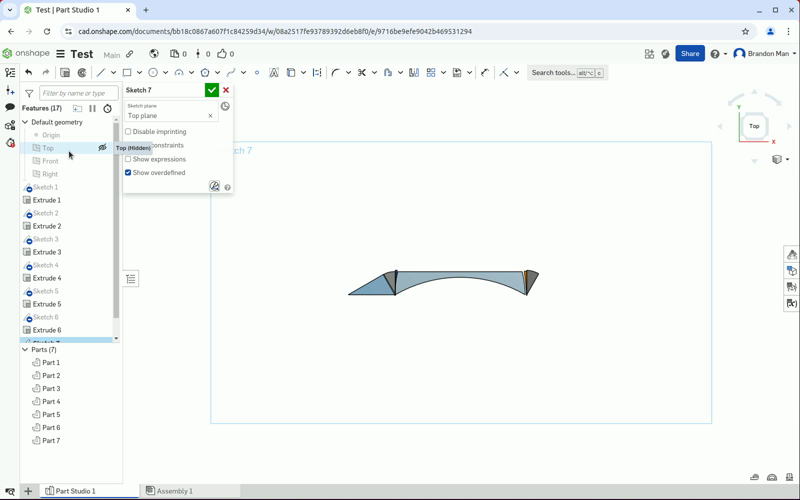
mouse_move(73, 352)
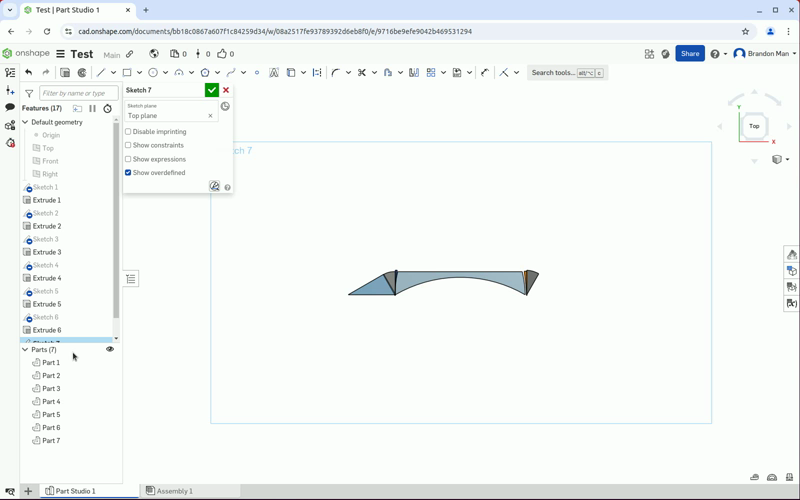
key(y)
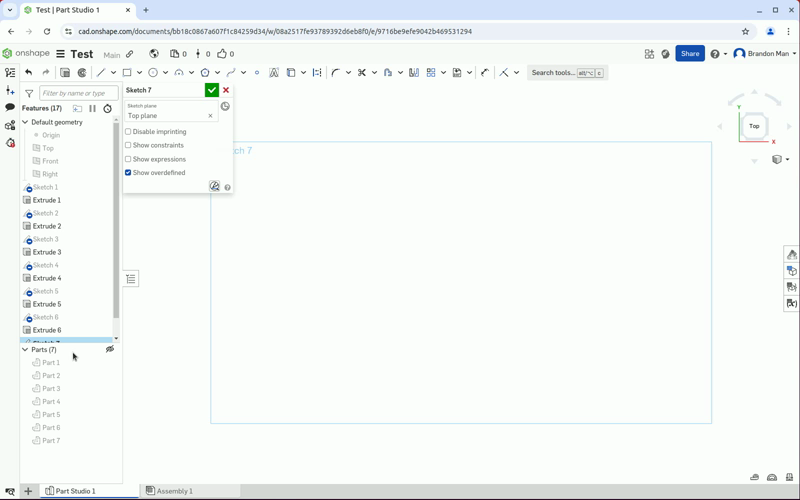
key(l)
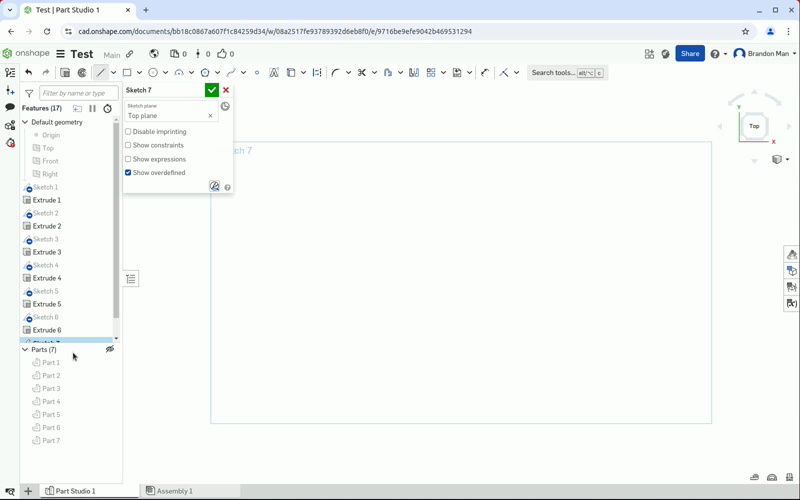
key_down(shift)
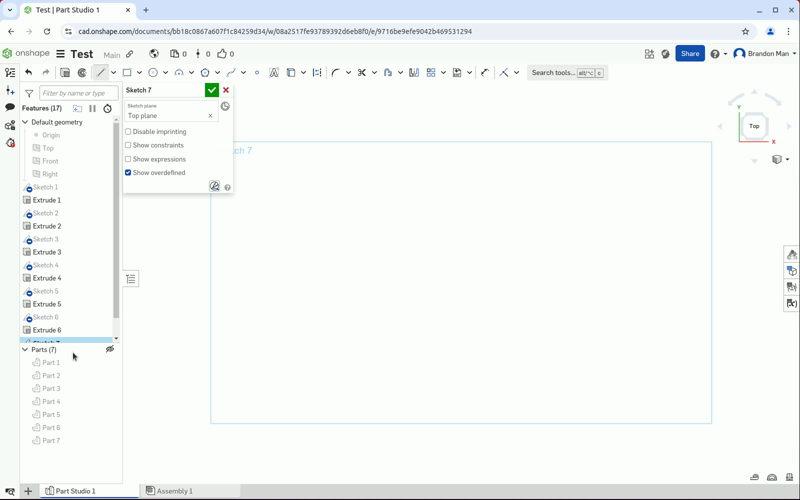
mouse_move(526, 294)
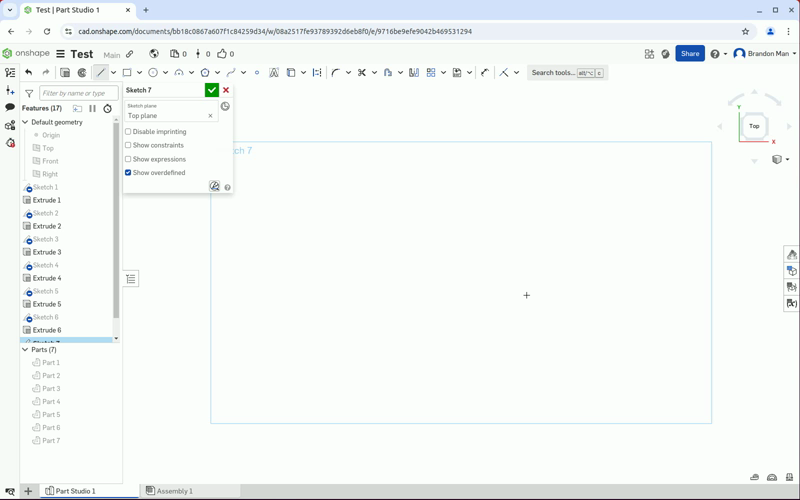
click(526, 294)
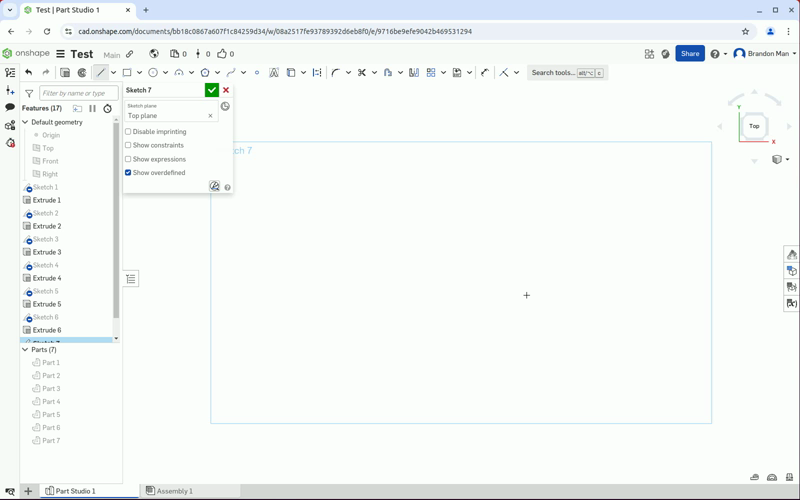
key_up(shift)
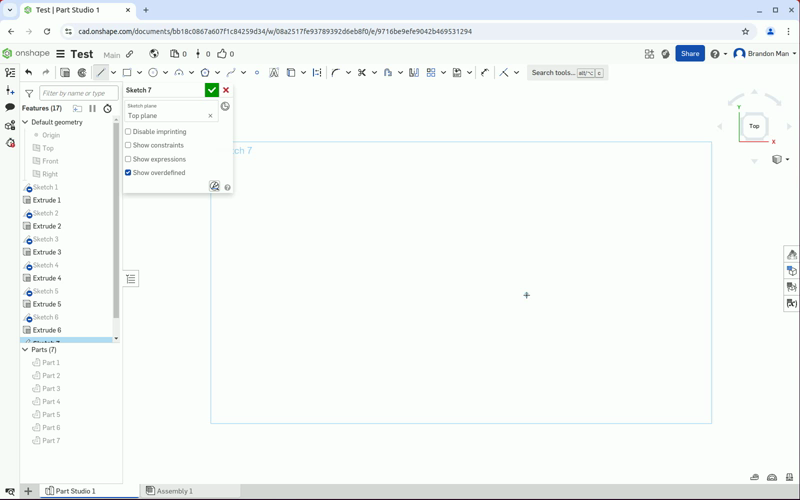
key_down(shift)
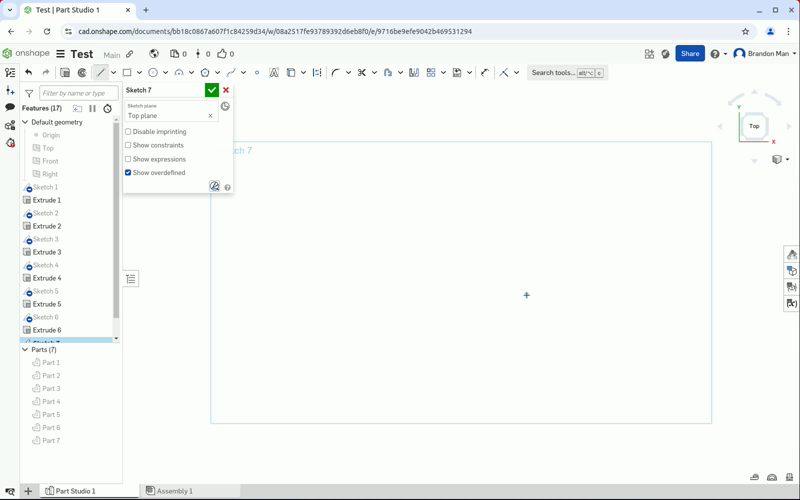
mouse_move(556, 294)
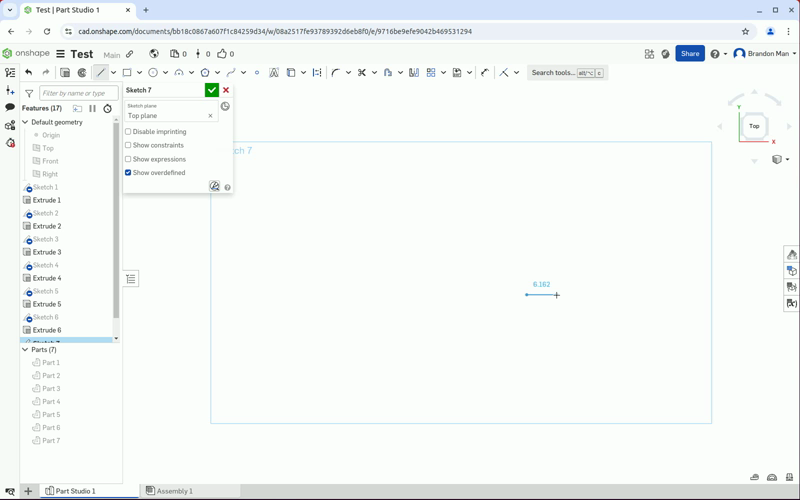
mouse_move(573, 294)
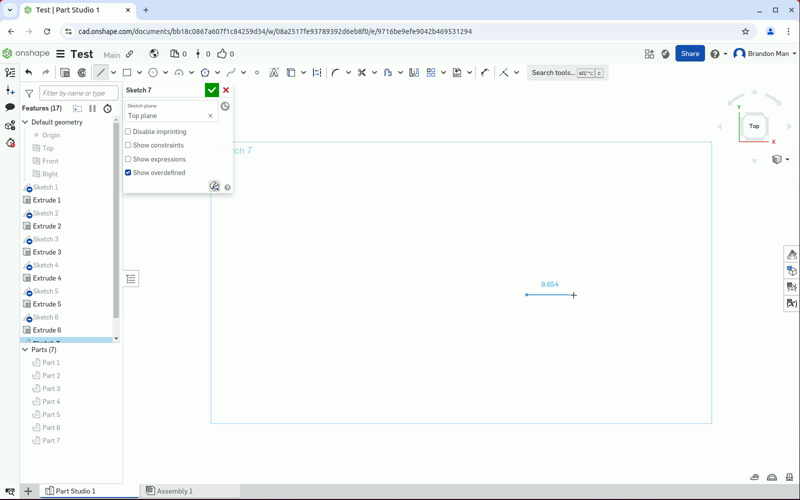
click(573, 294)
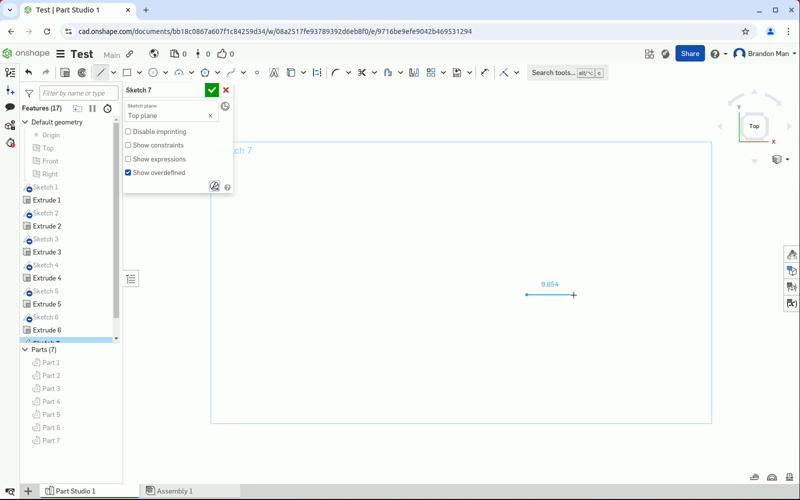
key_up(shift)
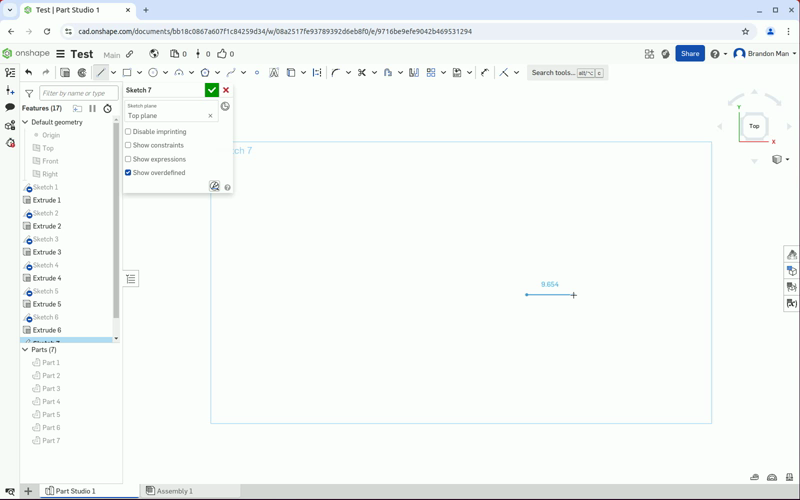
key_down(shift)
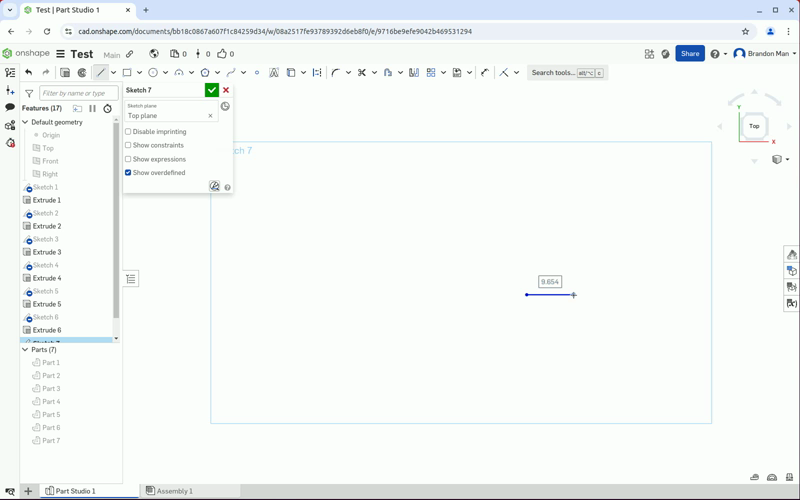
mouse_move(589, 294)
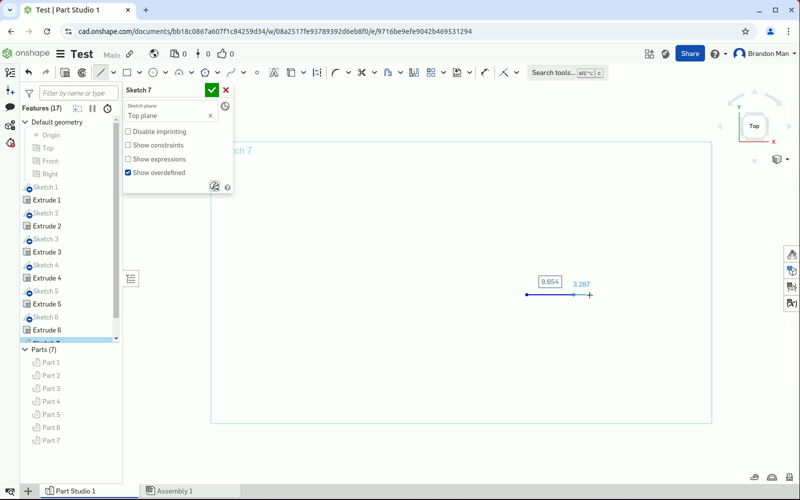
mouse_move(538, 274)
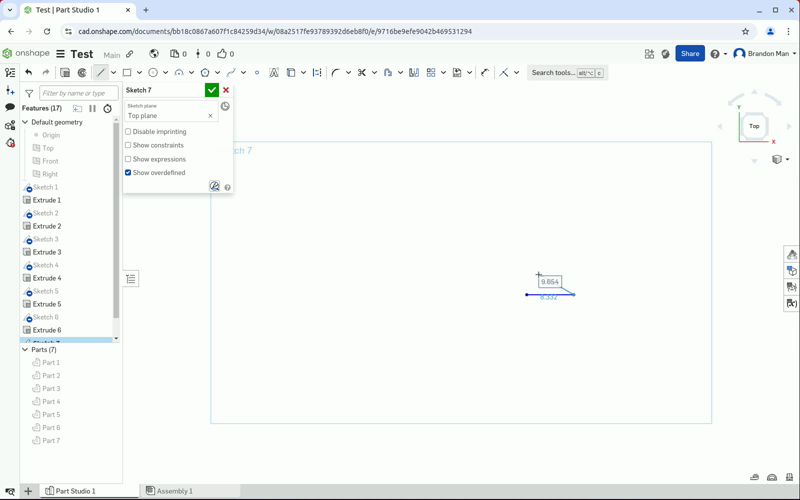
click(538, 274)
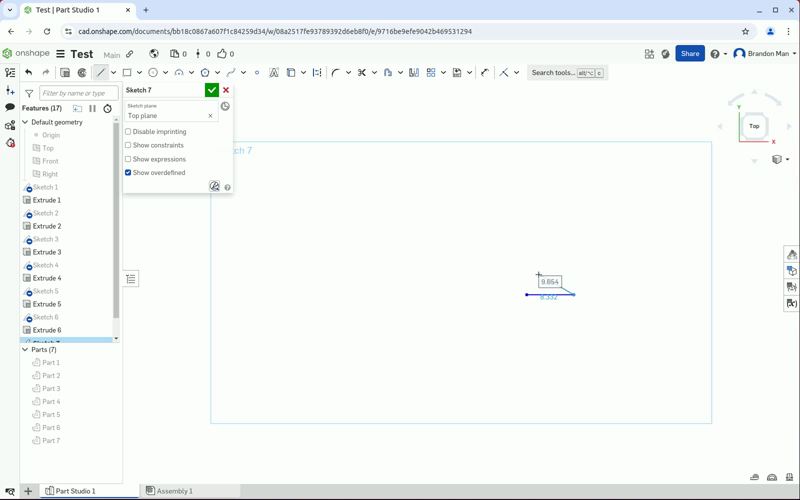
key_up(shift)
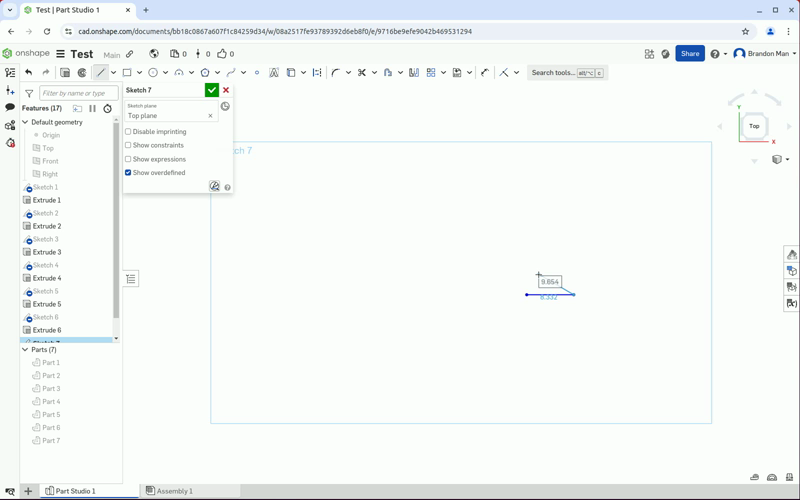
mouse_move(568, 274)
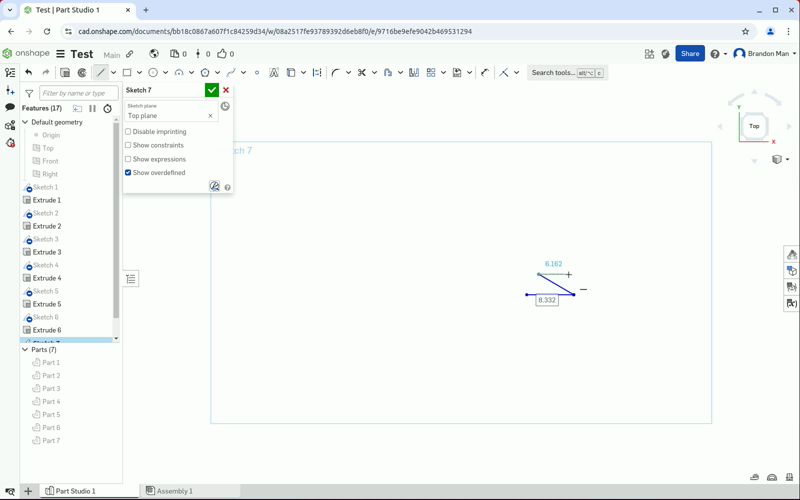
key_down(shift)
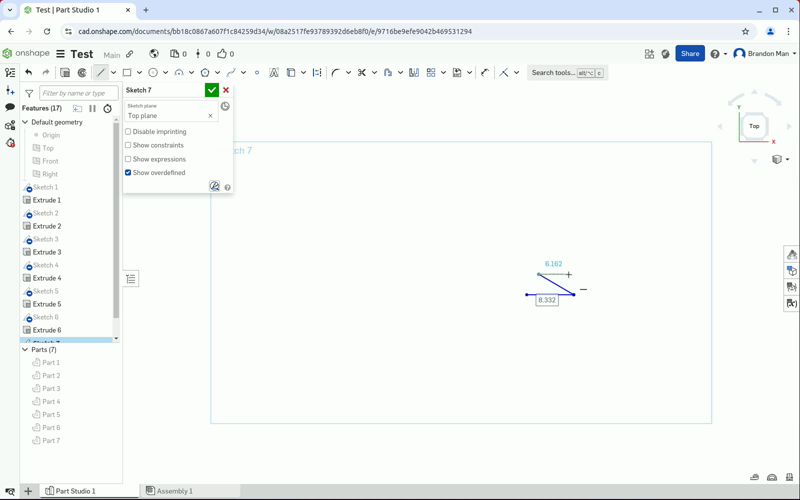
mouse_move(526, 294)
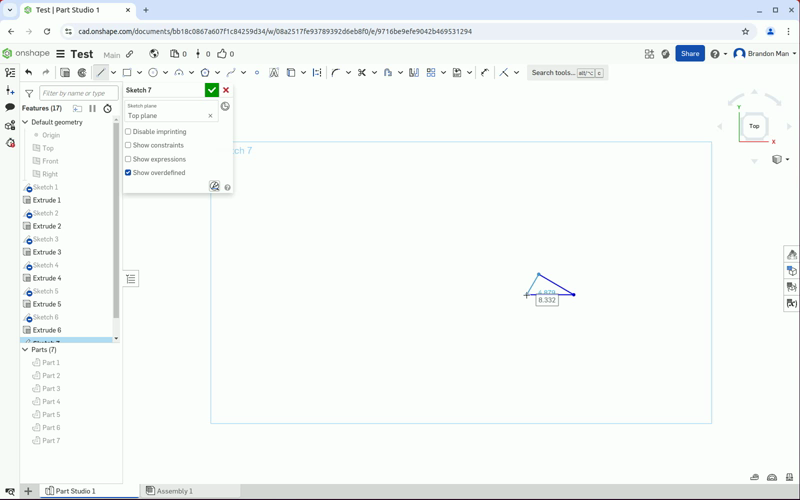
key_up(shift)
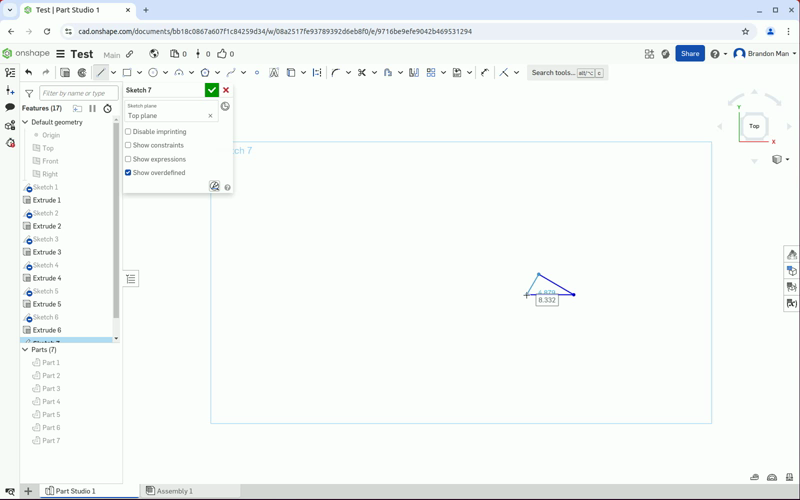
click(526, 294)
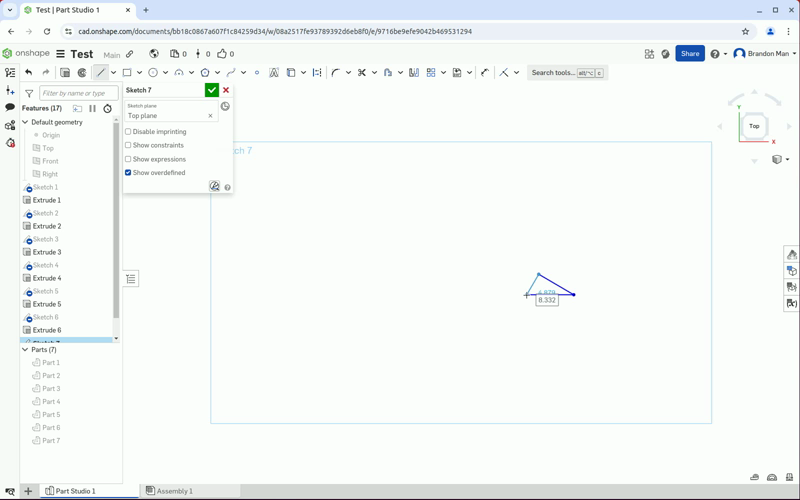
key(esc)
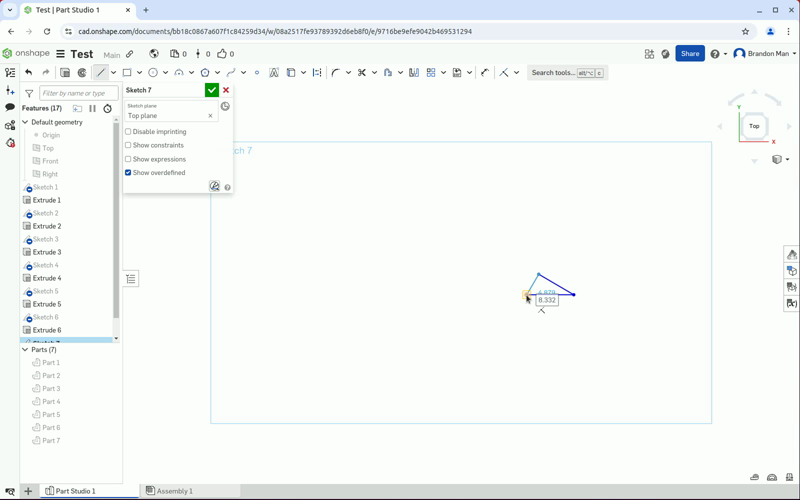
mouse_move(540, 294)
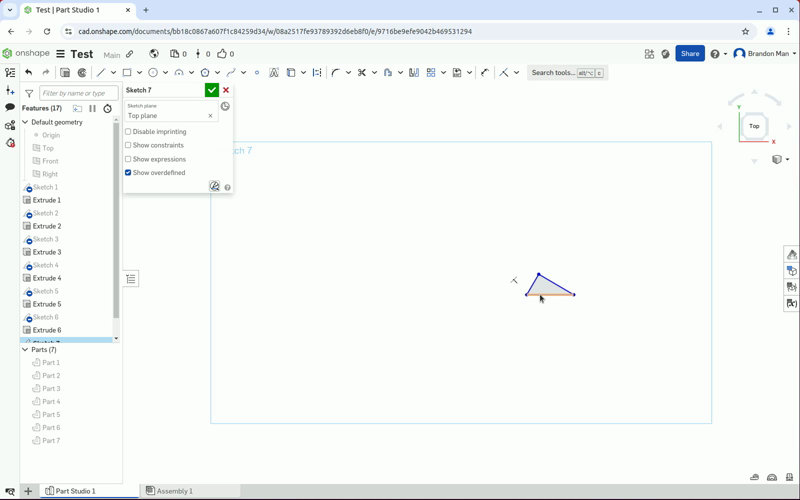
scroll(6)
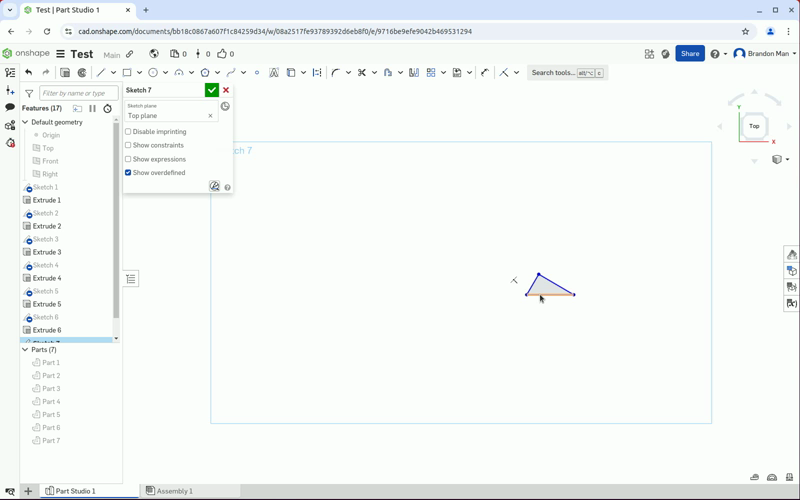
scroll(6)
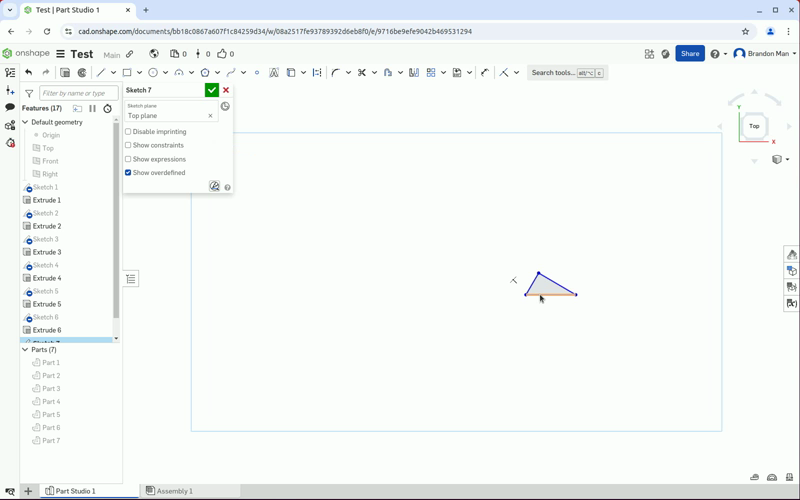
scroll(6)
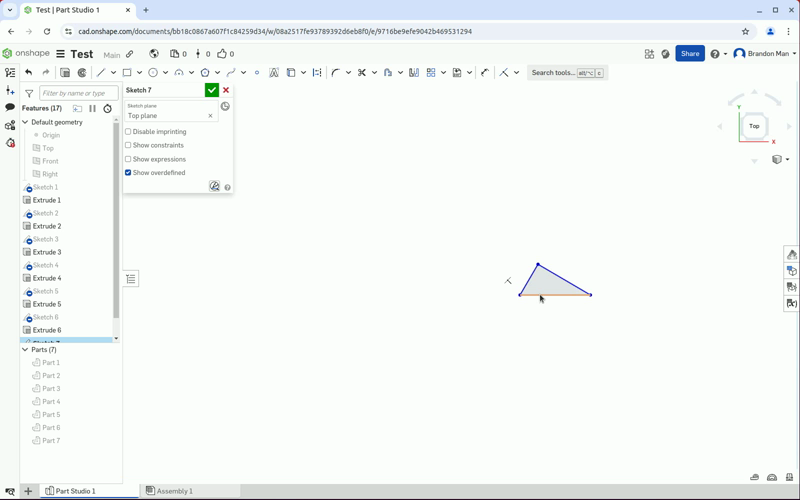
scroll(6)
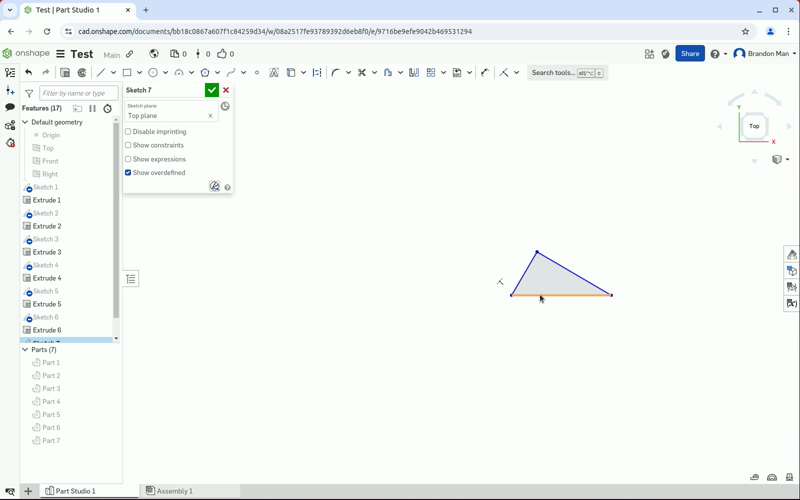
scroll(6)
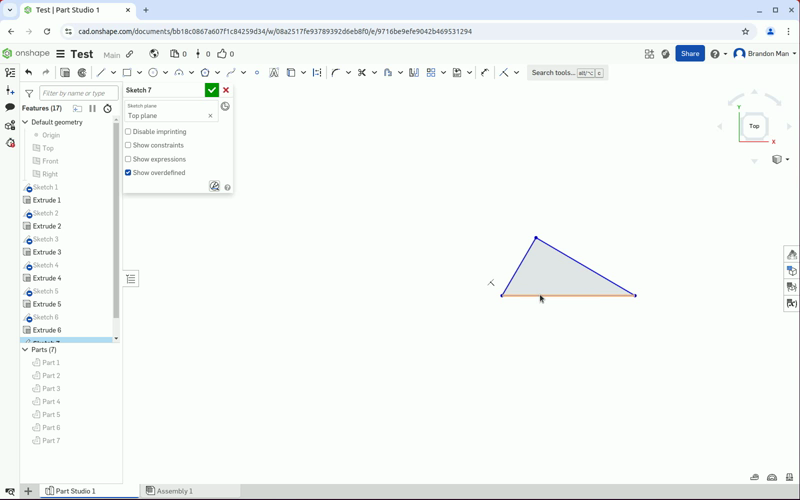
scroll(6)
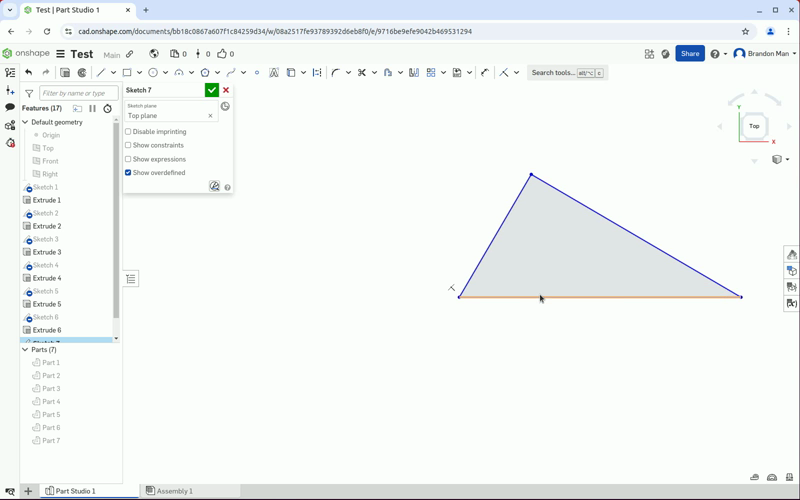
scroll(6)
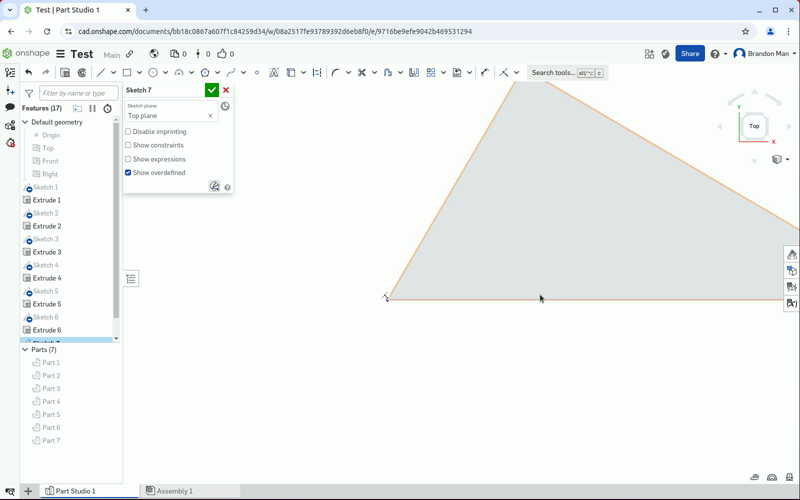
click(540, 294)
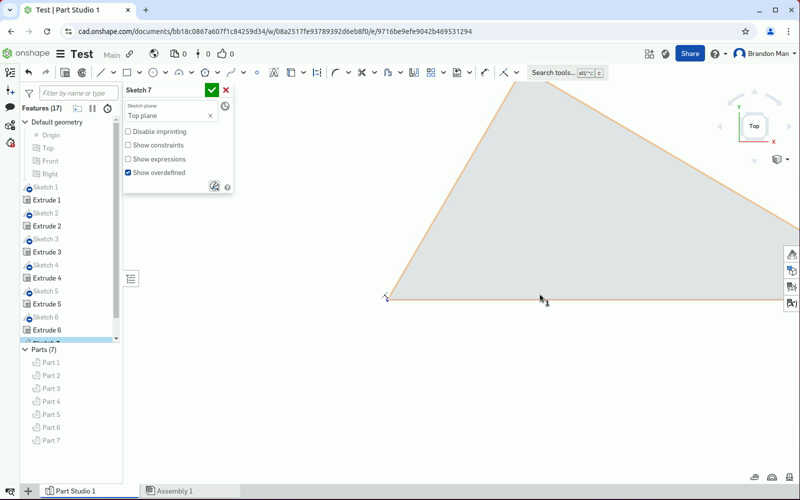
scroll(-6)
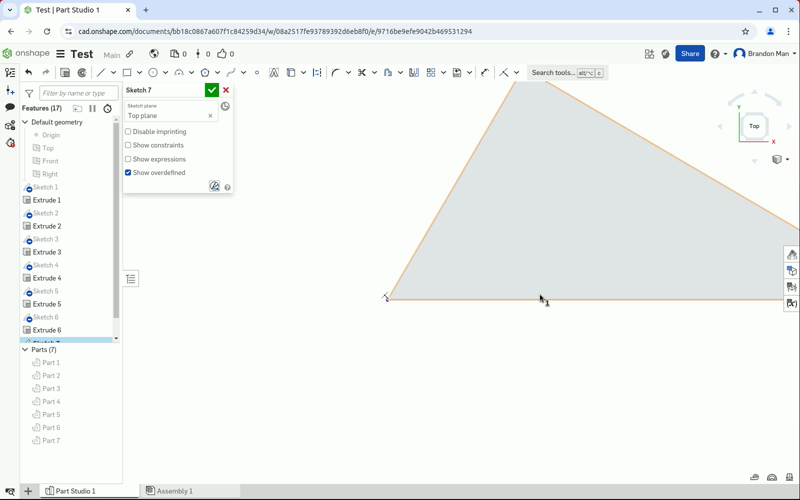
scroll(-6)
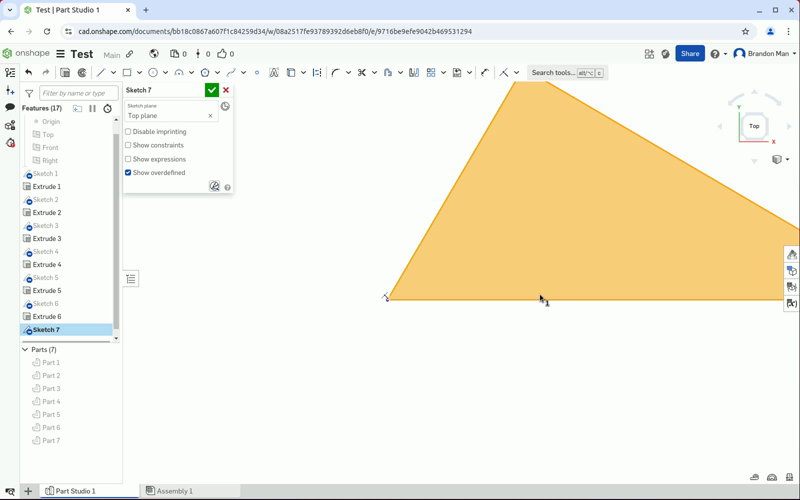
scroll(-6)
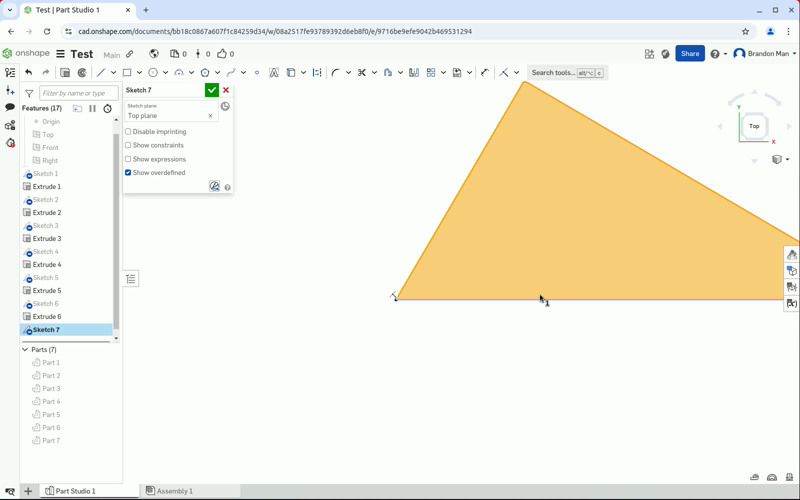
scroll(-6)
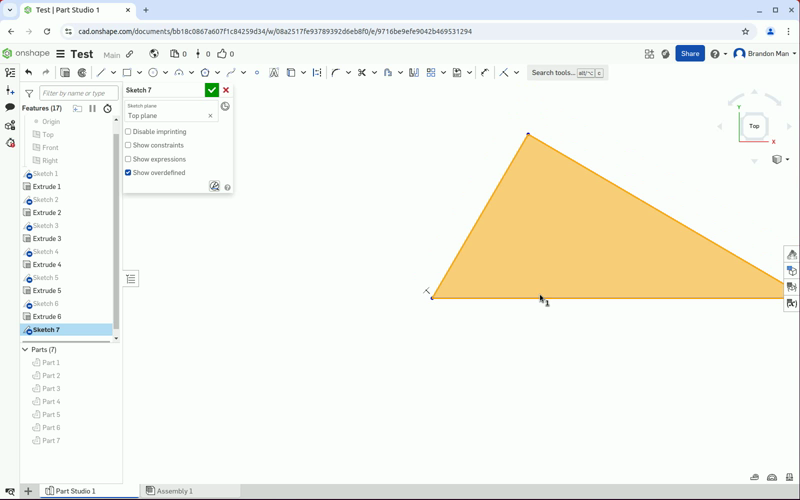
scroll(-6)
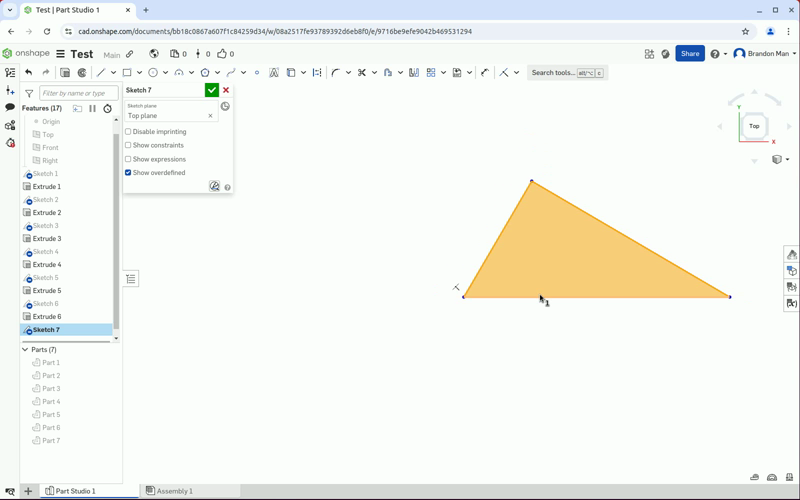
scroll(-6)
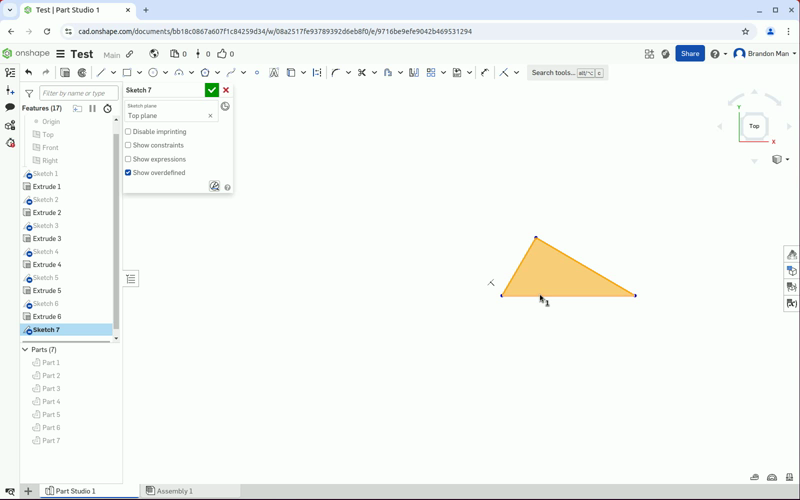
scroll(-6)
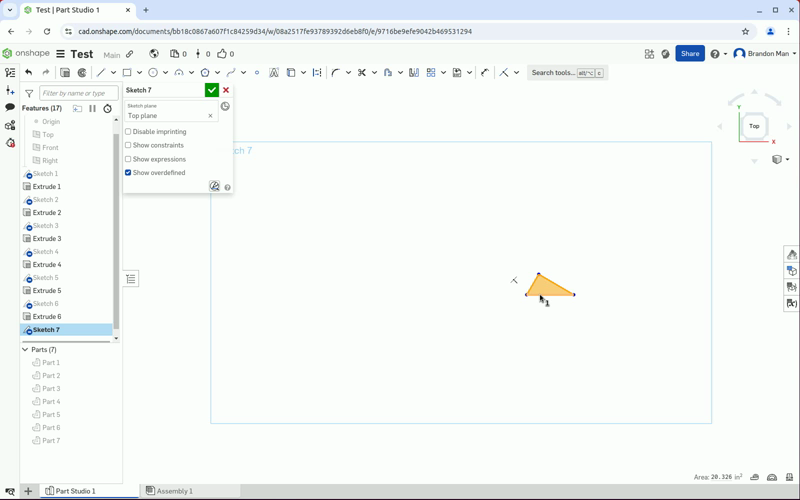
mouse_move(73, 352)
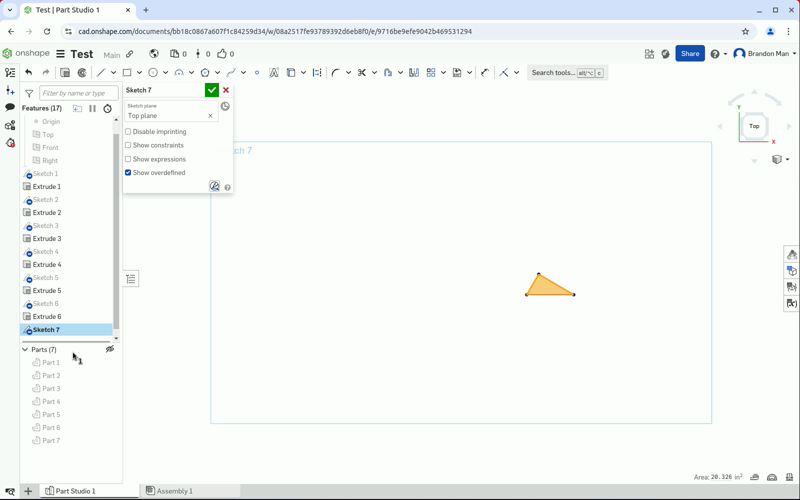
key(shift+y)
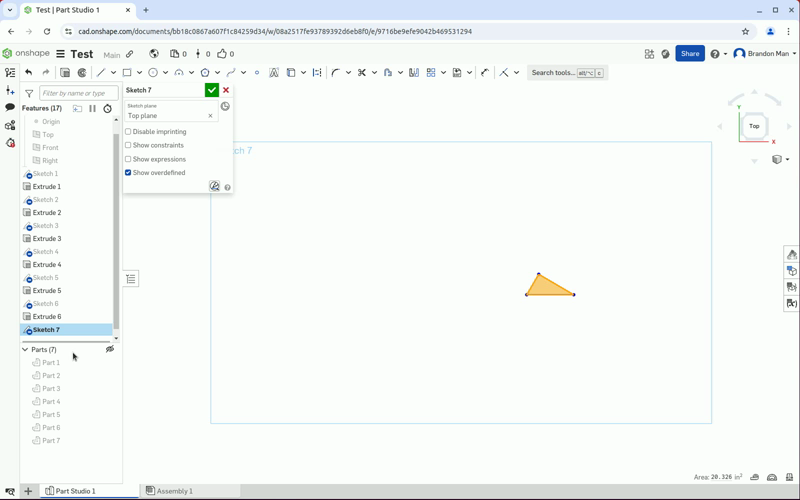
key(shift+e)
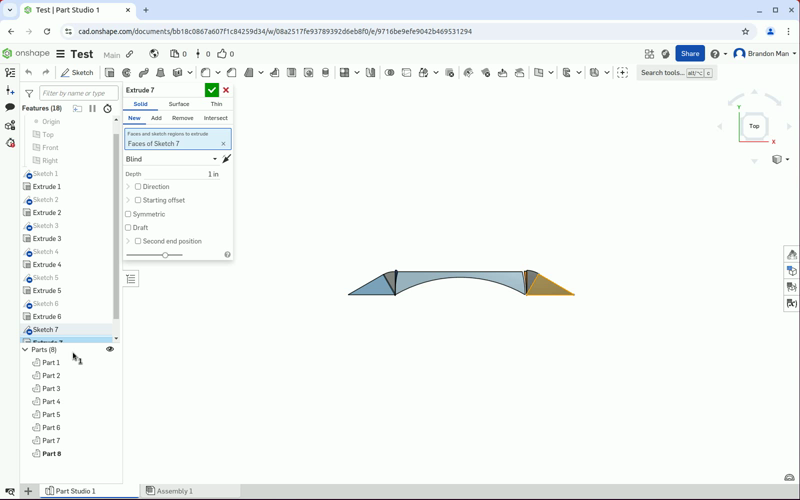
mouse_move(143, 106)
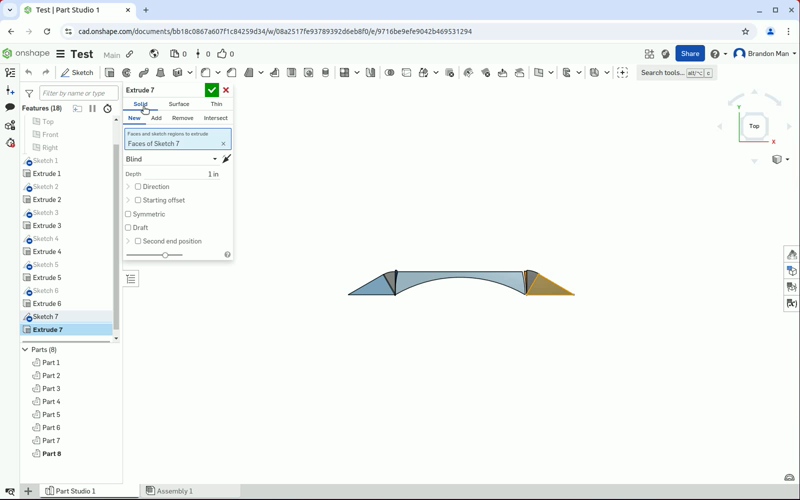
click(143, 106)
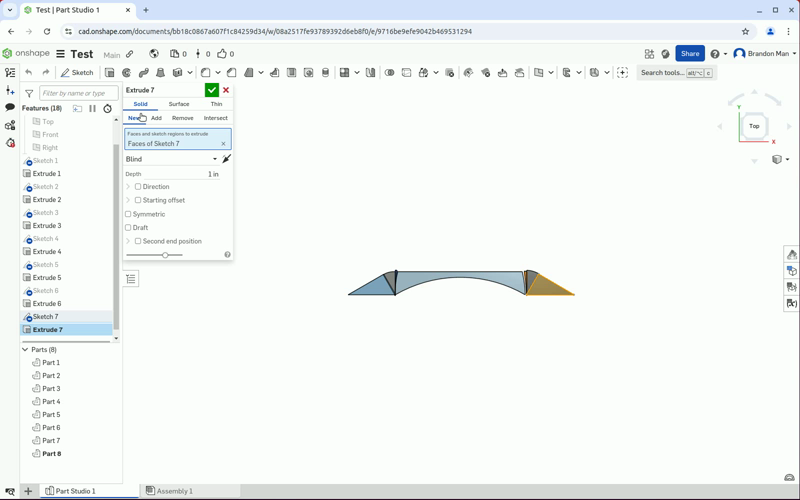
mouse_move(137, 120)
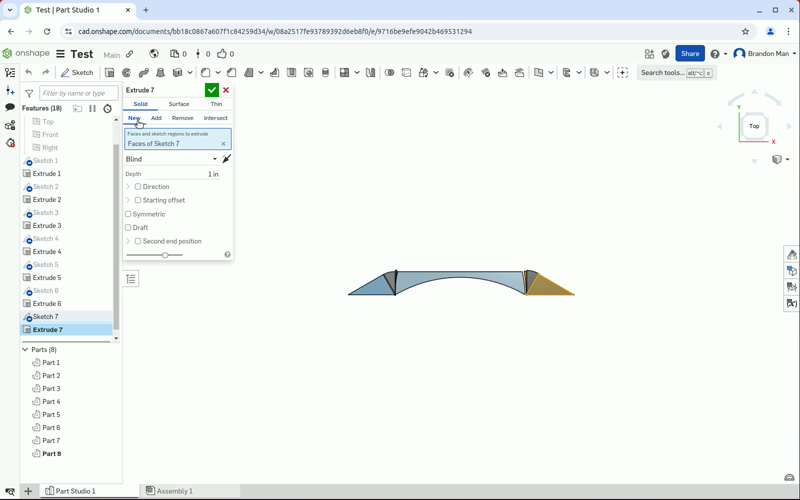
click(137, 120)
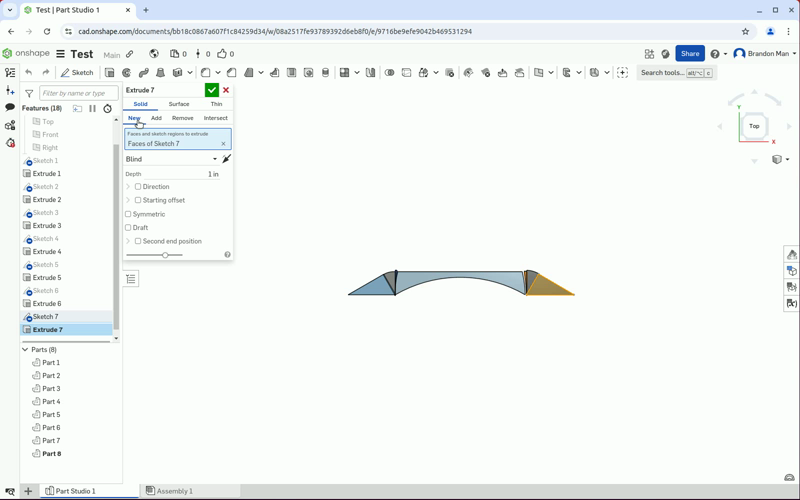
key(tab, 4)
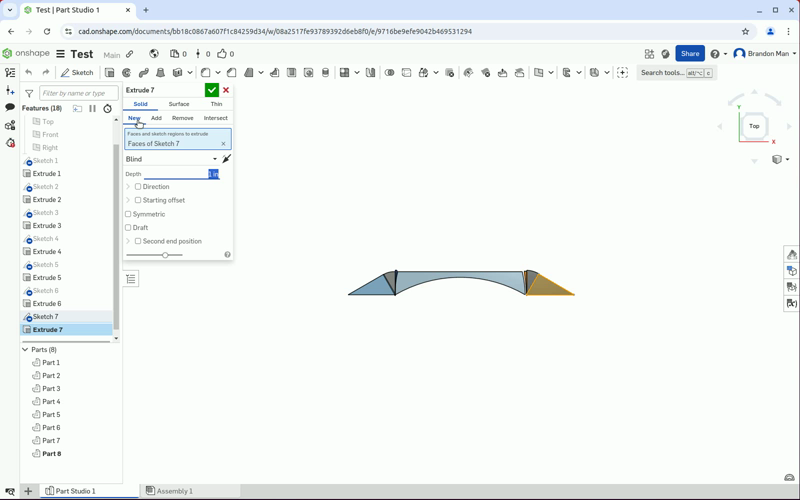
text(1.204)
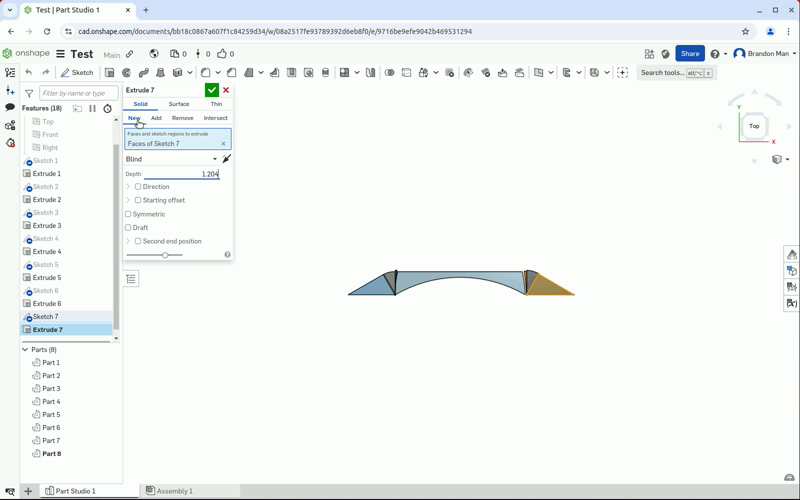
key(enter)
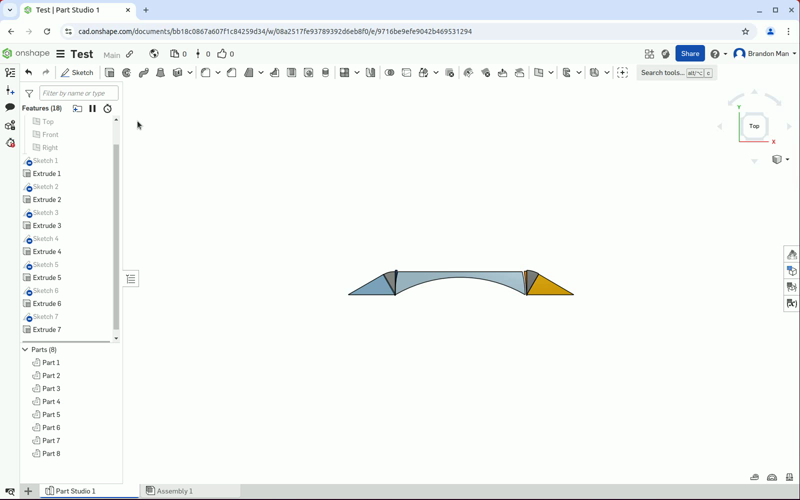
key(shift+h)
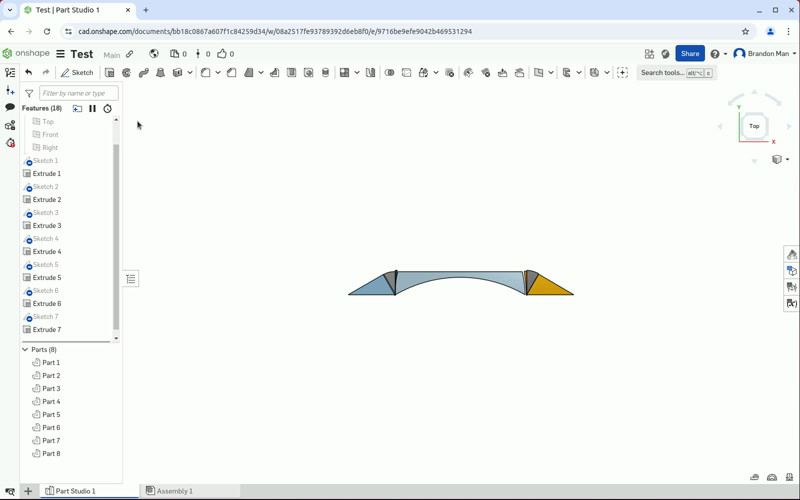
key(shift+h)
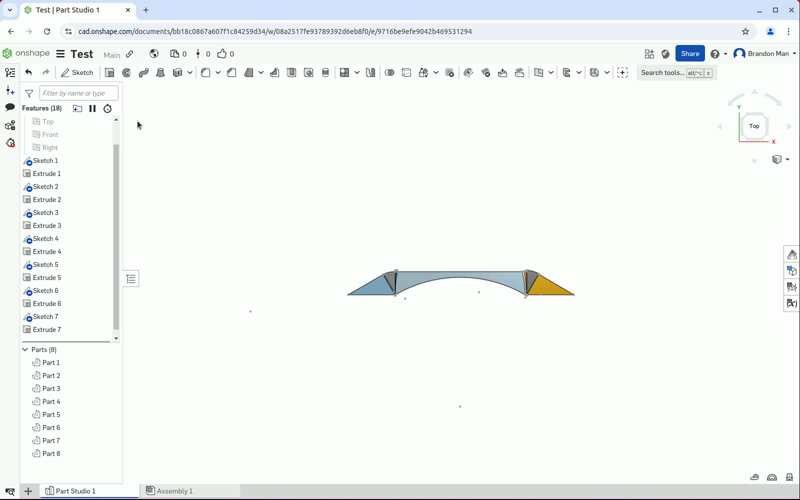
key(shift+7)
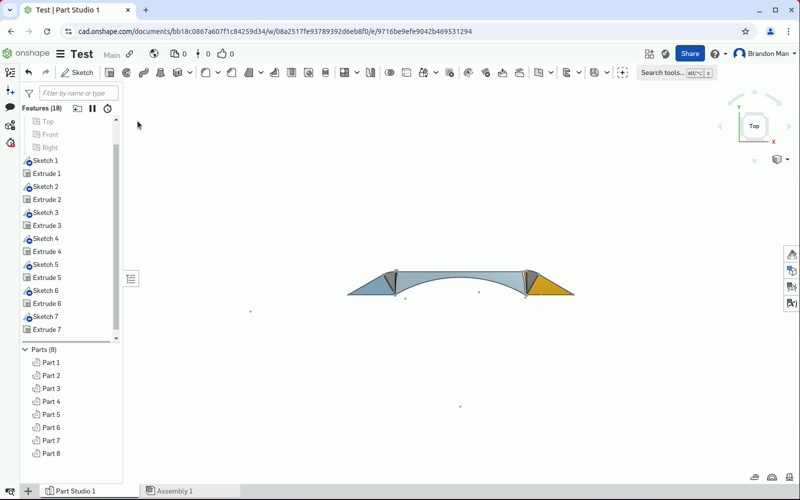
key(up, 3)
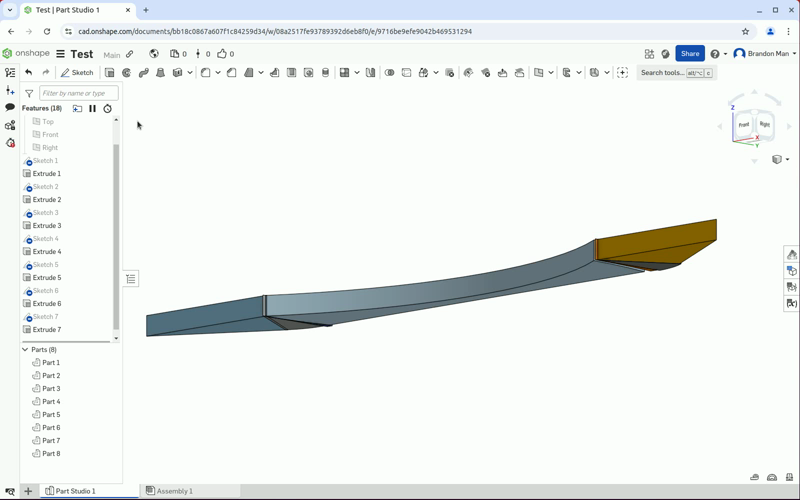
key(left, 3)
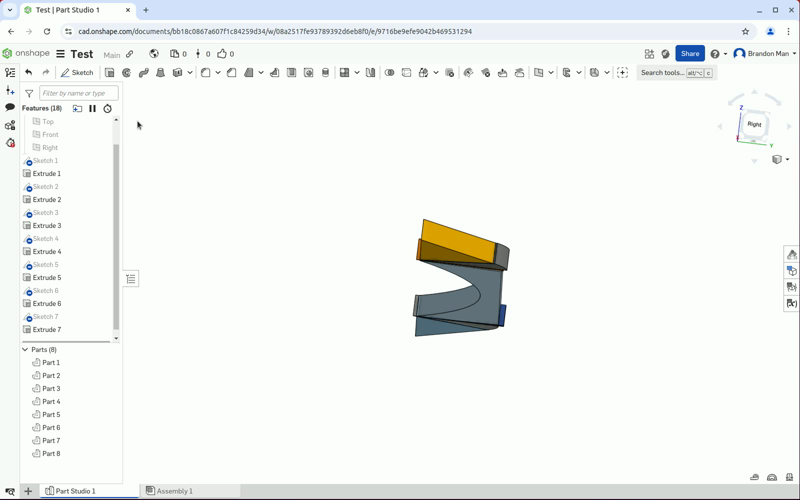
key(right, 3)
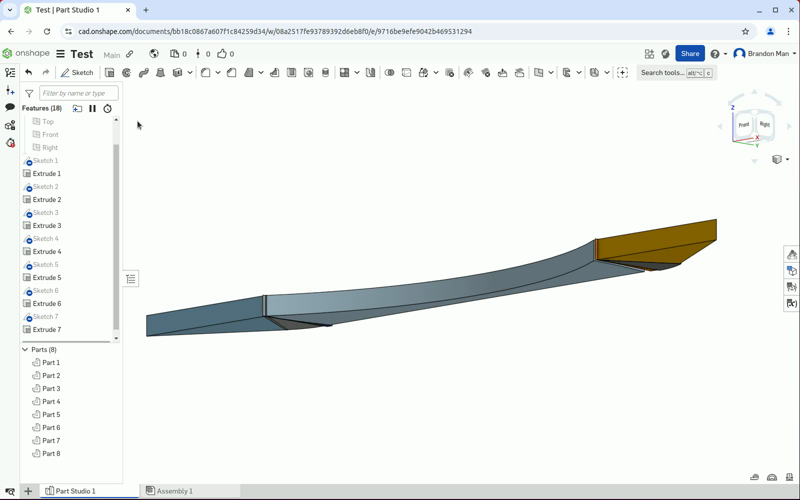
key(down, 3)
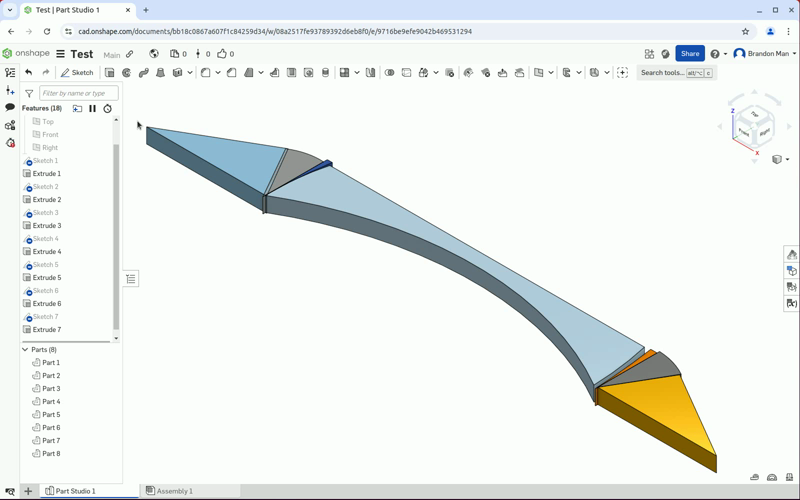
mouse_move(69, 163)
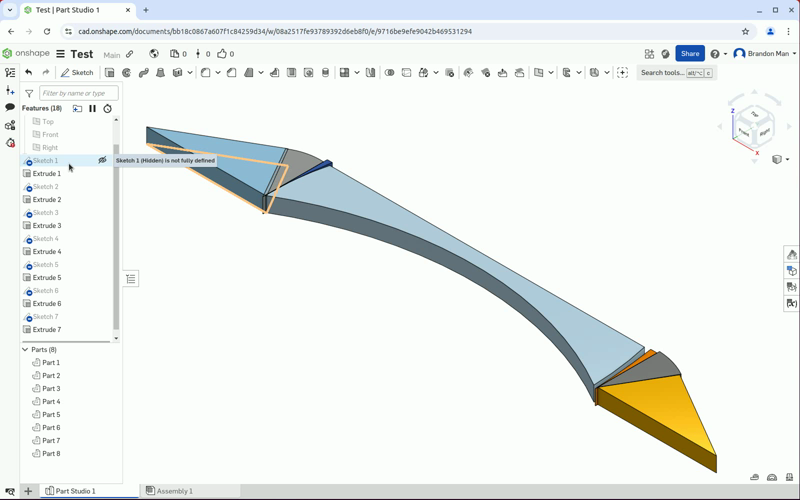
click(69, 163)